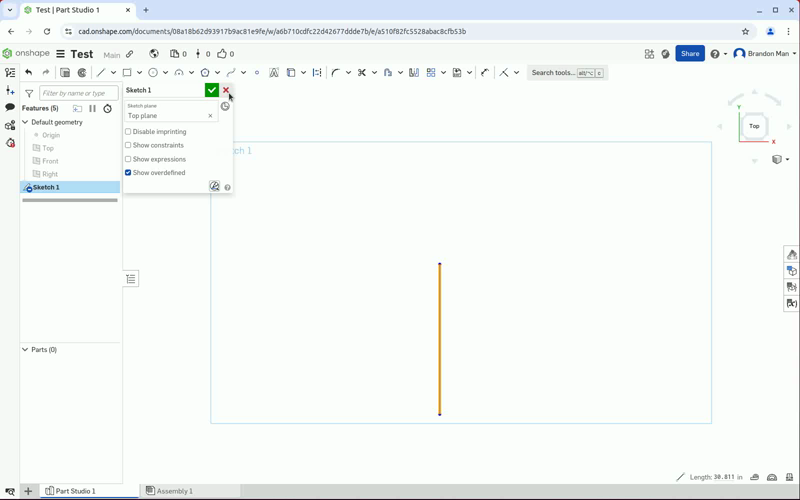
key(shift+h)
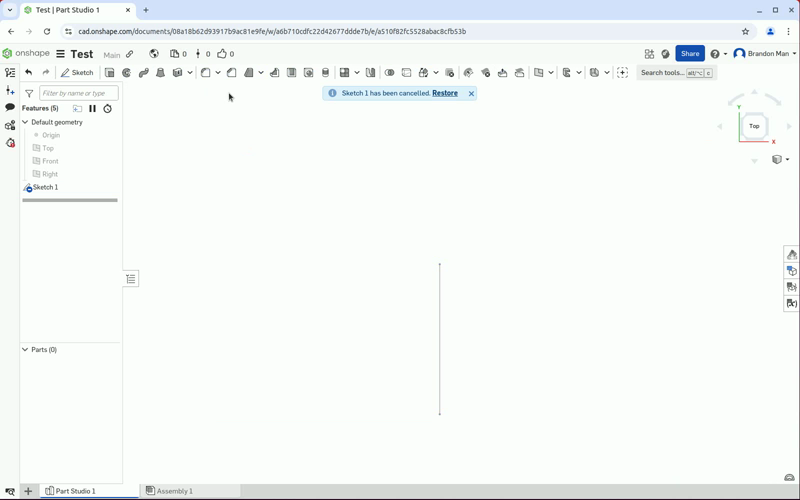
key(shift+s)
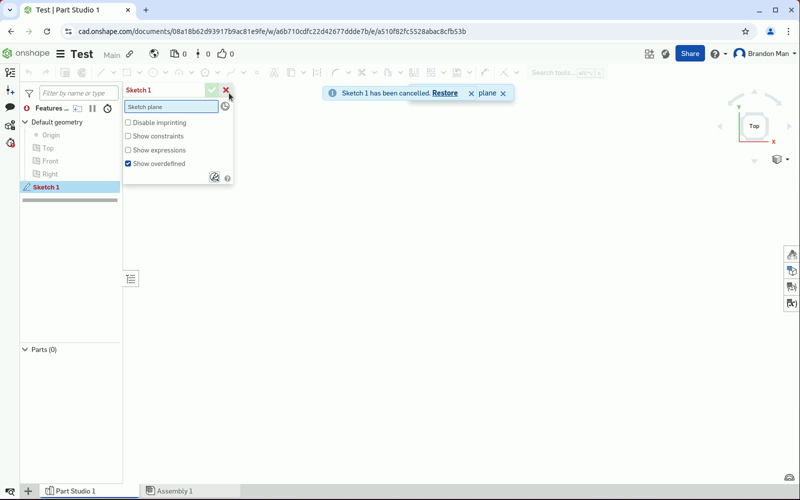
mouse_move(73, 150)
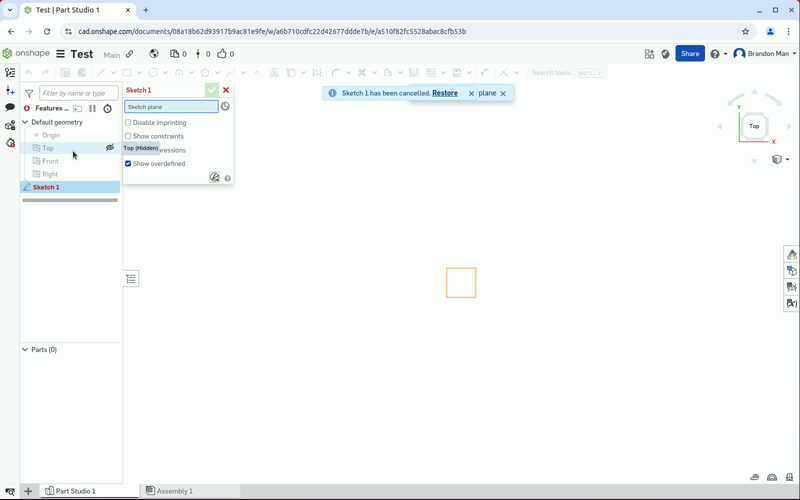
click(73, 150)
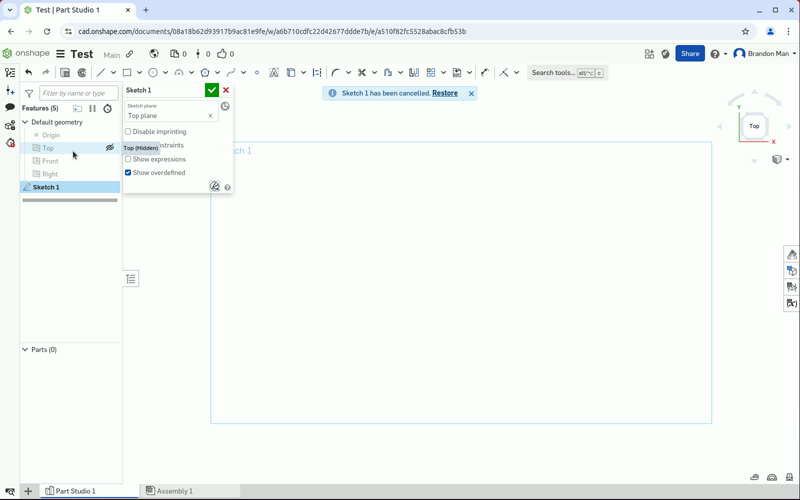
mouse_move(73, 352)
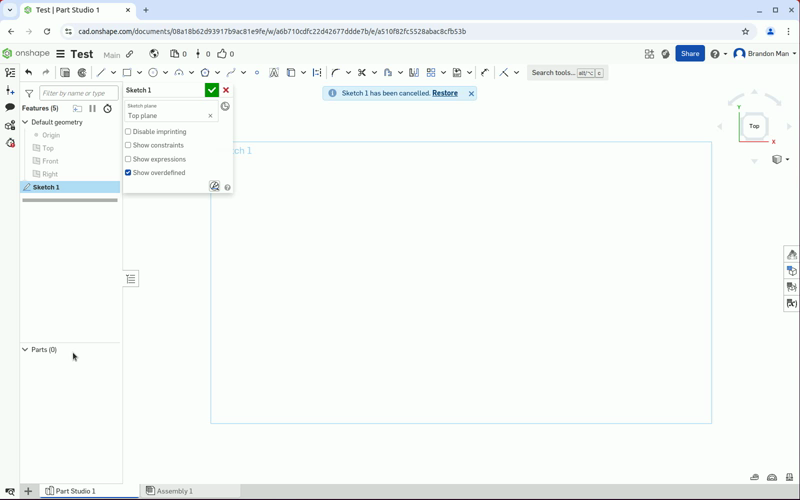
key(y)
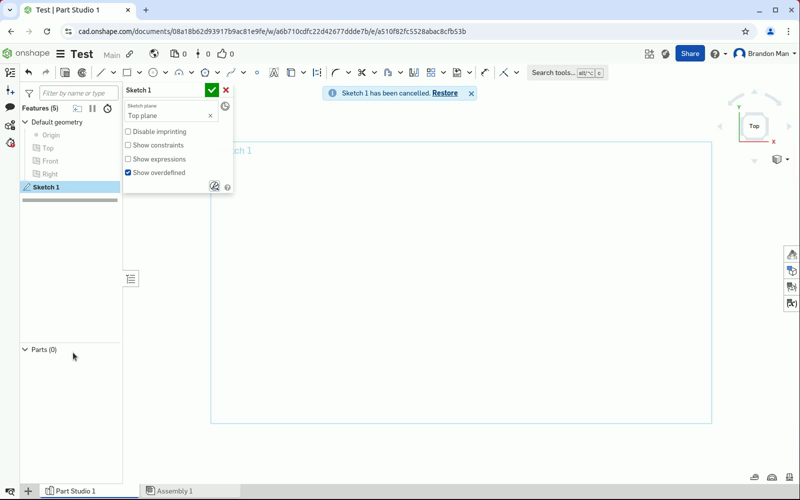
key(l)
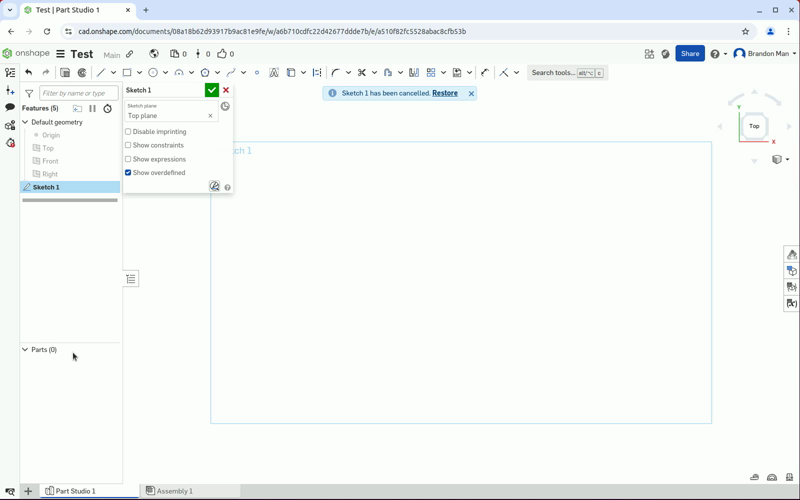
key_down(shift)
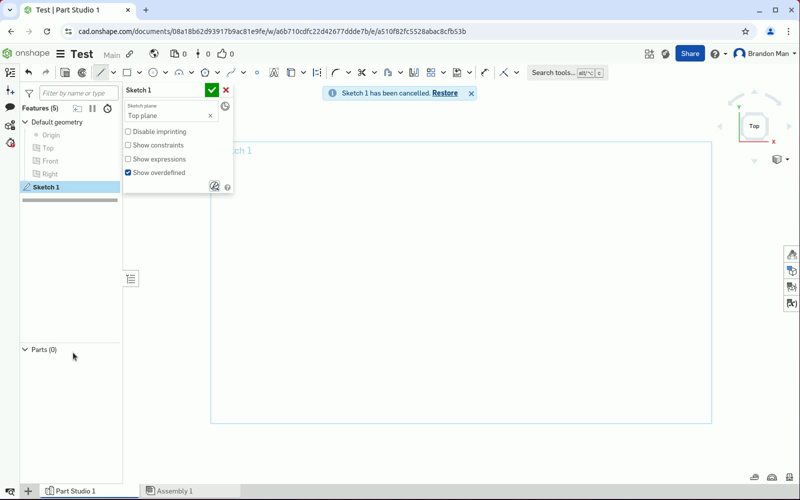
mouse_move(348, 339)
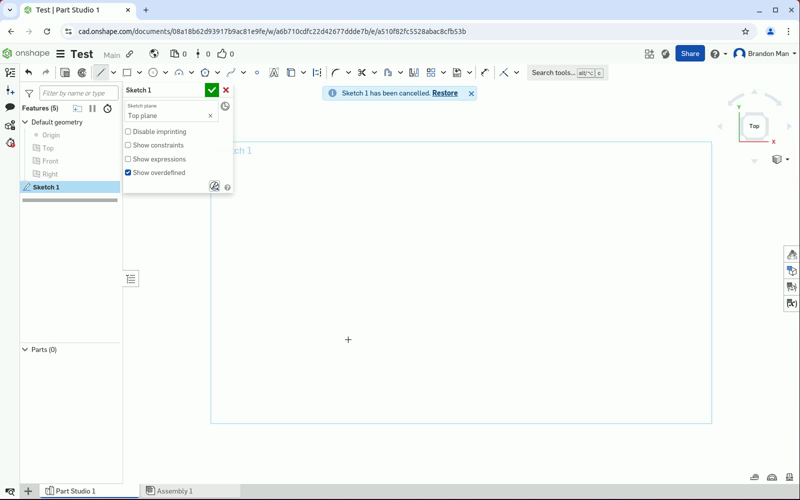
click(348, 339)
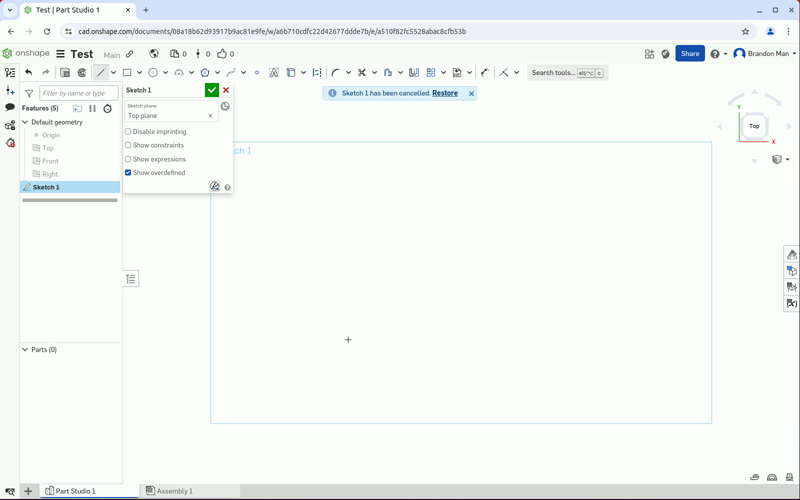
key_up(shift)
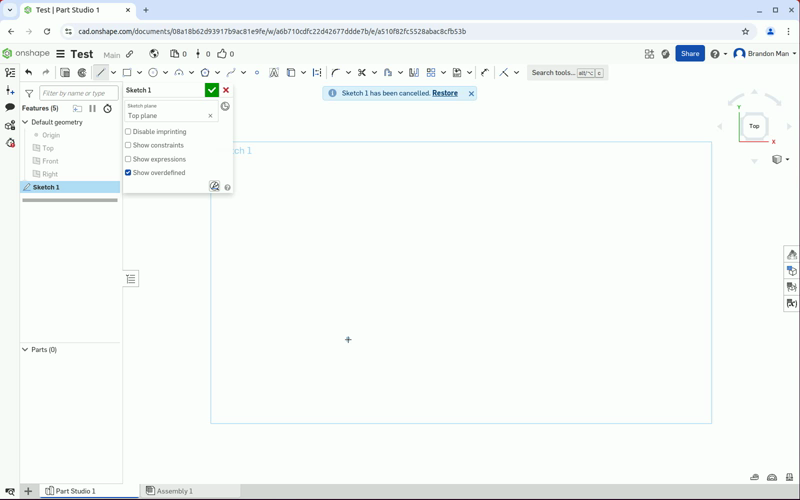
key_down(shift)
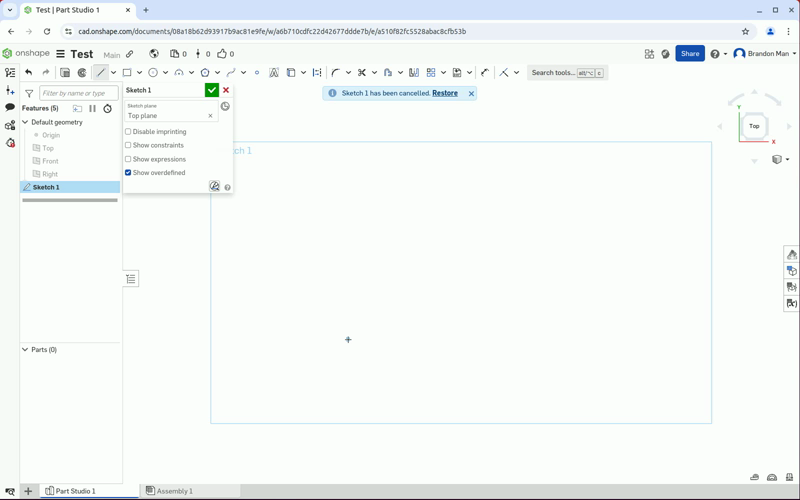
mouse_move(509, 339)
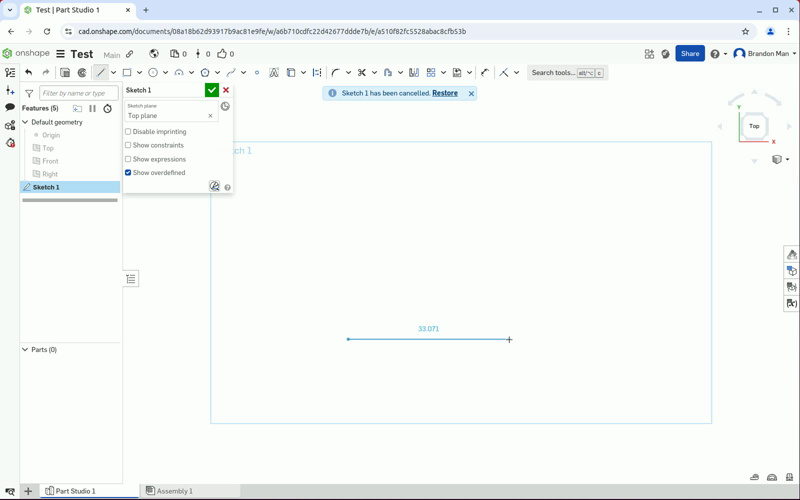
click(509, 339)
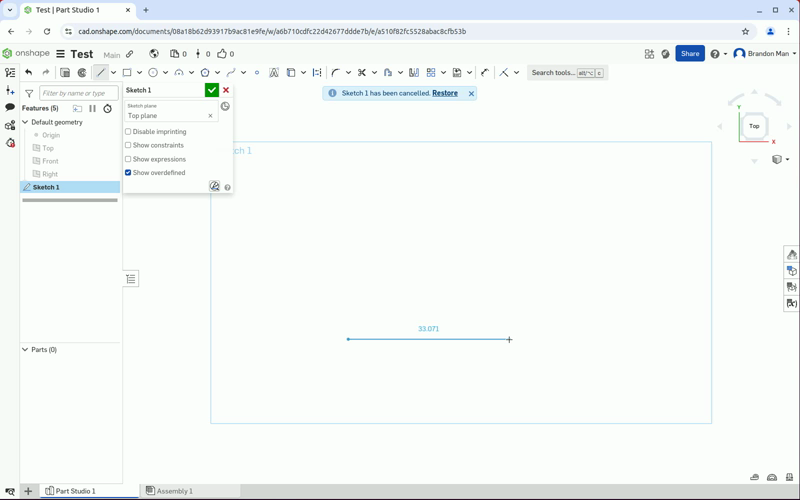
key_up(shift)
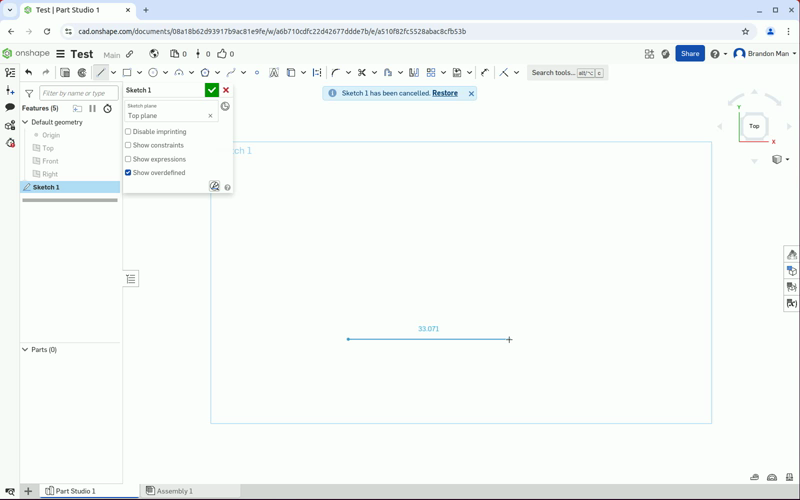
key_down(shift)
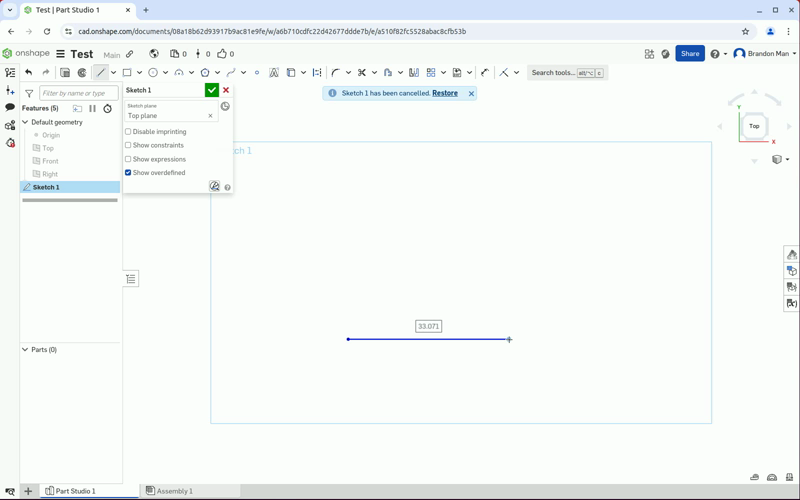
mouse_move(509, 210)
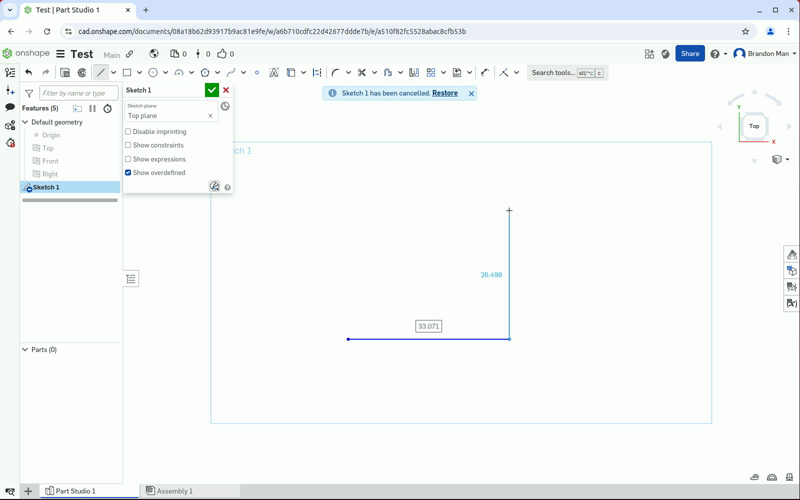
click(509, 210)
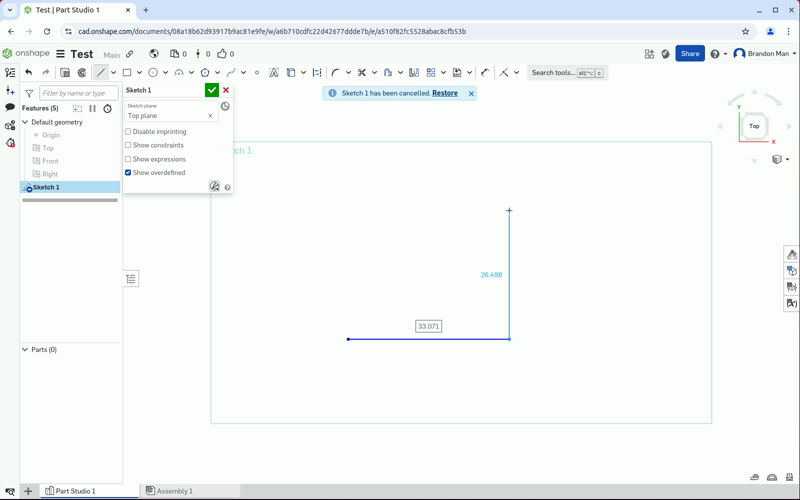
key_up(shift)
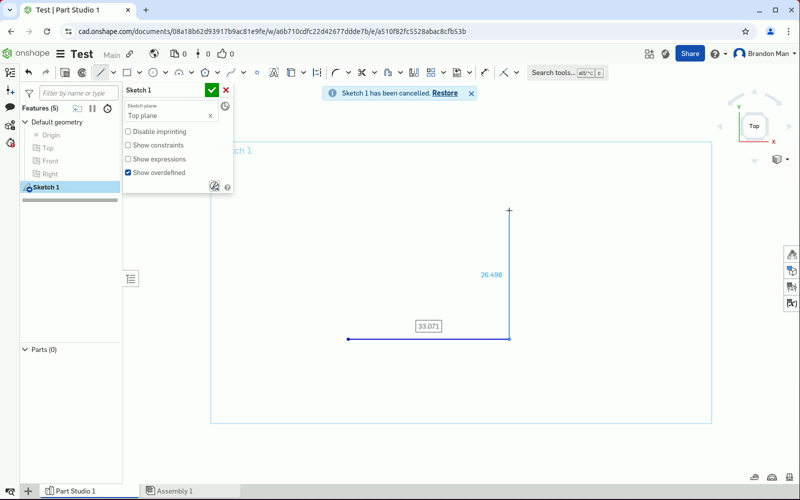
key_down(shift)
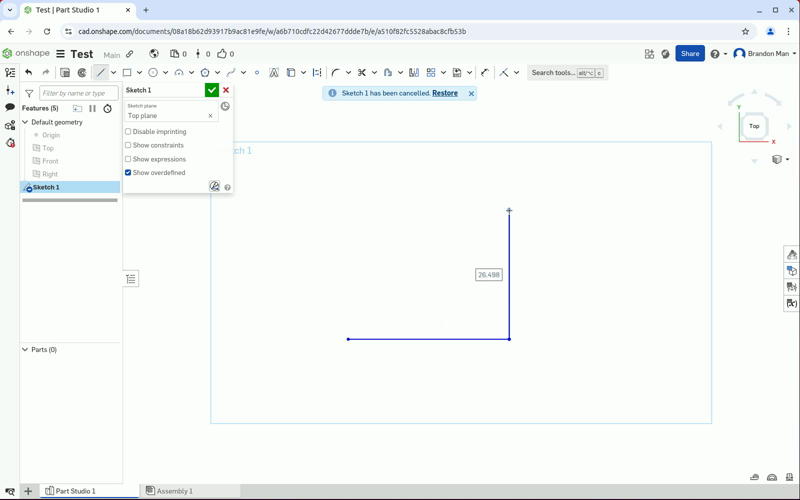
mouse_move(348, 210)
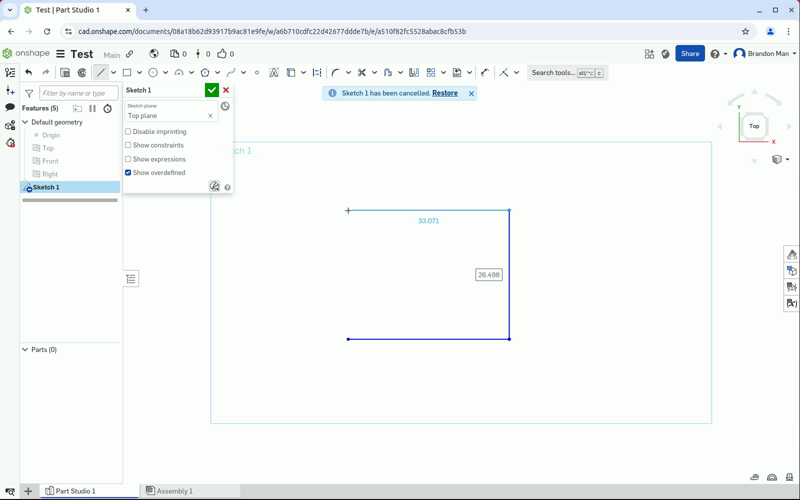
click(348, 210)
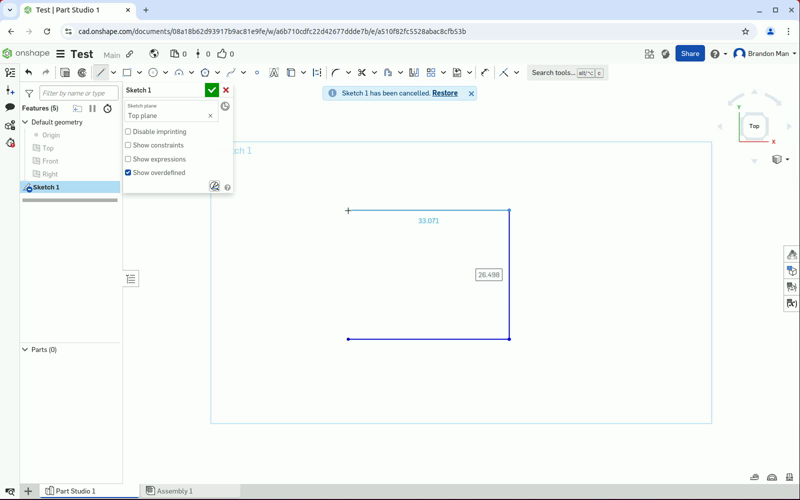
key_up(shift)
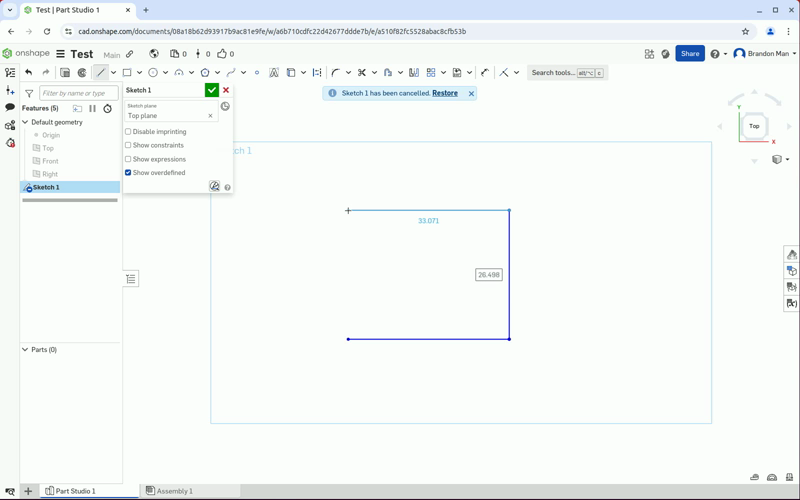
key_down(shift)
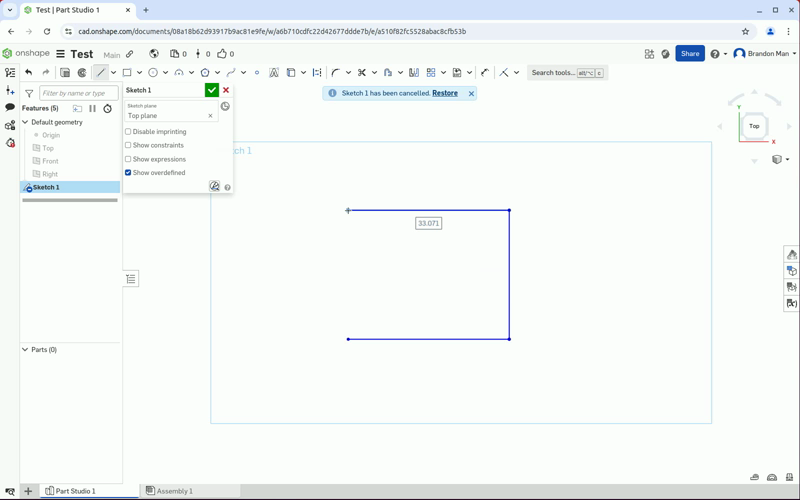
mouse_move(348, 339)
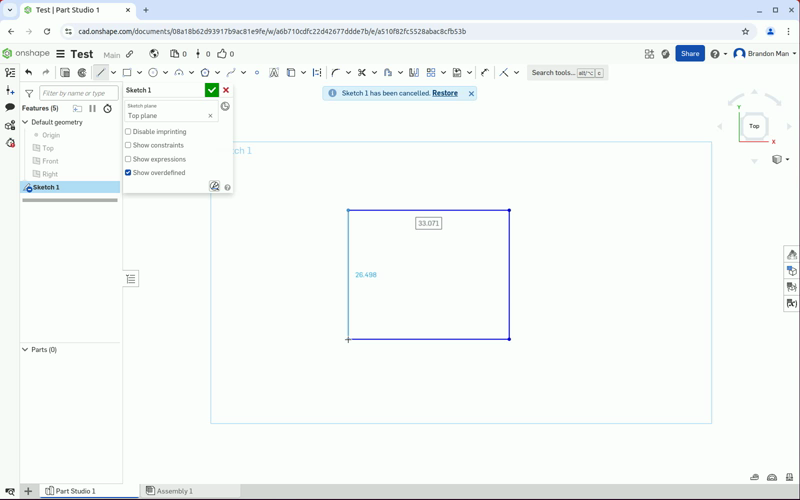
key_up(shift)
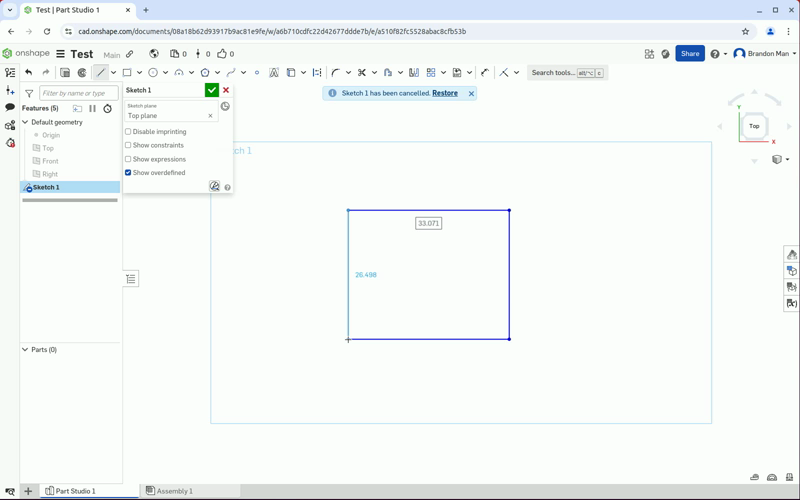
click(348, 339)
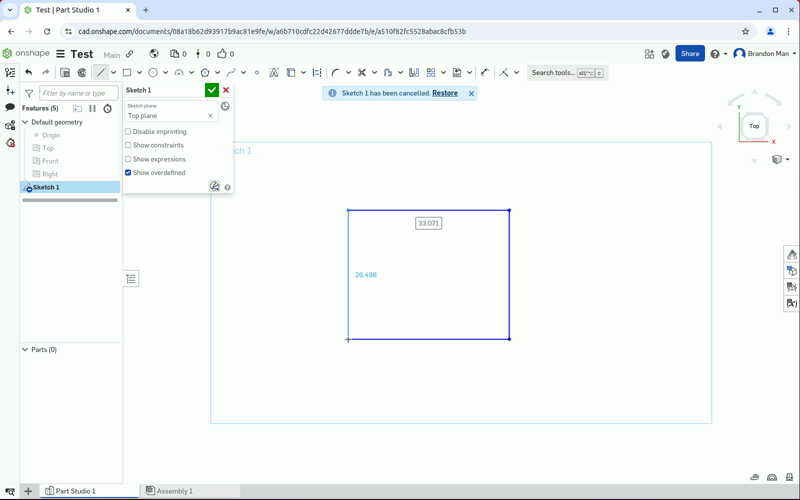
key(esc)
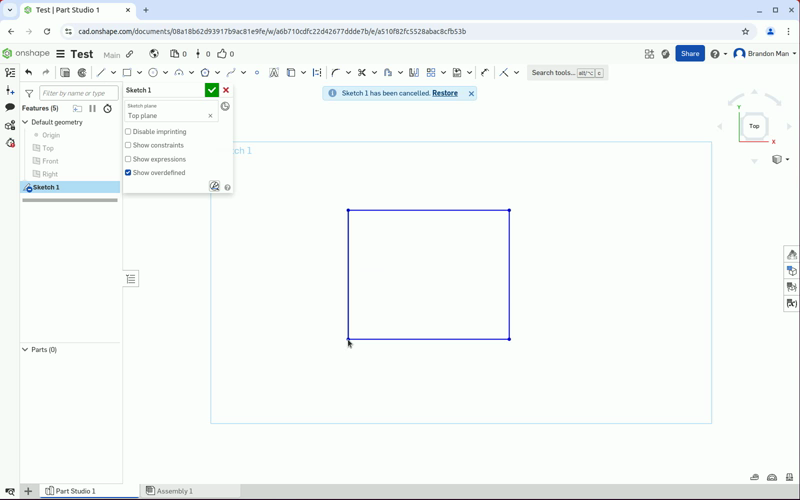
mouse_move(417, 287)
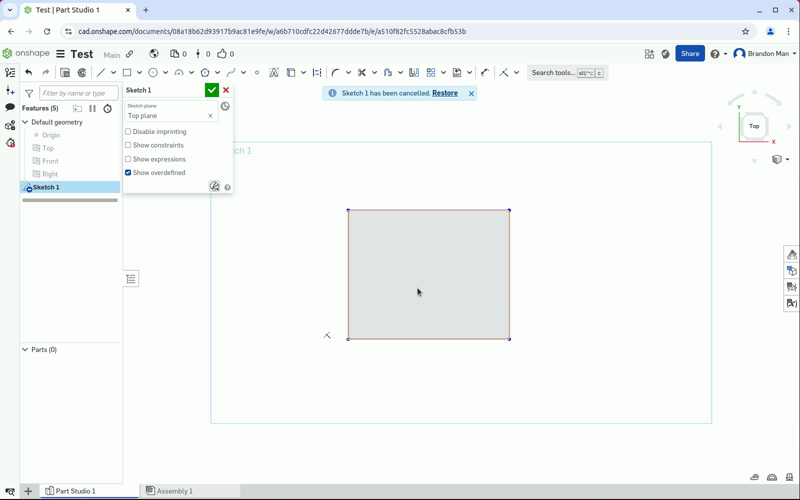
click(417, 287)
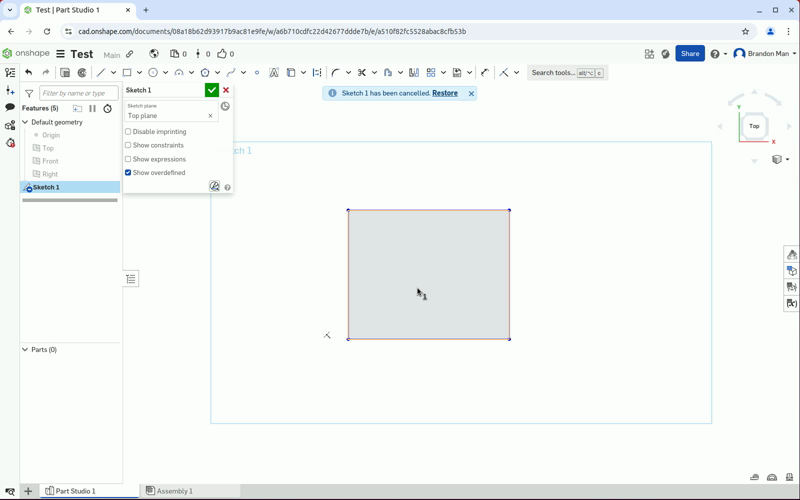
mouse_move(73, 352)
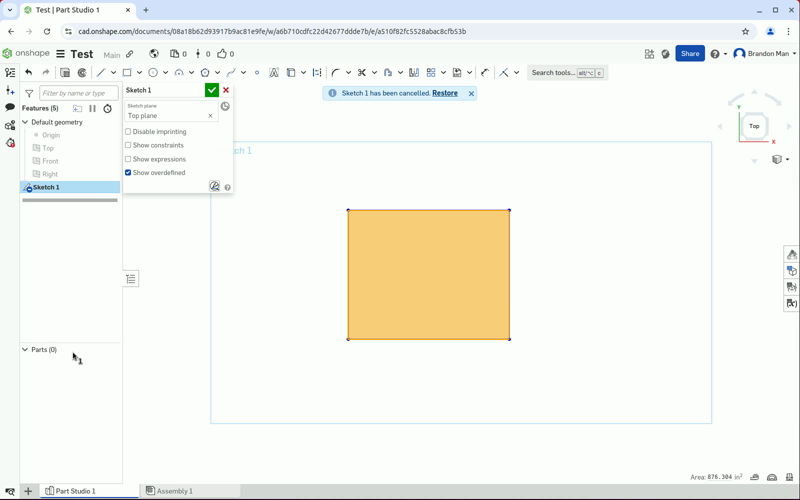
key(shift+y)
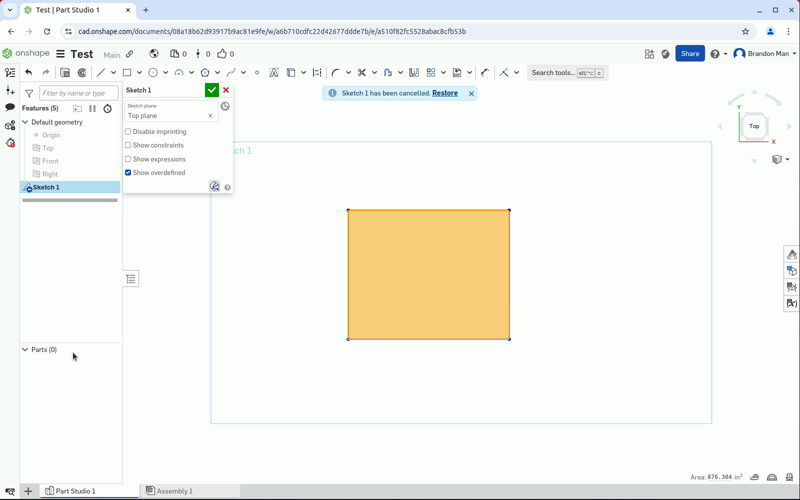
key(shift+e)
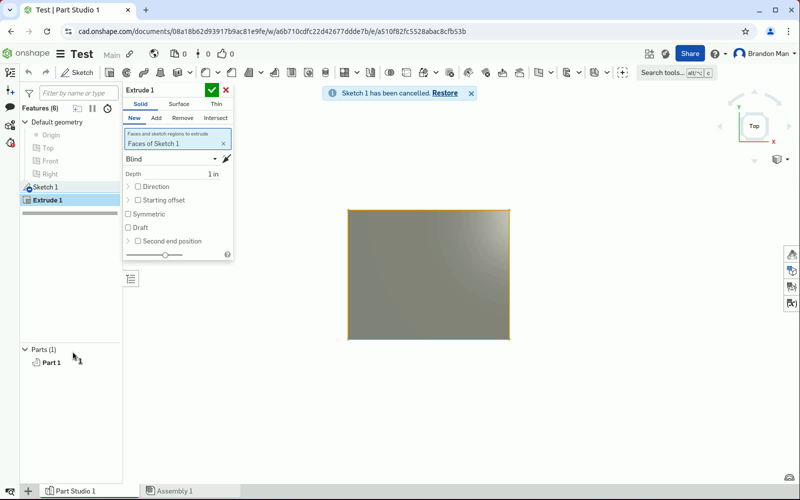
mouse_move(143, 106)
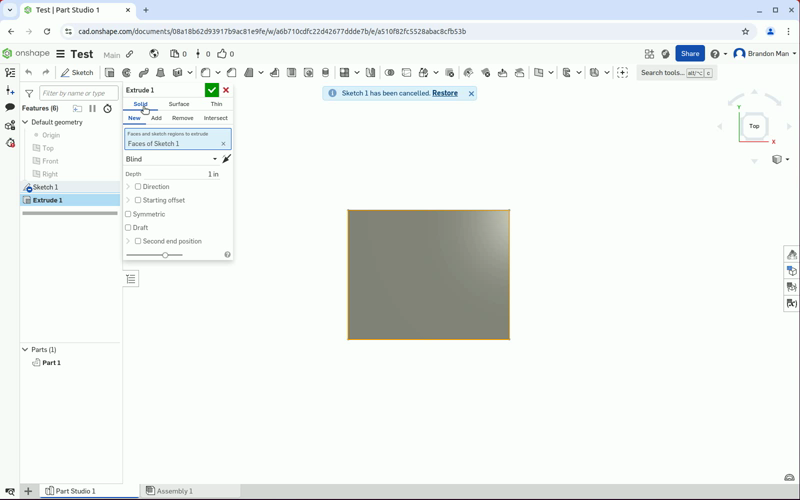
click(143, 106)
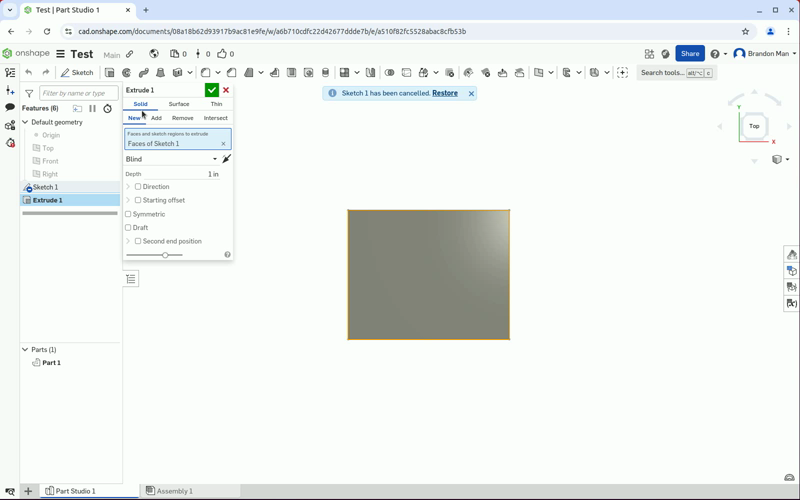
mouse_move(137, 120)
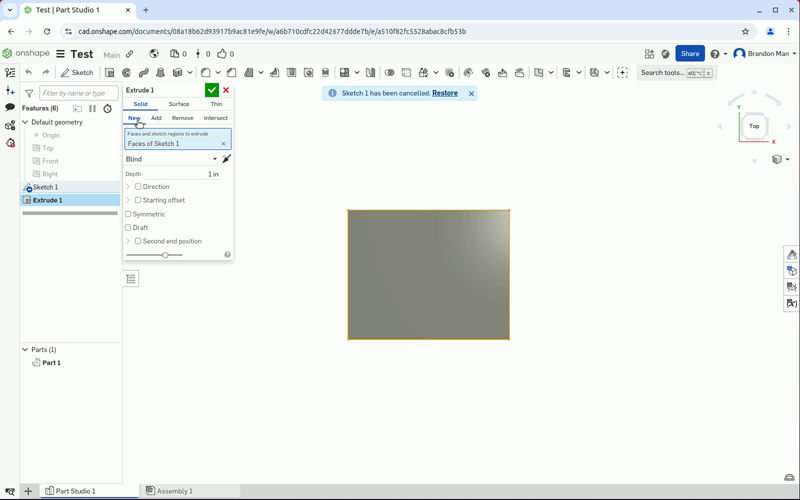
click(137, 120)
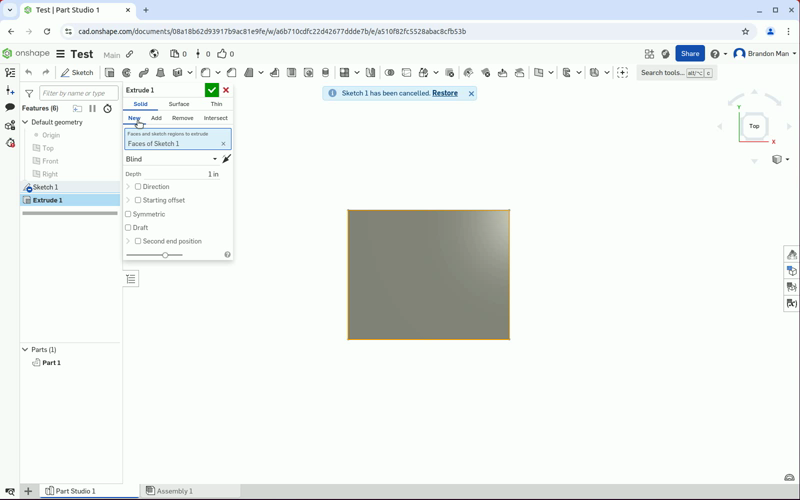
key(tab, 4)
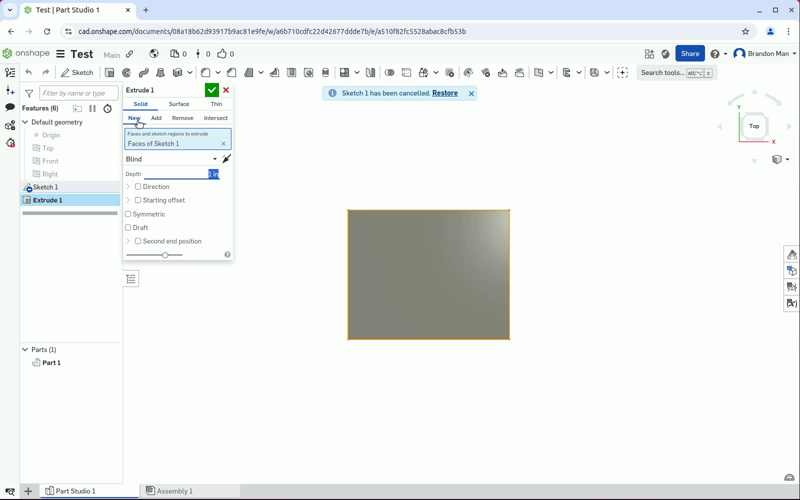
text(5.296)
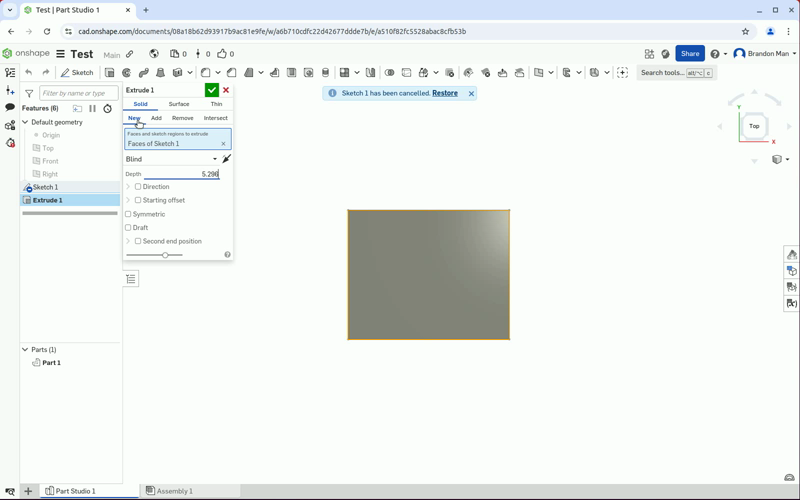
key(enter)
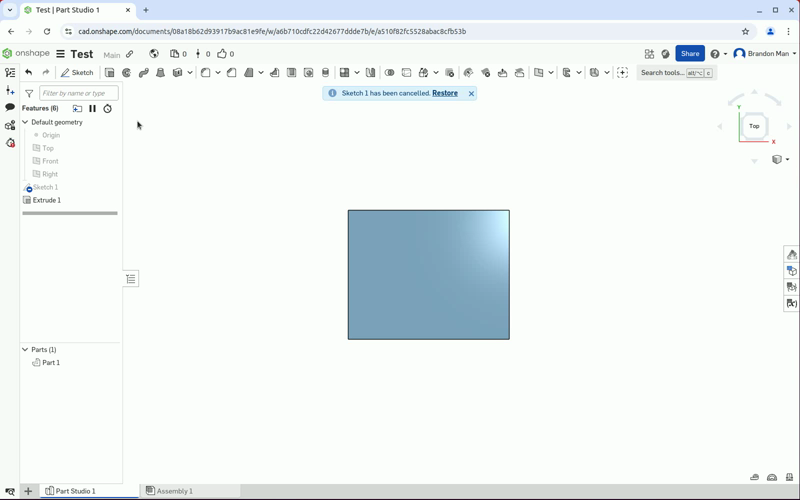
key(shift+h)
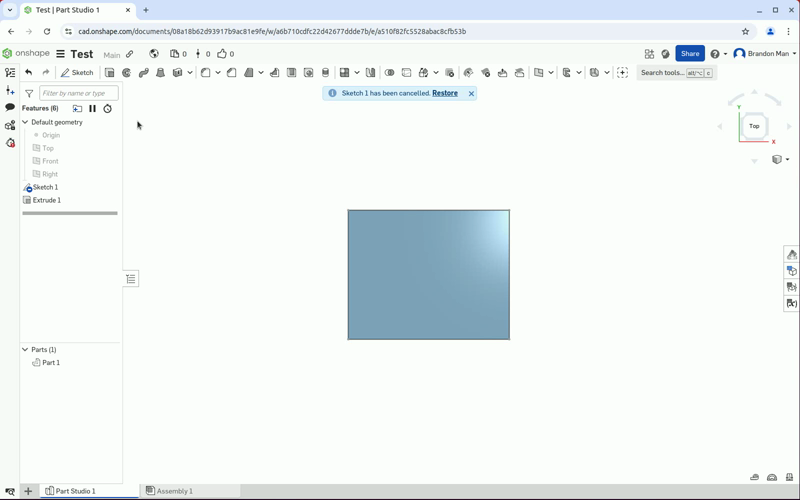
key(shift+h)
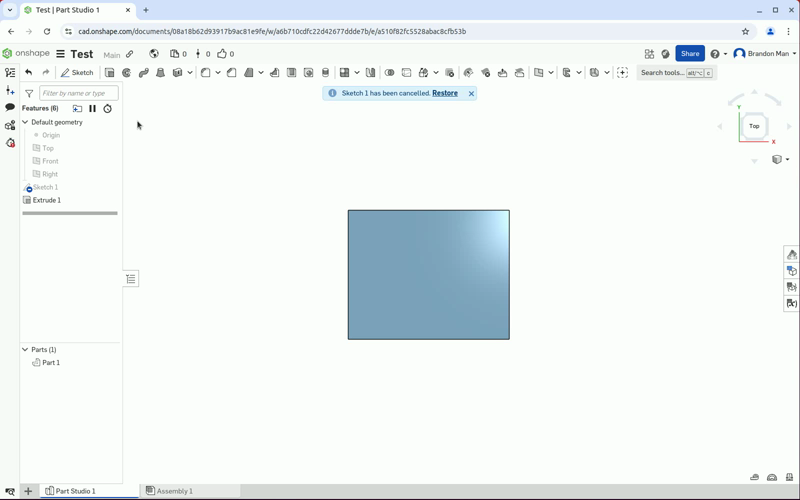
mouse_move(73, 189)
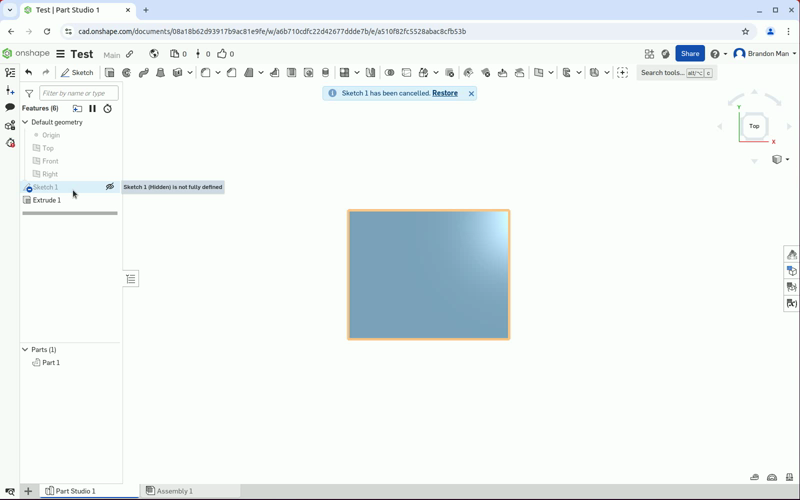
click(73, 189)
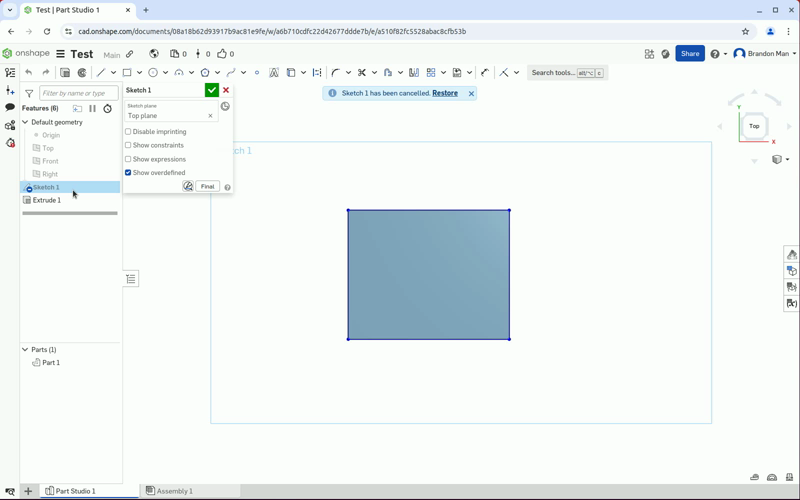
mouse_move(229, 92)
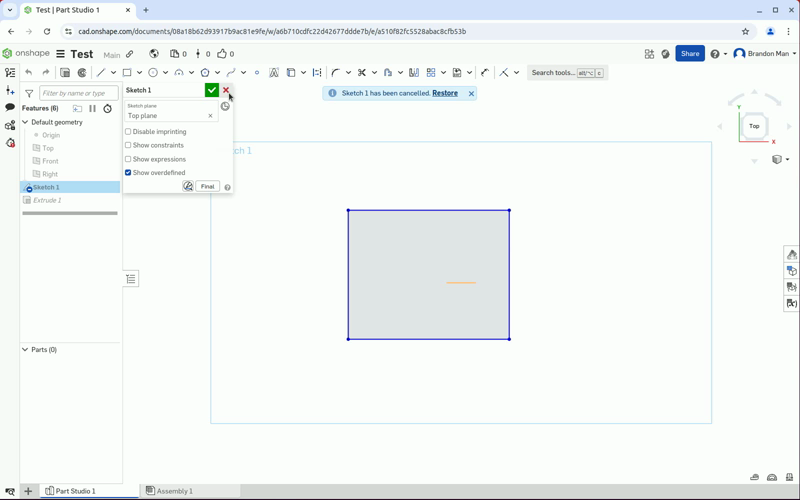
click(229, 92)
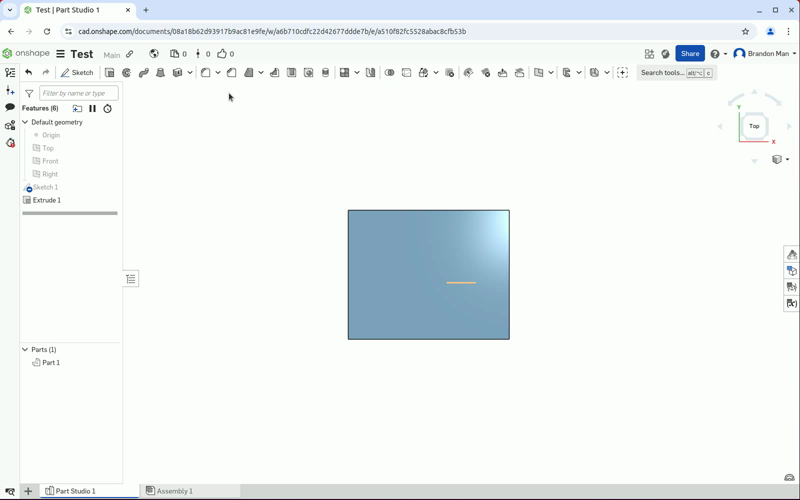
mouse_move(541, 75)
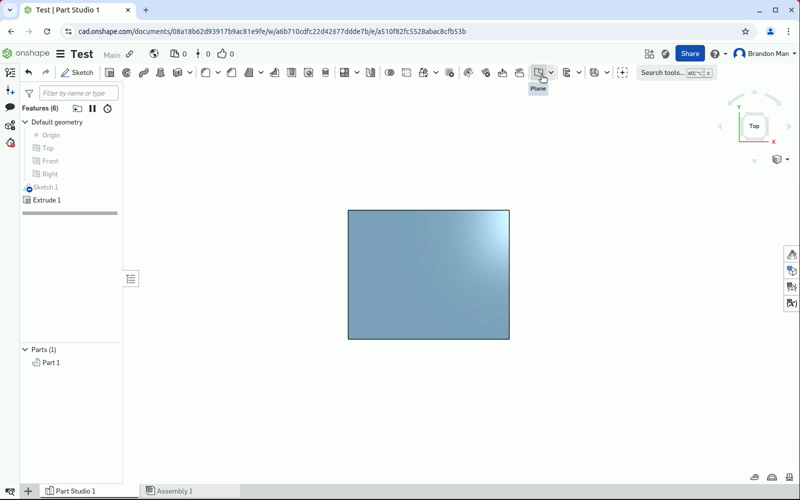
click(541, 75)
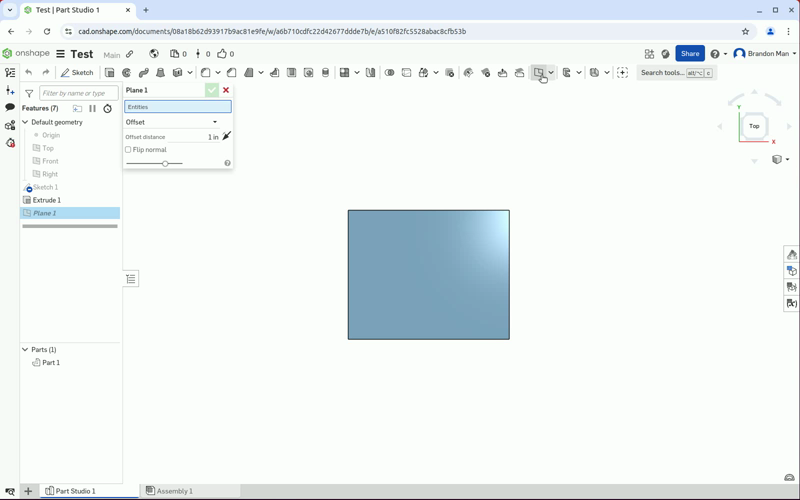
mouse_move(73, 150)
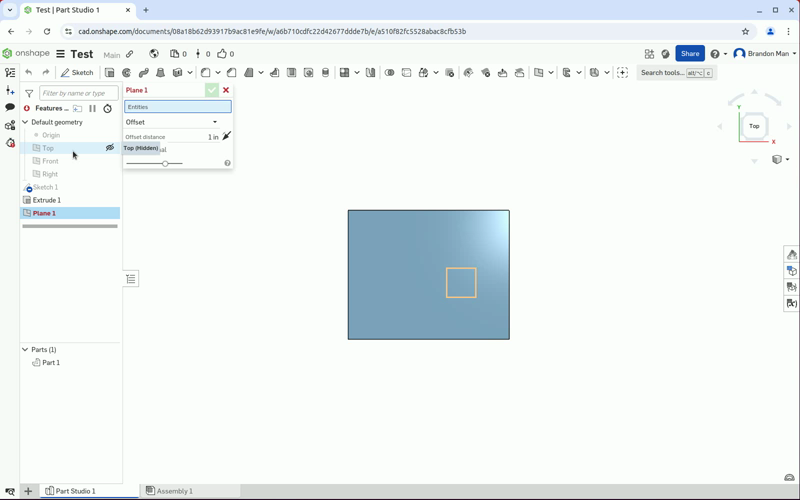
click(73, 150)
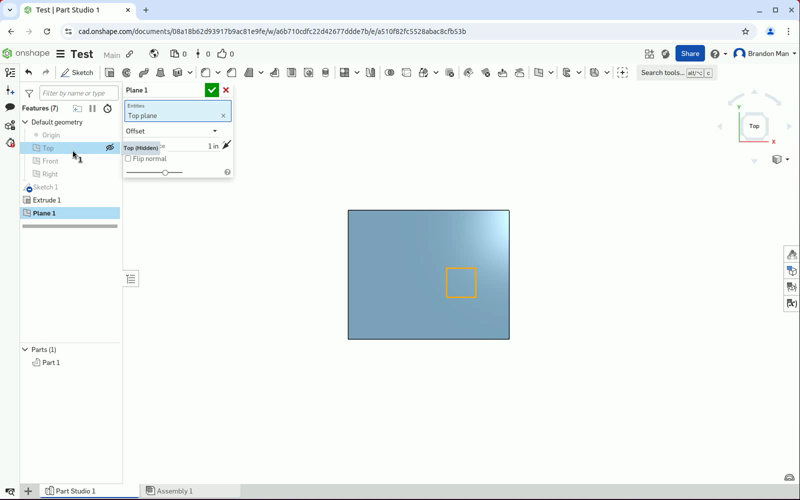
key(tab, 2)
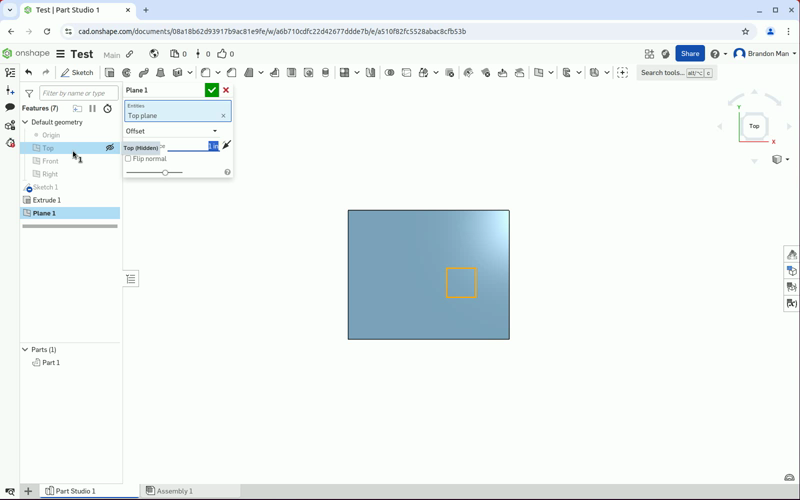
text(5.299)
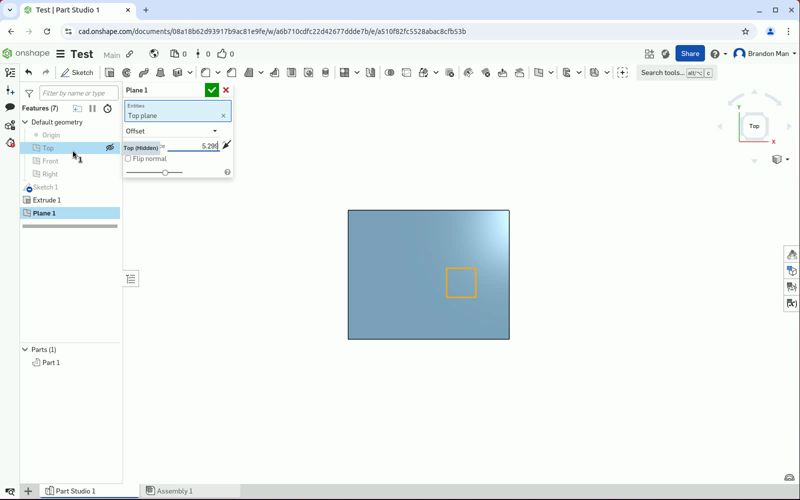
key(enter, 2)
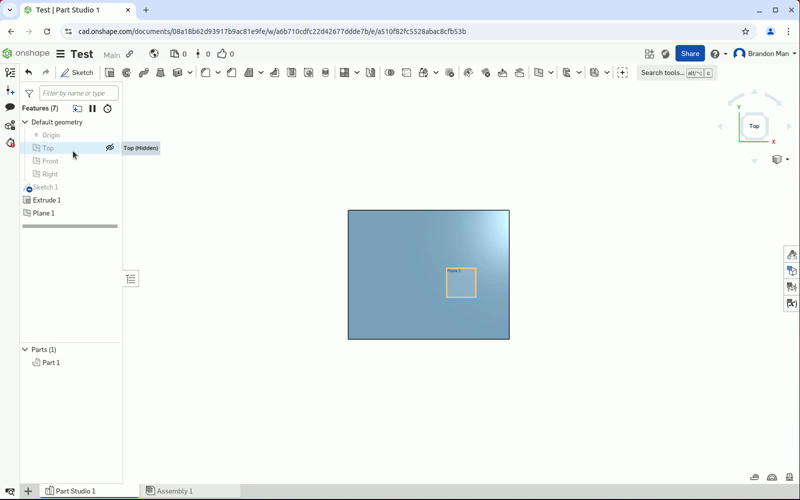
key(shift+s)
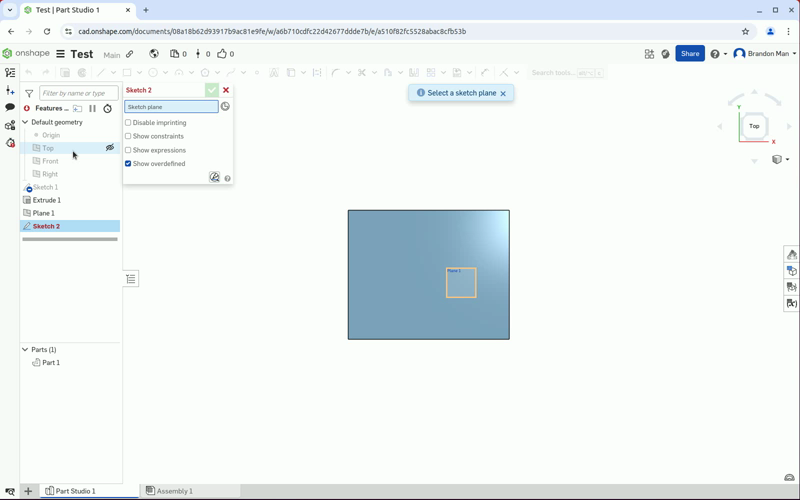
mouse_move(73, 215)
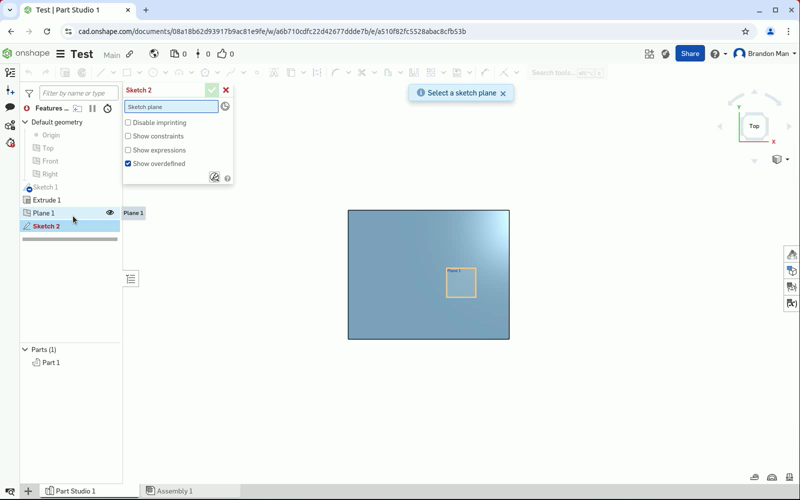
click(73, 215)
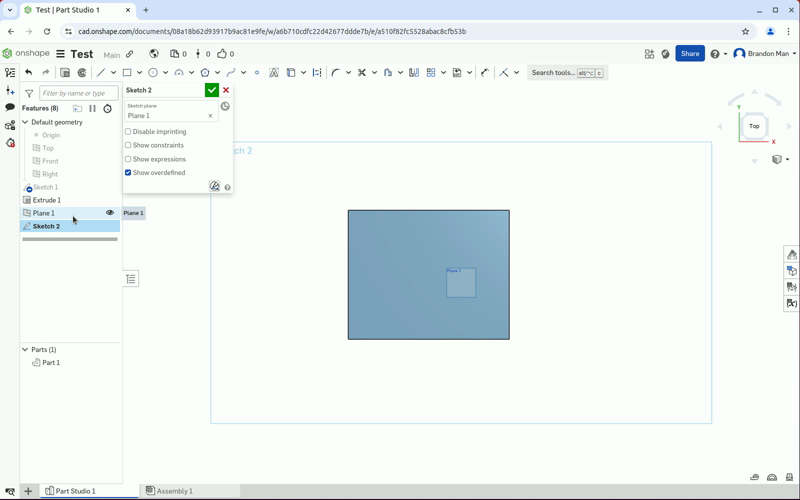
mouse_move(73, 352)
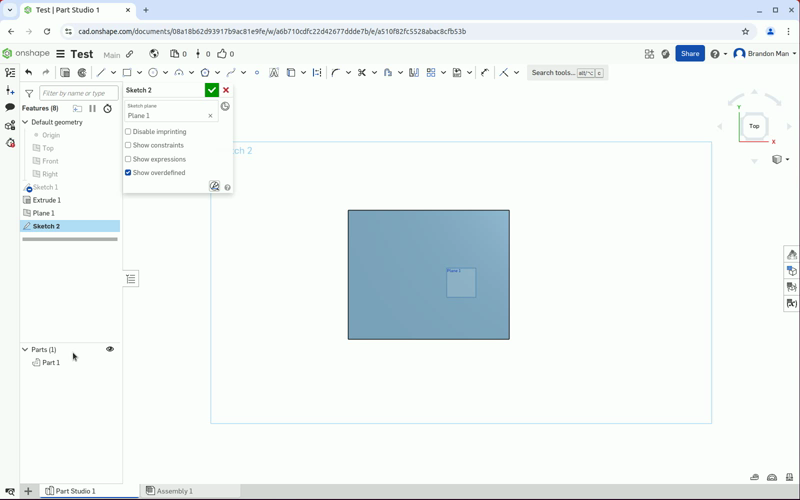
key(y)
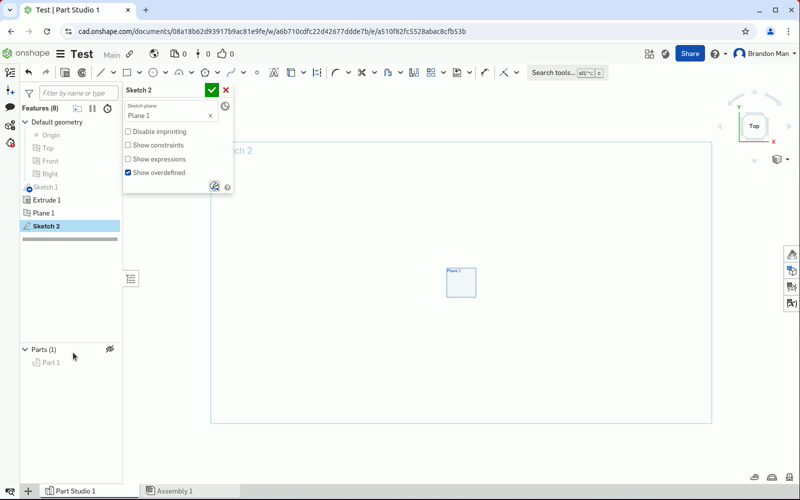
key(a)
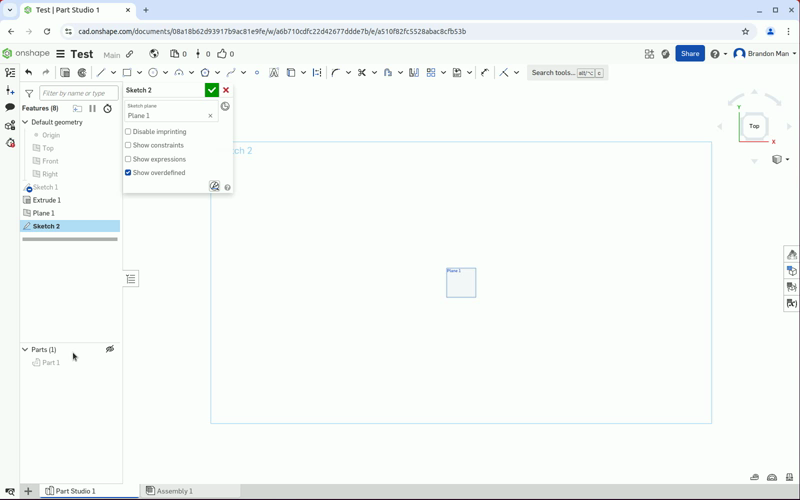
key_down(shift)
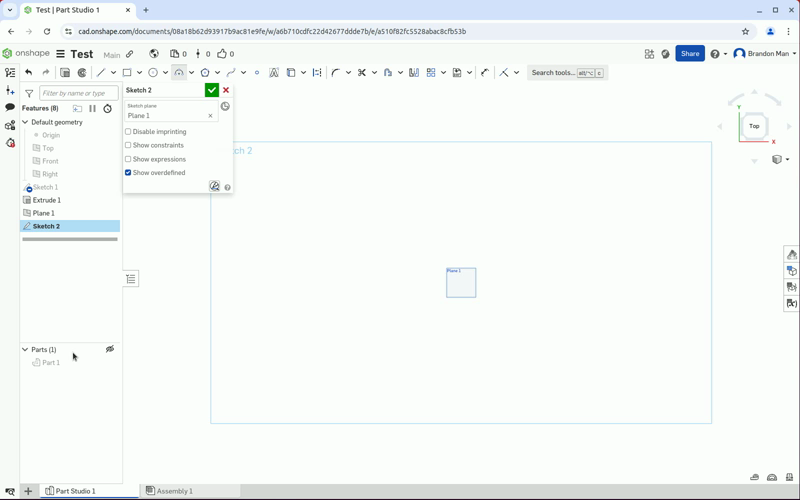
mouse_move(363, 301)
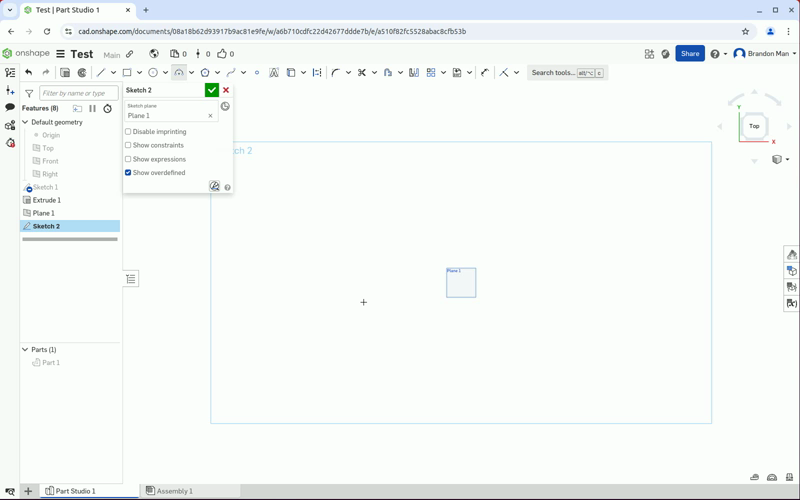
click(363, 301)
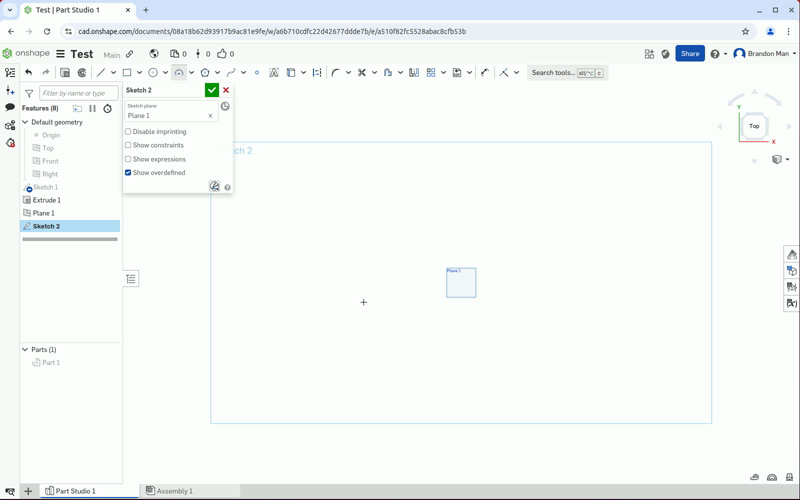
key_up(shift)
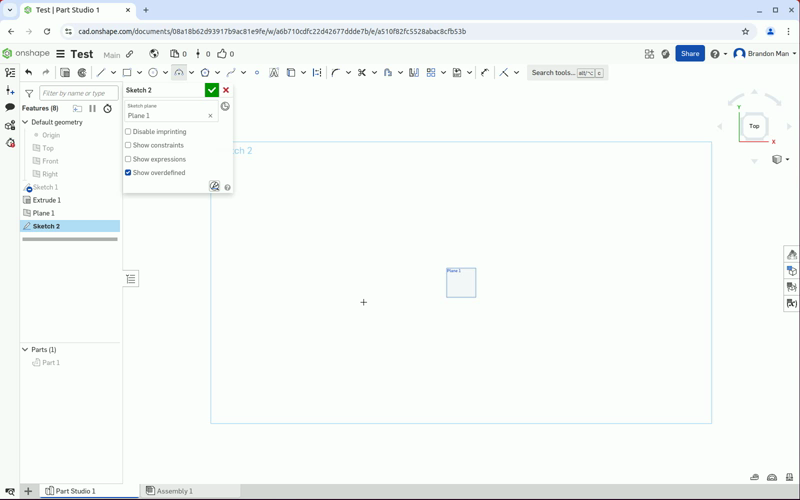
key_down(shift)
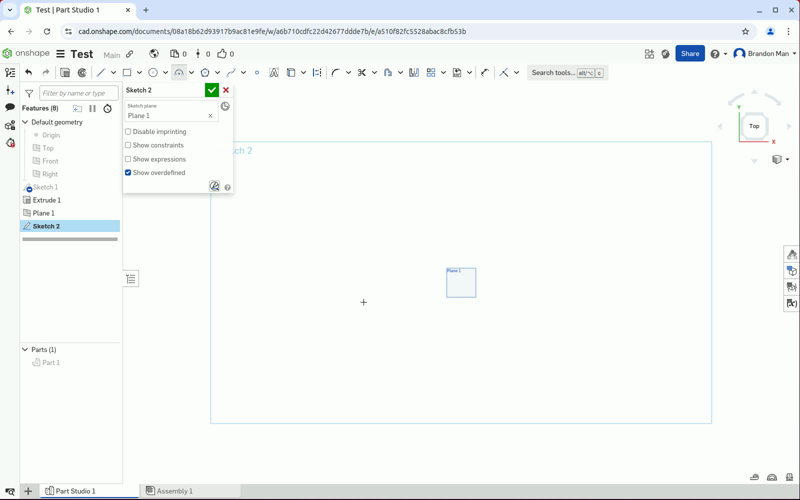
mouse_move(383, 301)
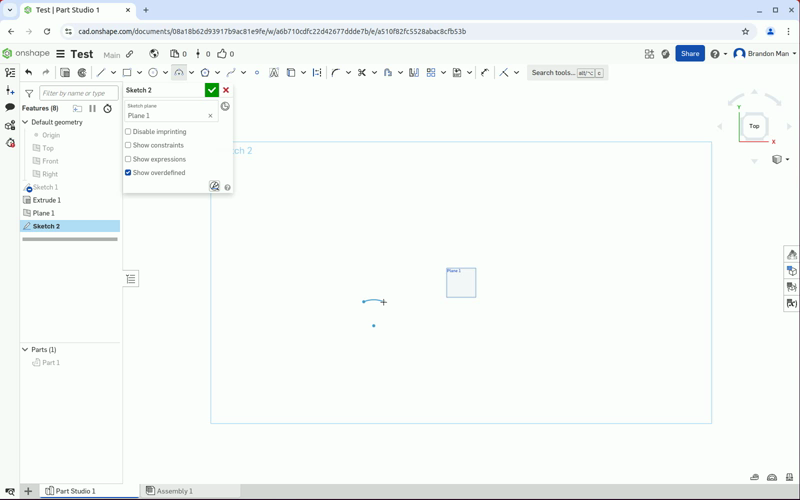
click(383, 301)
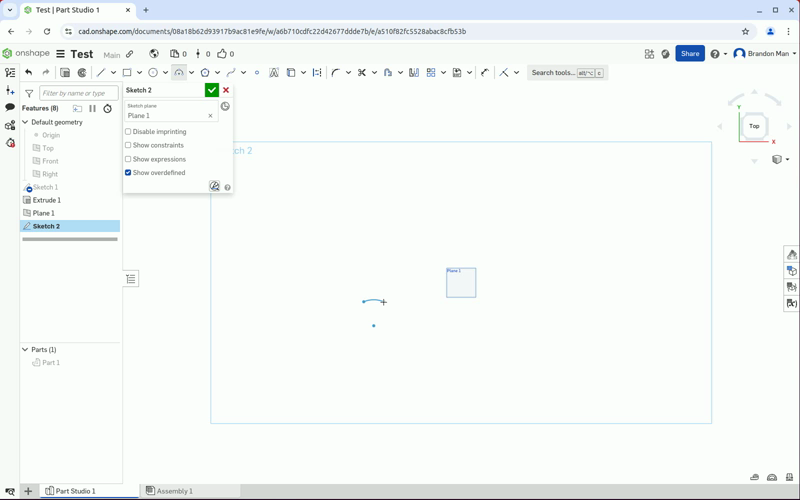
mouse_move(373, 311)
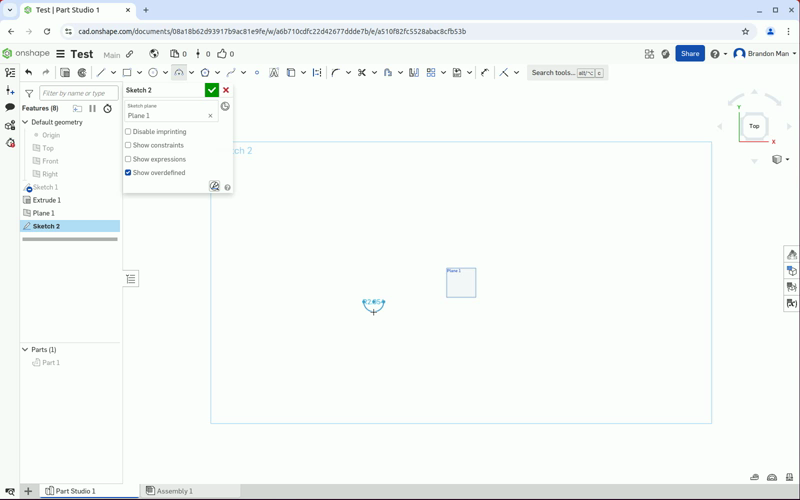
click(373, 311)
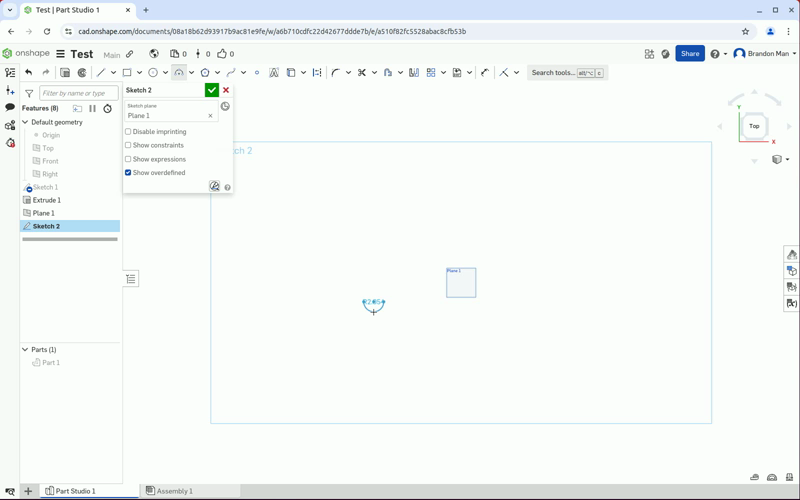
key_up(shift)
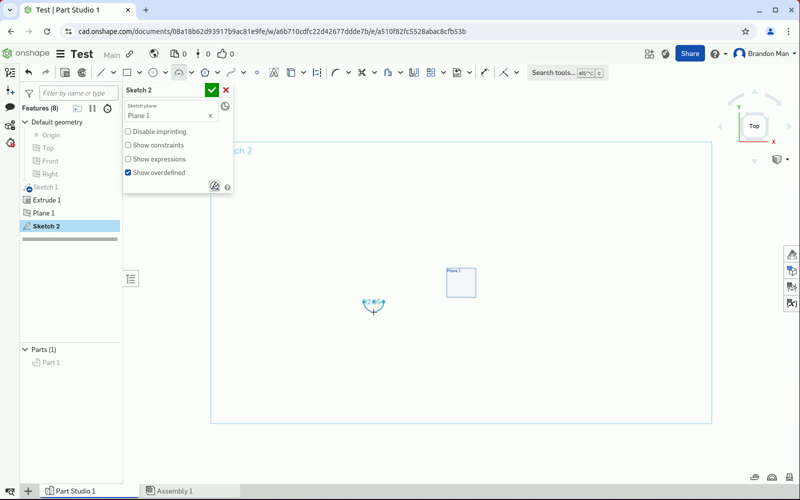
key(esc)
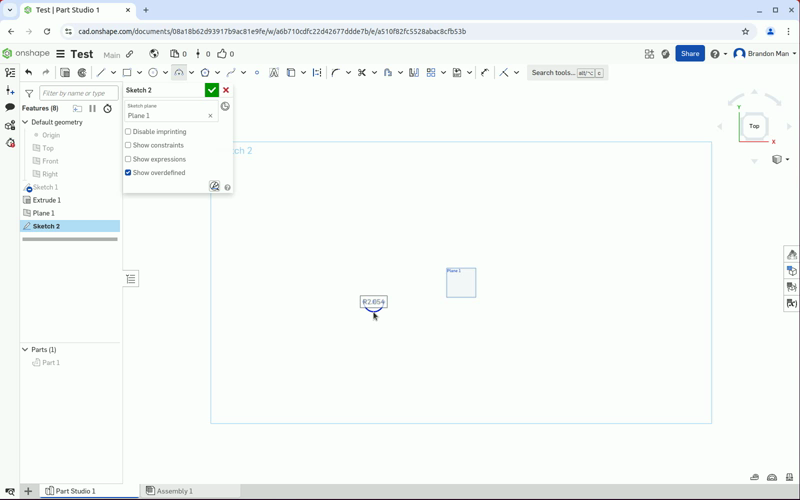
key(l)
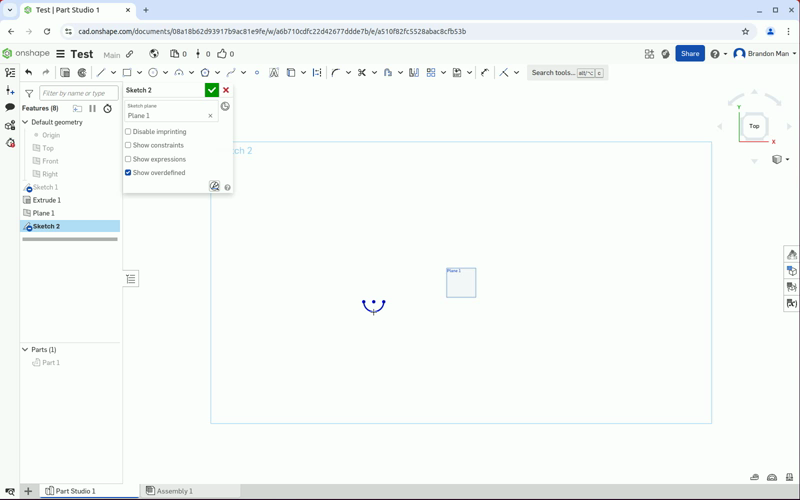
mouse_move(383, 301)
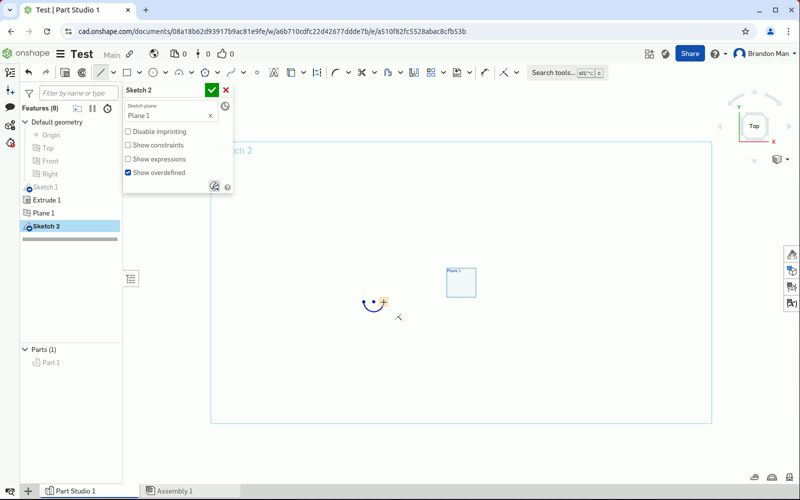
click(383, 301)
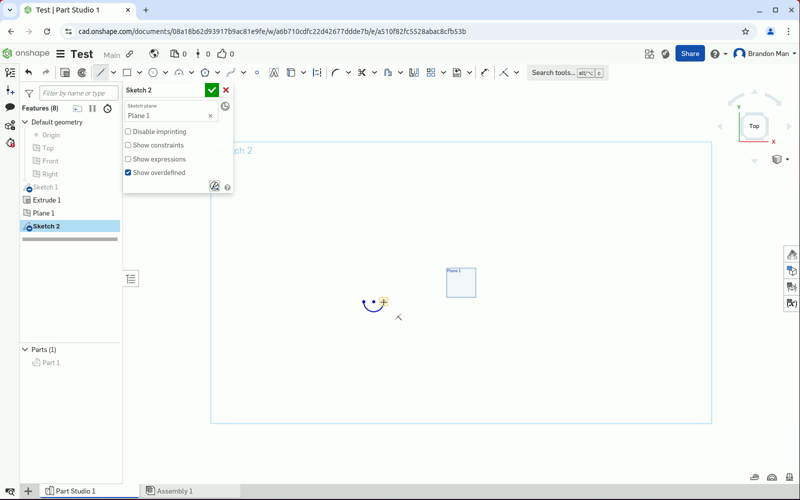
key_down(shift)
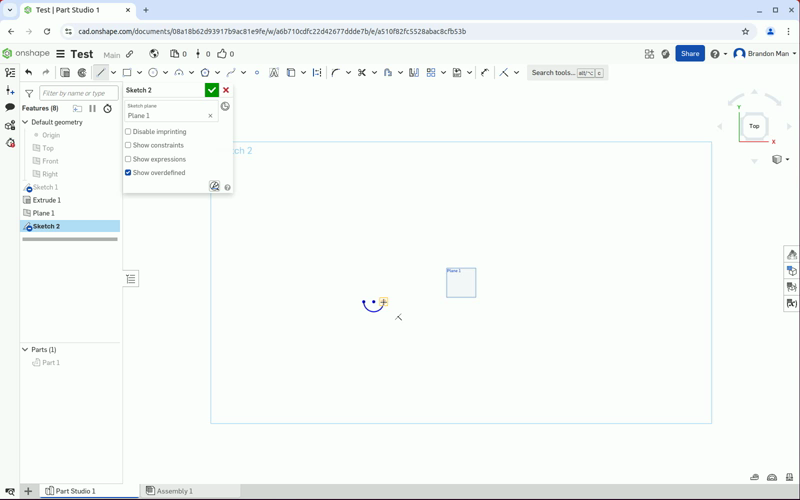
mouse_move(383, 241)
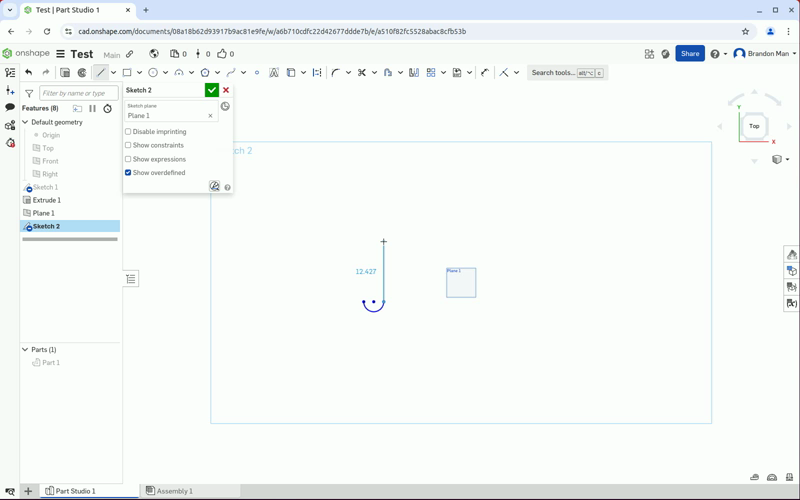
click(383, 241)
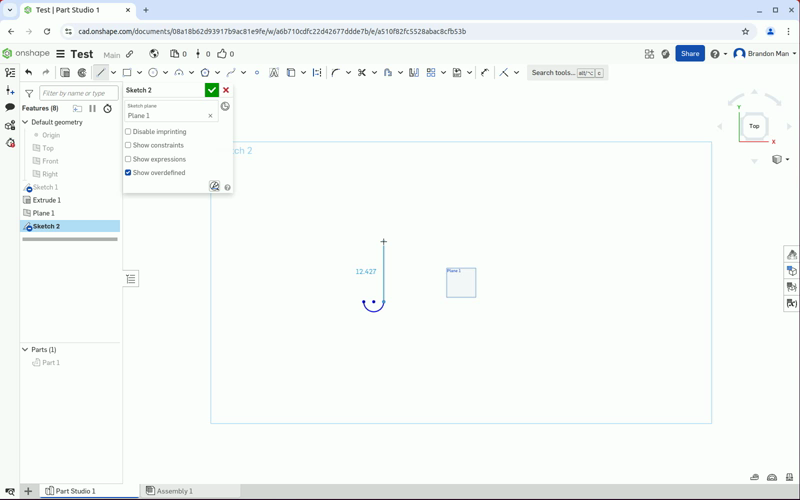
key_up(shift)
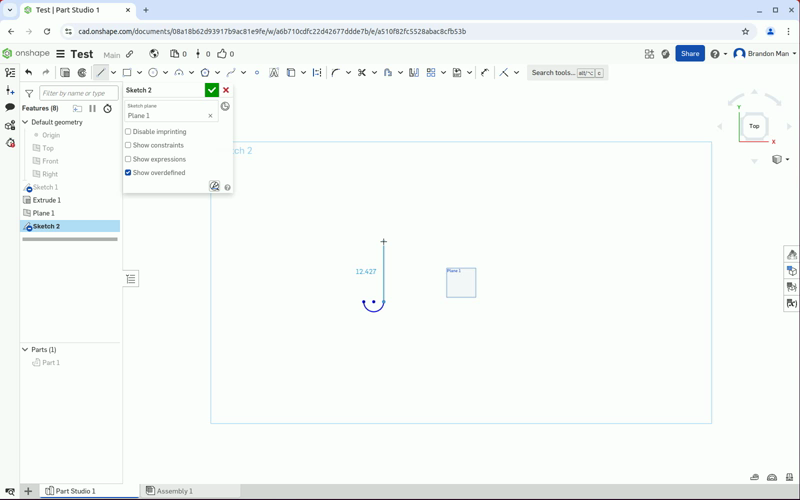
key(esc)
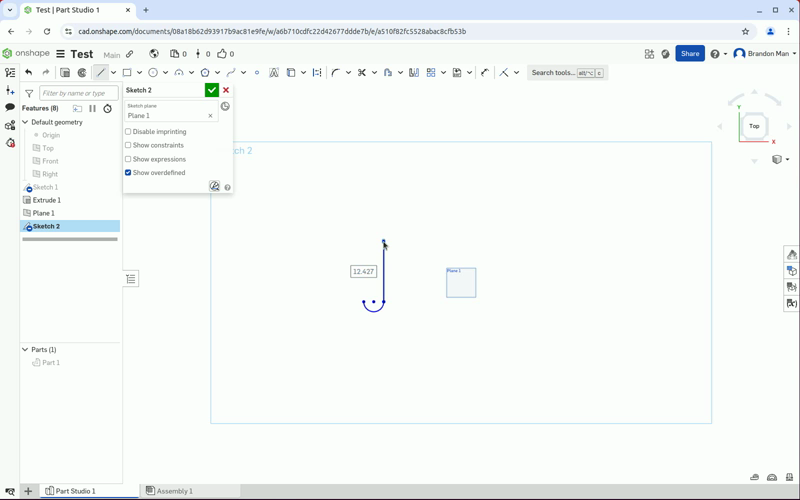
key(a)
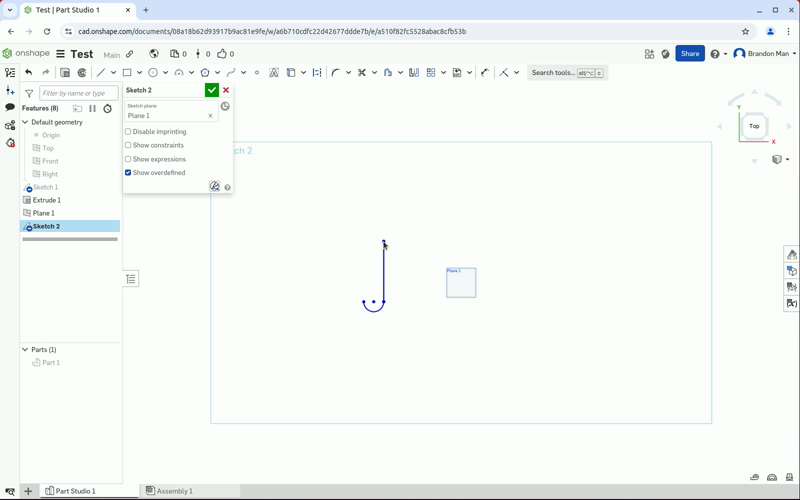
mouse_move(383, 241)
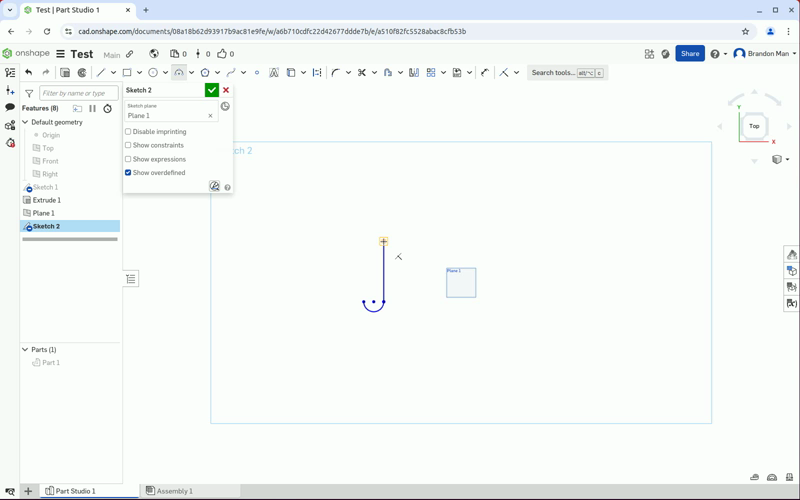
click(383, 241)
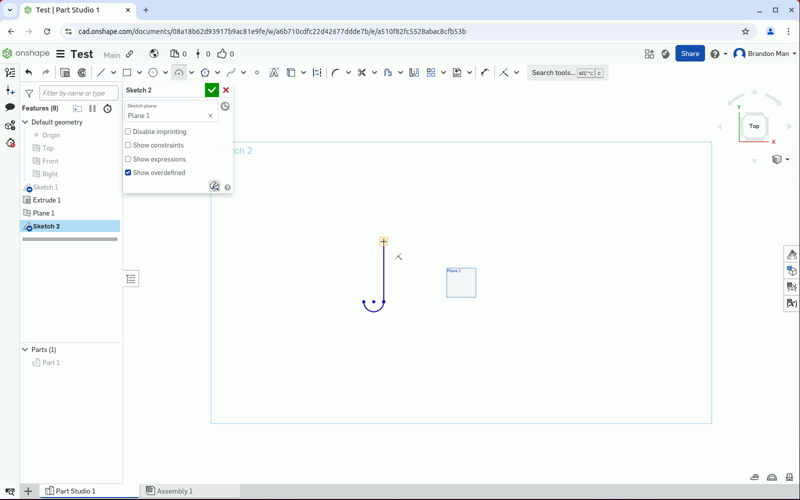
key_down(shift)
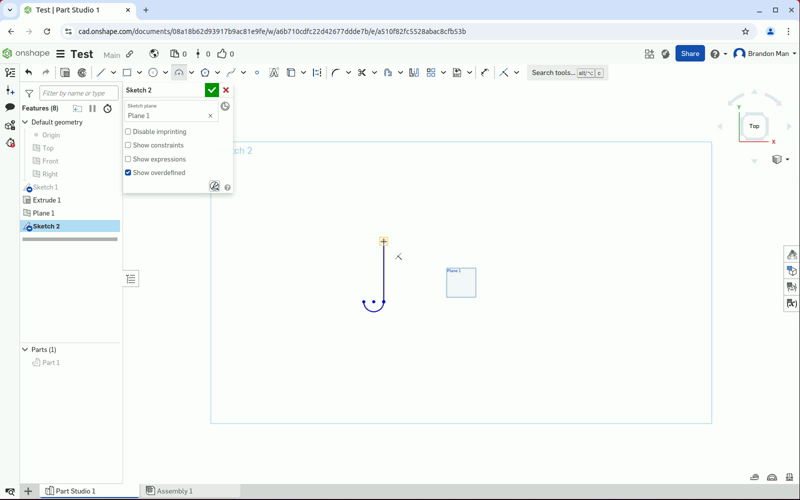
mouse_move(363, 241)
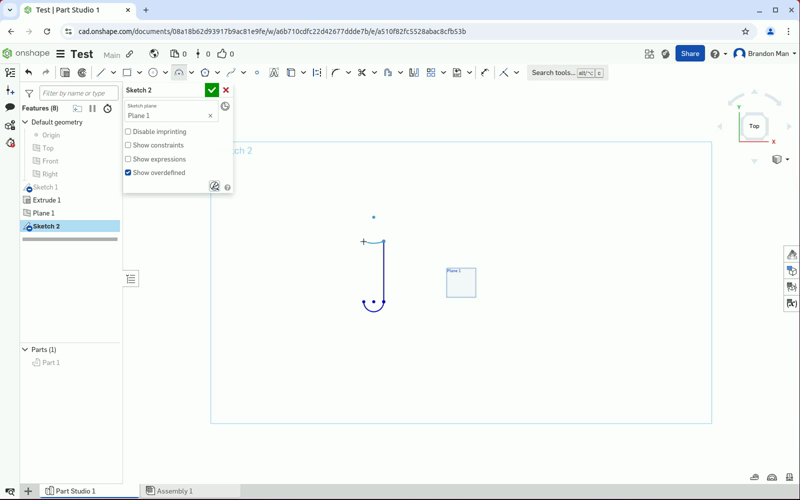
click(363, 241)
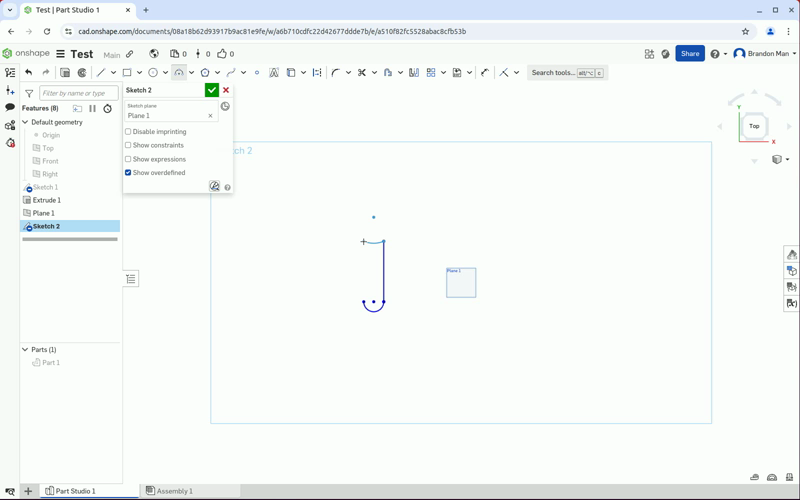
mouse_move(373, 251)
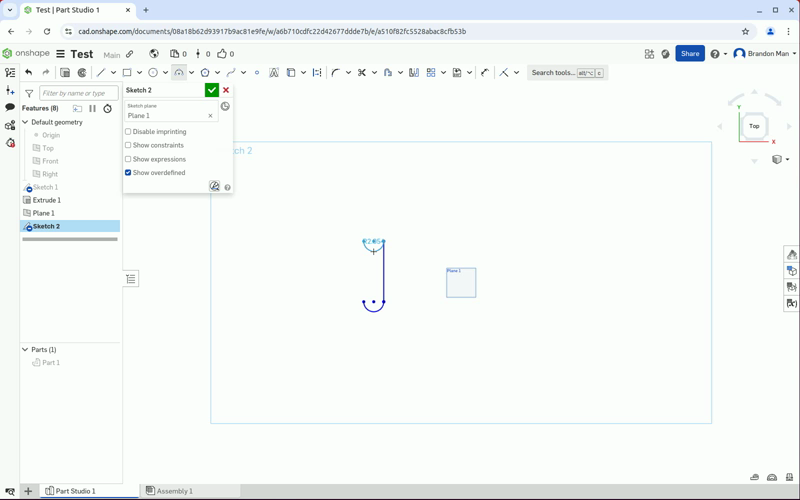
click(373, 251)
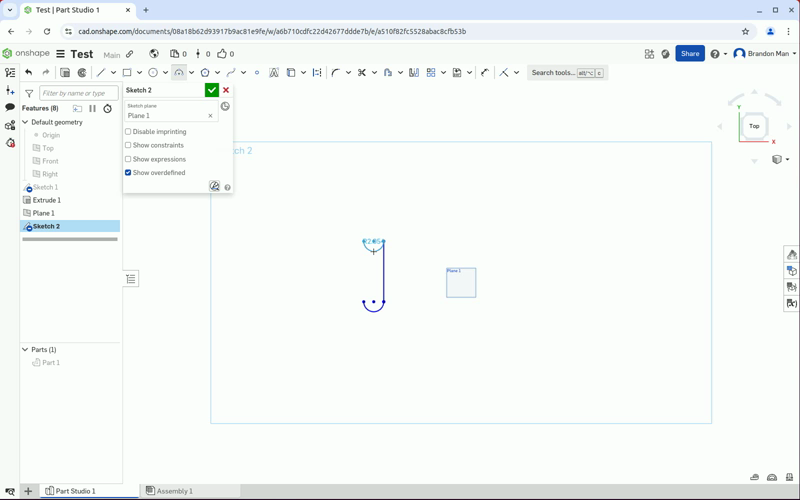
key_up(shift)
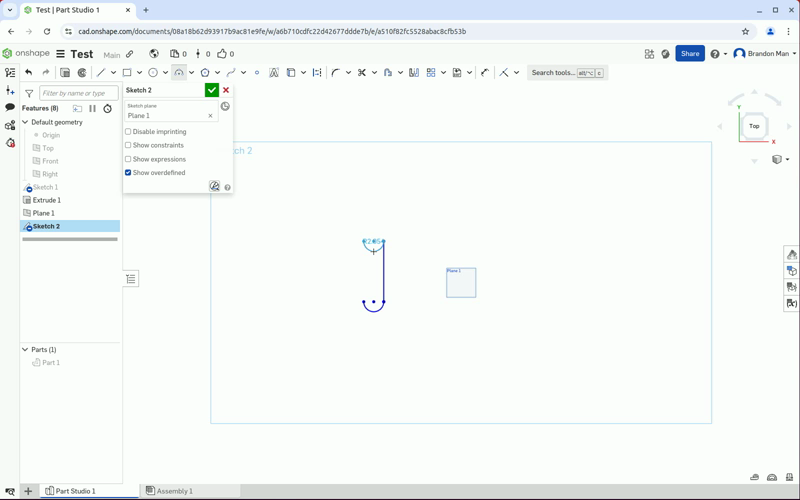
key(esc)
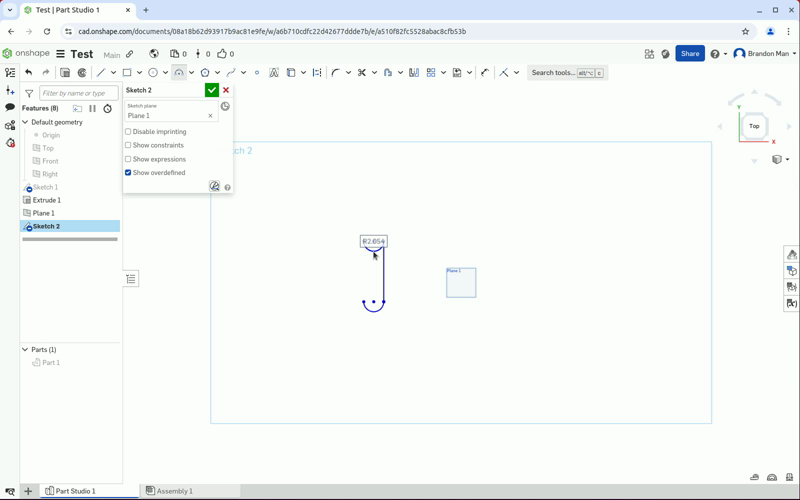
key(l)
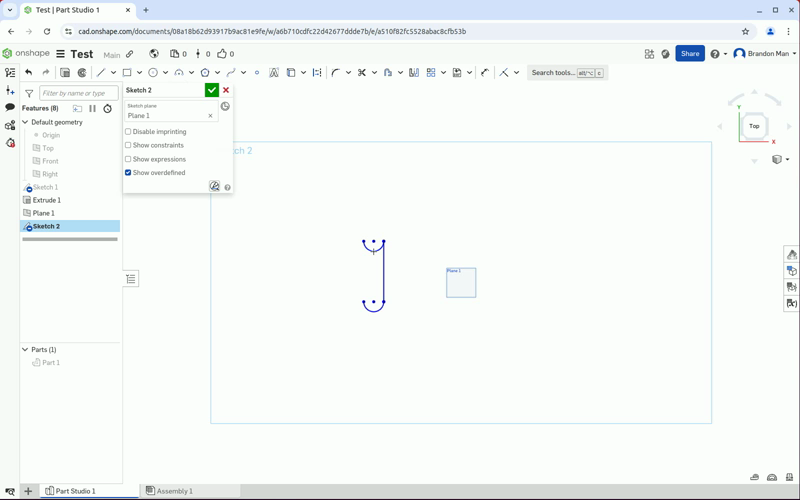
mouse_move(363, 241)
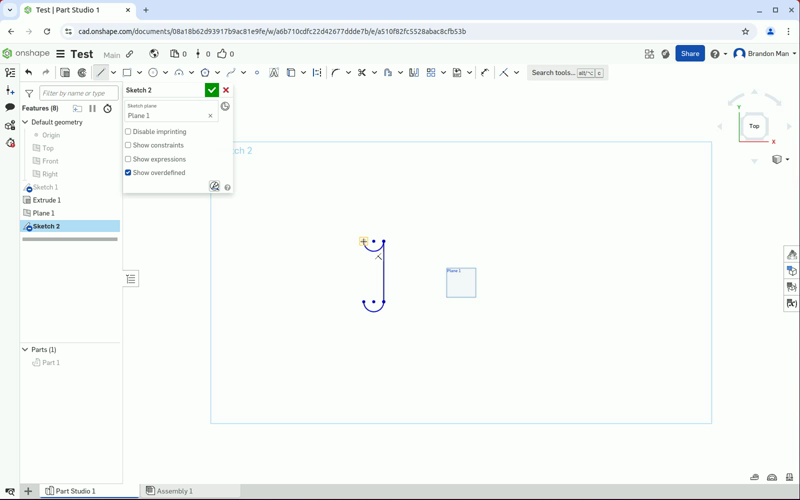
click(363, 241)
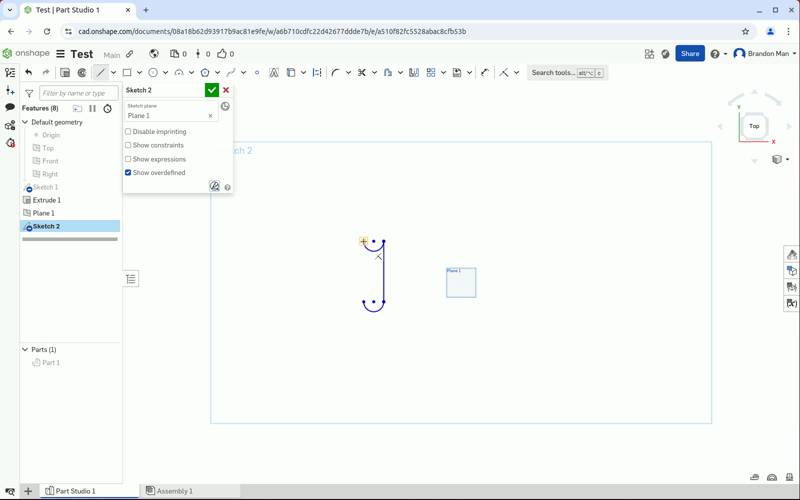
key_down(shift)
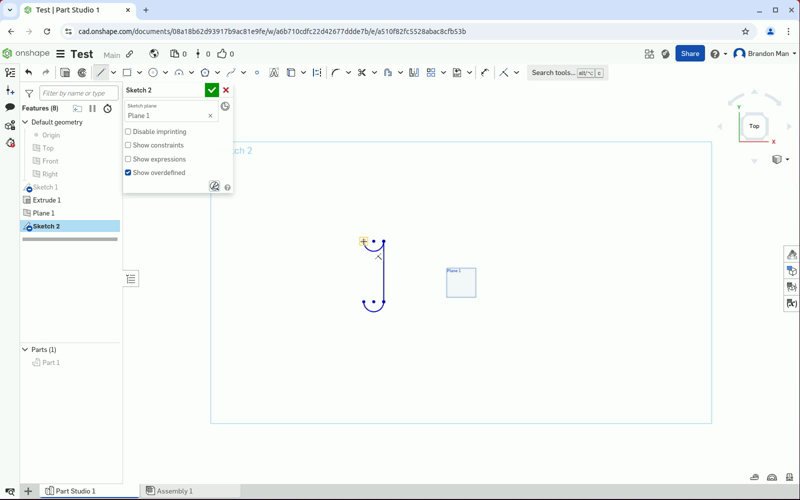
mouse_move(363, 301)
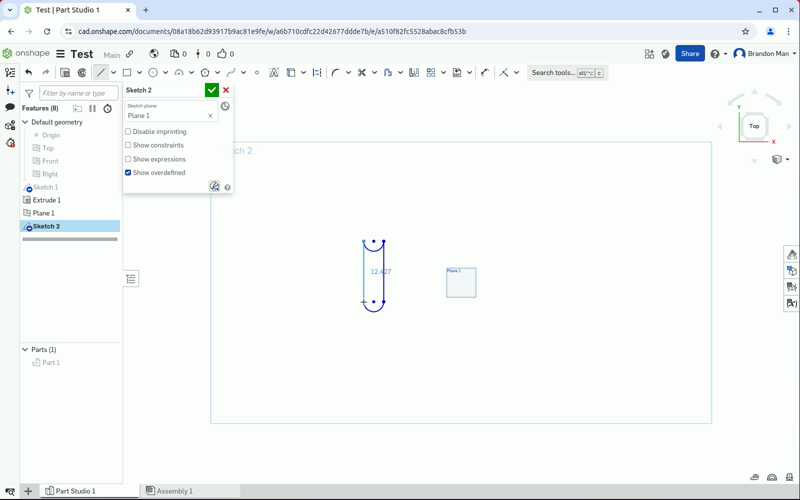
key_up(shift)
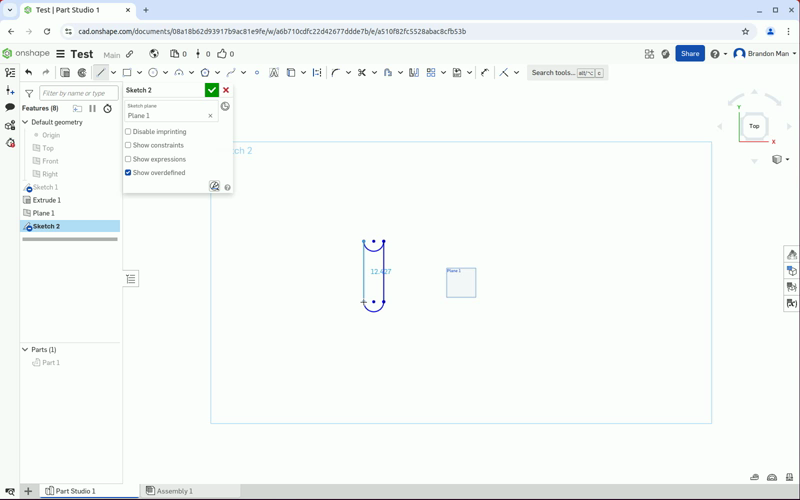
click(363, 301)
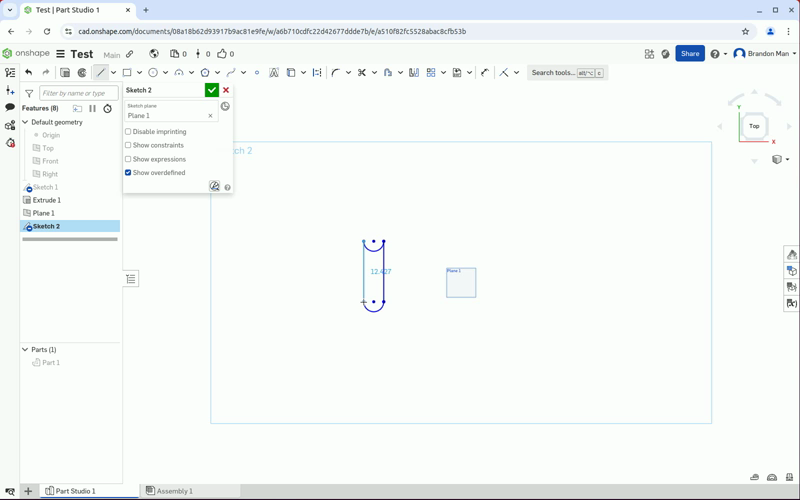
key(esc)
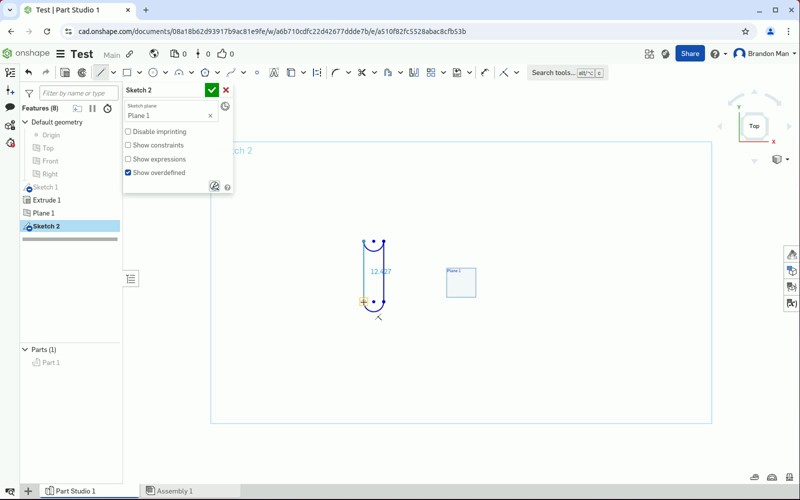
mouse_move(382, 246)
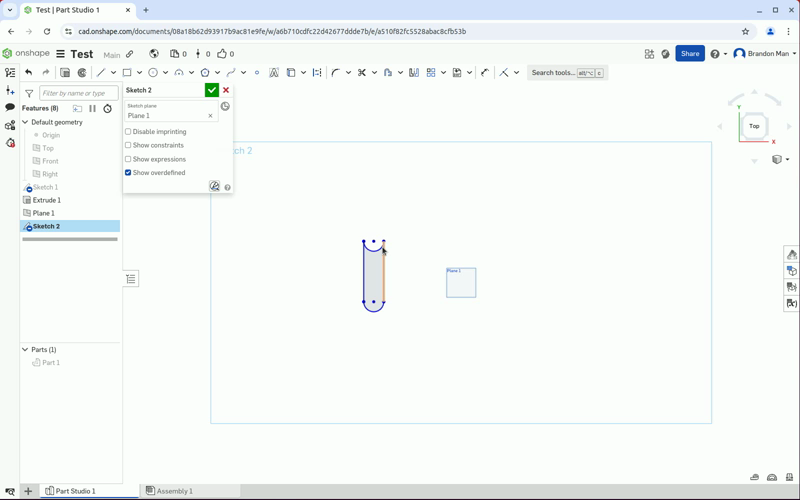
scroll(6)
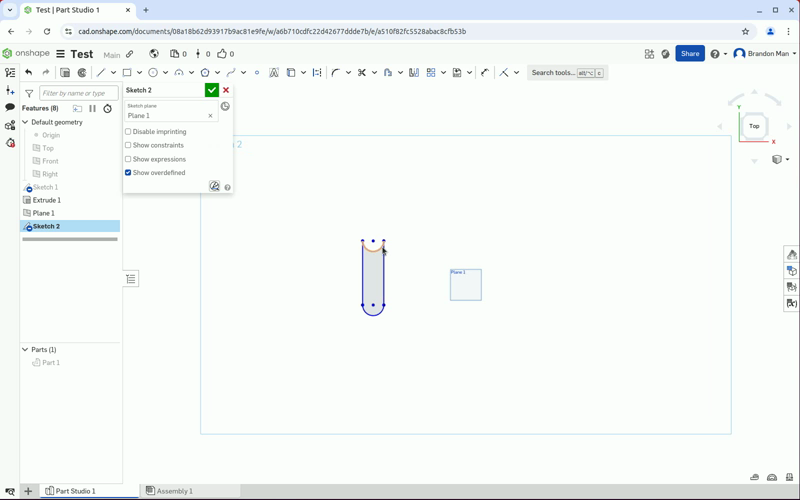
scroll(6)
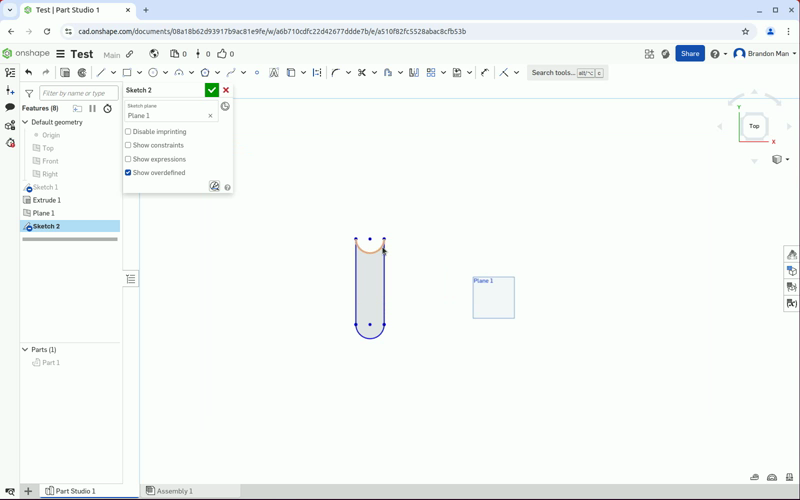
scroll(6)
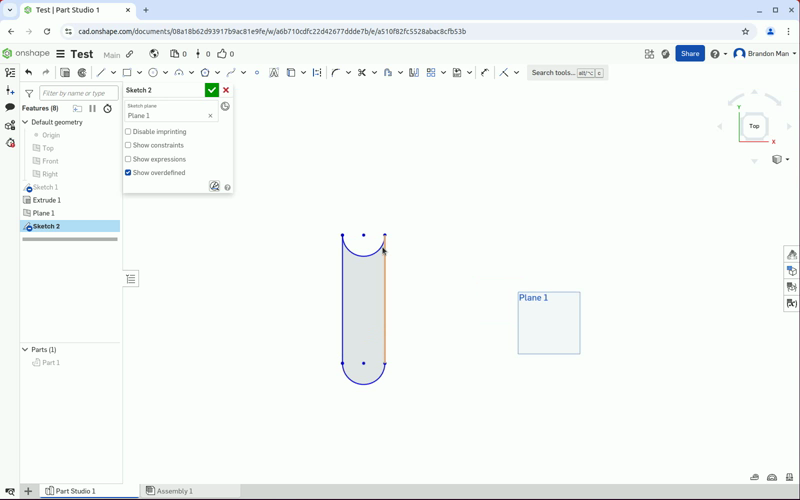
scroll(6)
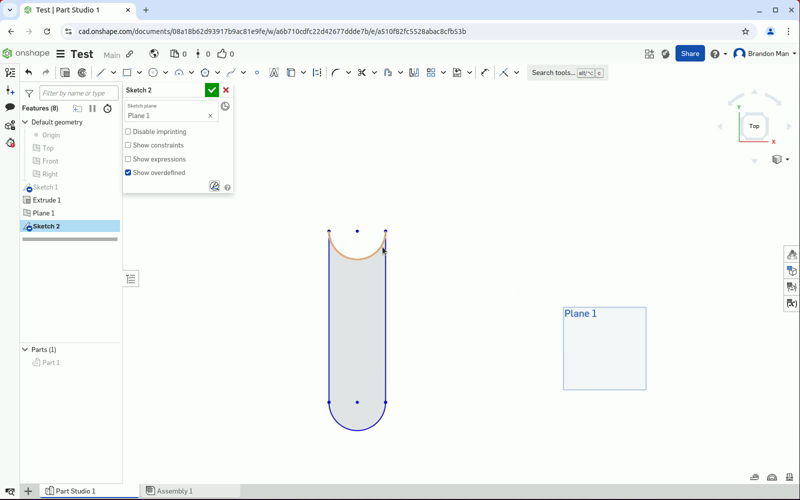
scroll(6)
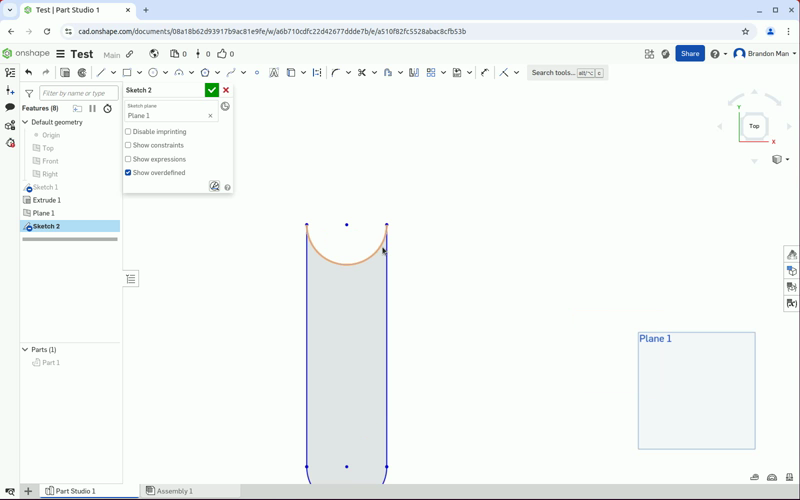
scroll(6)
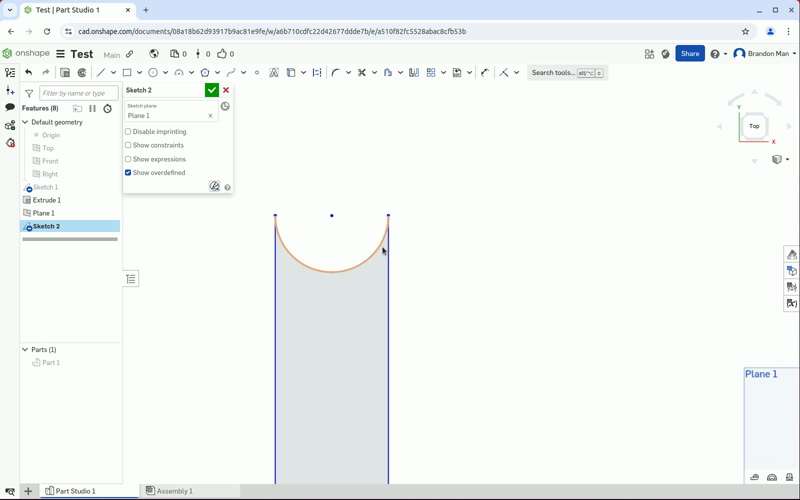
scroll(6)
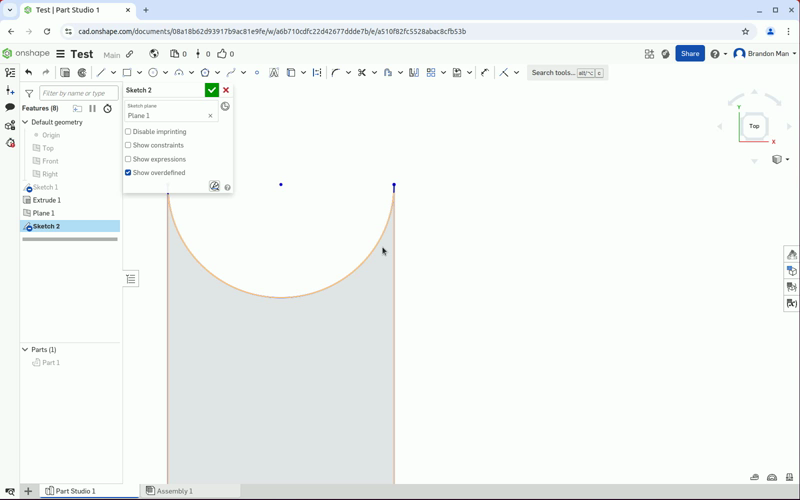
click(382, 246)
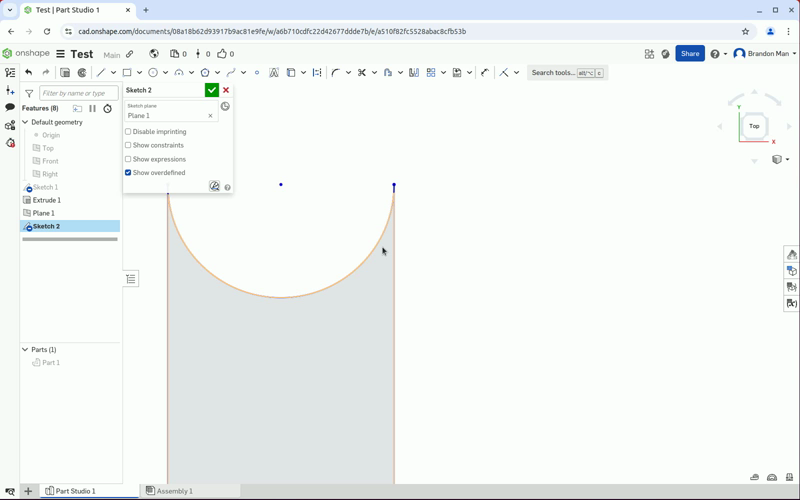
scroll(-6)
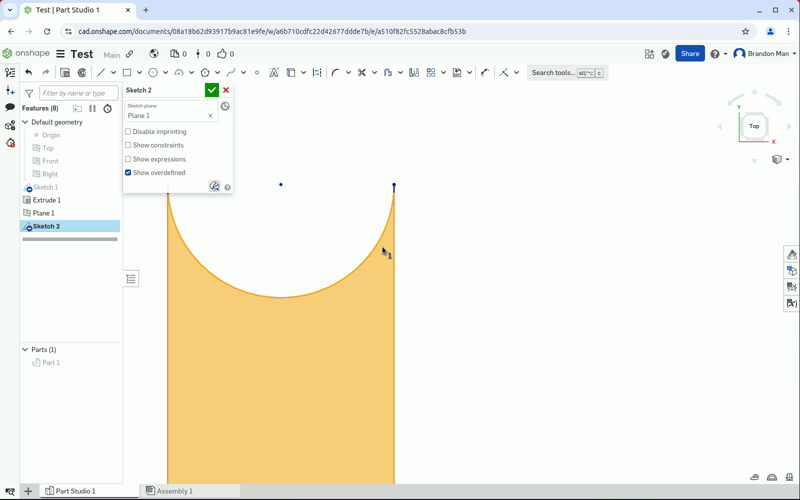
scroll(-6)
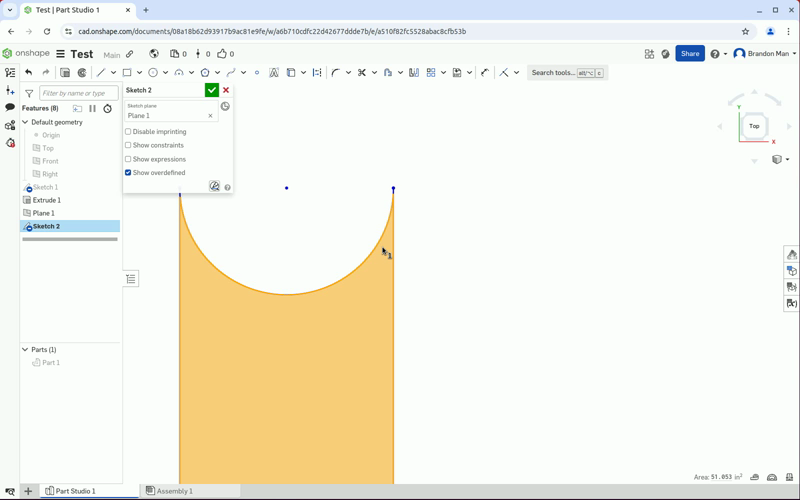
scroll(-6)
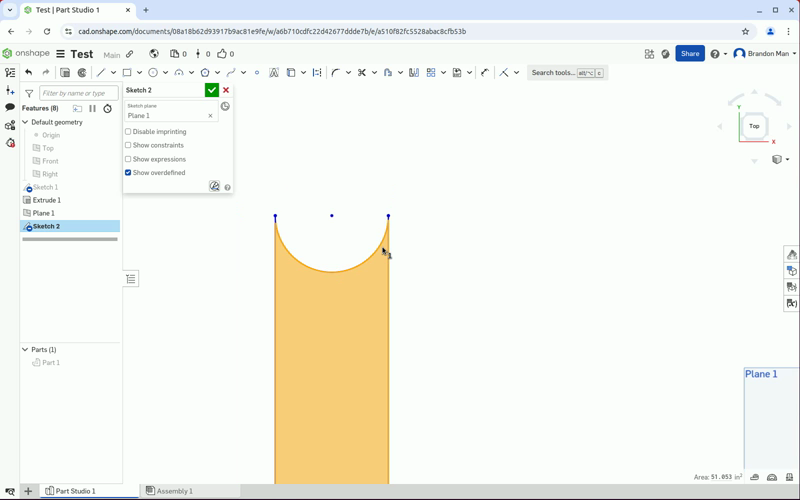
scroll(-6)
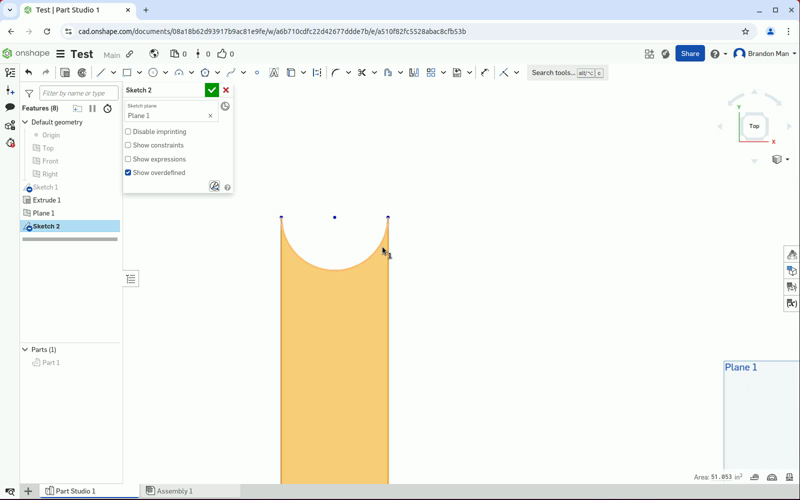
scroll(-6)
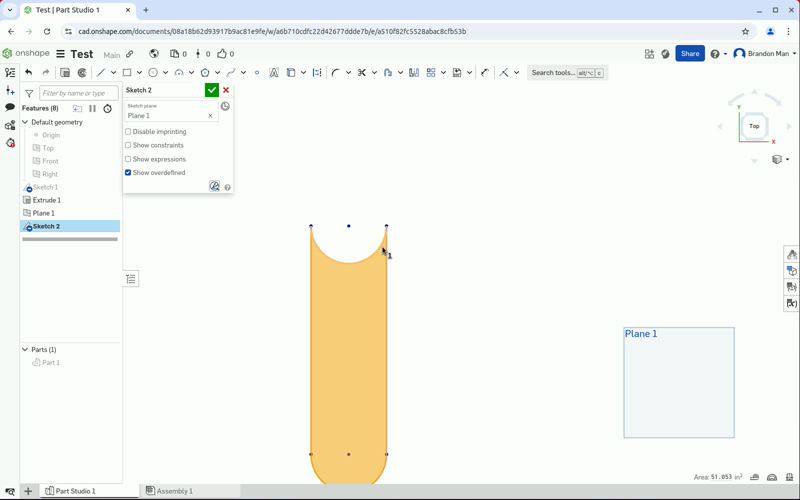
scroll(-6)
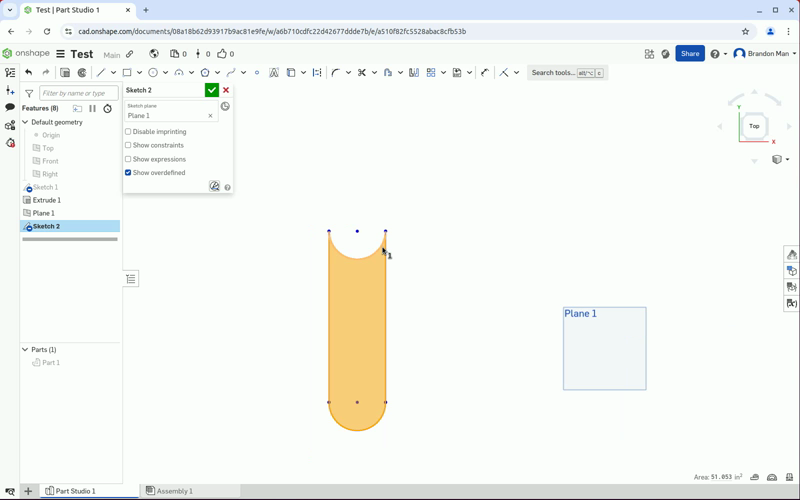
scroll(-6)
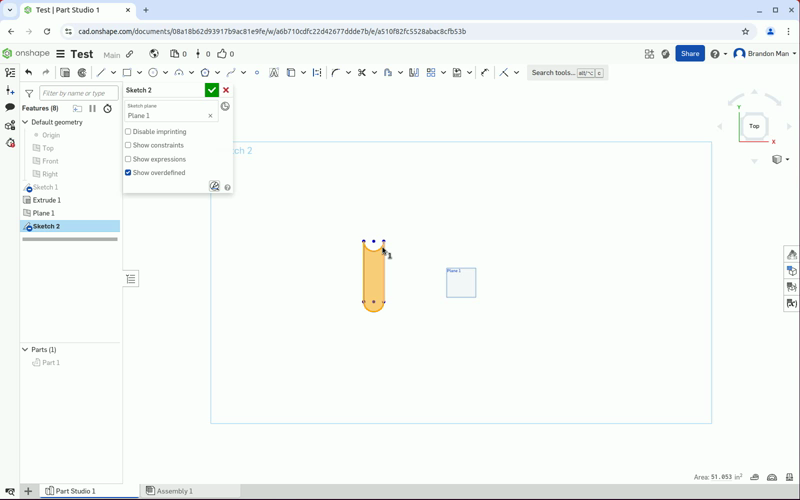
mouse_move(73, 352)
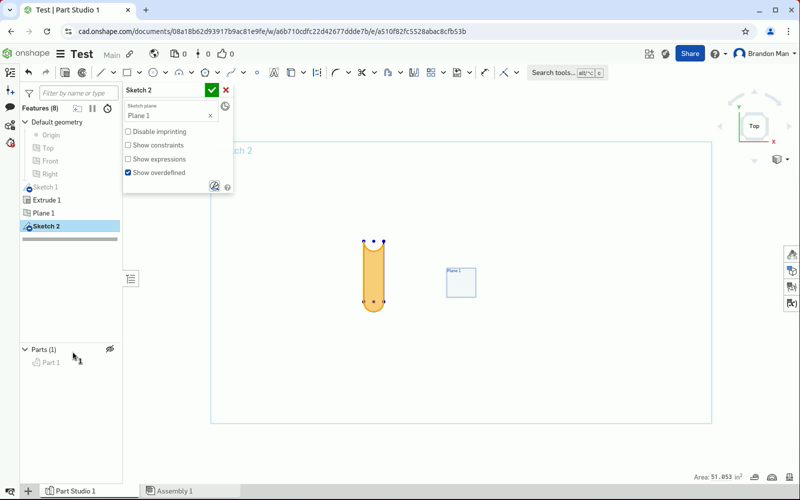
key(shift+y)
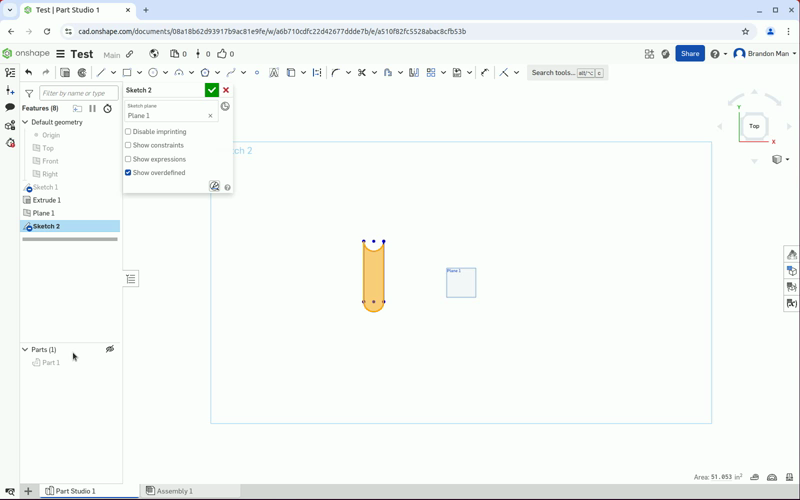
key(shift+e)
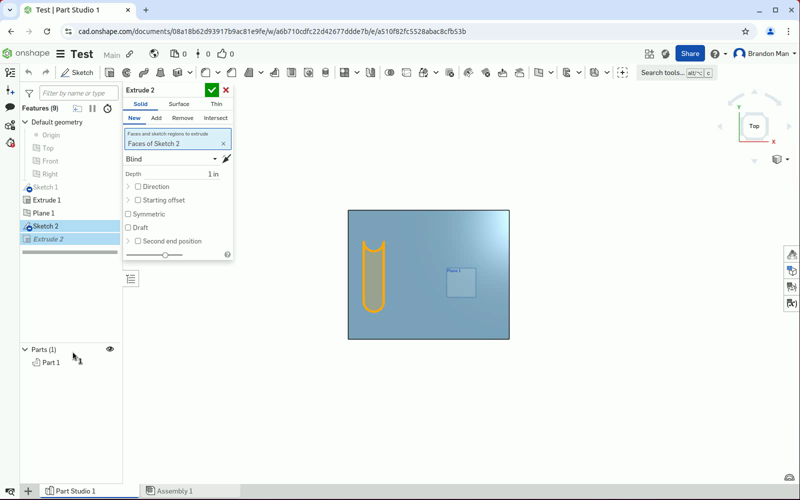
mouse_move(143, 106)
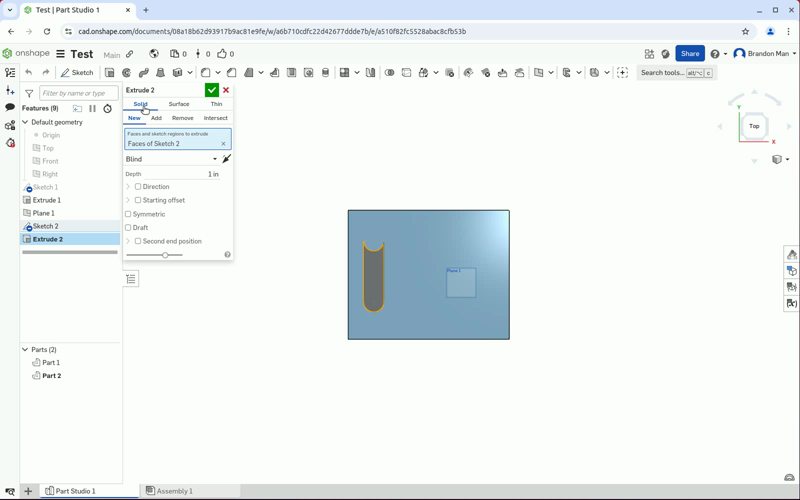
click(143, 106)
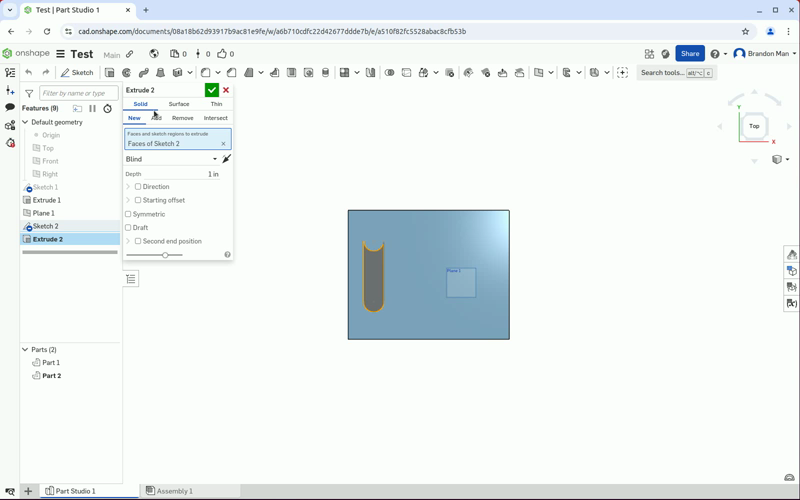
mouse_move(186, 120)
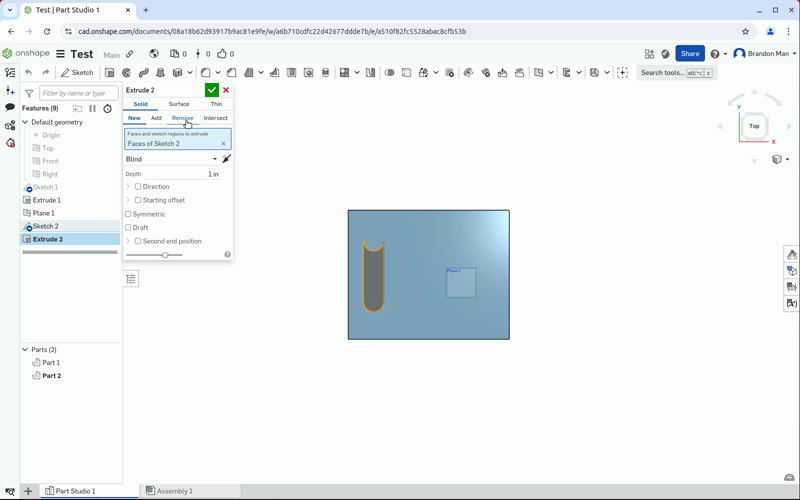
click(186, 120)
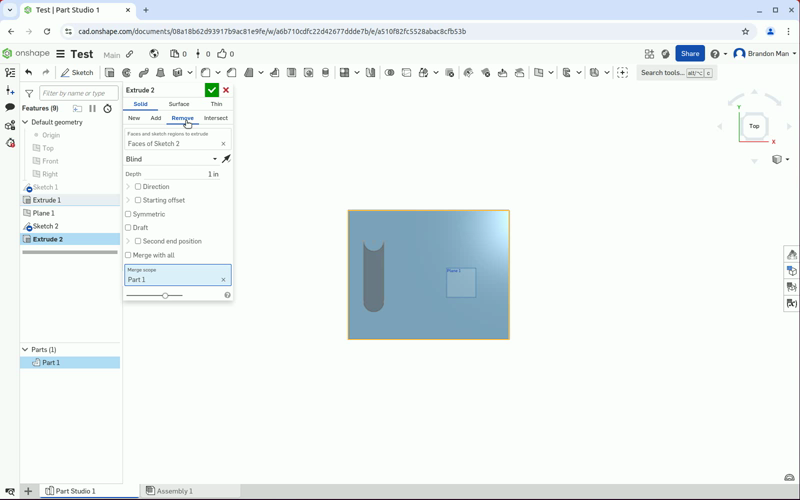
key(tab, 4)
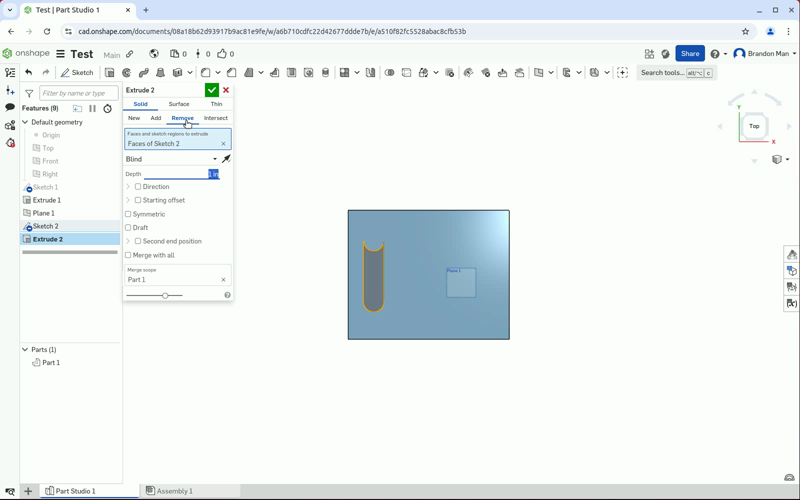
text(2.407)
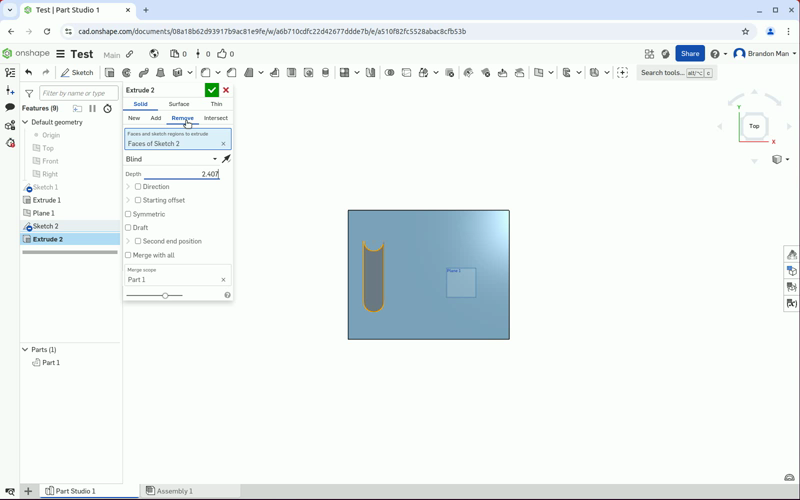
key(tab, 6)
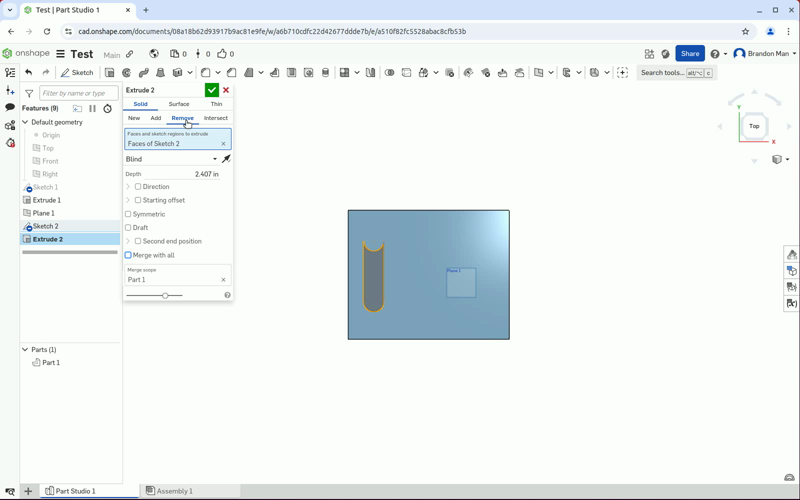
key(space)
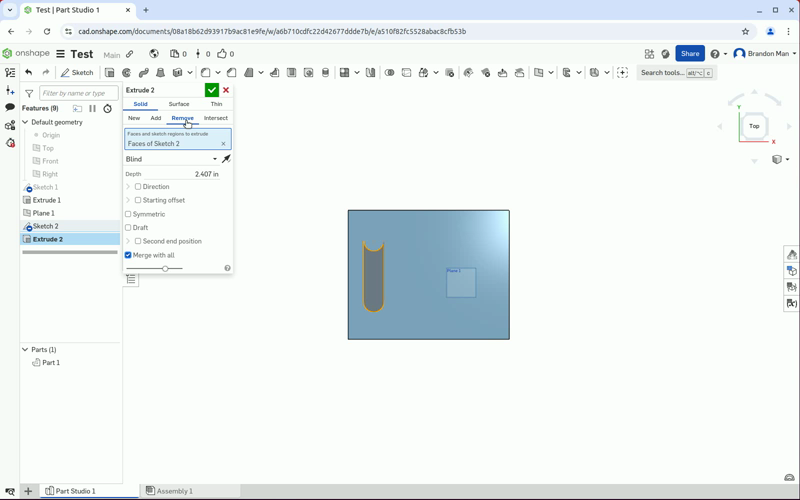
key(enter)
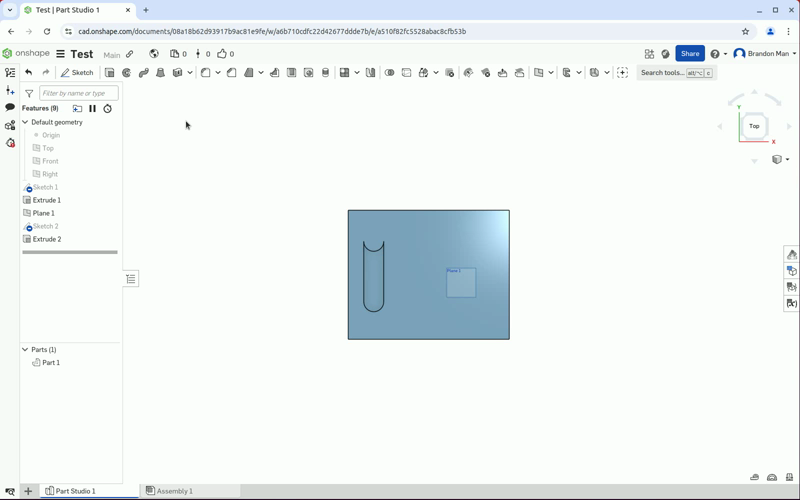
key(shift+h)
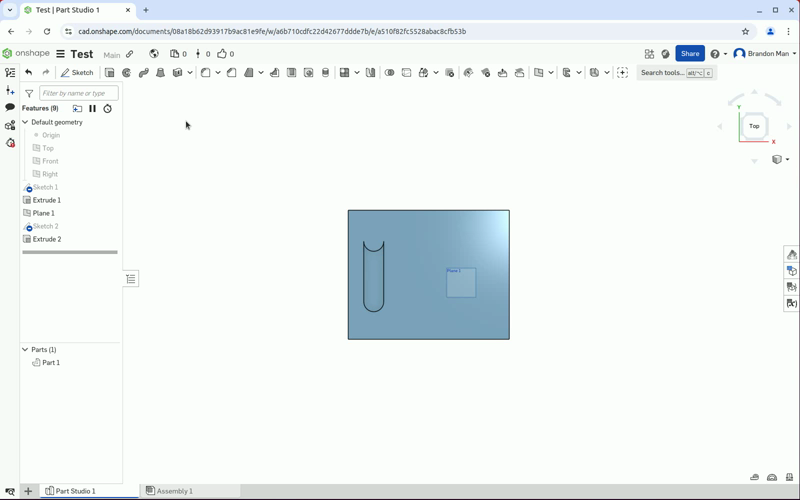
key(shift+h)
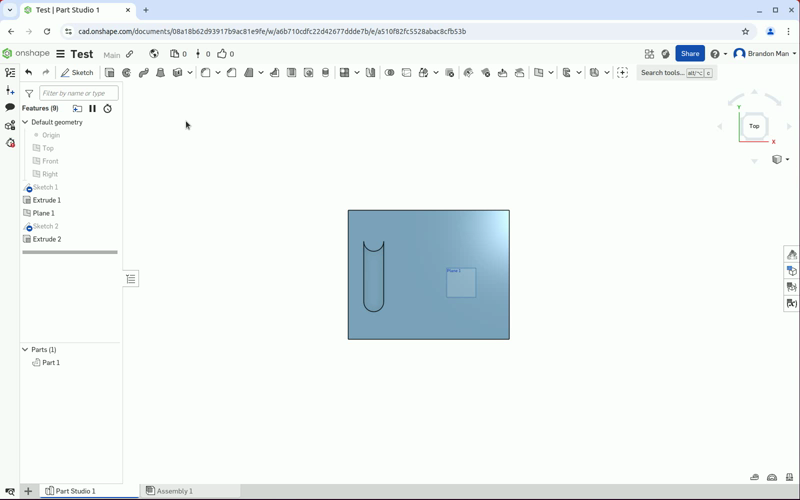
mouse_move(73, 189)
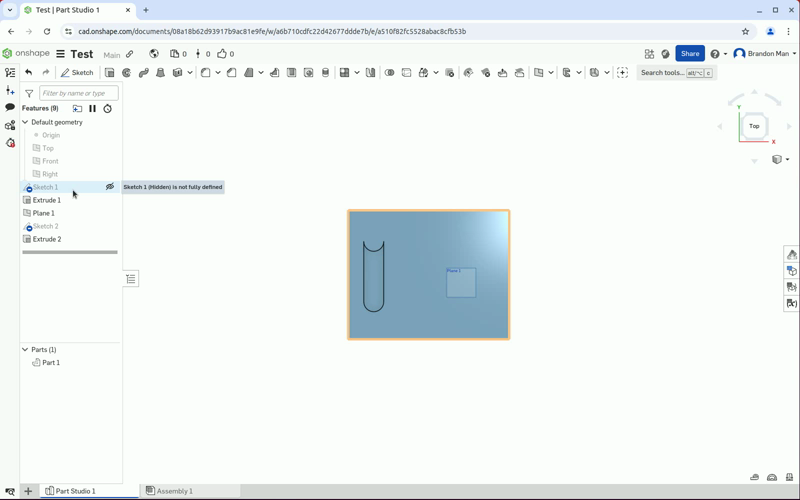
click(73, 189)
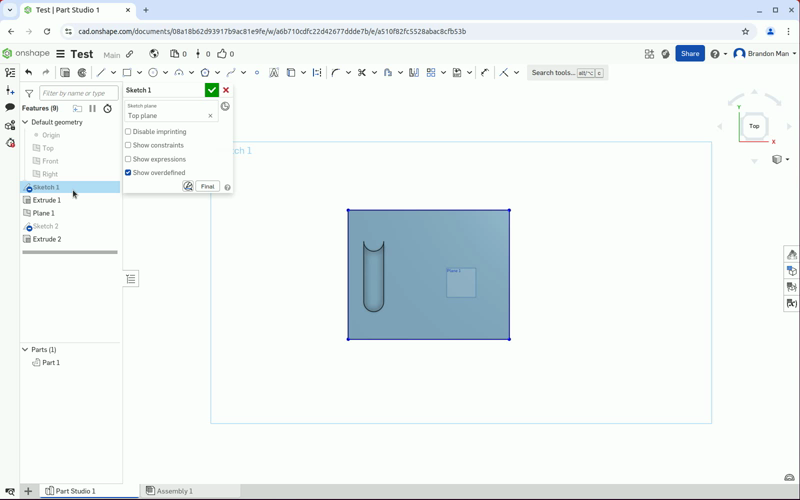
mouse_move(229, 92)
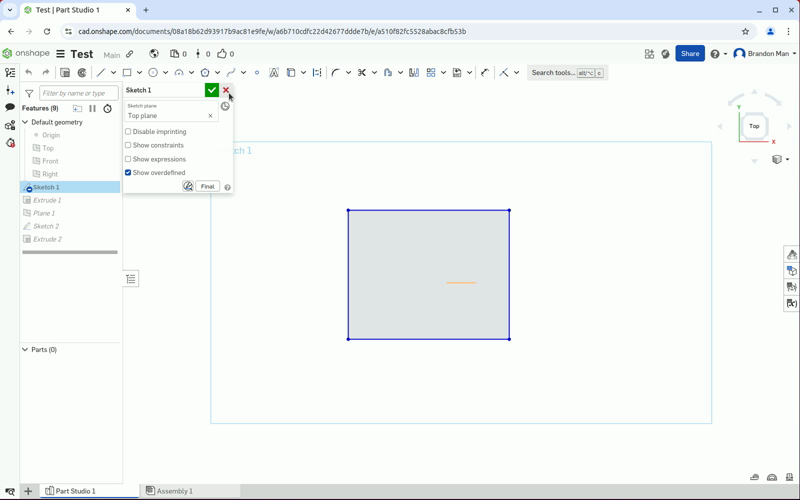
click(229, 92)
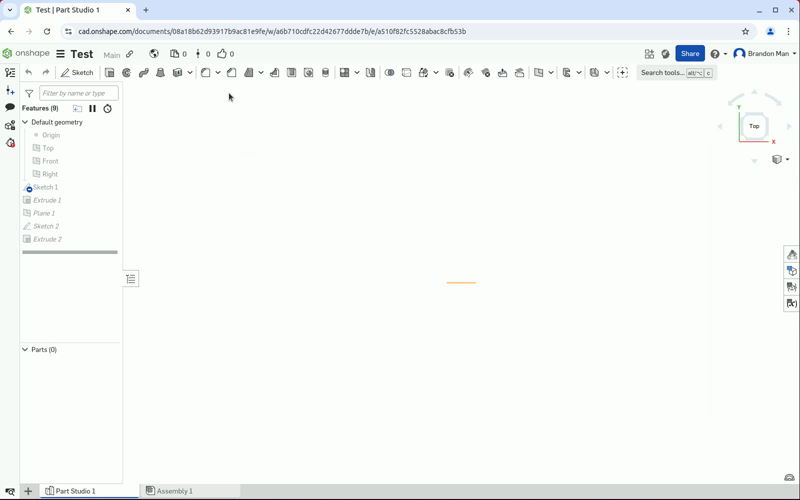
key(shift+s)
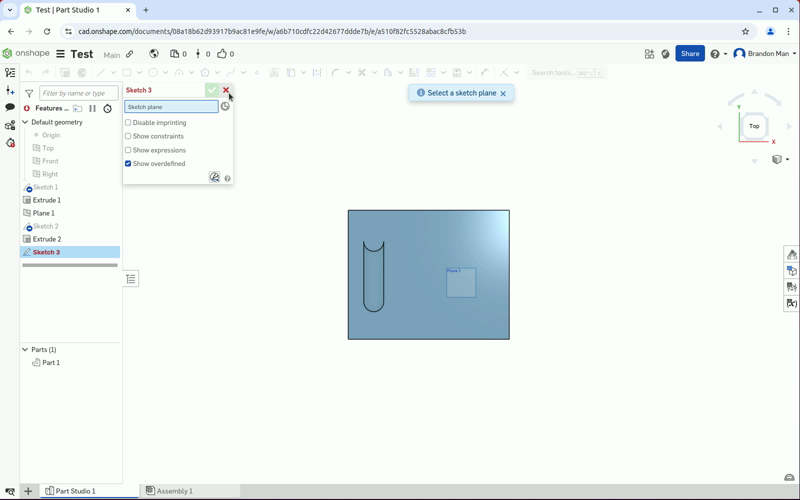
mouse_move(73, 215)
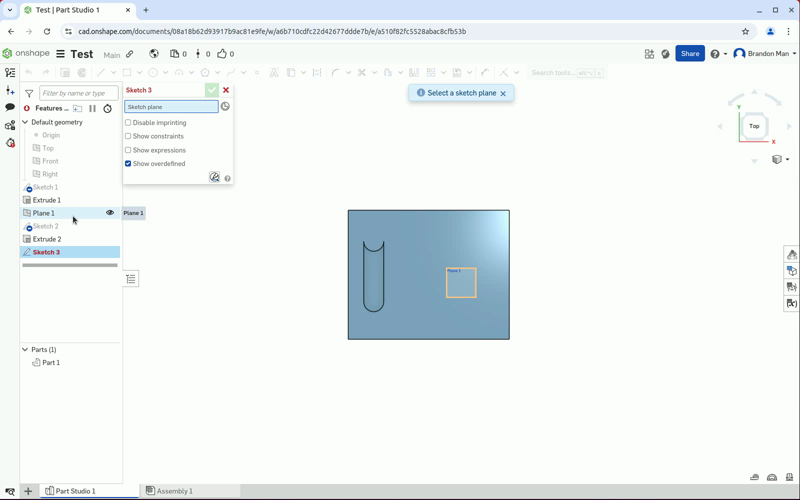
click(73, 215)
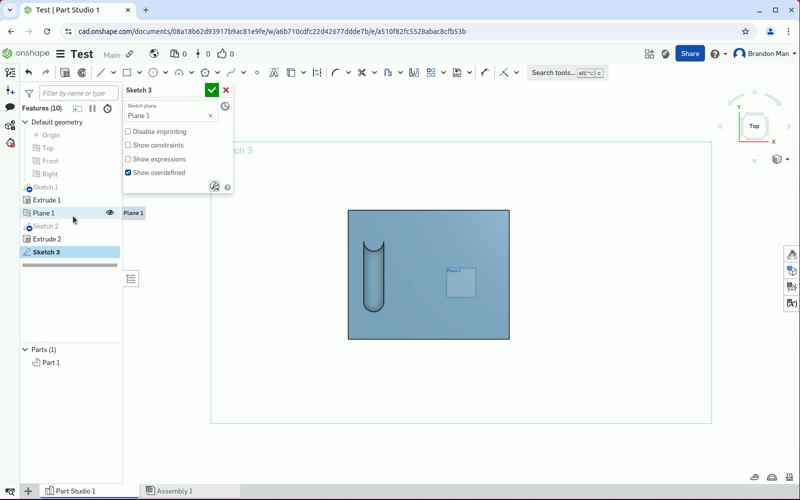
mouse_move(73, 352)
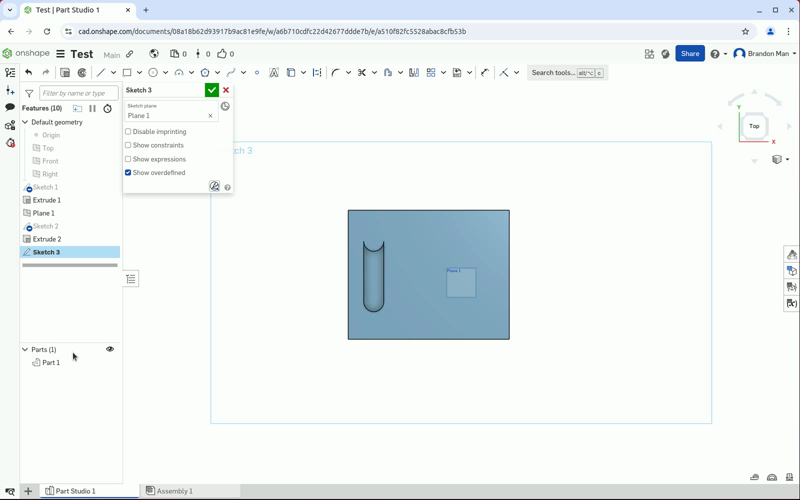
key(y)
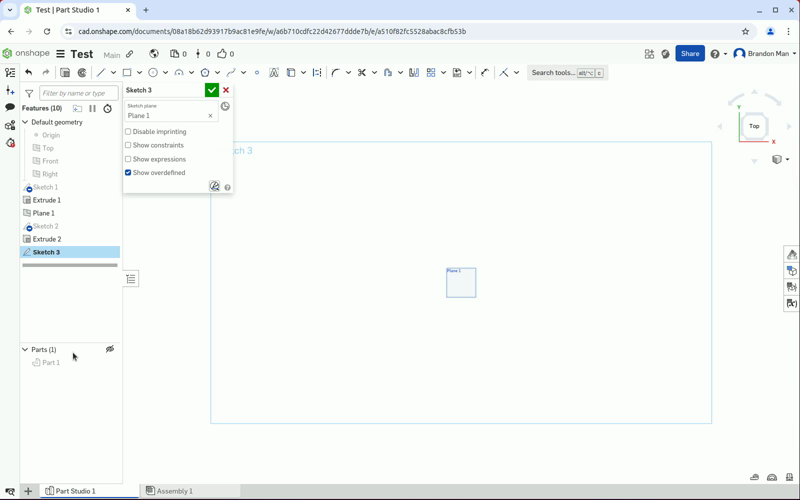
key(c)
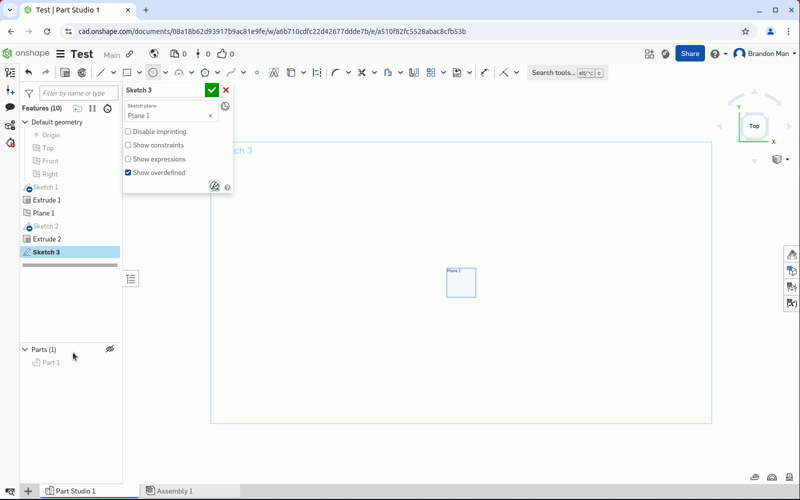
key_down(shift)
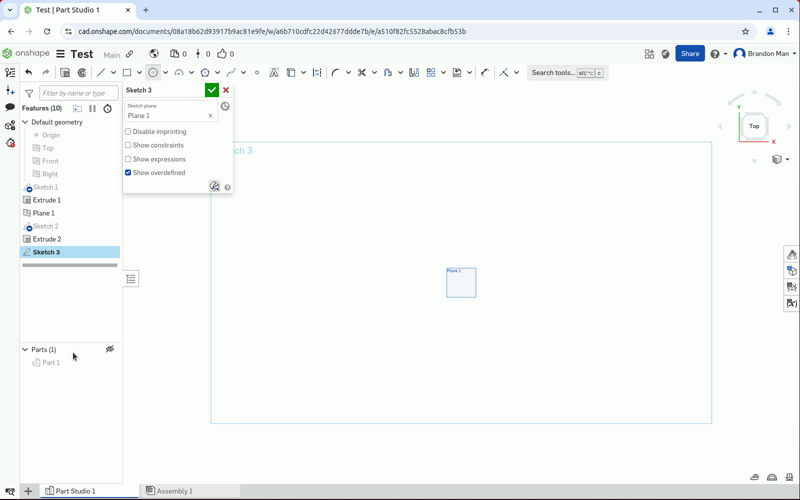
mouse_move(404, 282)
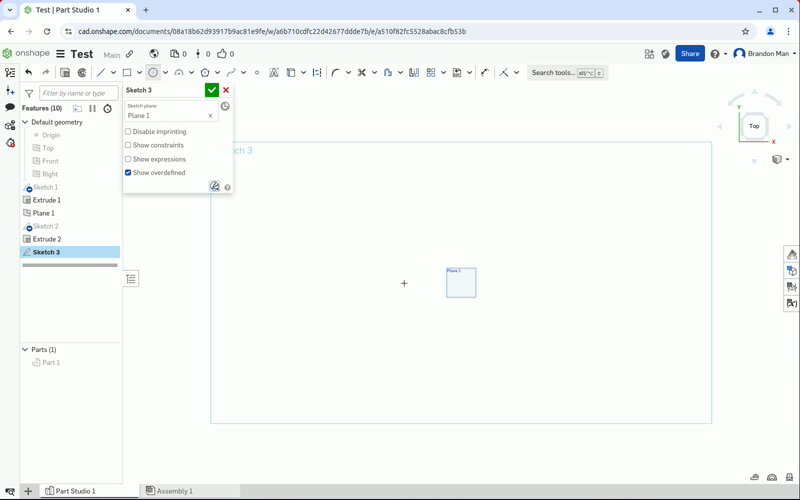
click(404, 282)
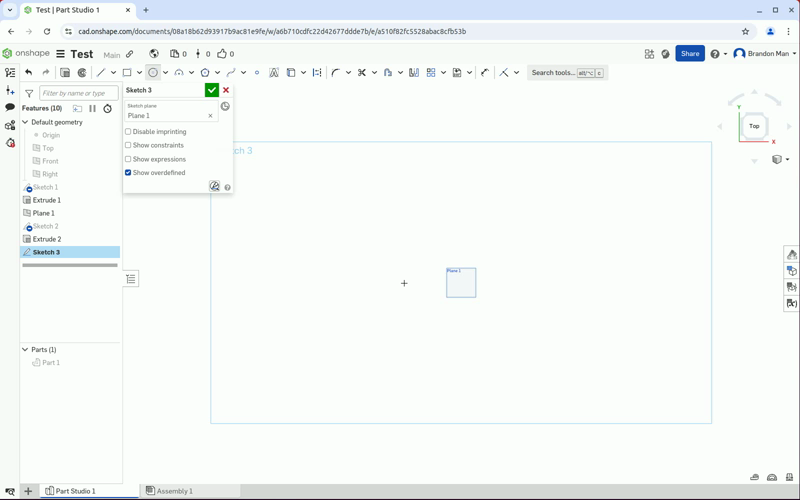
key_up(shift)
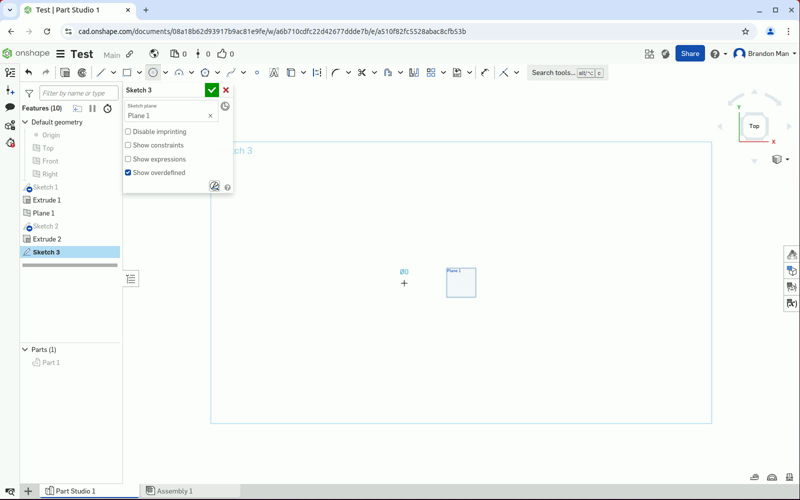
mouse_move(418, 282)
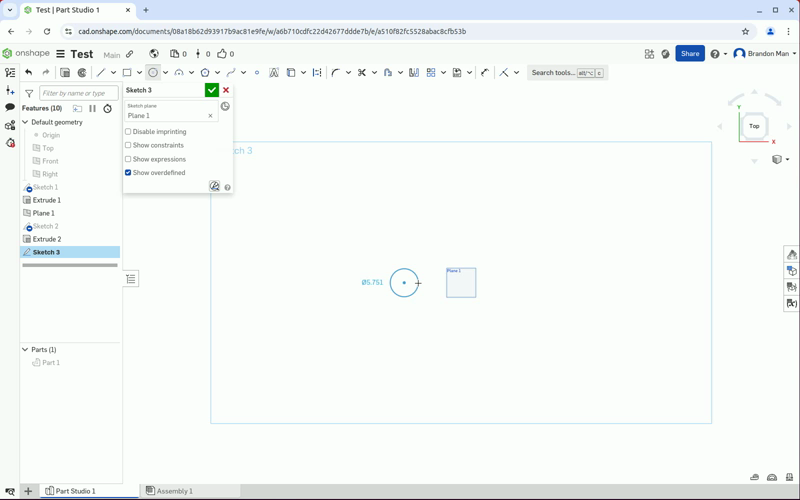
click(418, 282)
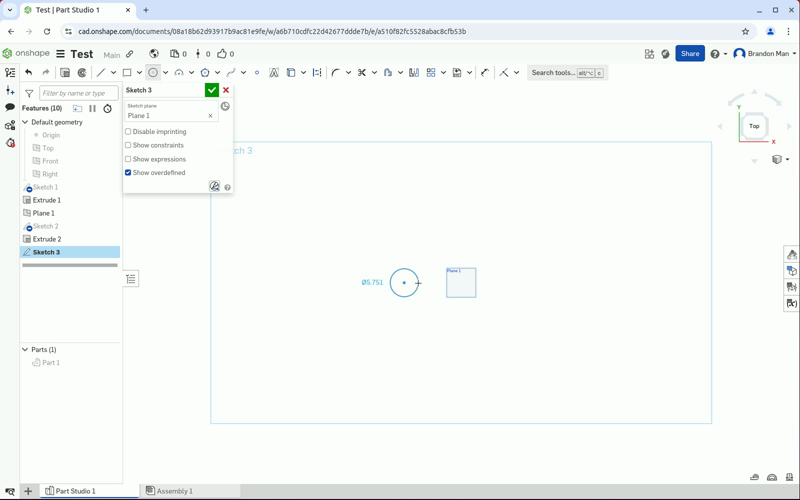
key(esc)
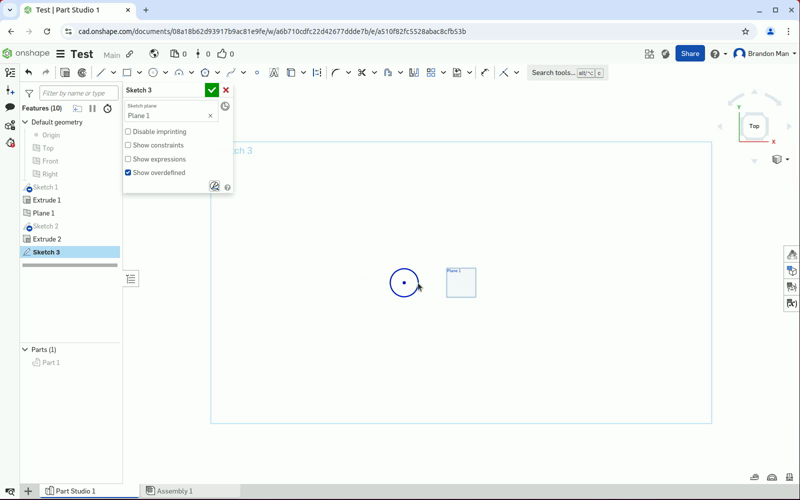
mouse_move(409, 273)
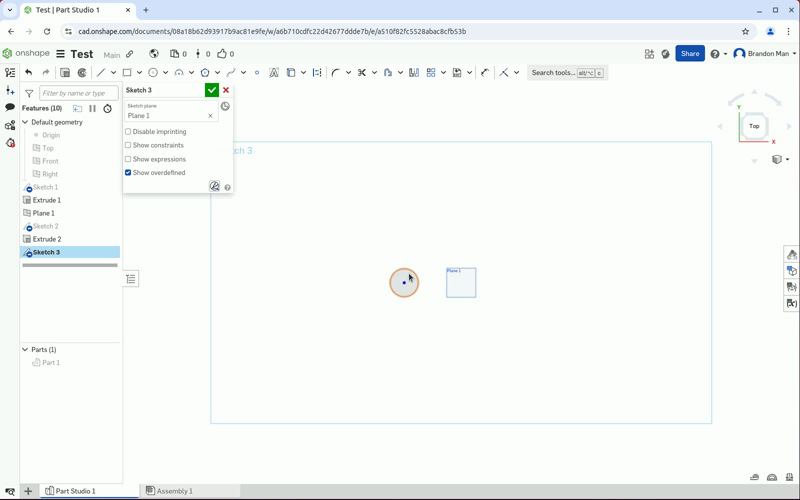
scroll(6)
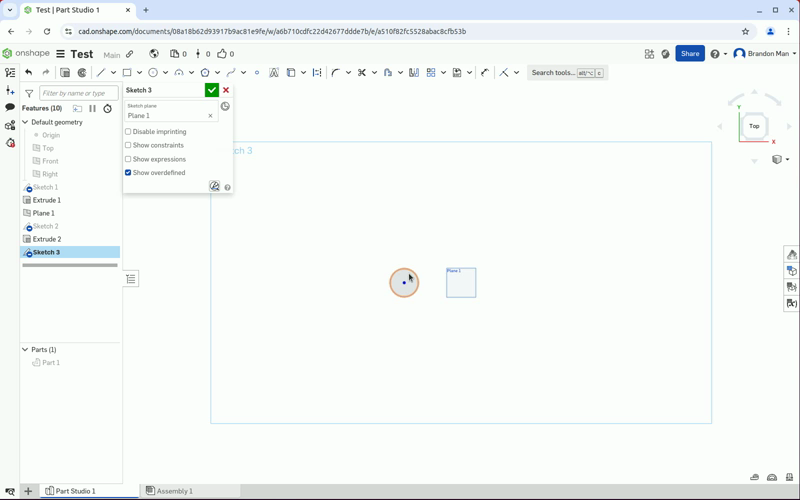
scroll(6)
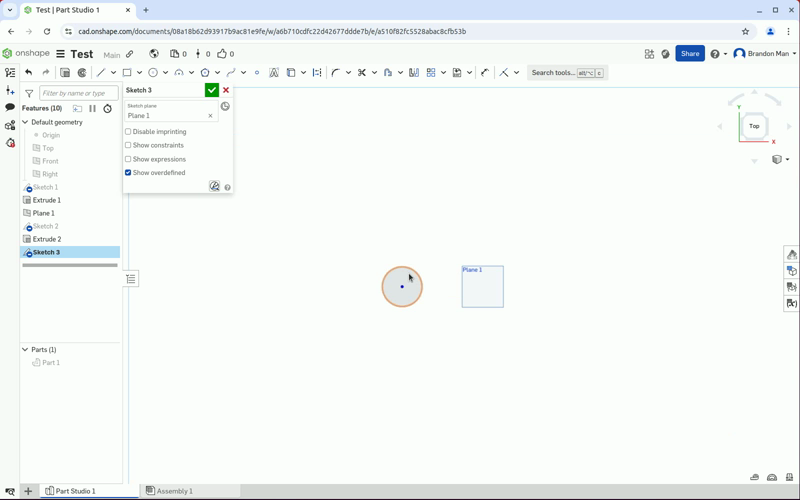
scroll(6)
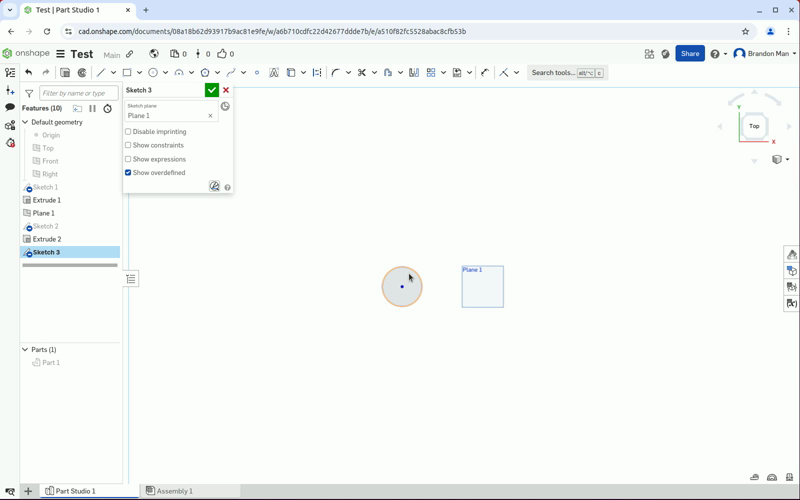
scroll(6)
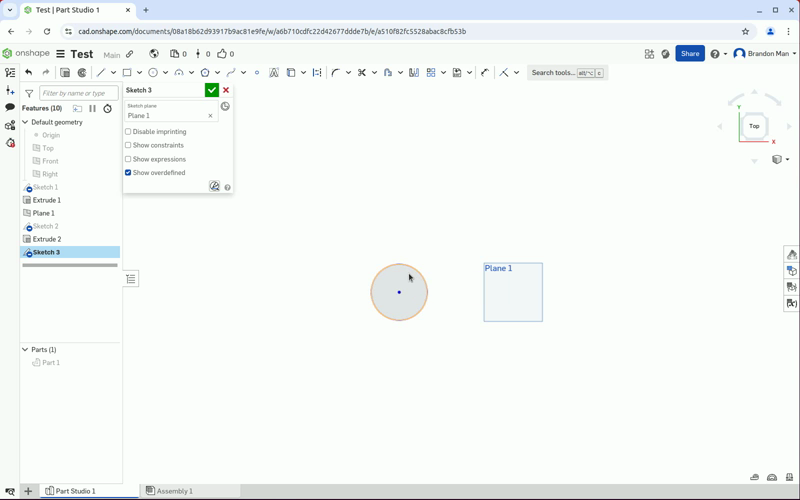
scroll(6)
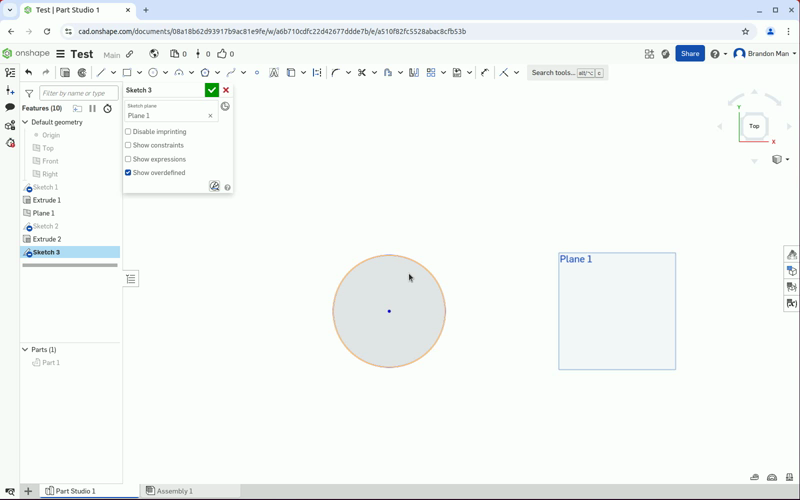
scroll(6)
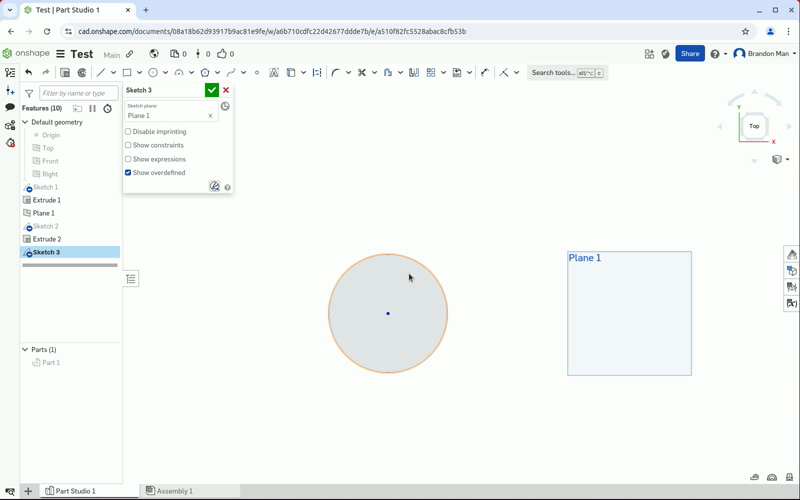
scroll(6)
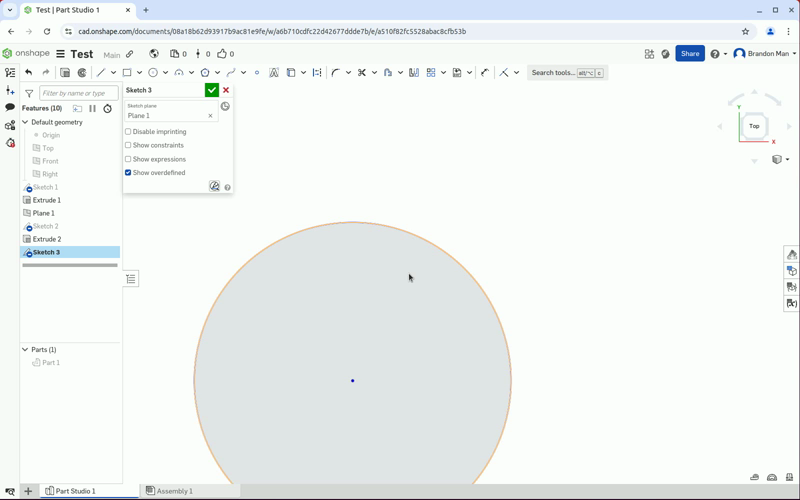
click(409, 273)
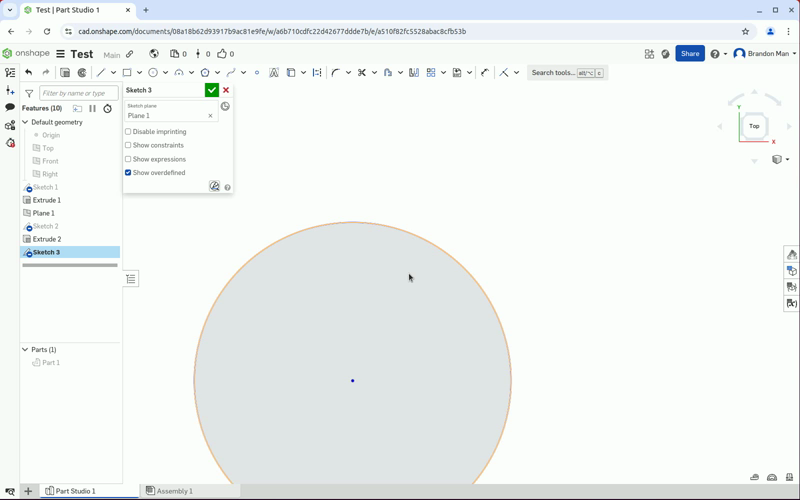
scroll(-6)
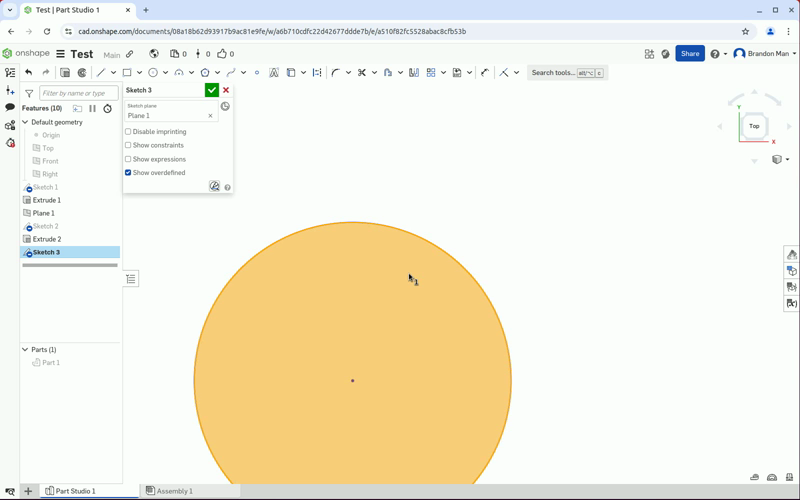
scroll(-6)
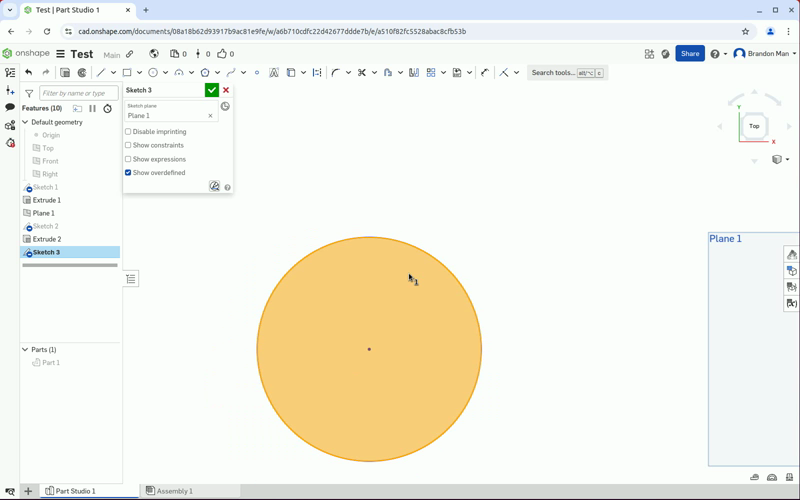
scroll(-6)
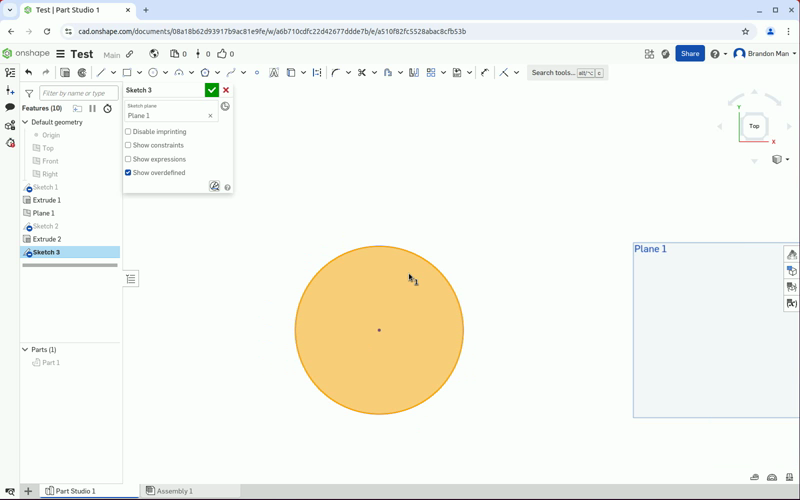
scroll(-6)
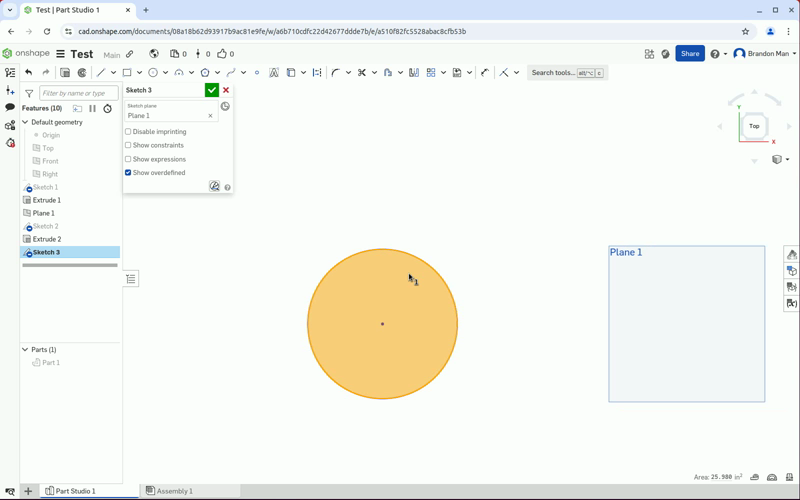
scroll(-6)
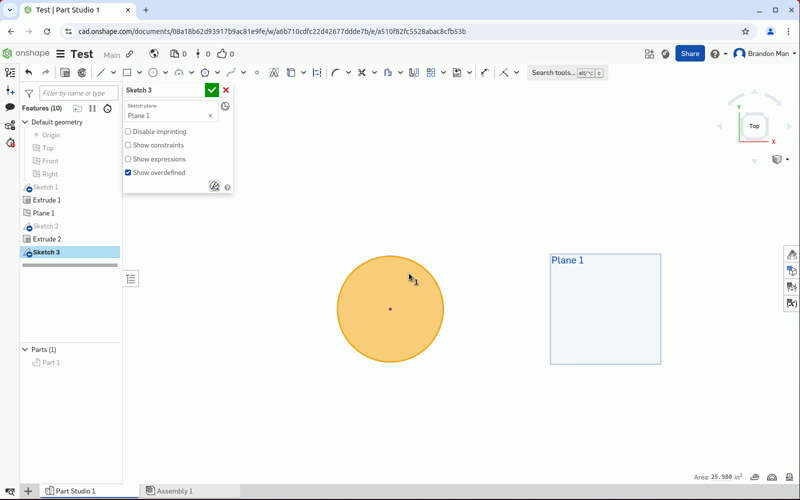
scroll(-6)
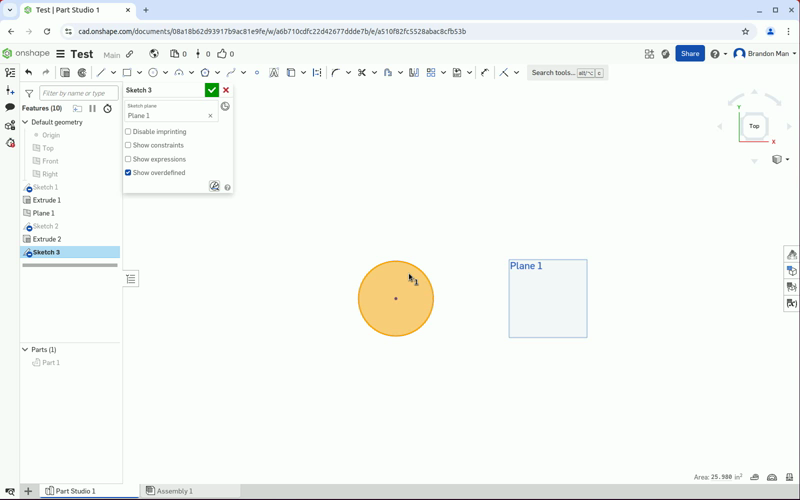
scroll(-6)
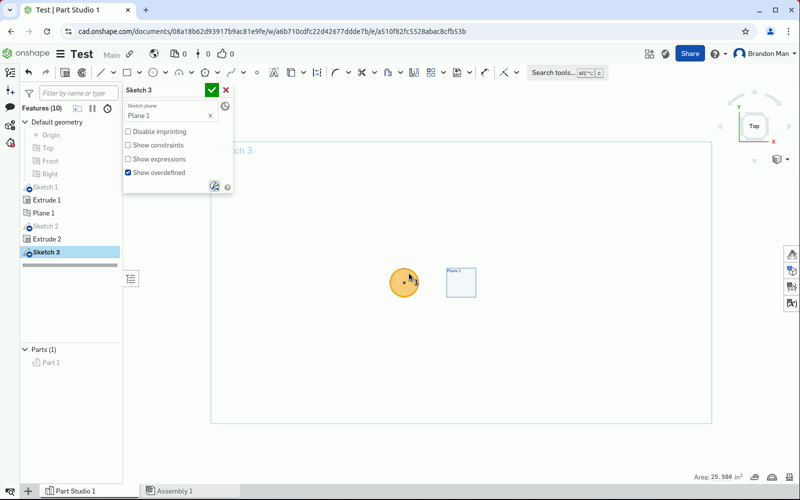
mouse_move(73, 352)
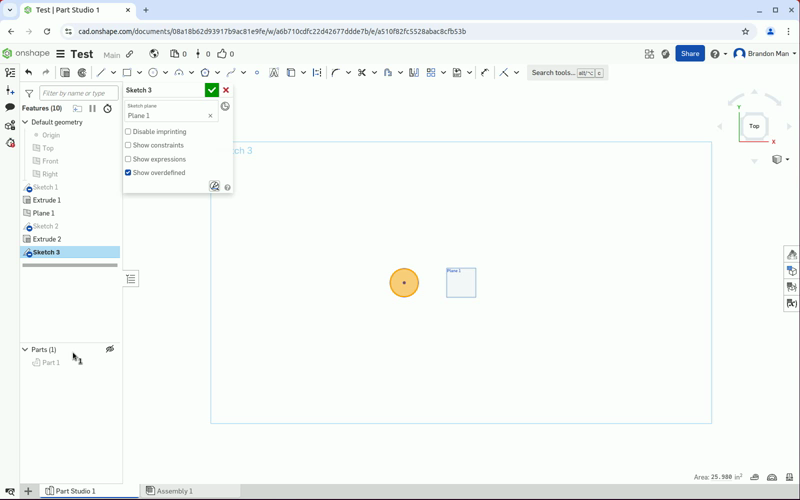
key(shift+y)
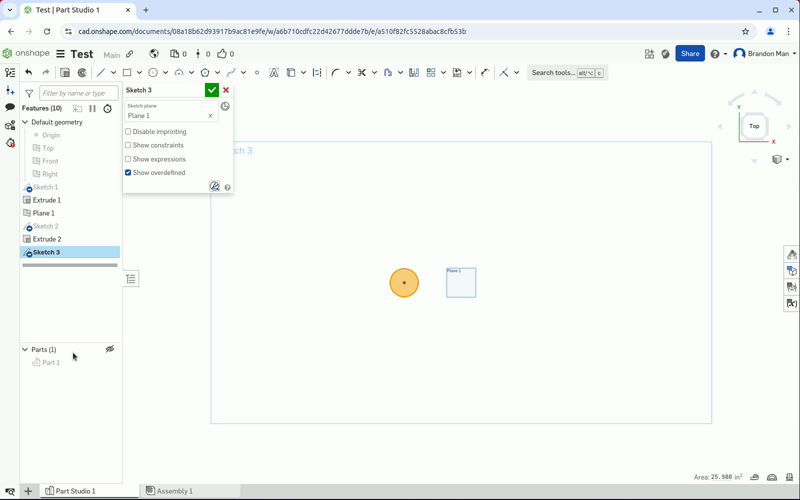
key(shift+e)
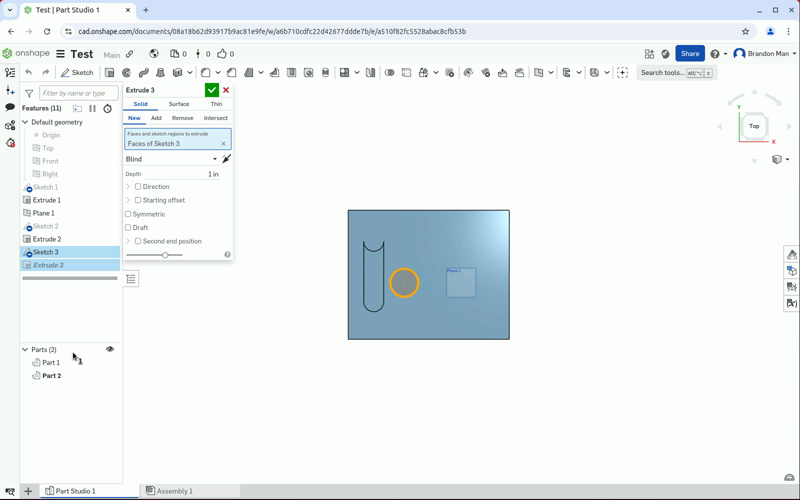
mouse_move(143, 106)
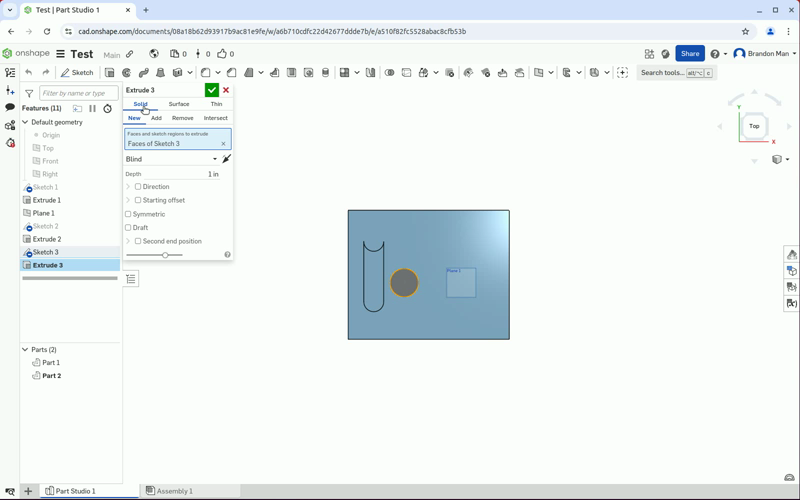
click(143, 106)
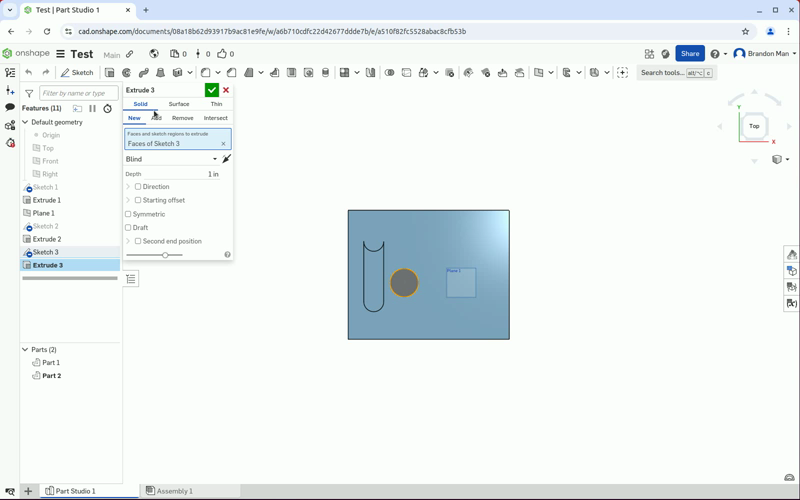
mouse_move(186, 120)
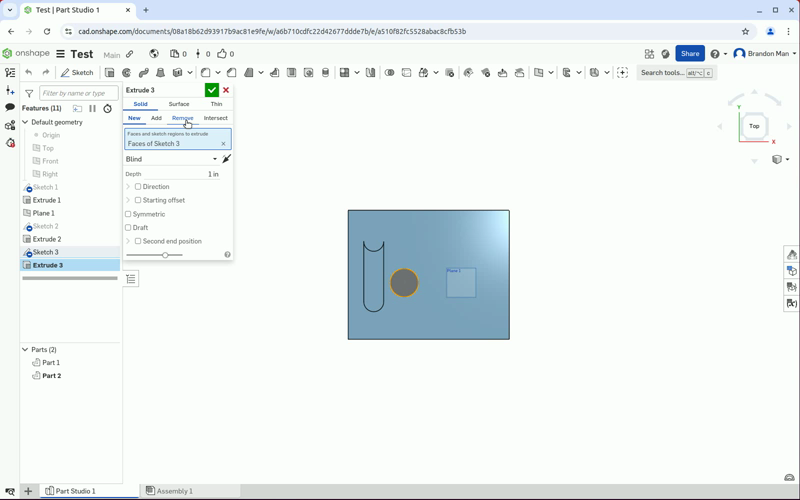
click(186, 120)
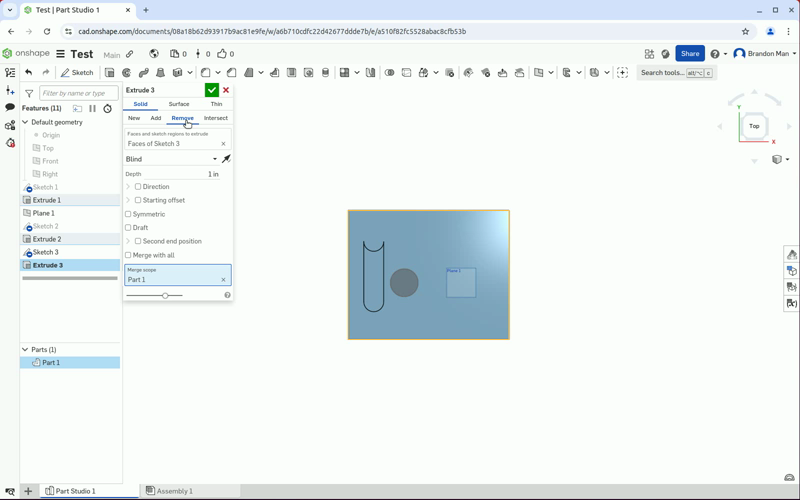
key(tab, 4)
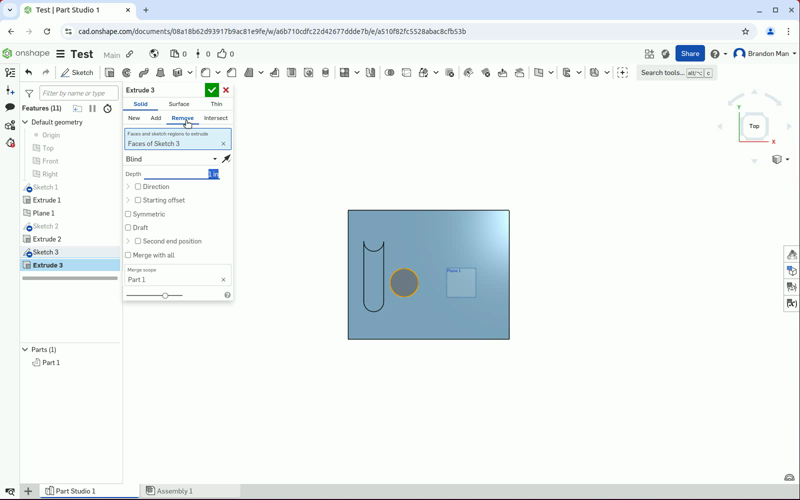
text(1.444)
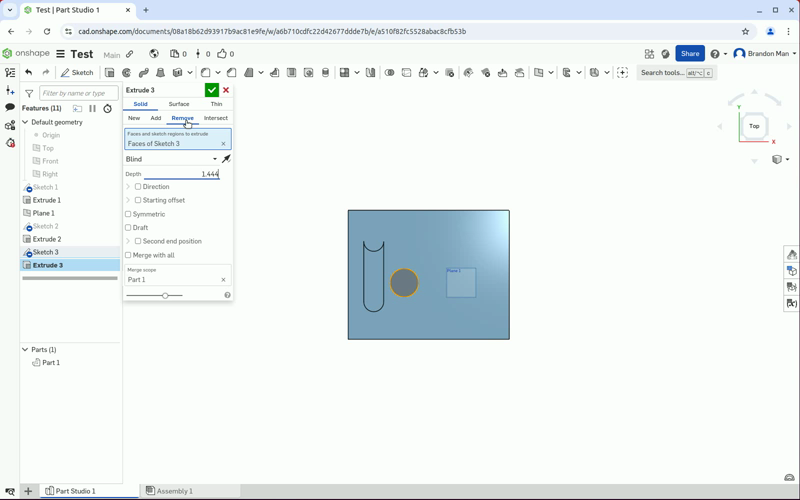
key(tab, 6)
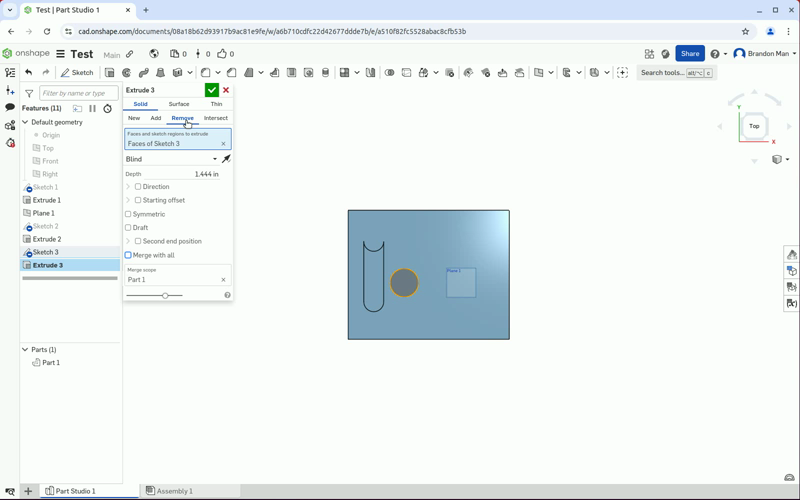
key(space)
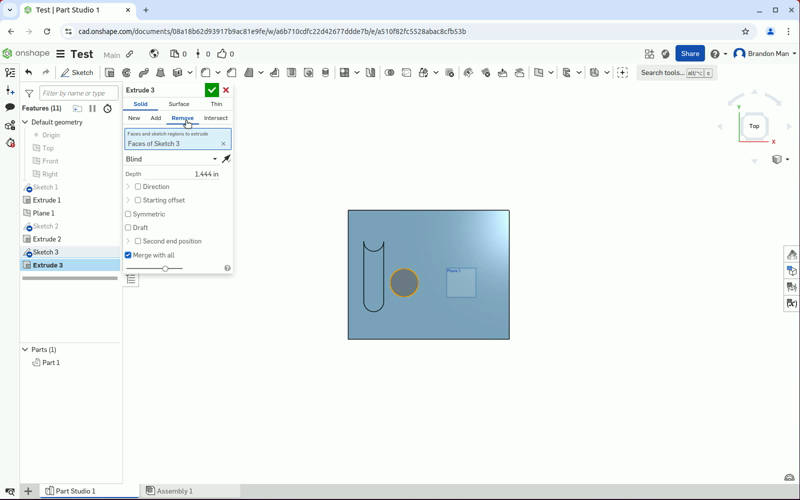
key(enter)
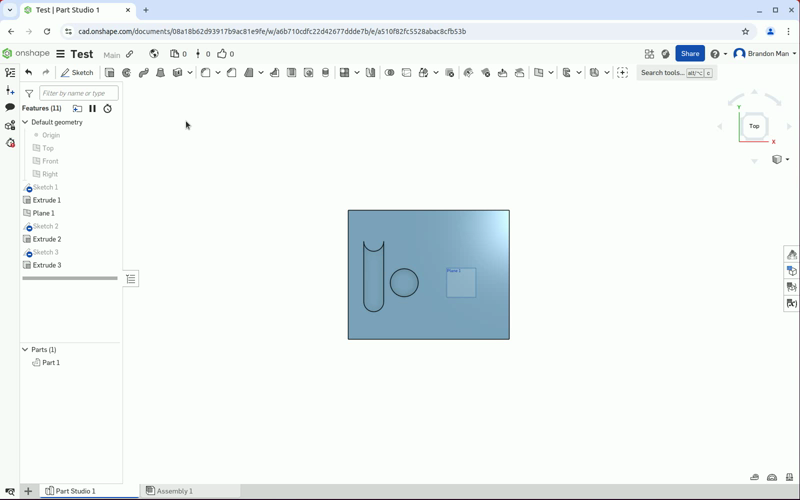
key(shift+h)
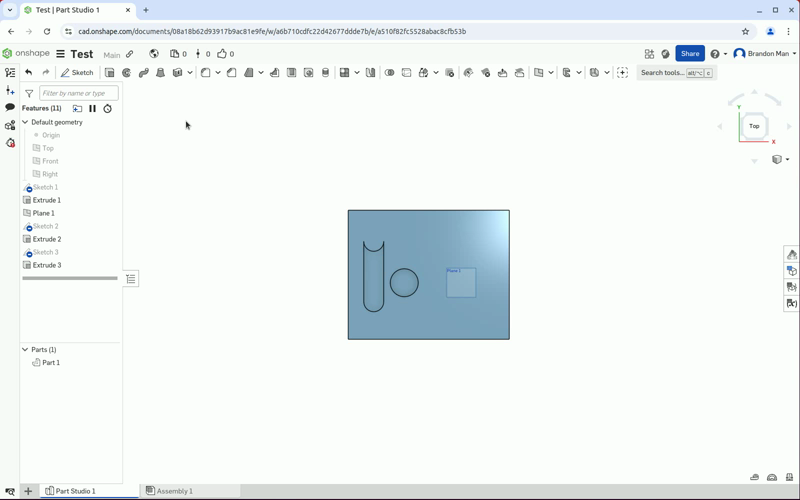
key(shift+h)
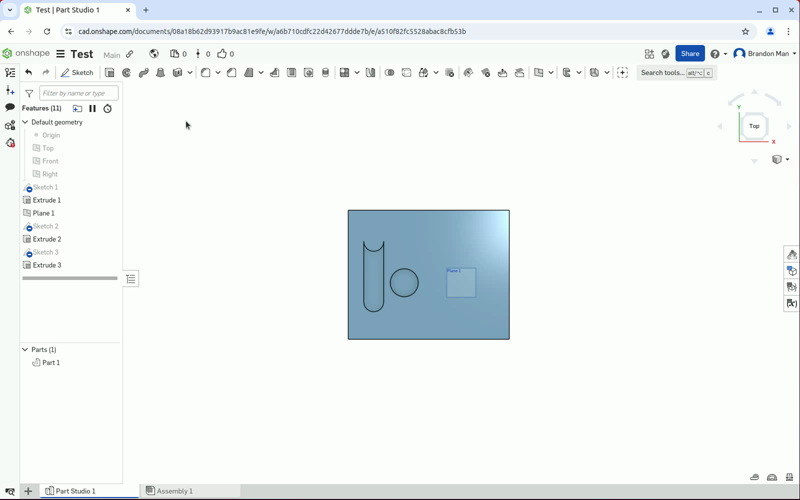
mouse_move(73, 189)
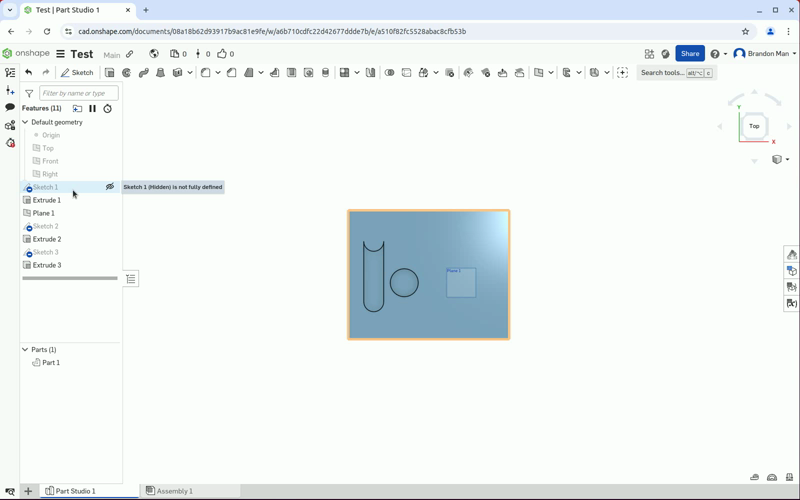
click(73, 189)
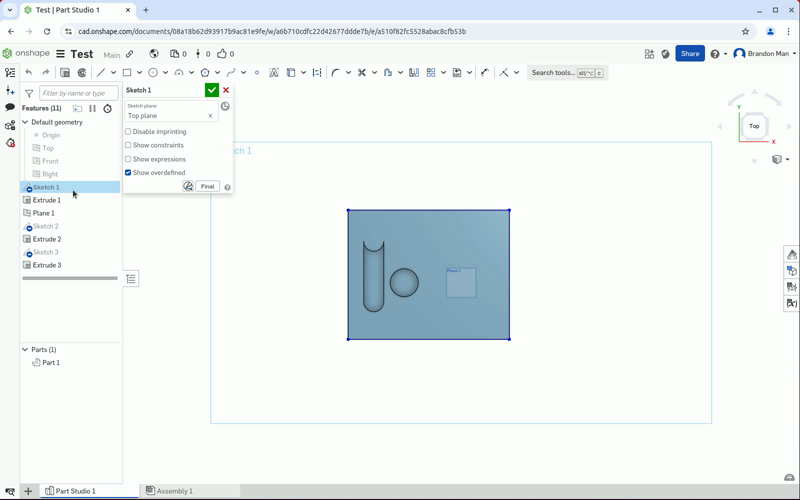
mouse_move(229, 92)
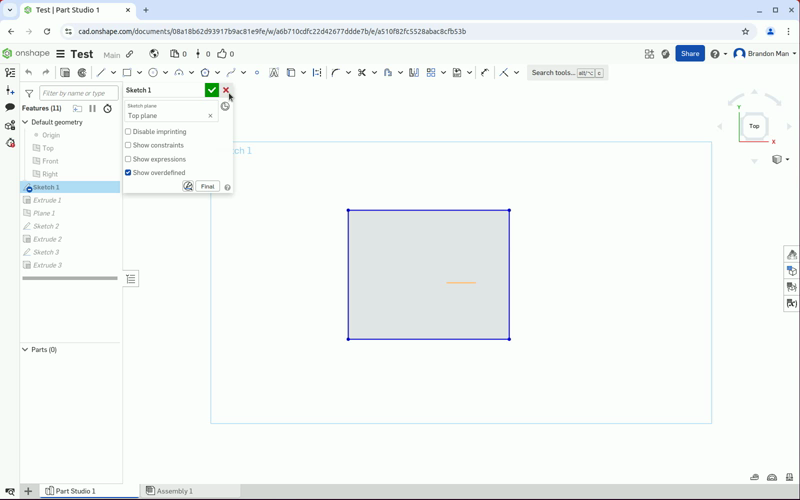
click(229, 92)
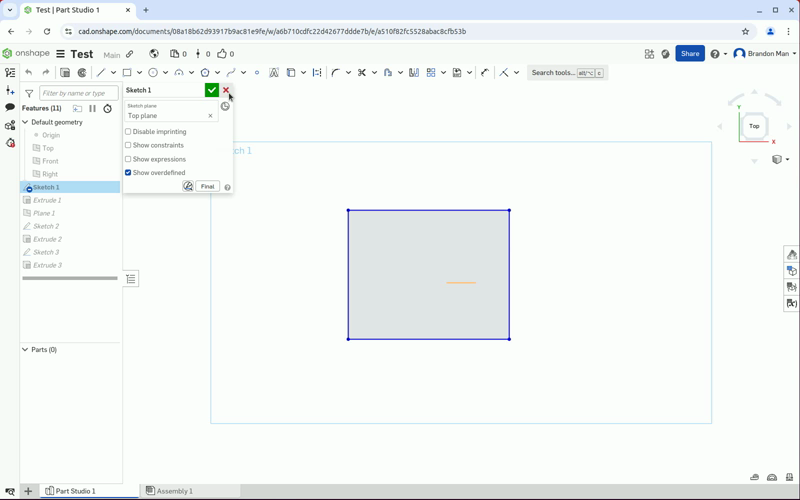
key(shift+s)
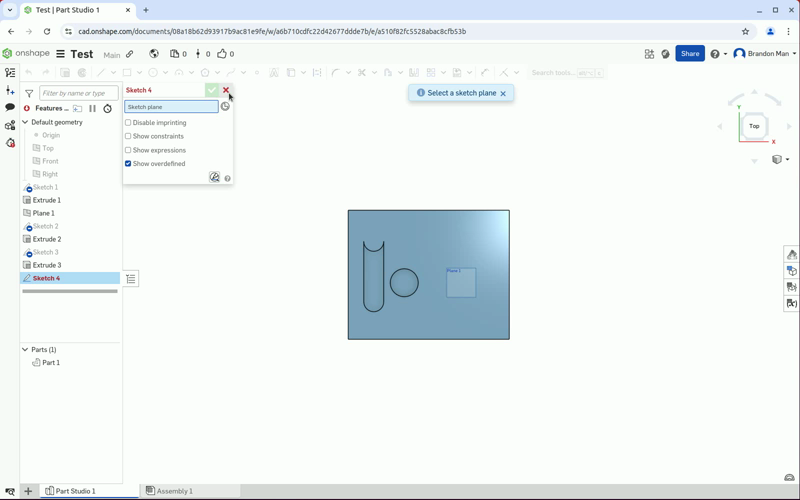
mouse_move(73, 215)
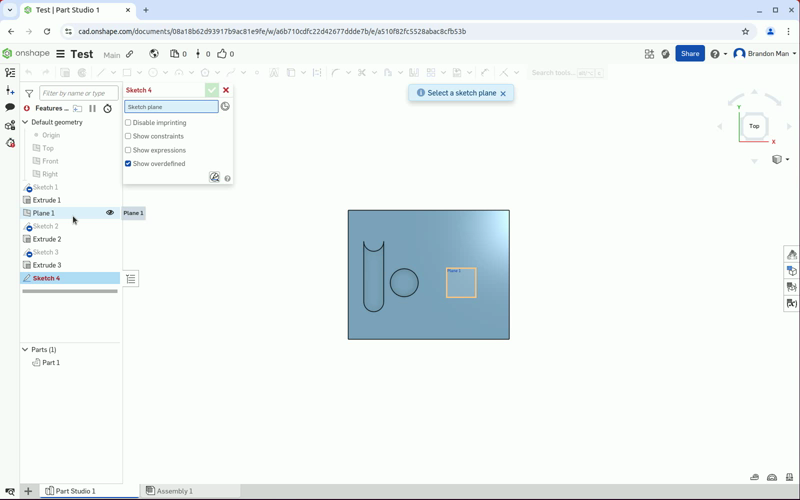
click(73, 215)
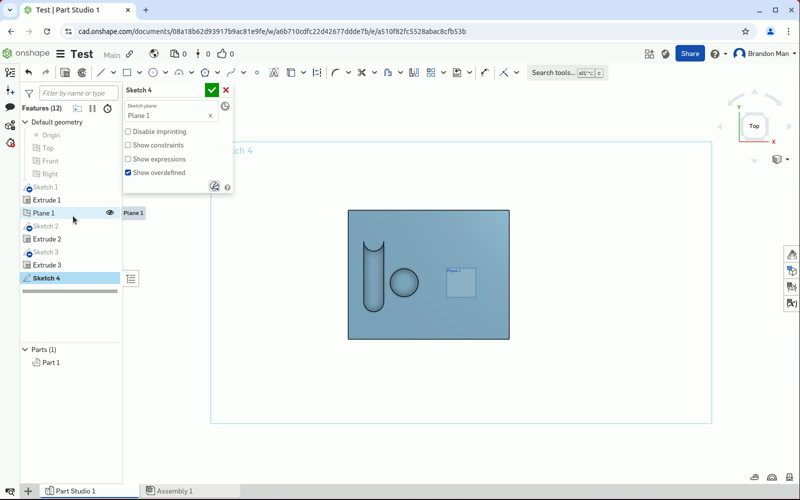
mouse_move(73, 352)
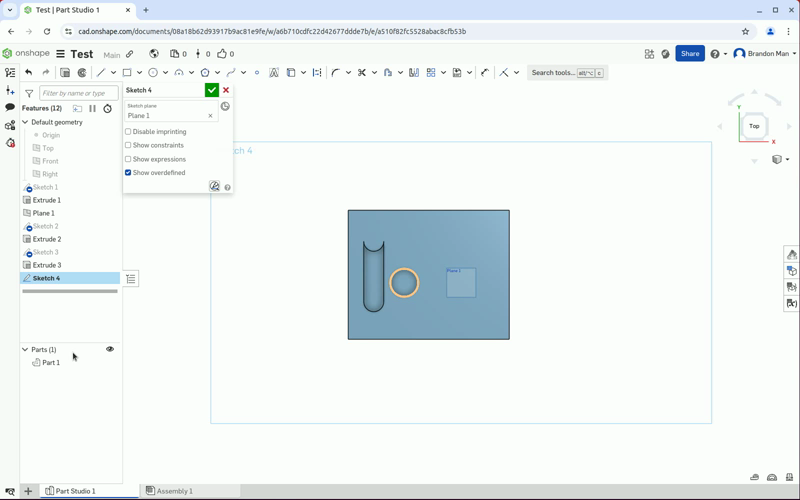
key(y)
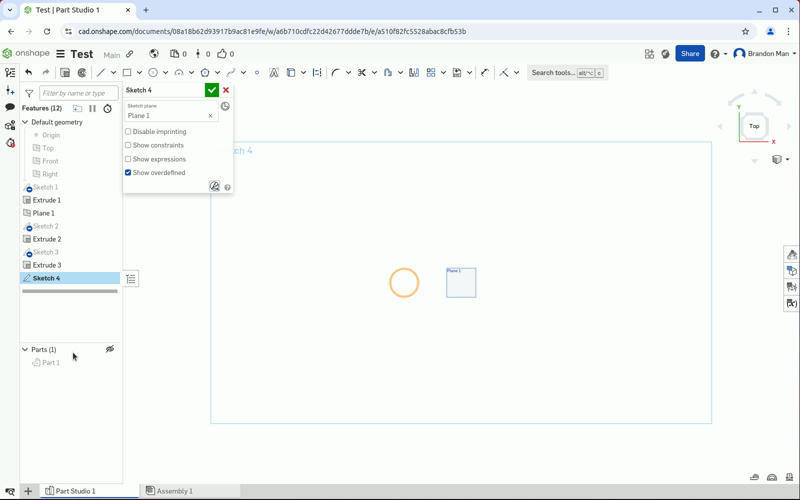
key(l)
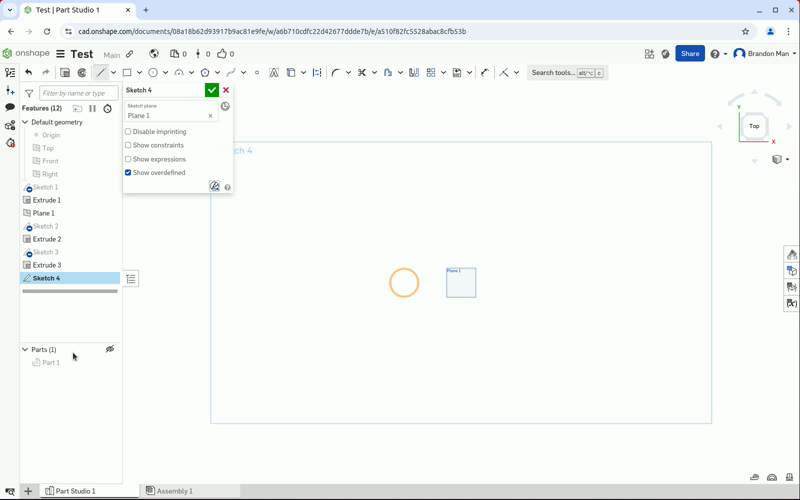
key_down(shift)
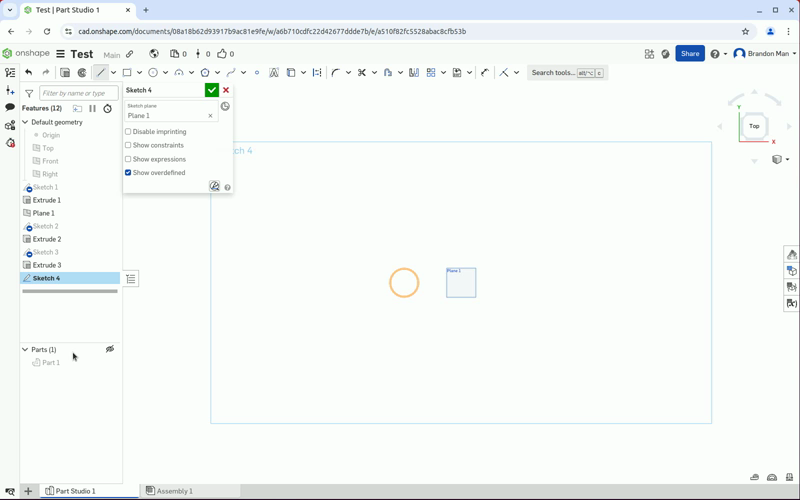
mouse_move(427, 299)
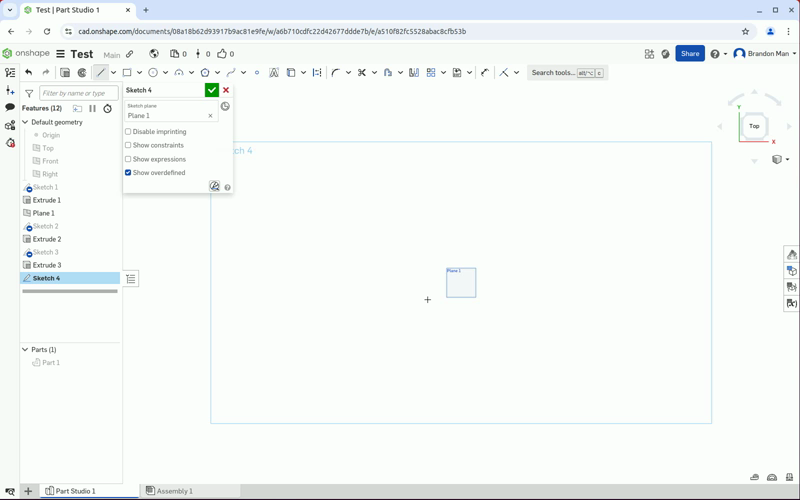
click(427, 299)
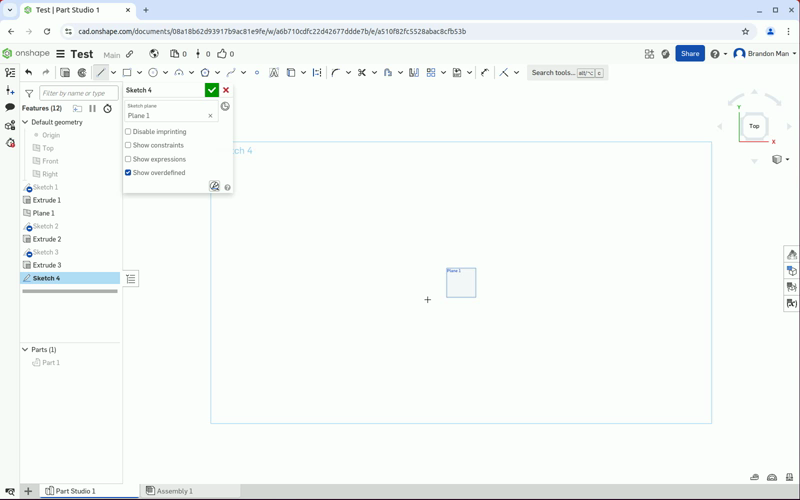
key_up(shift)
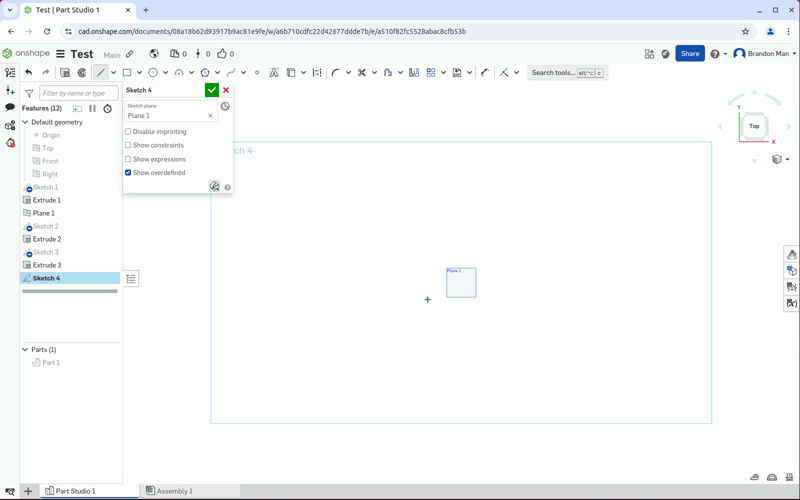
key_down(shift)
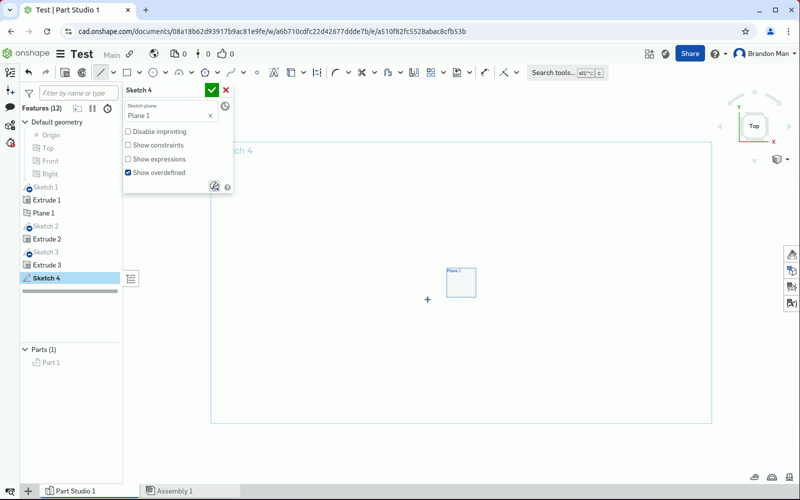
mouse_move(457, 299)
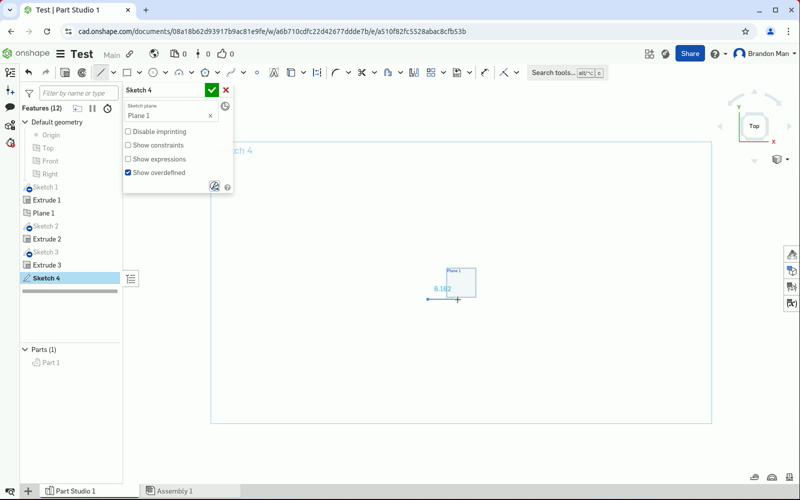
mouse_move(435, 299)
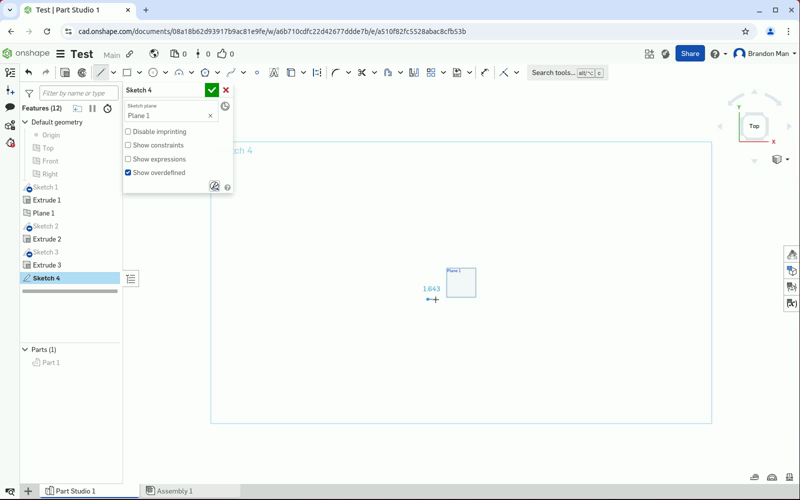
click(435, 299)
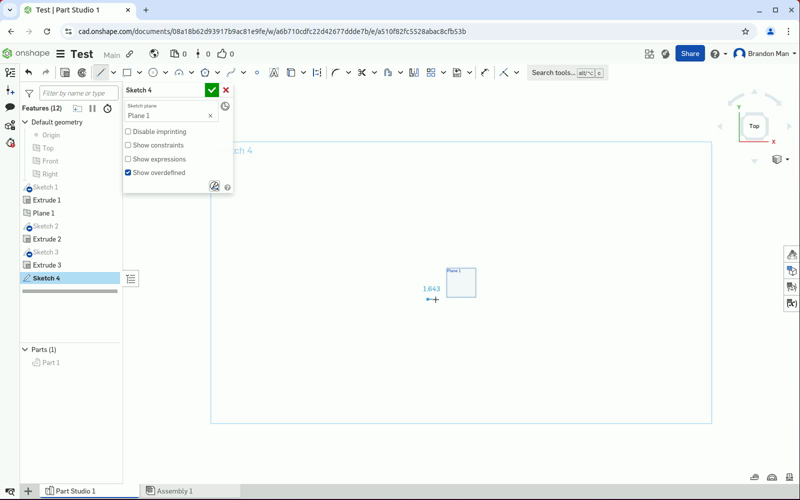
key_up(shift)
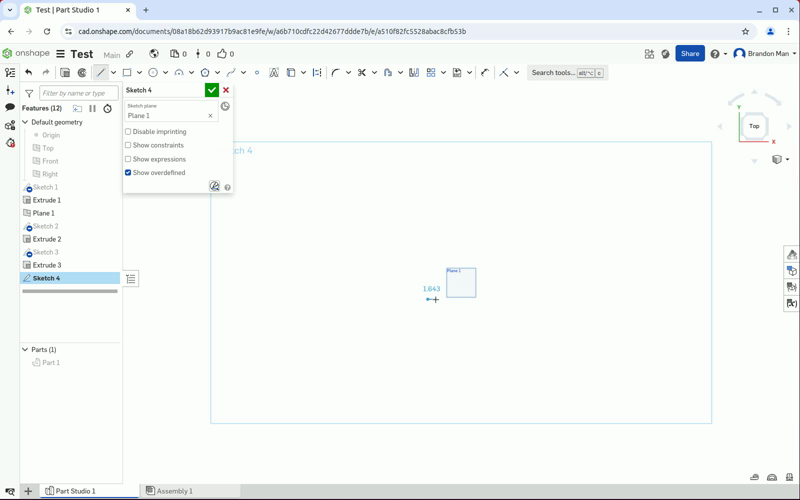
key_down(shift)
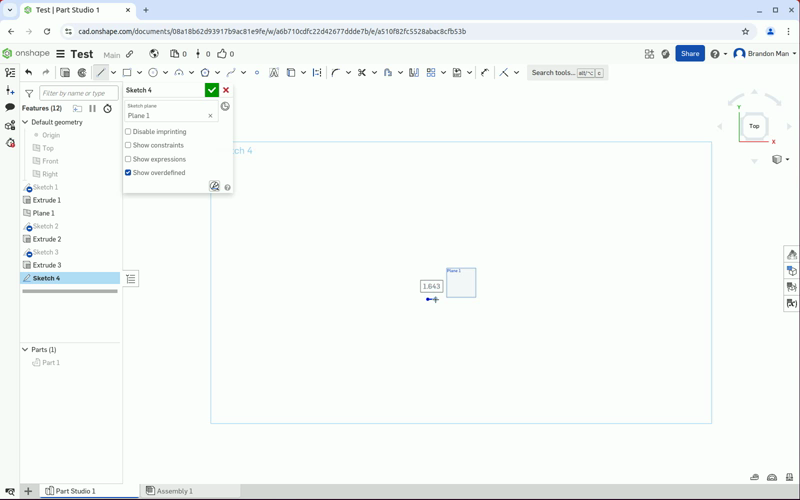
mouse_move(465, 299)
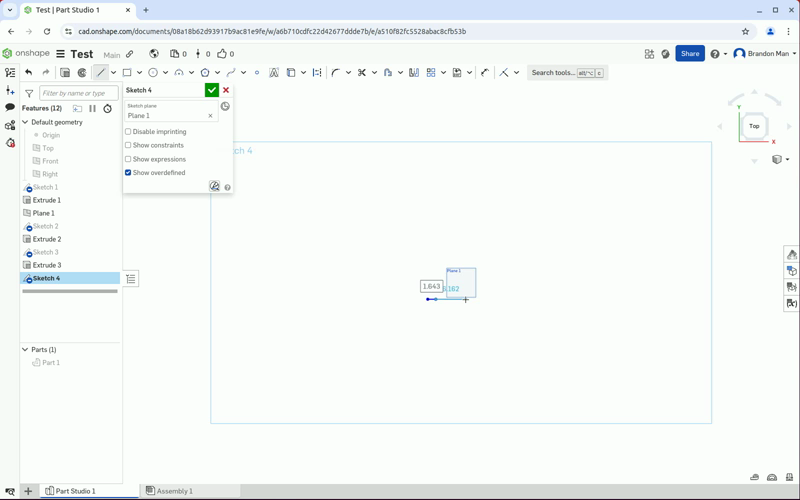
mouse_move(435, 251)
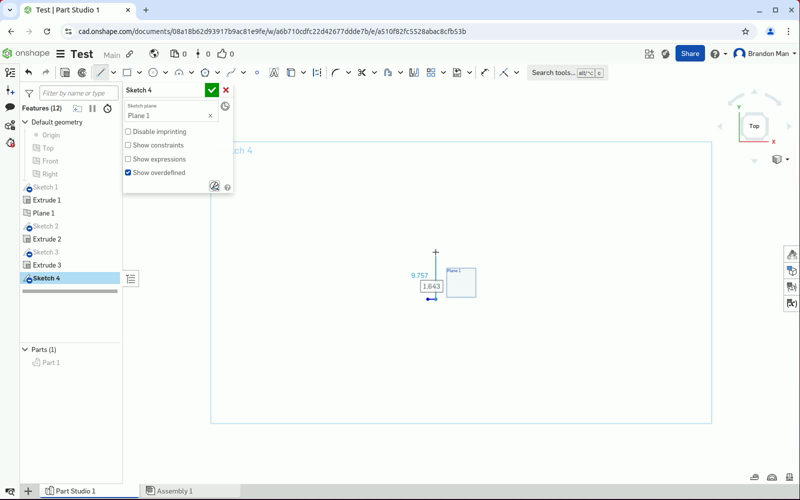
click(435, 251)
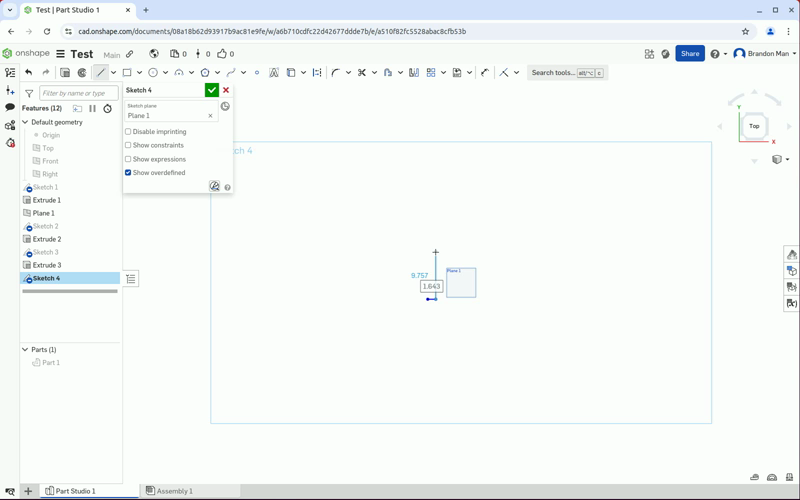
key_up(shift)
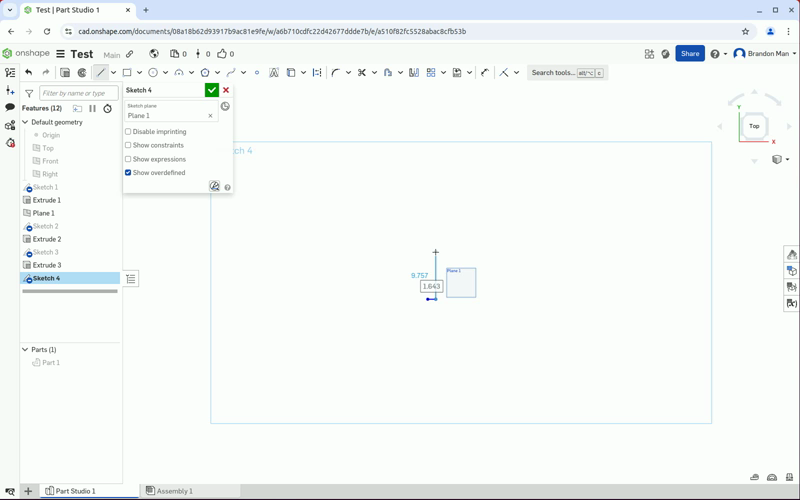
key_down(shift)
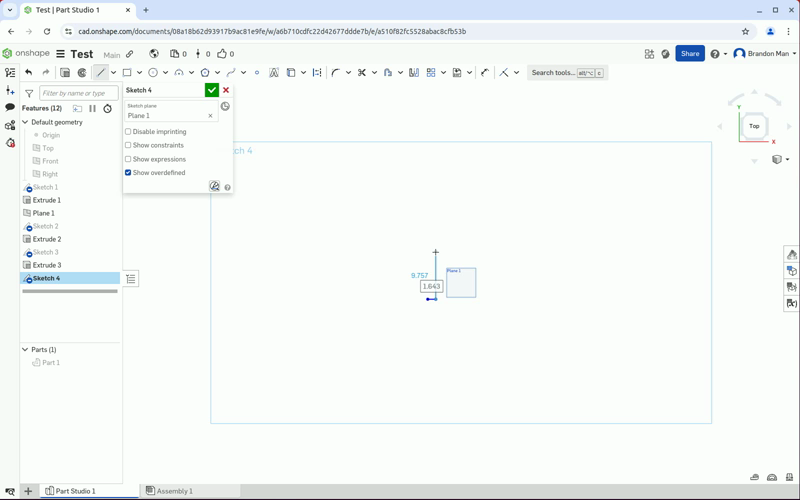
mouse_move(465, 251)
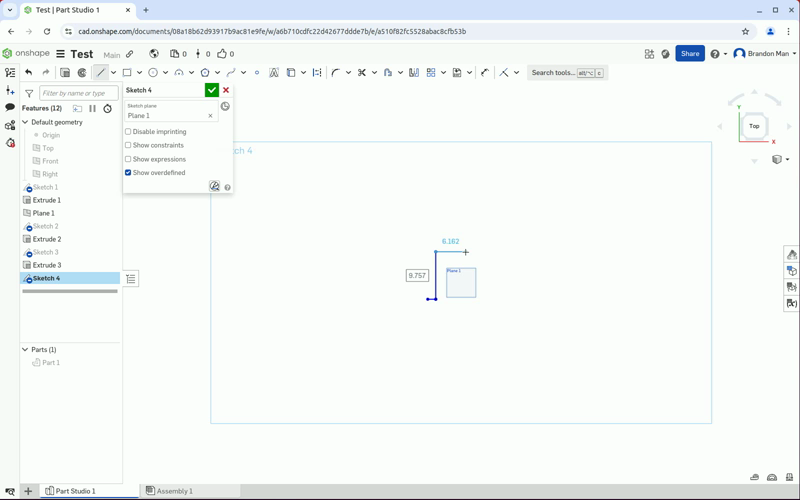
mouse_move(427, 251)
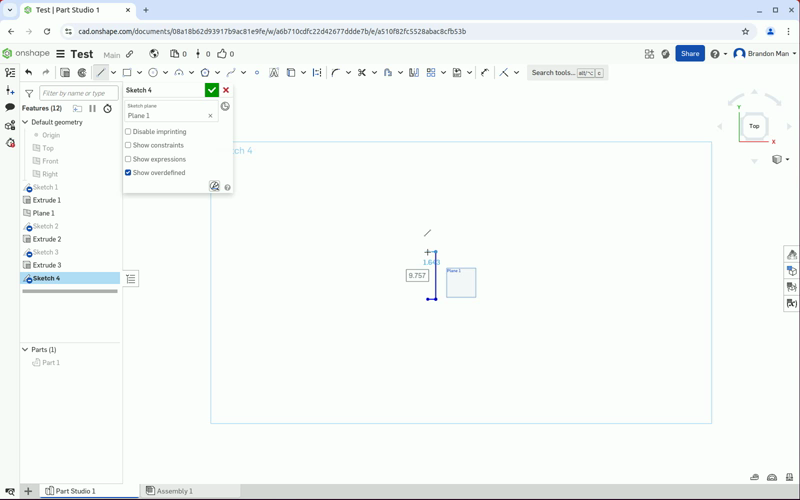
click(427, 251)
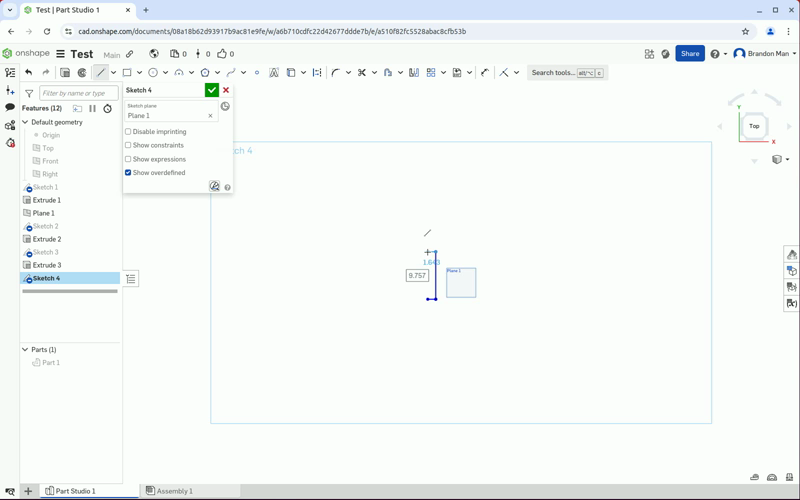
key_up(shift)
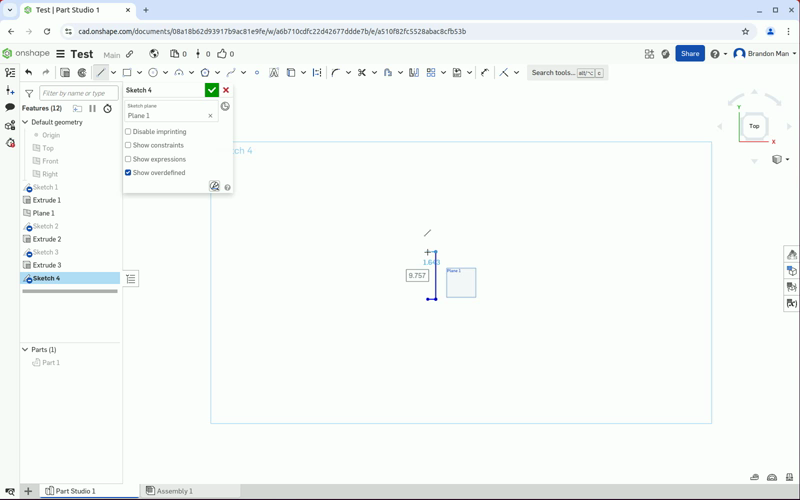
mouse_move(457, 251)
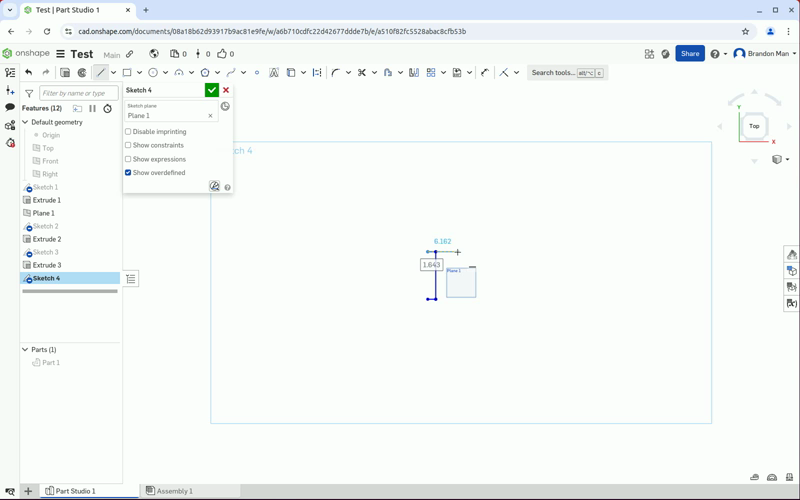
key_down(shift)
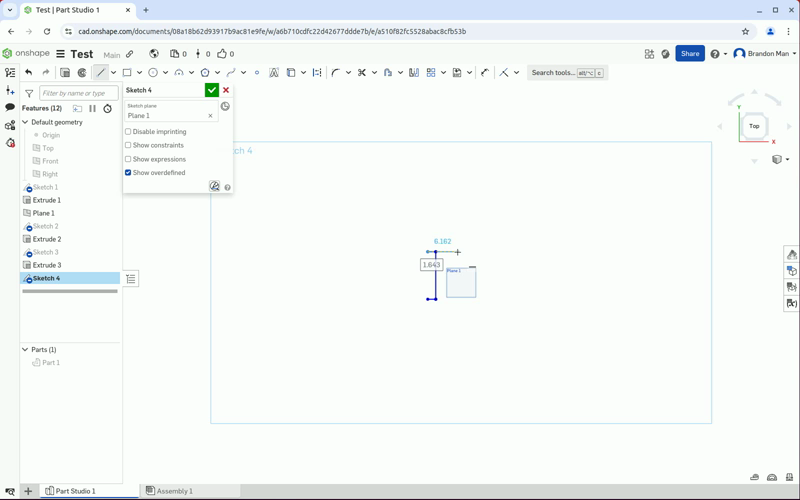
mouse_move(427, 299)
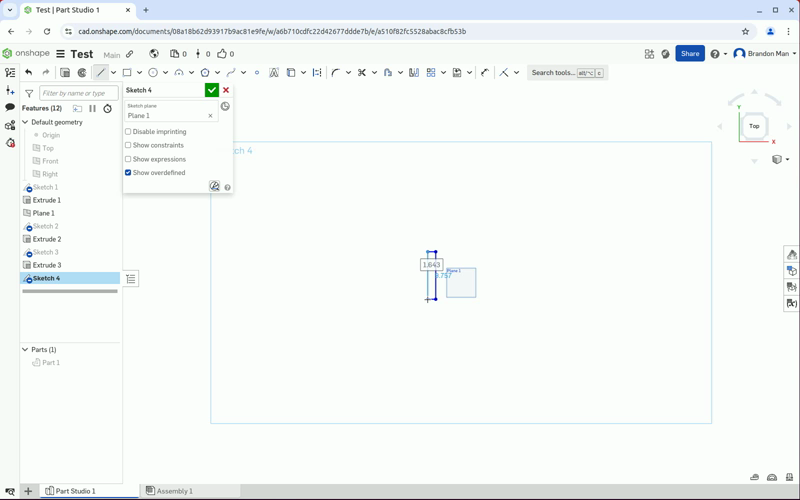
key_up(shift)
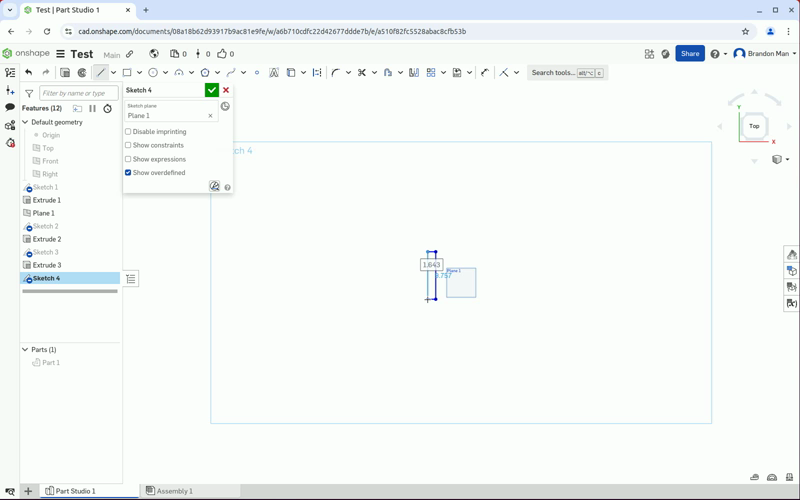
click(427, 299)
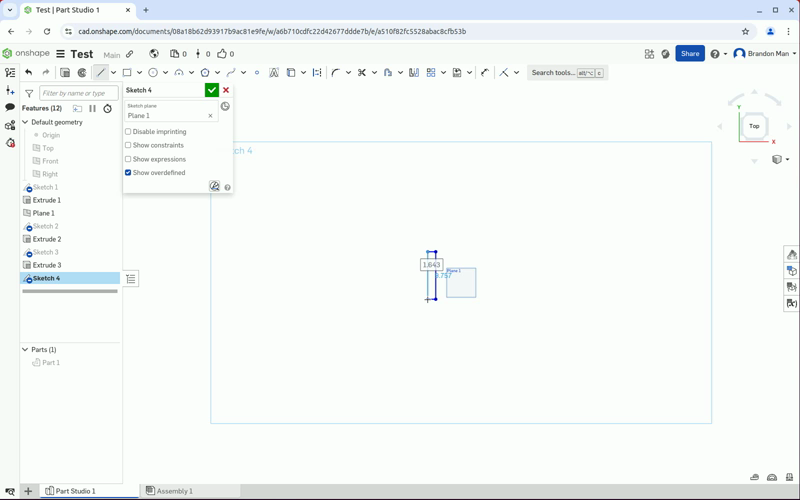
key(esc)
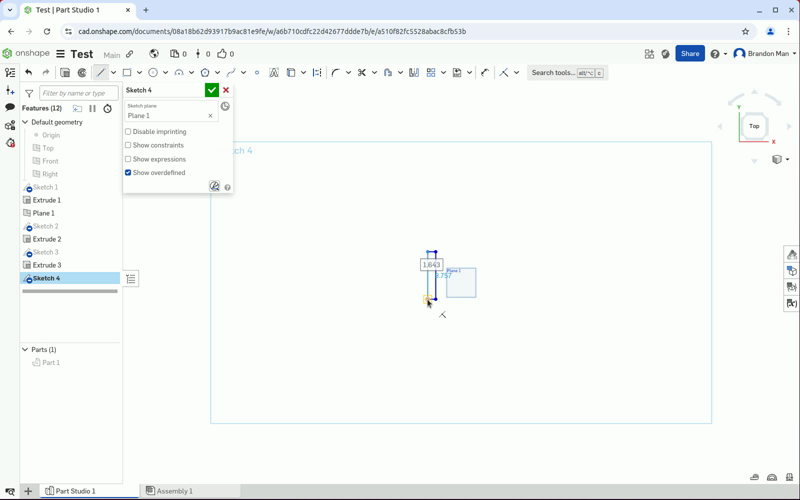
mouse_move(430, 284)
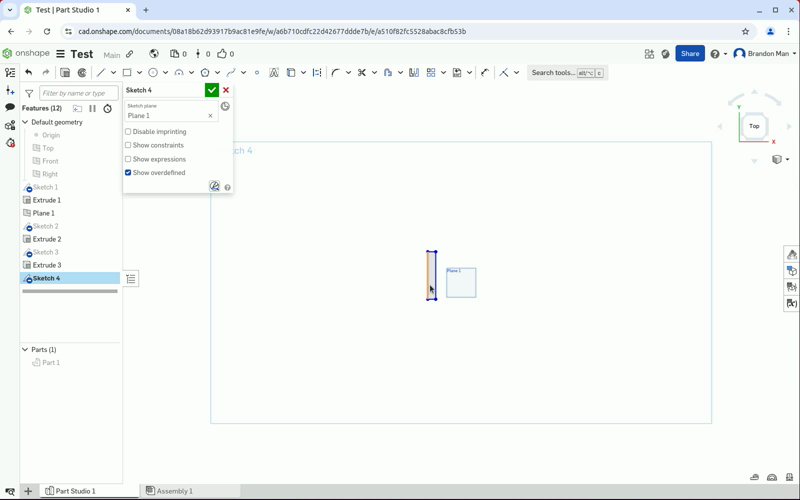
scroll(6)
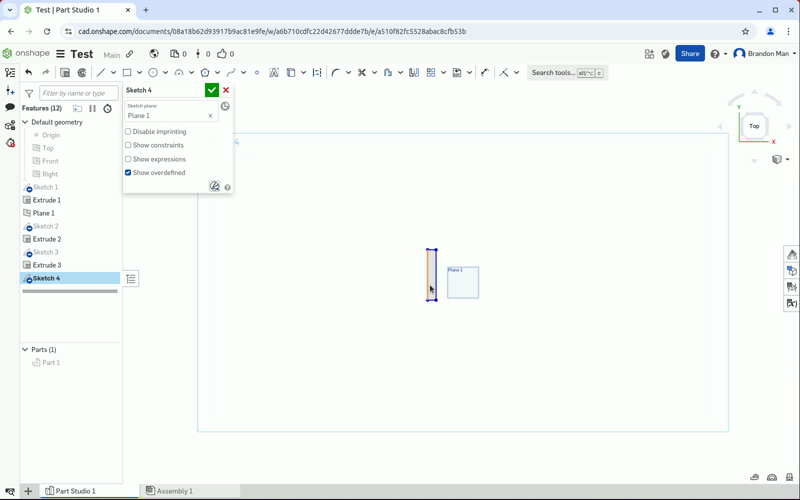
scroll(6)
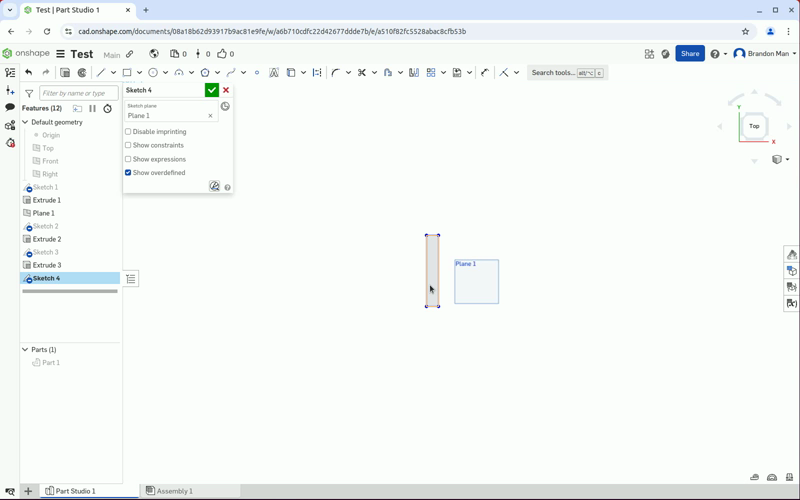
scroll(6)
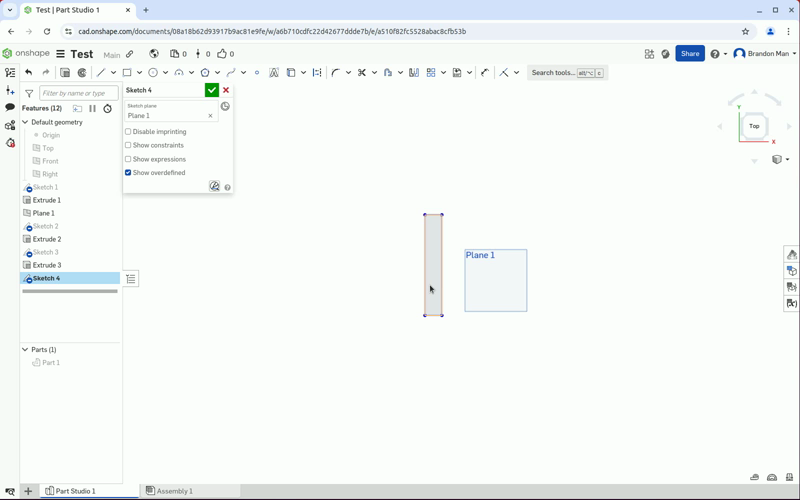
scroll(6)
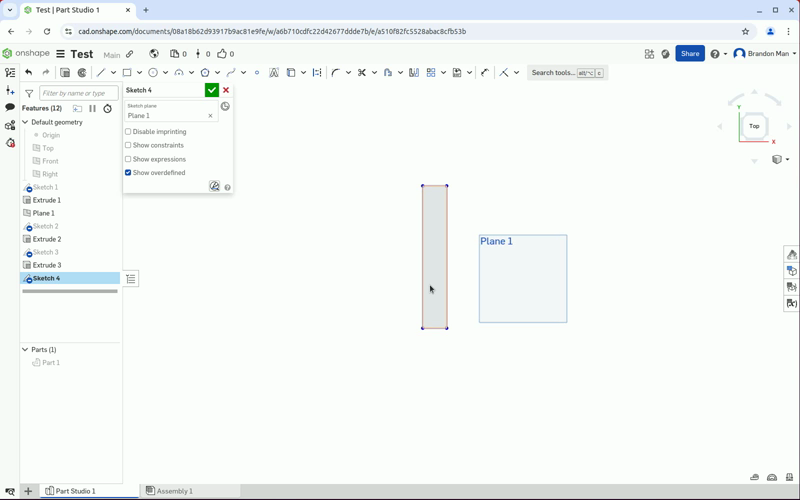
scroll(6)
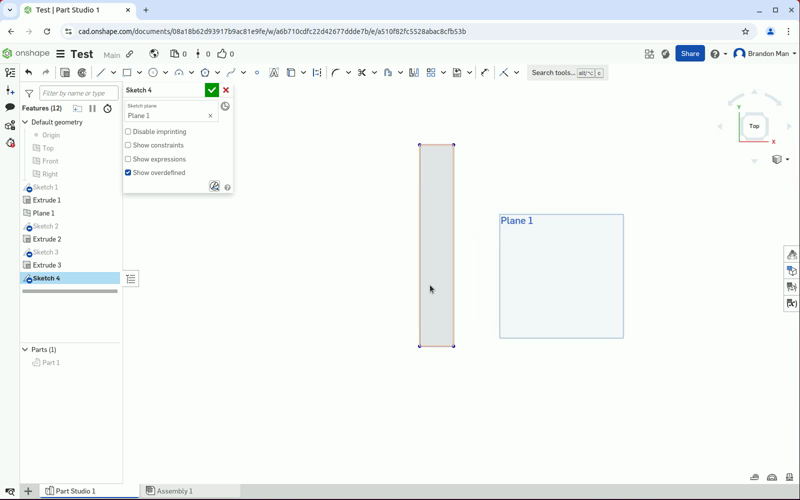
scroll(6)
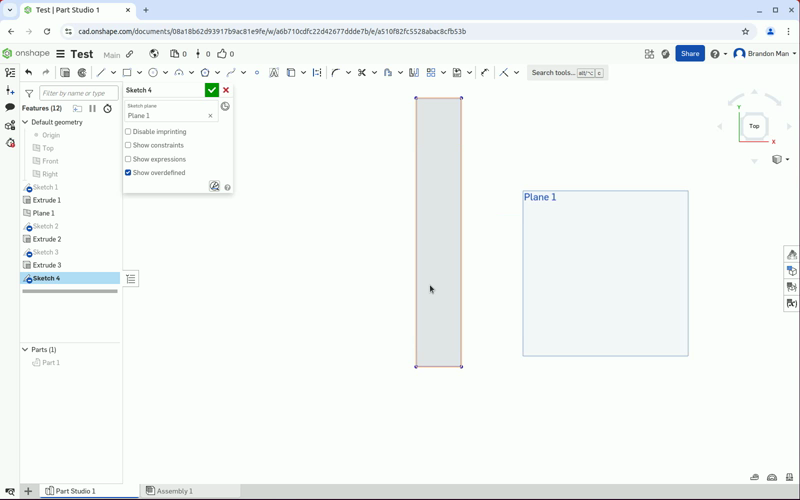
scroll(6)
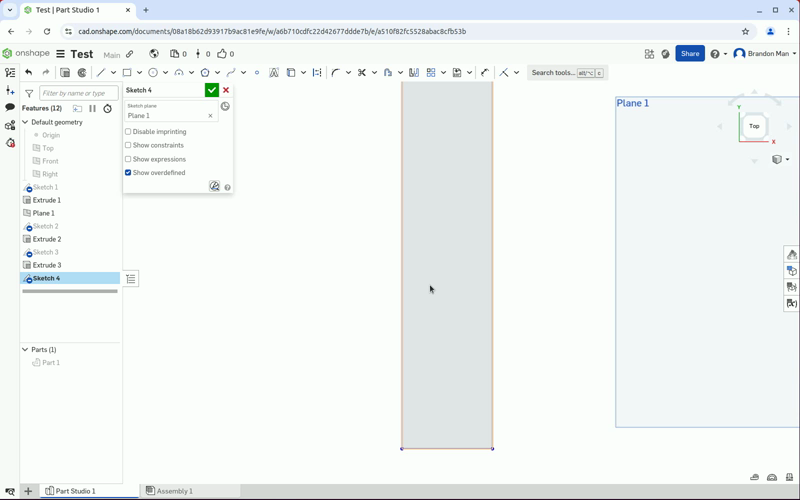
click(430, 284)
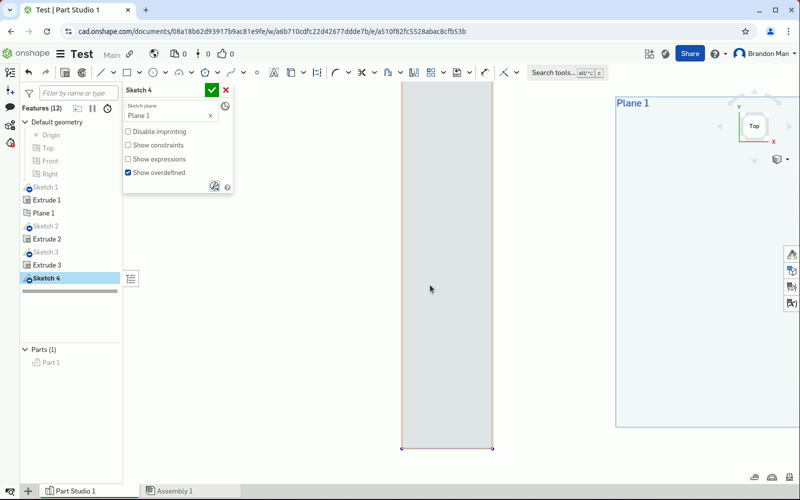
scroll(-6)
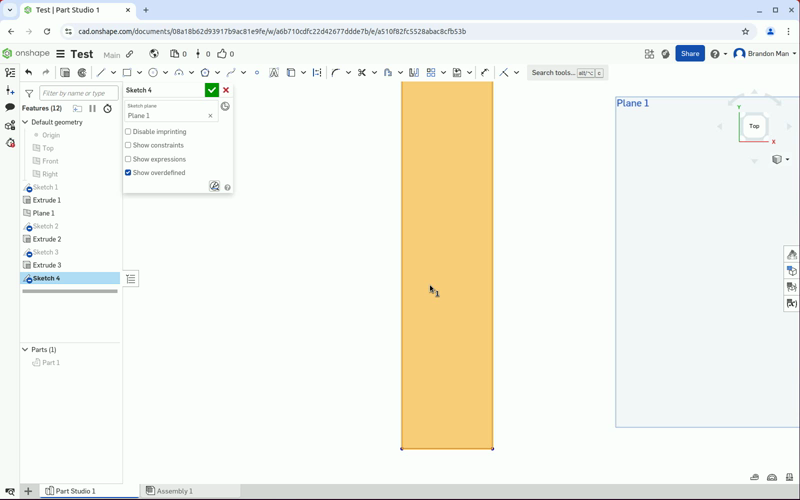
scroll(-6)
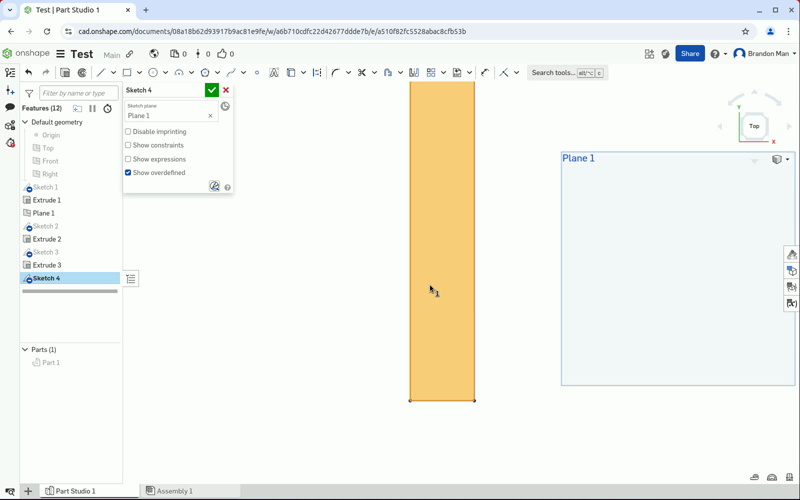
scroll(-6)
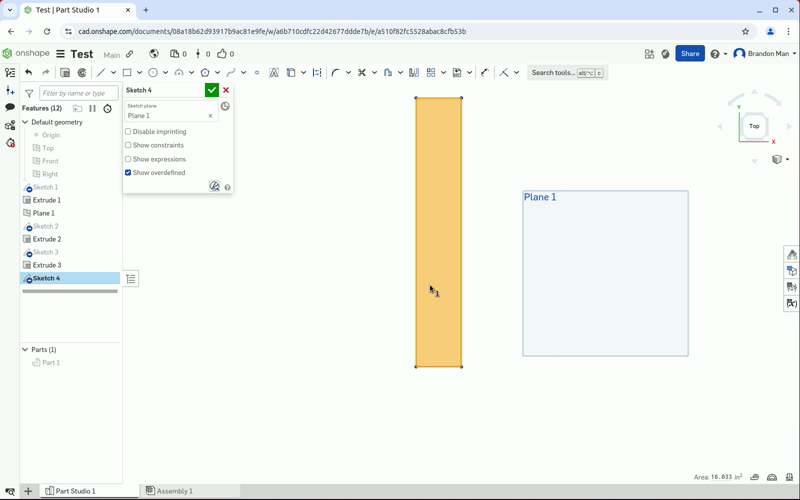
scroll(-6)
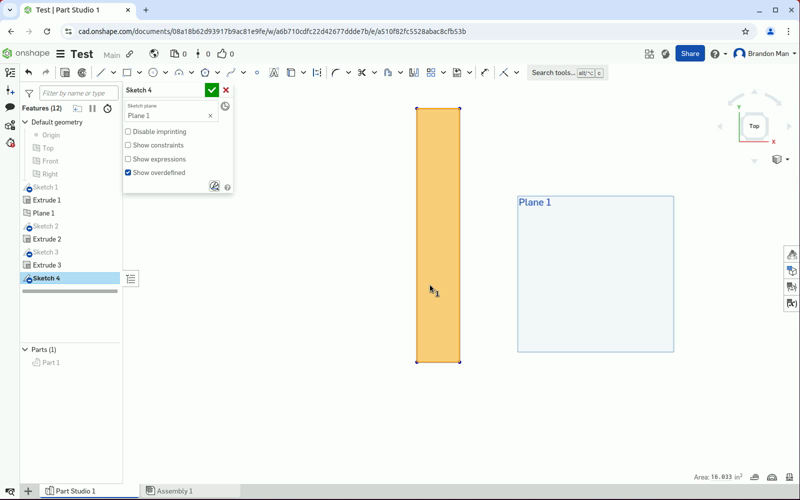
scroll(-6)
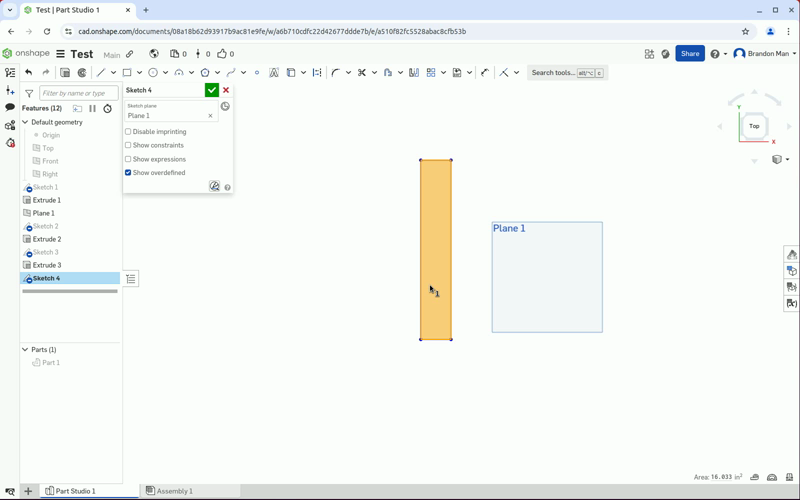
scroll(-6)
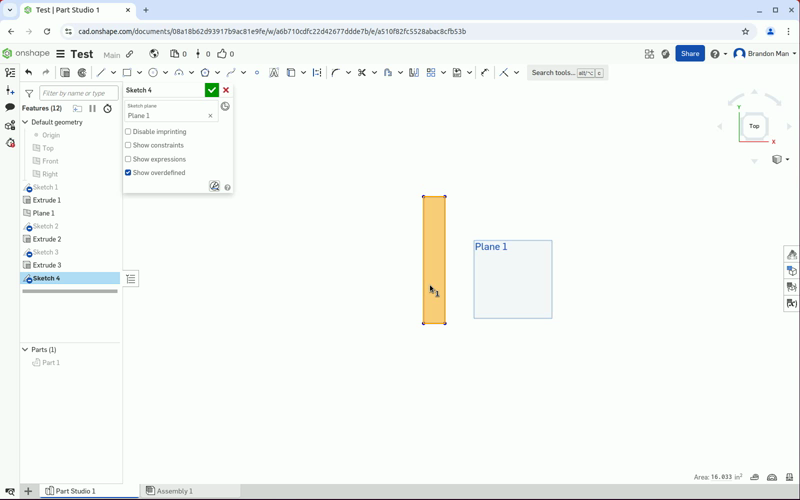
scroll(-6)
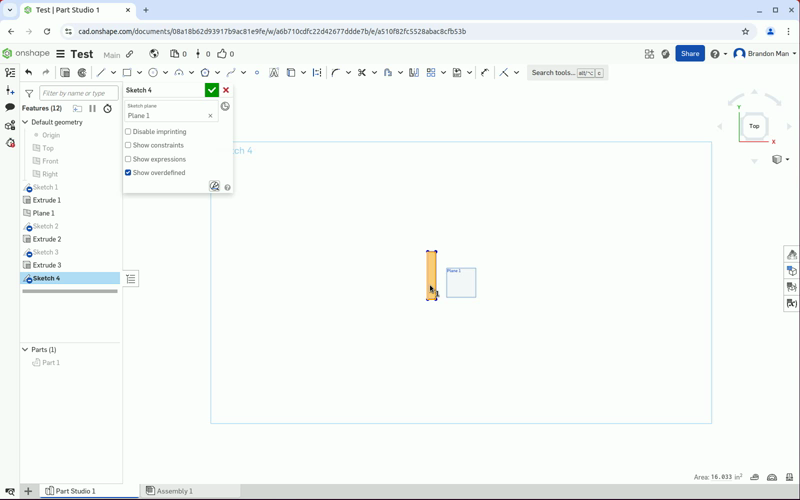
mouse_move(73, 352)
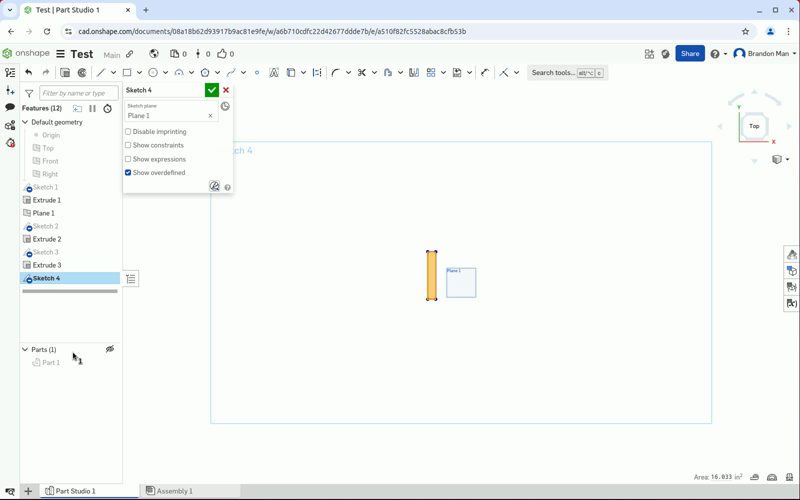
key(shift+y)
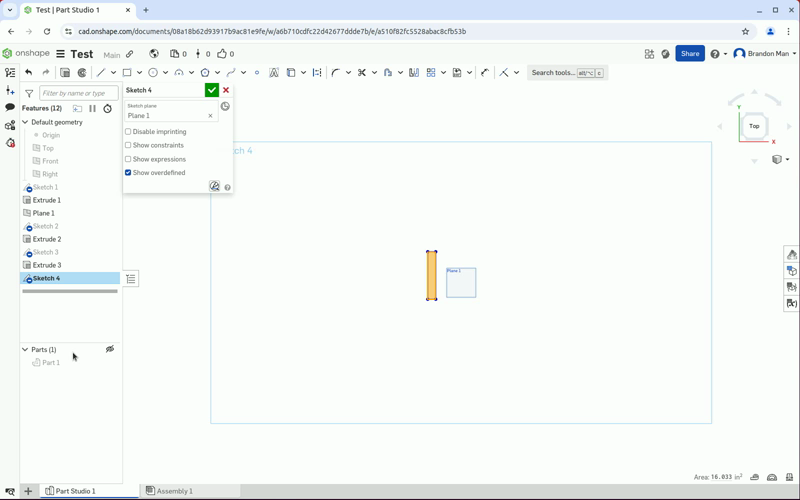
key(shift+e)
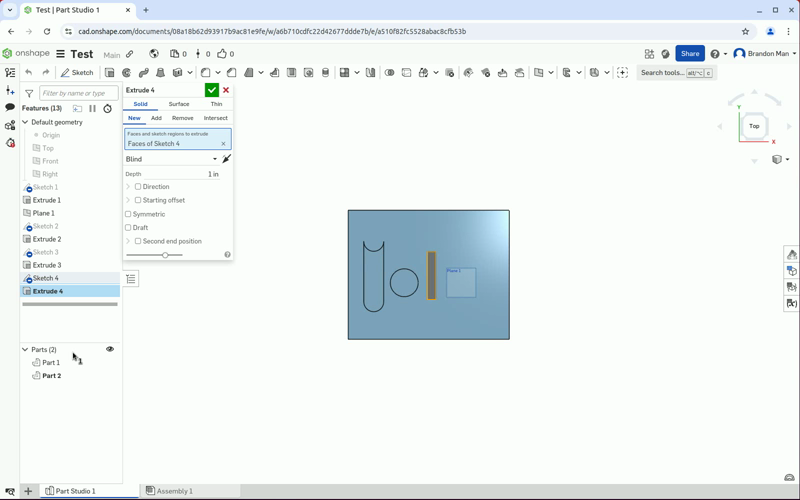
mouse_move(143, 106)
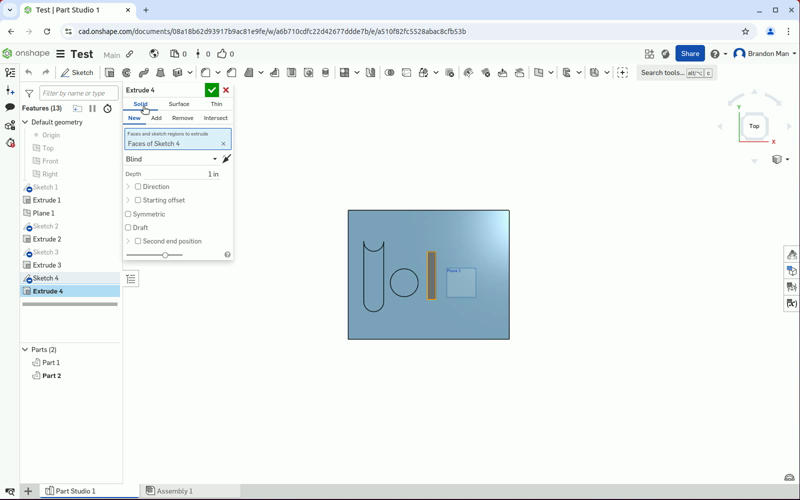
click(143, 106)
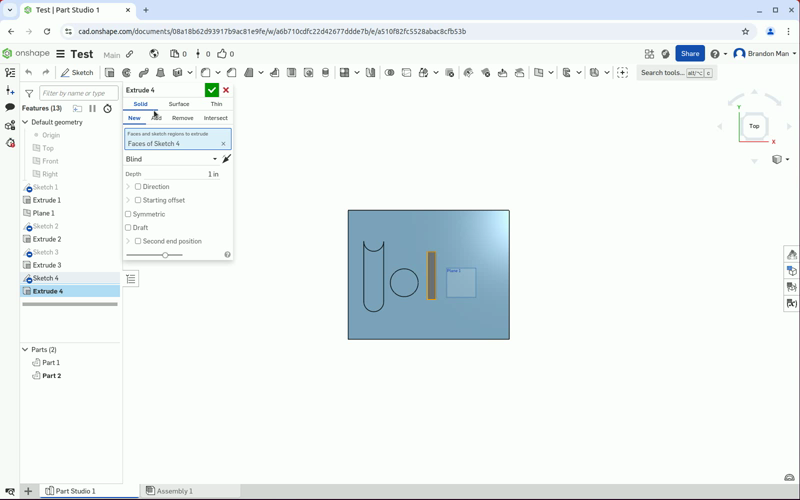
mouse_move(186, 120)
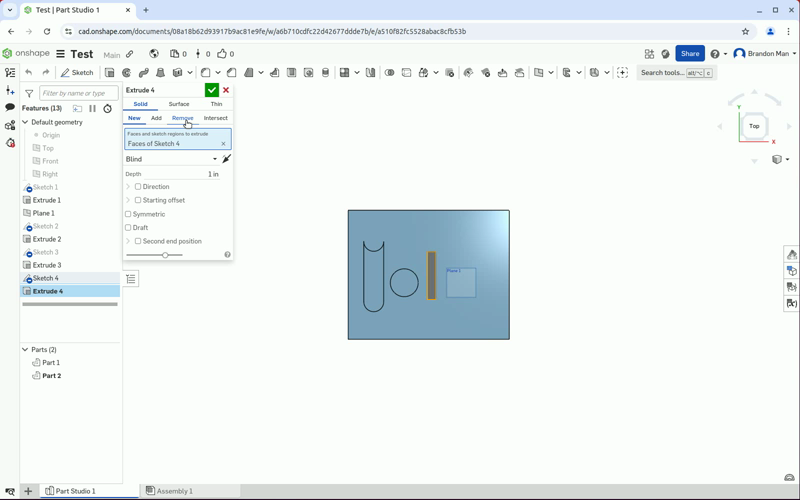
click(186, 120)
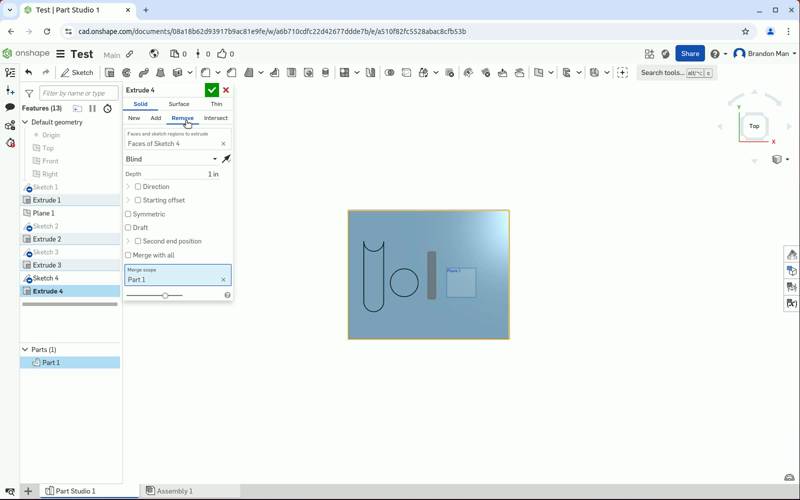
key(tab, 4)
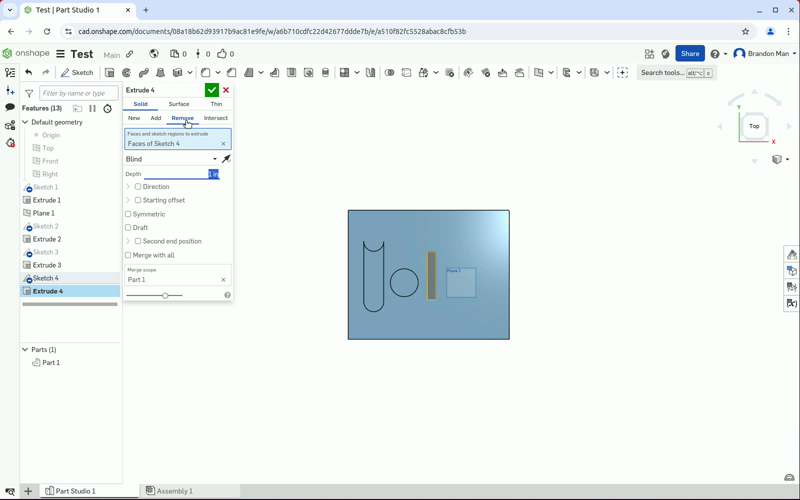
text(3.37)
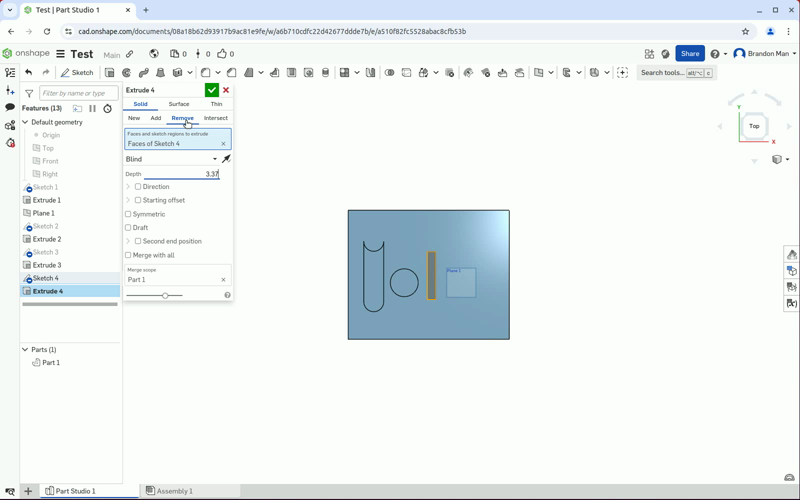
key(tab, 6)
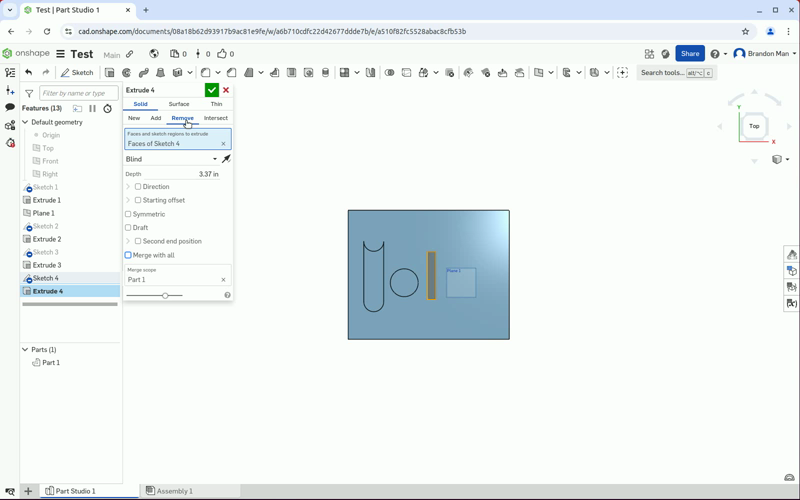
key(space)
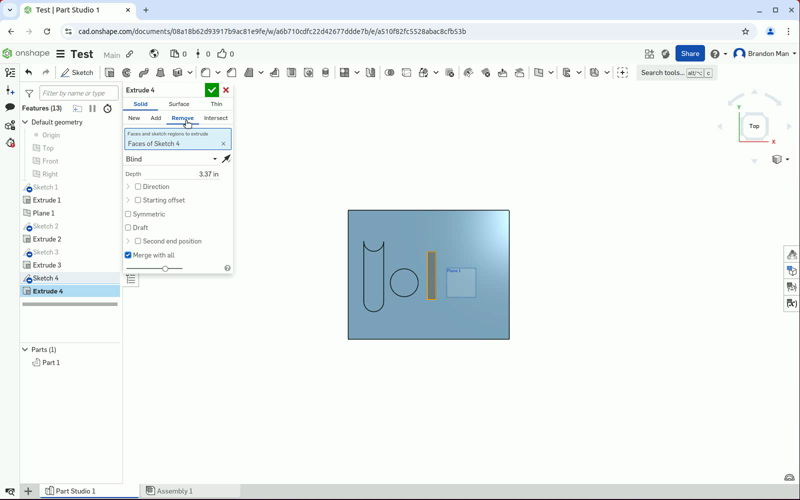
key(enter)
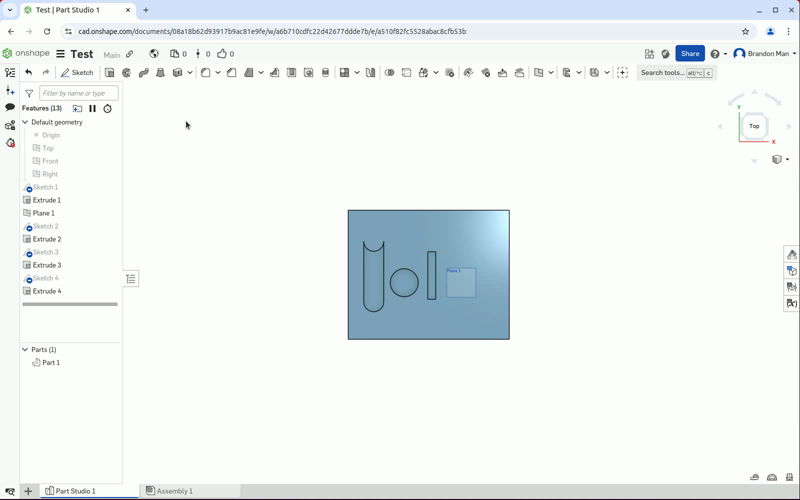
key(shift+h)
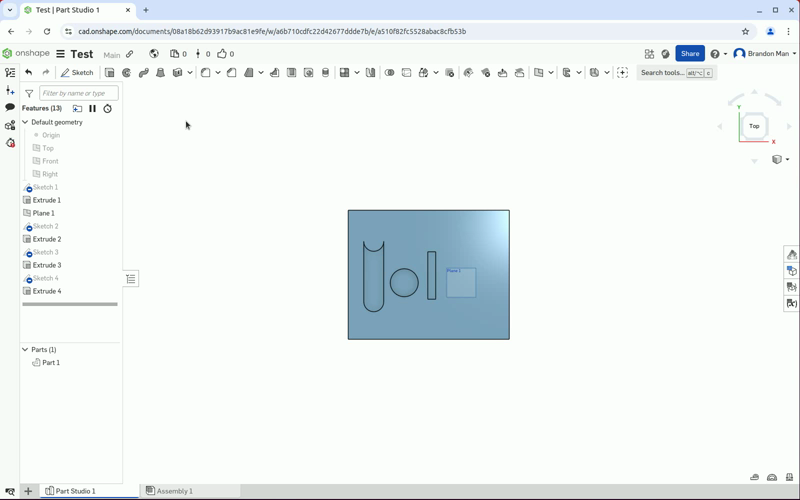
key(shift+h)
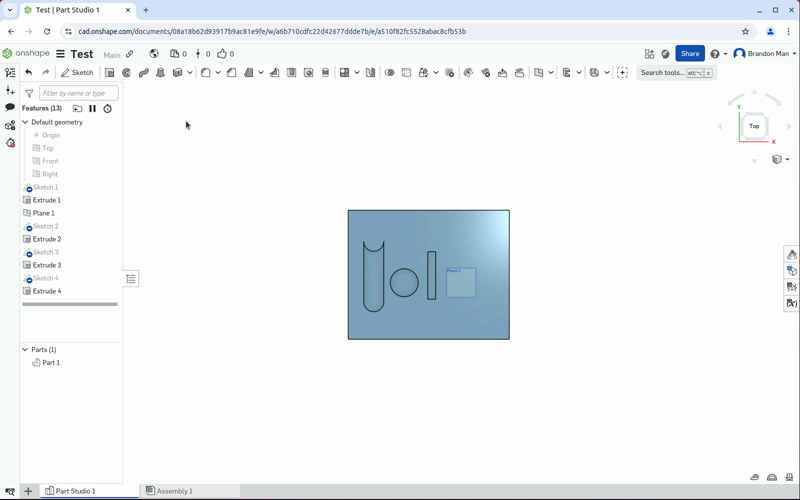
mouse_move(73, 189)
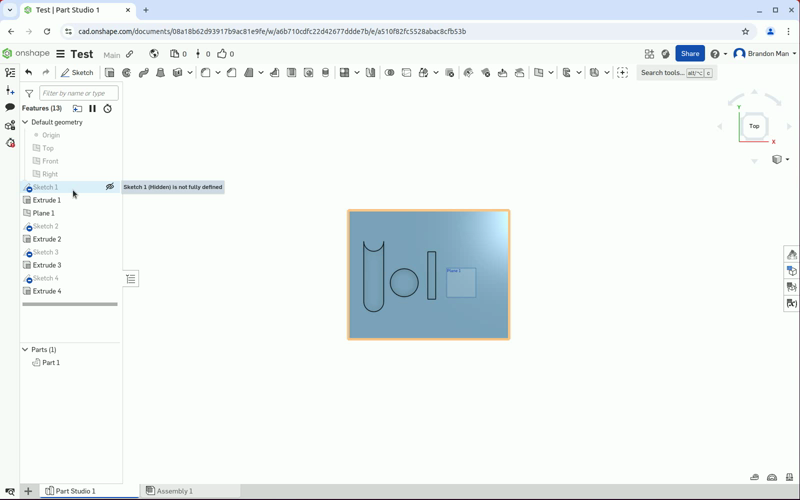
click(73, 189)
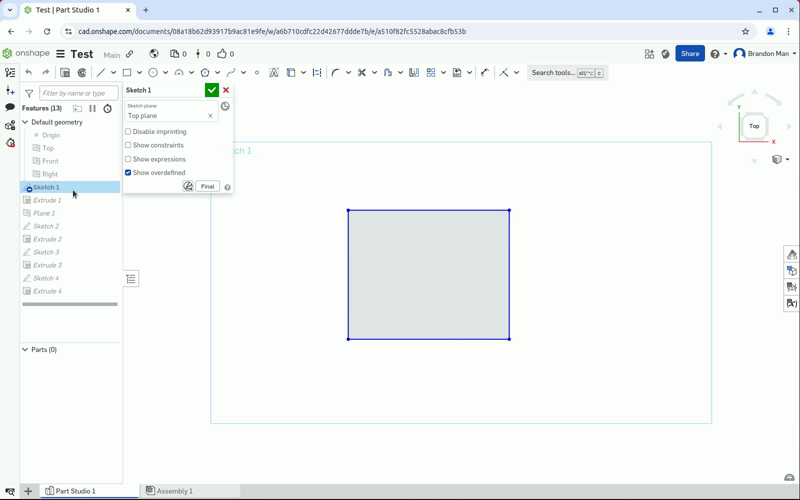
mouse_move(229, 92)
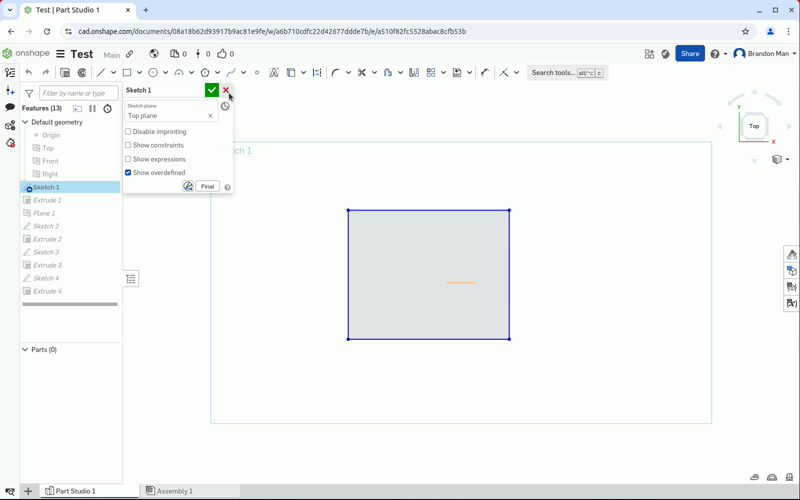
click(229, 92)
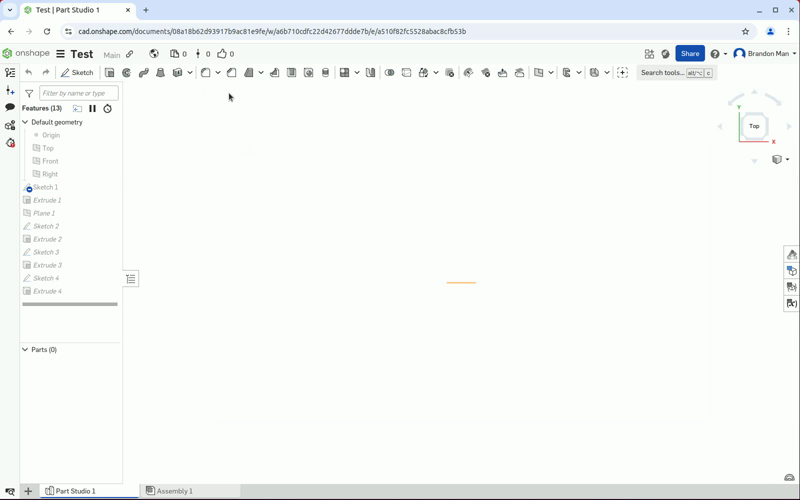
key(shift+s)
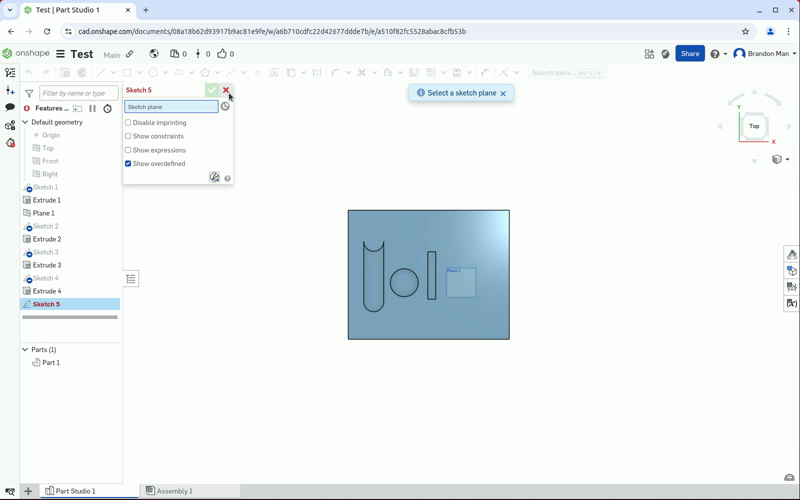
mouse_move(73, 215)
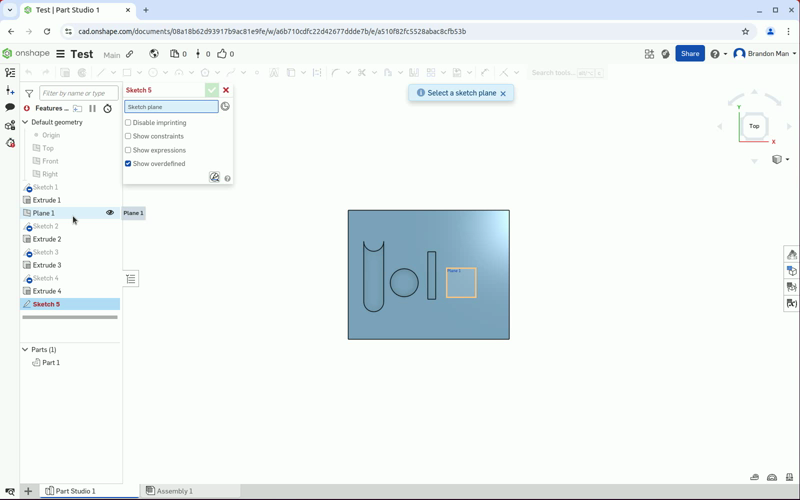
click(73, 215)
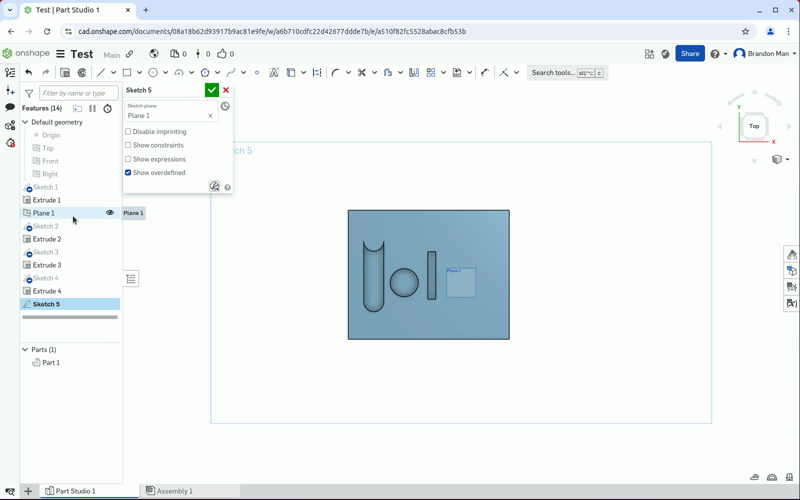
mouse_move(73, 352)
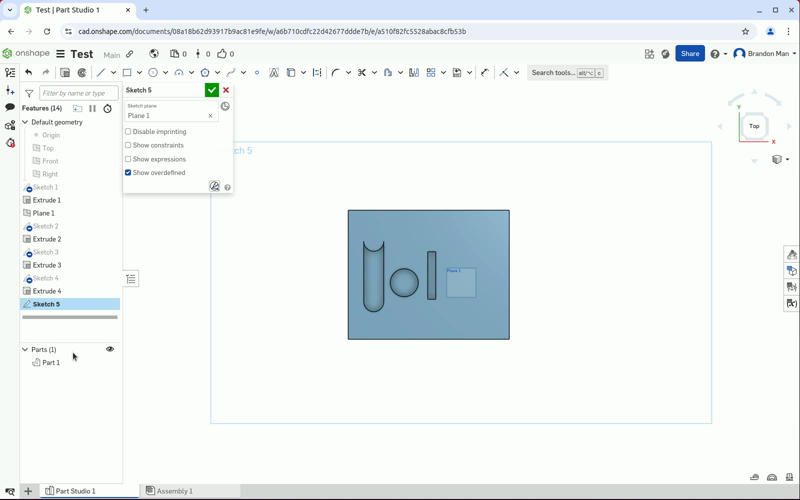
key(y)
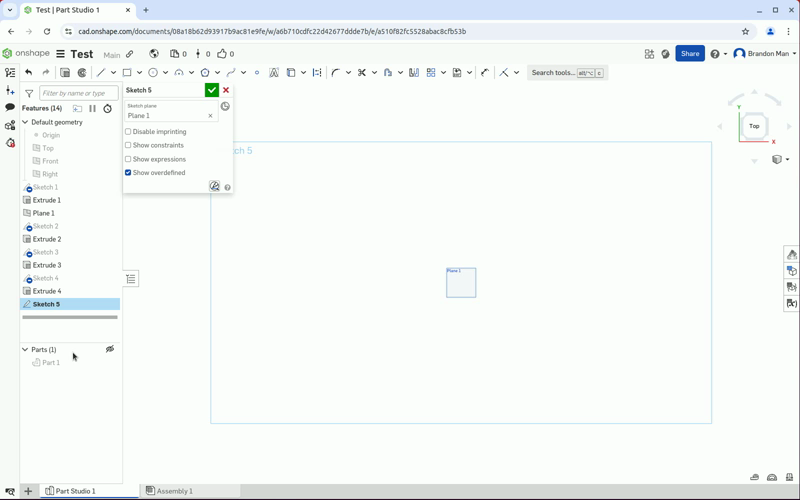
key(l)
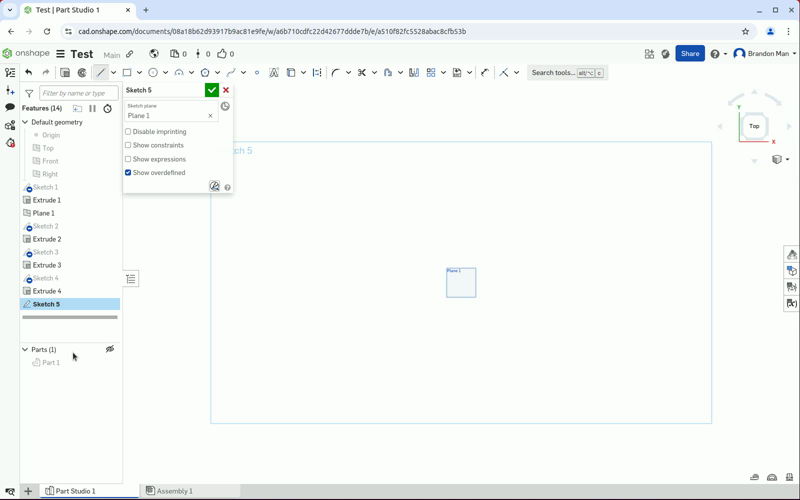
key_down(shift)
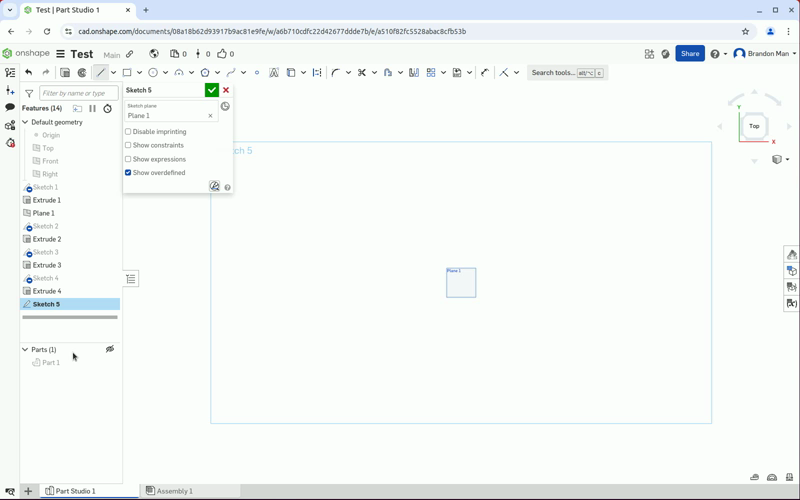
mouse_move(427, 299)
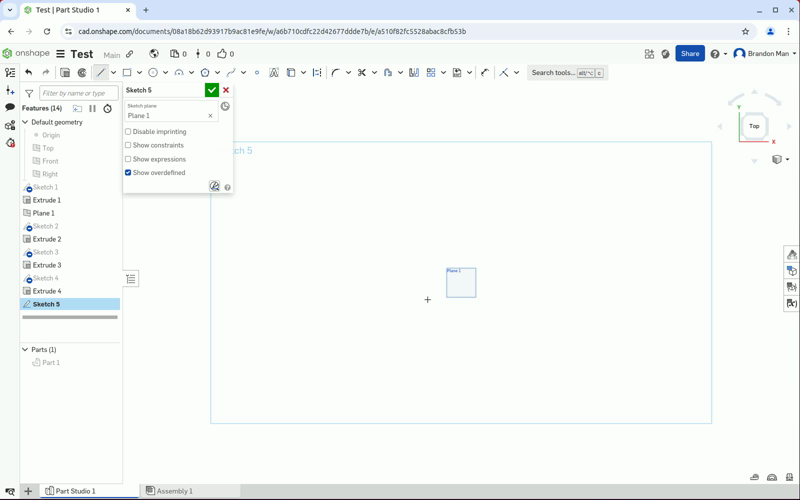
click(427, 299)
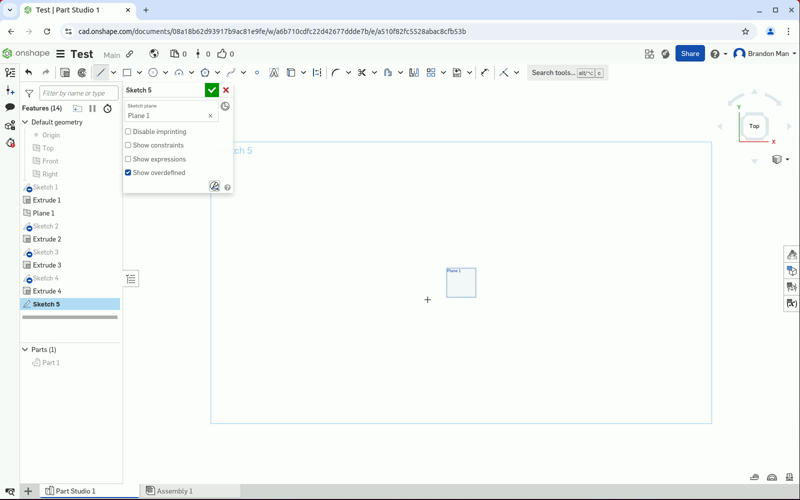
key_up(shift)
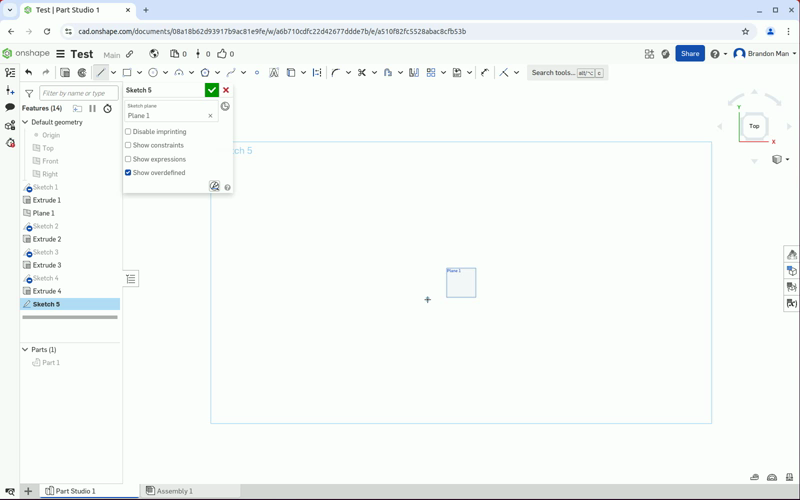
key_down(shift)
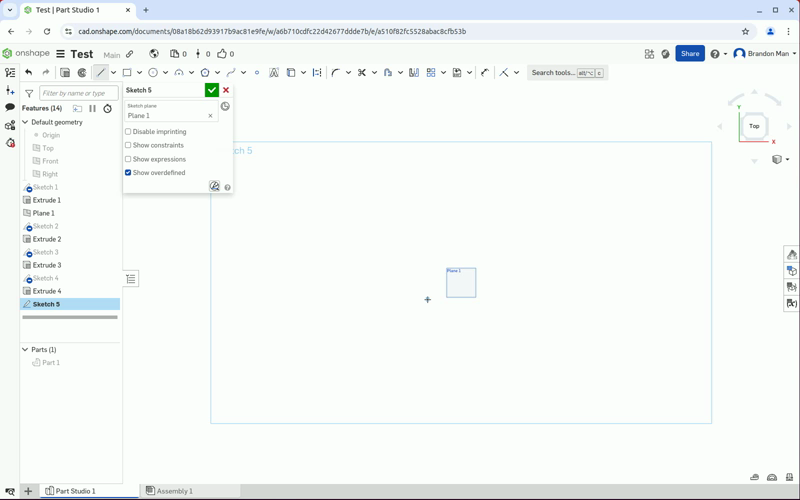
mouse_move(457, 299)
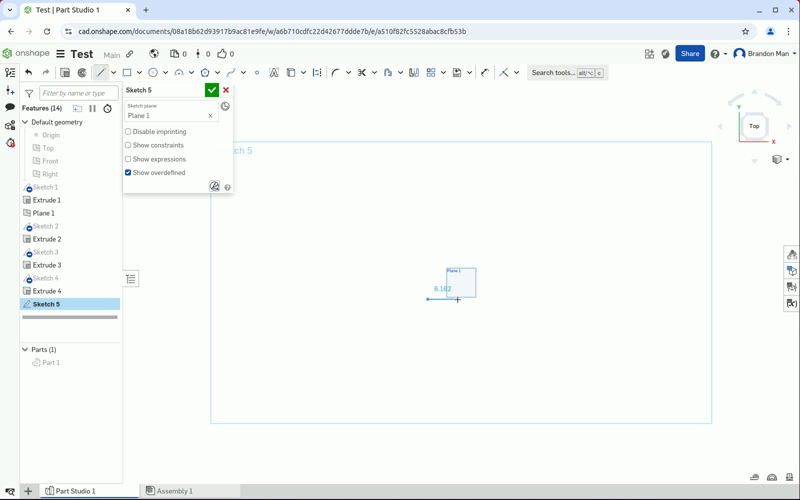
mouse_move(435, 299)
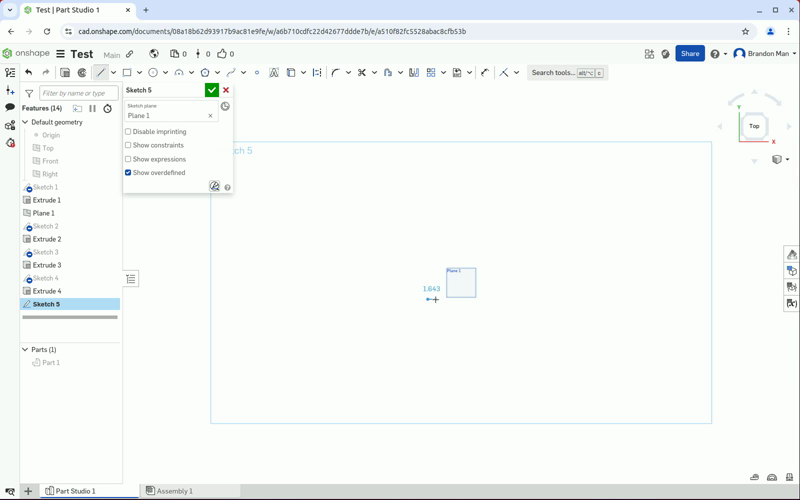
click(435, 299)
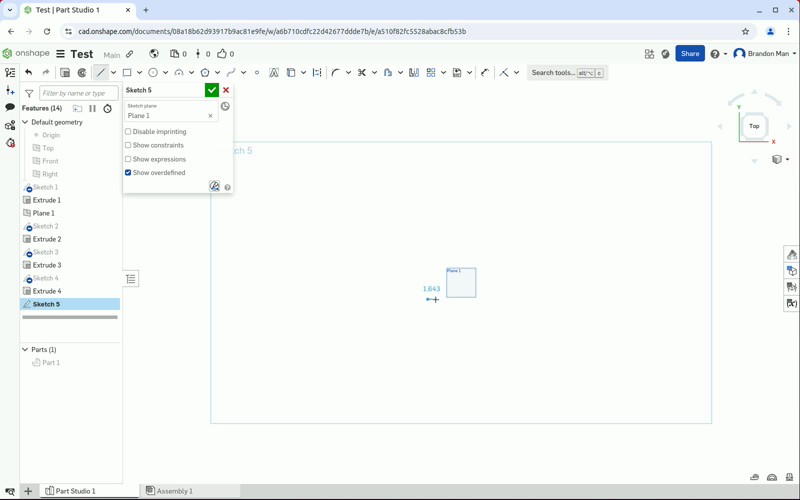
key_up(shift)
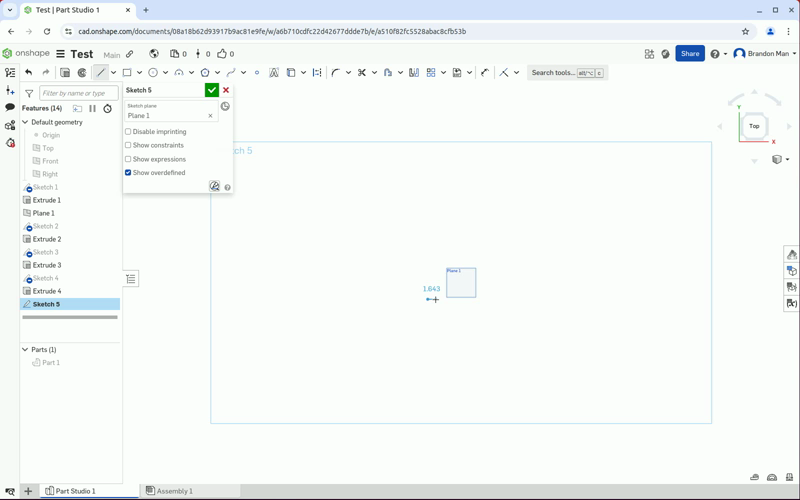
key_down(shift)
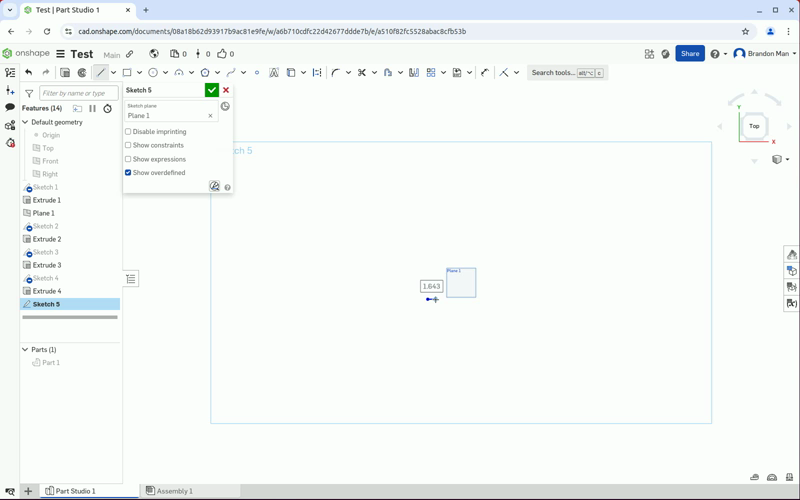
mouse_move(465, 299)
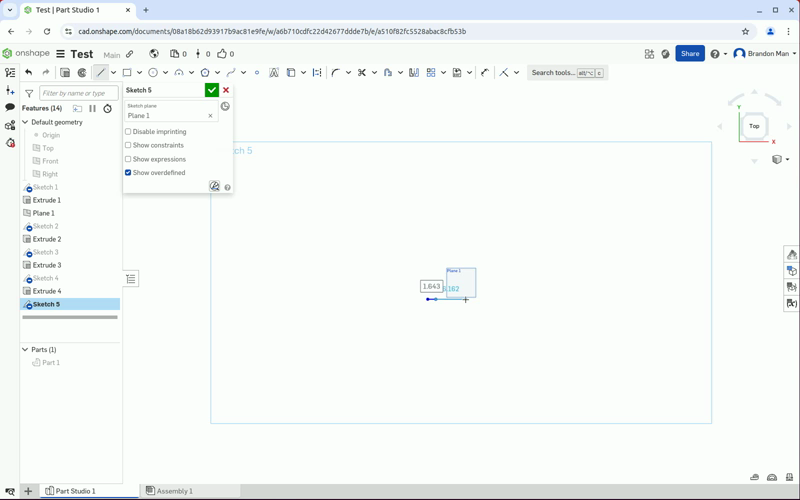
mouse_move(435, 251)
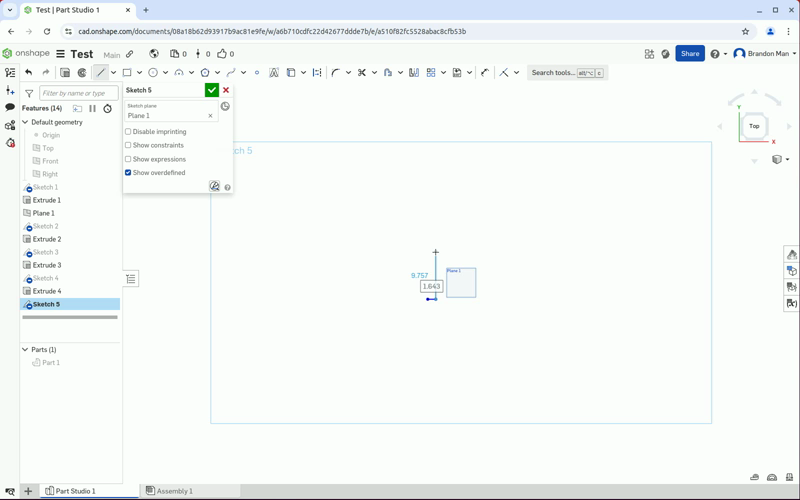
click(435, 251)
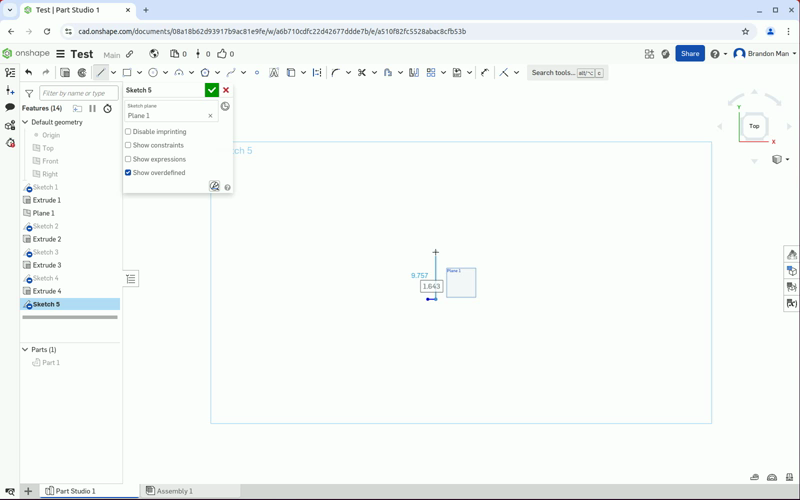
key_up(shift)
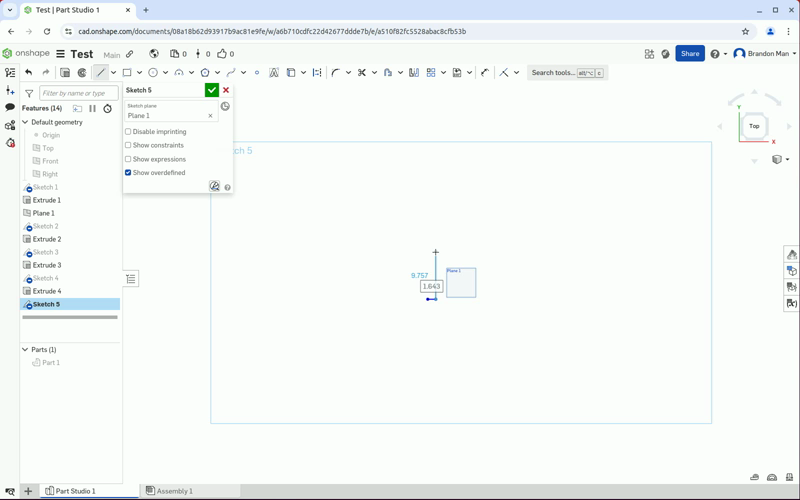
key_down(shift)
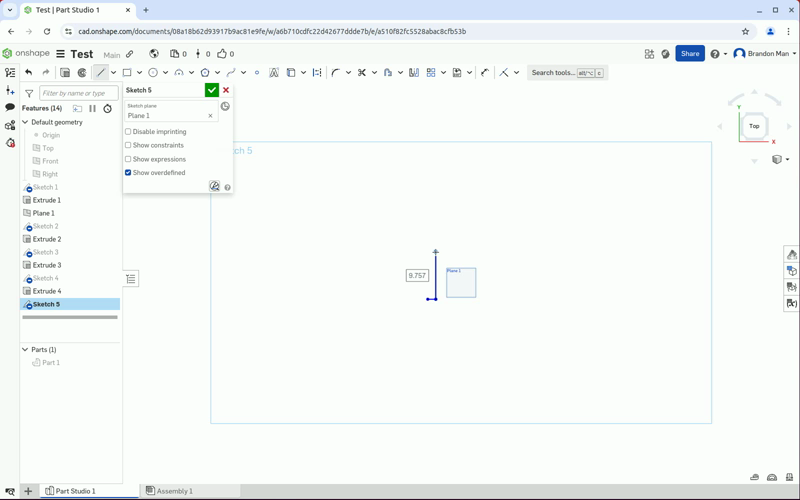
mouse_move(465, 251)
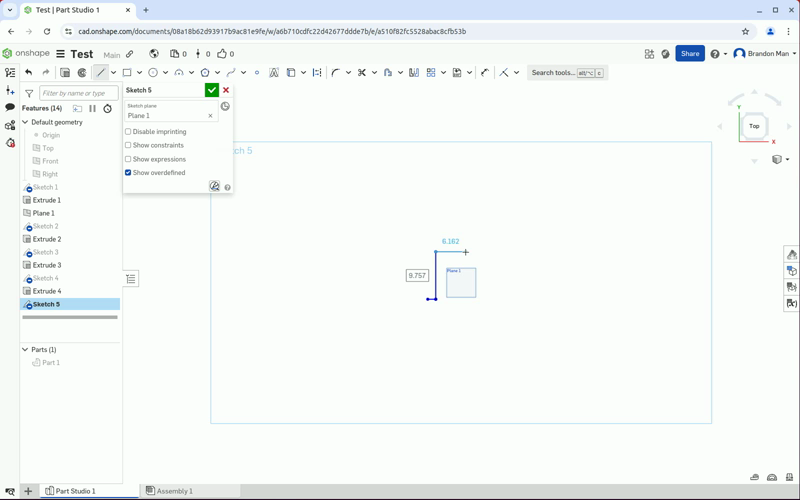
mouse_move(427, 251)
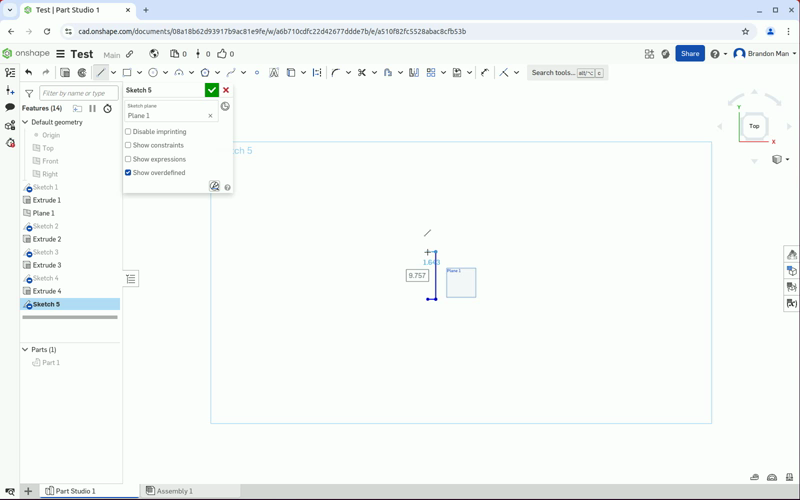
click(427, 251)
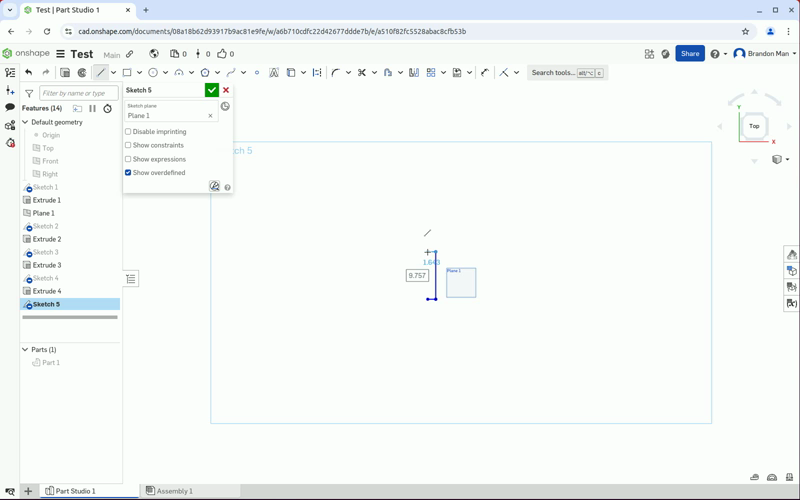
key_up(shift)
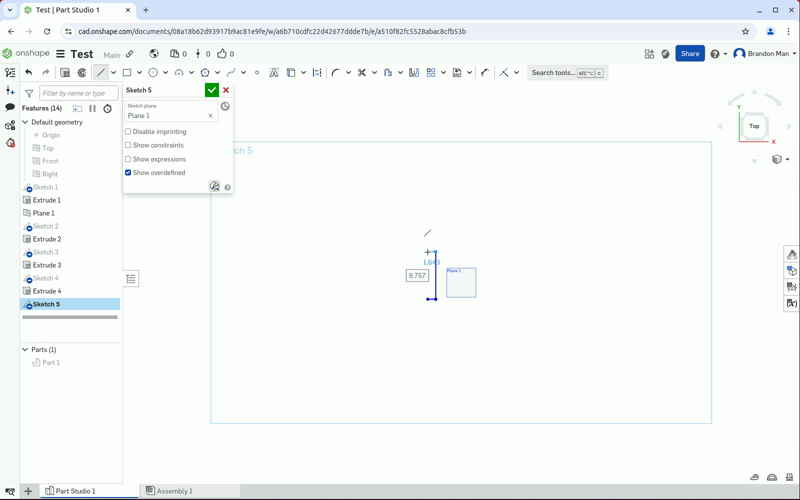
mouse_move(457, 251)
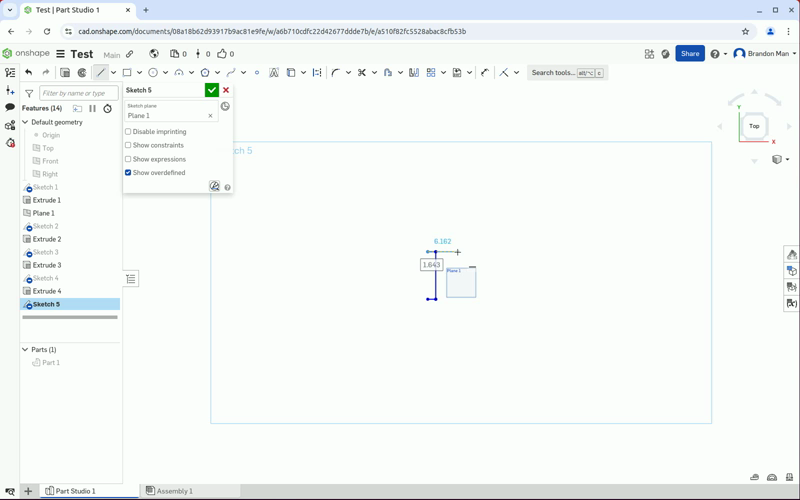
key_down(shift)
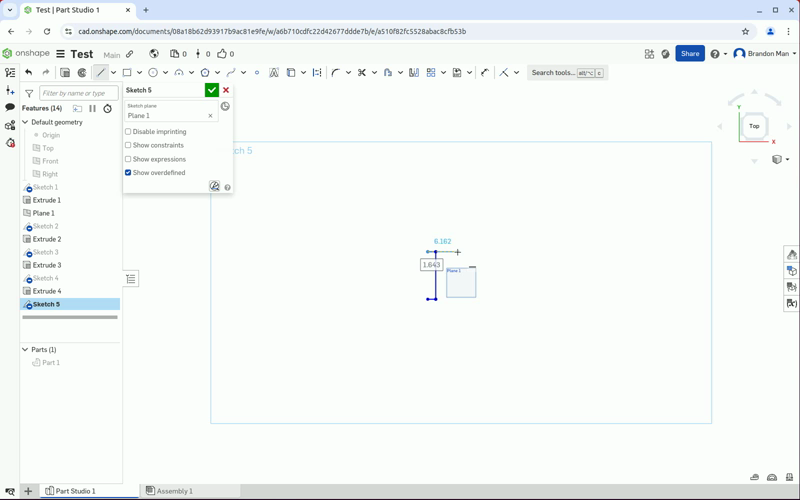
mouse_move(427, 299)
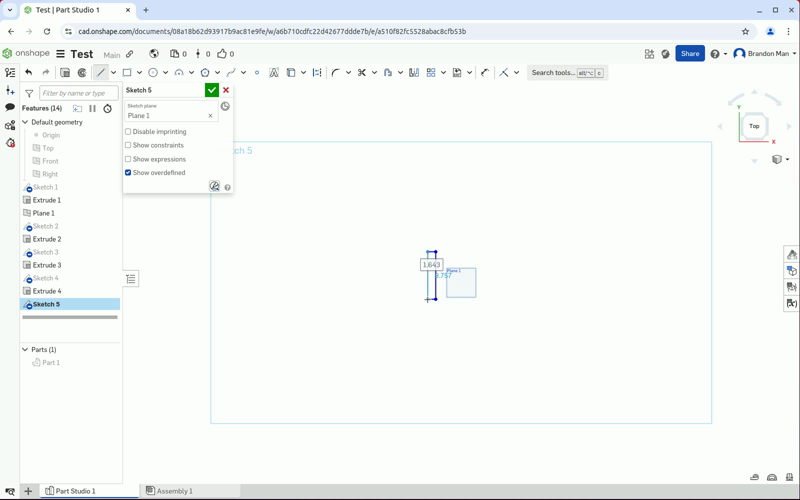
key_up(shift)
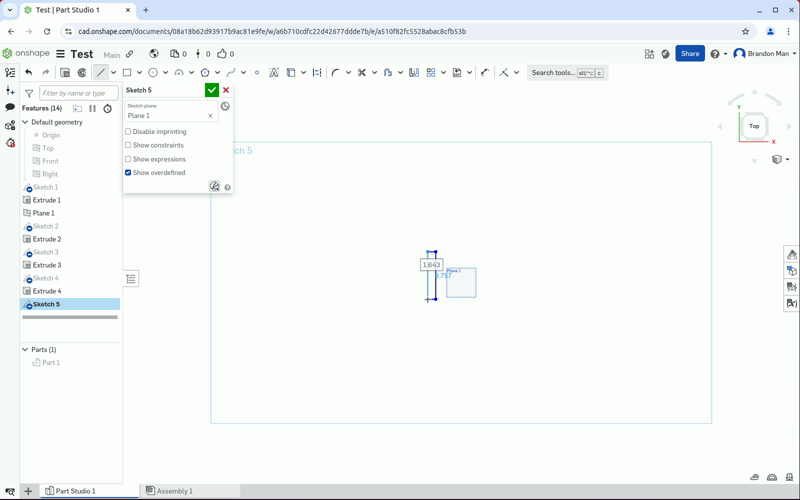
click(427, 299)
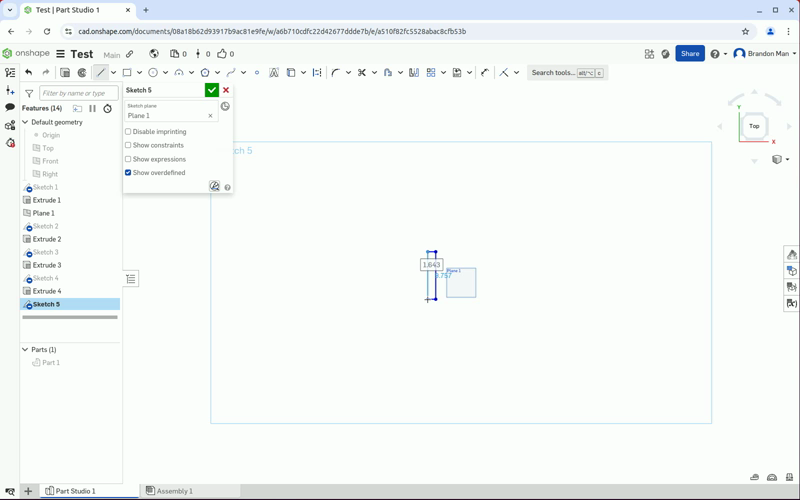
key(esc)
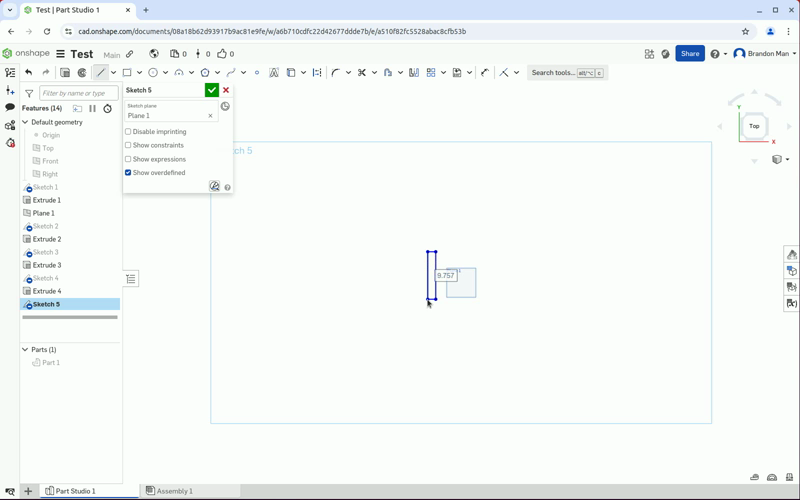
mouse_move(428, 264)
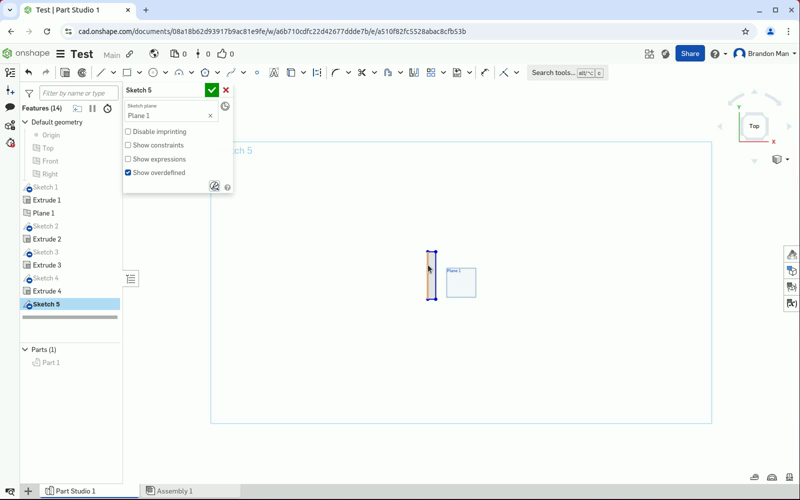
scroll(6)
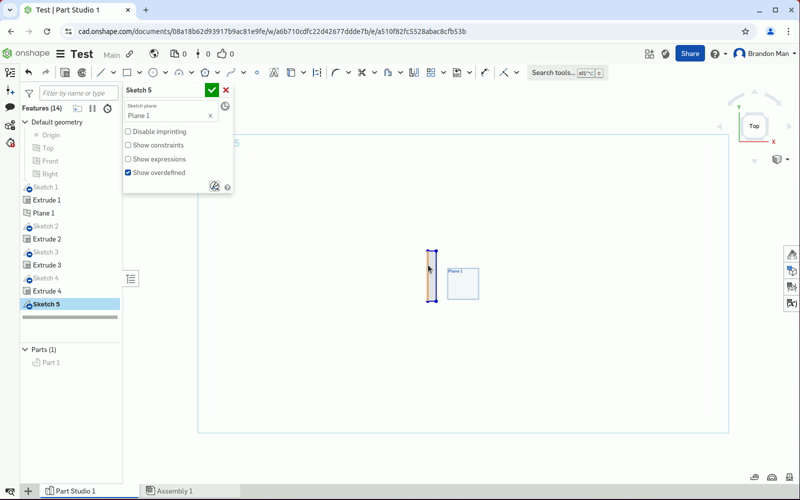
scroll(6)
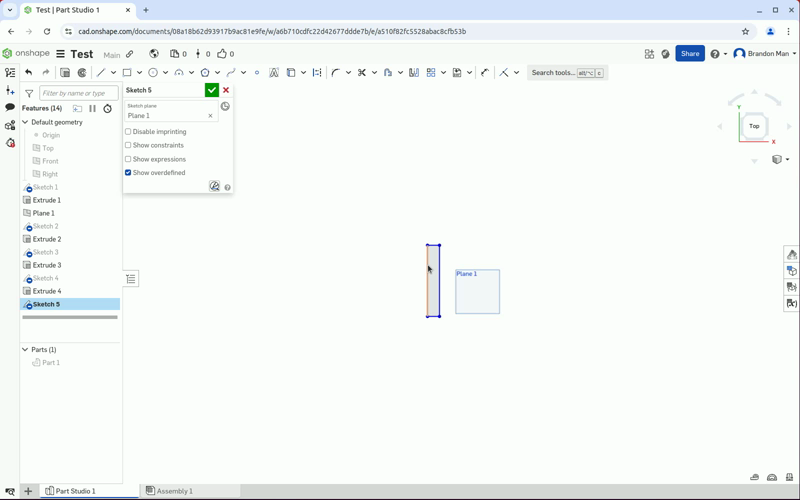
scroll(6)
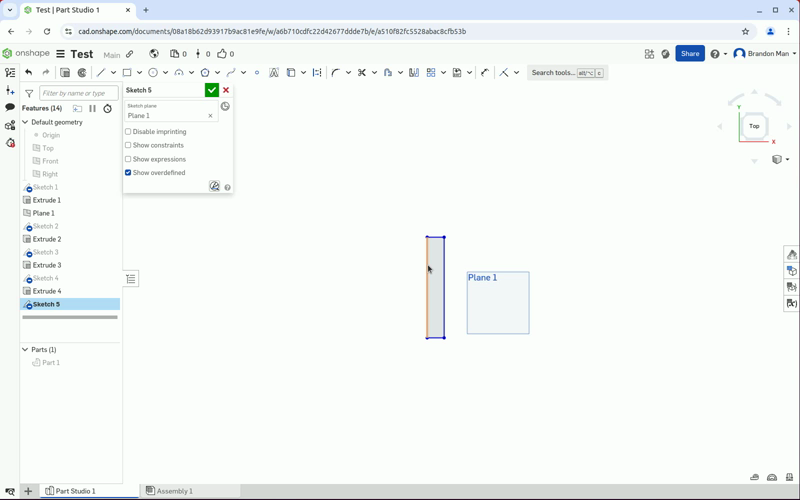
scroll(6)
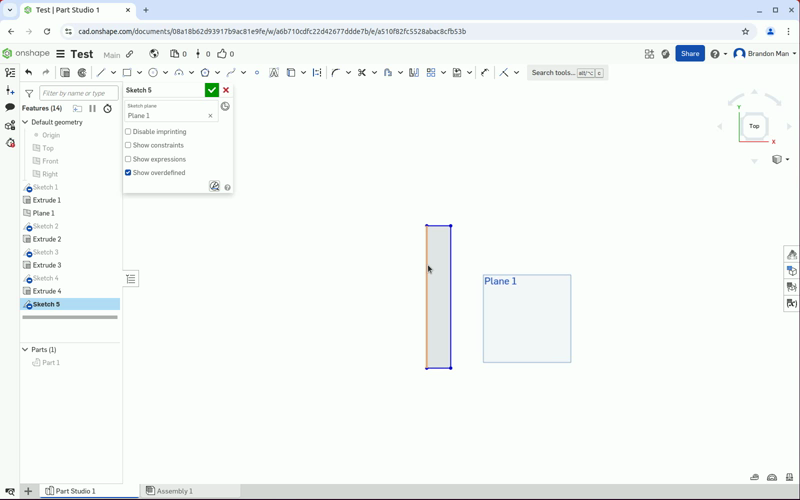
scroll(6)
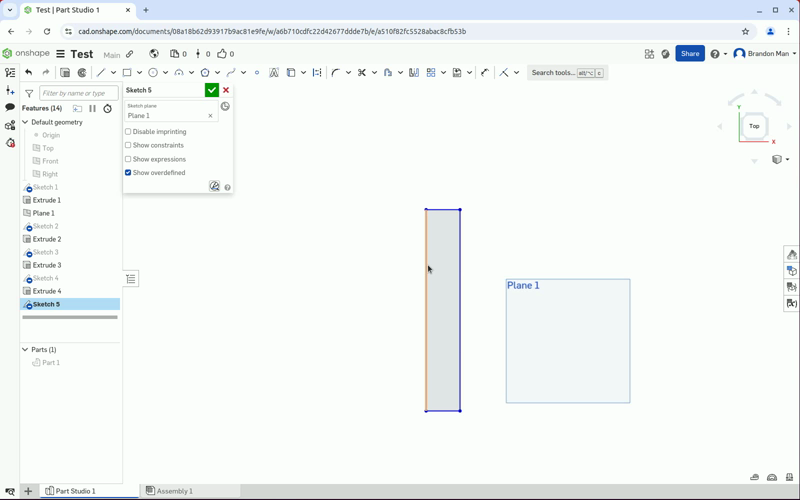
scroll(6)
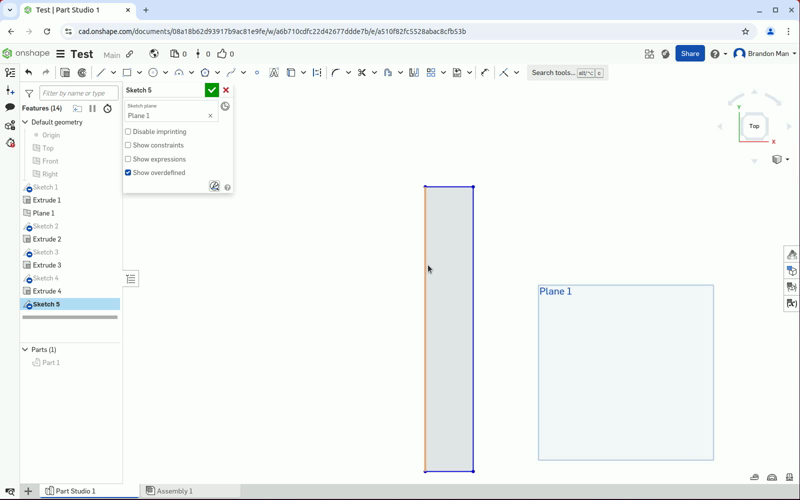
scroll(6)
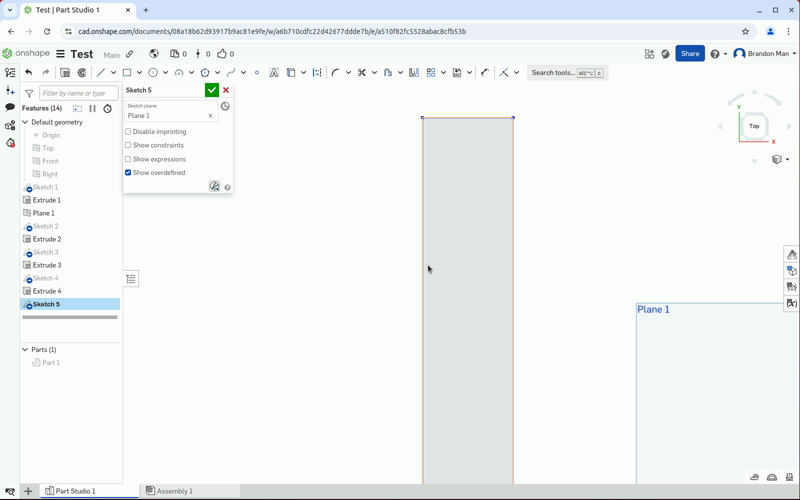
click(428, 264)
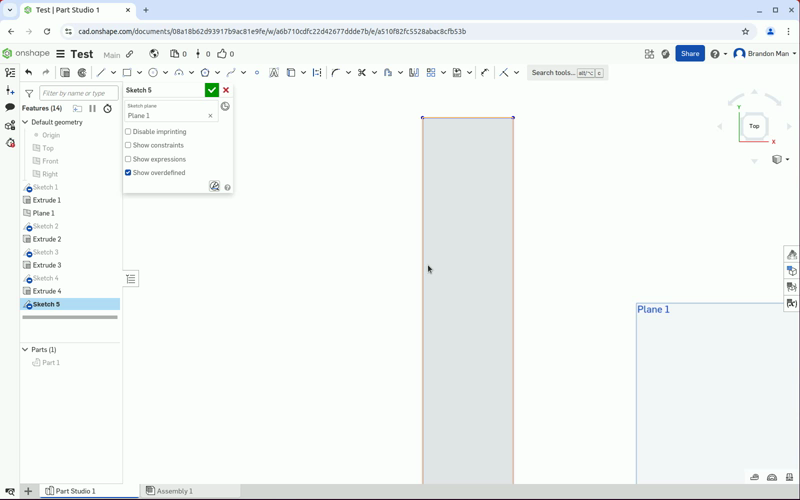
scroll(-6)
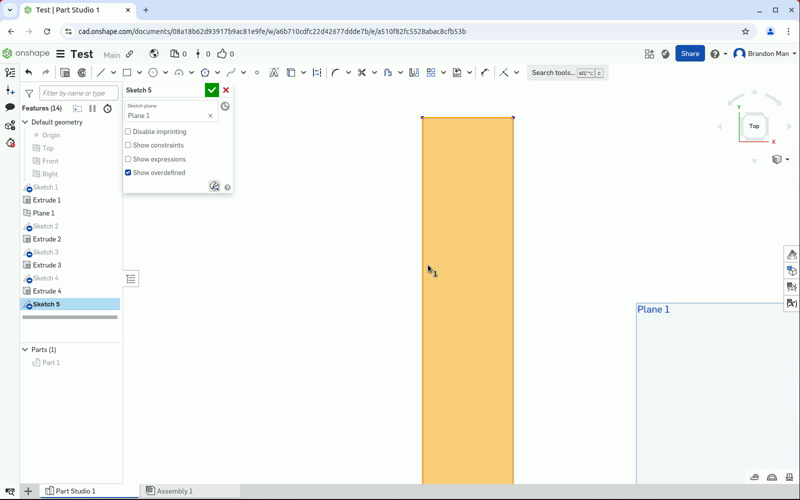
scroll(-6)
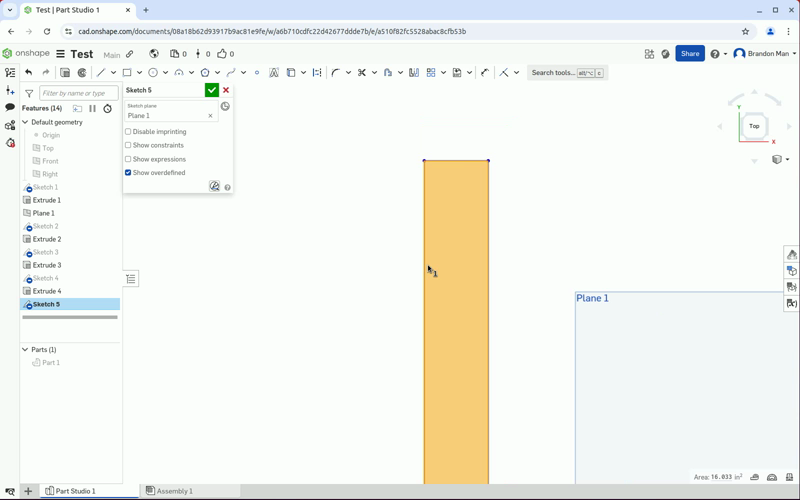
scroll(-6)
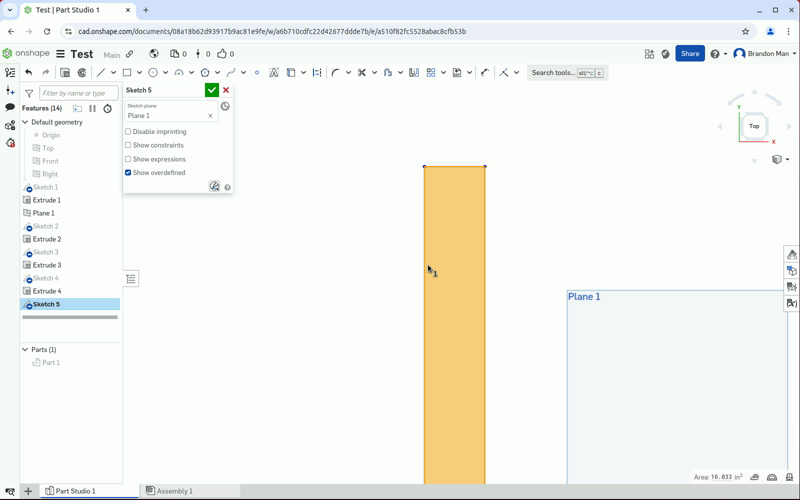
scroll(-6)
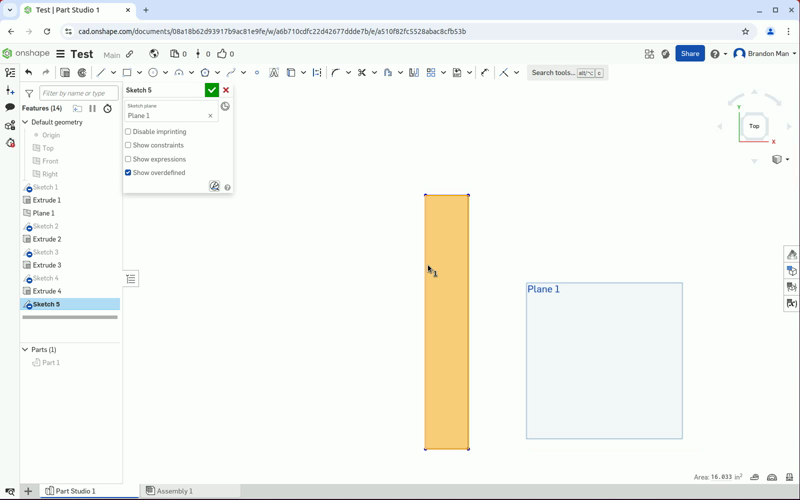
scroll(-6)
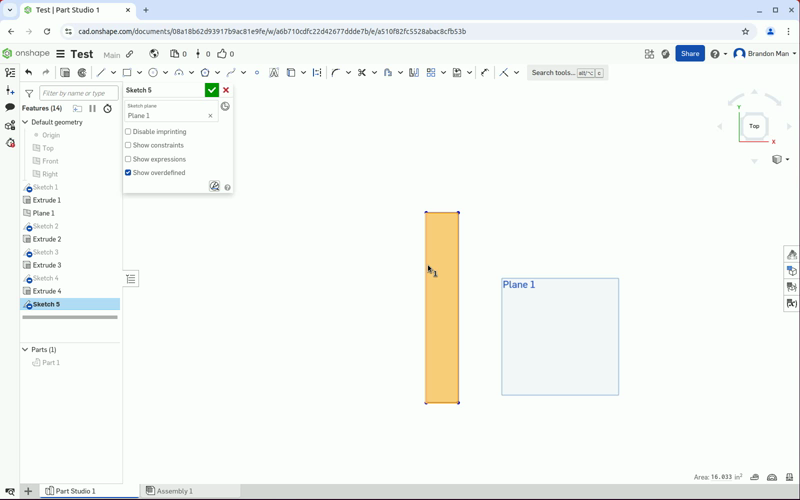
scroll(-6)
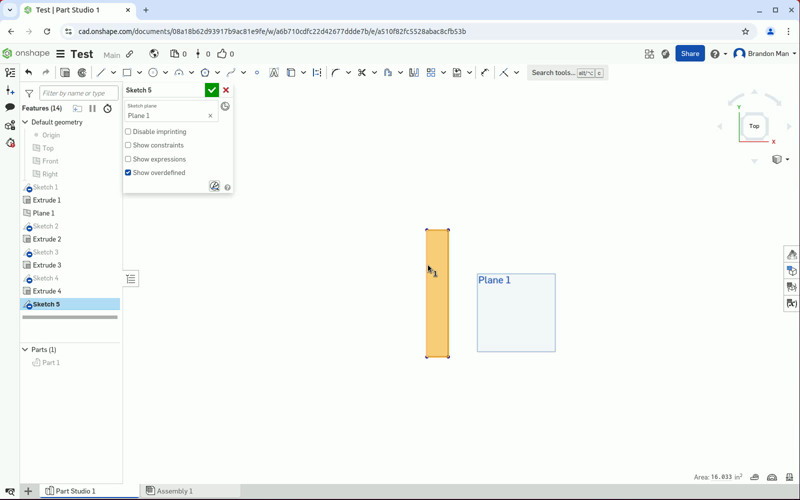
scroll(-6)
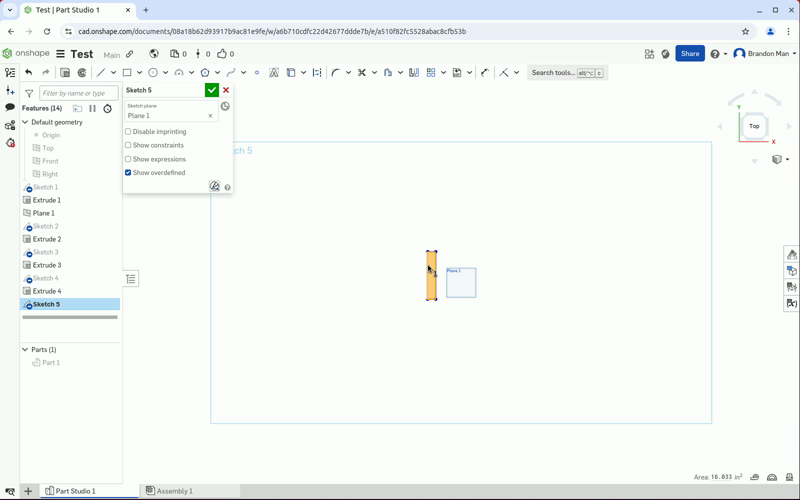
mouse_move(73, 352)
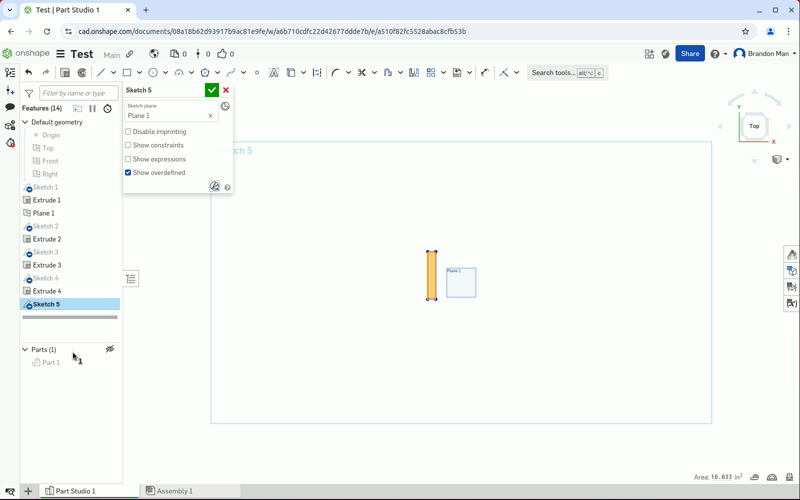
key(shift+y)
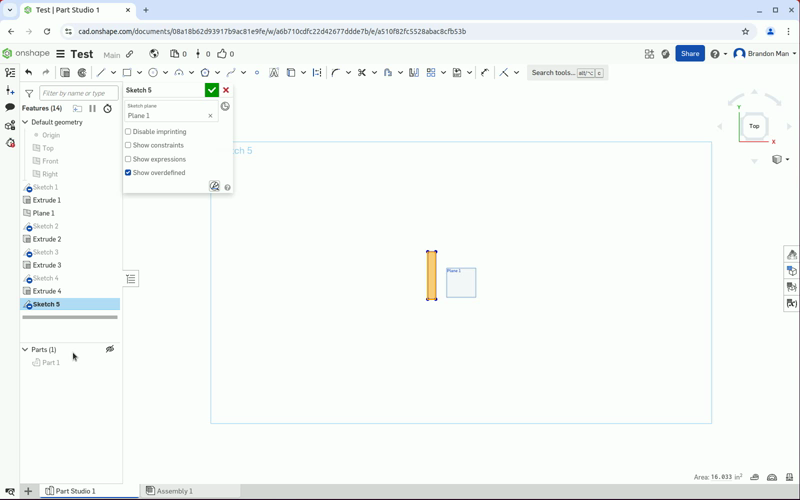
key(shift+e)
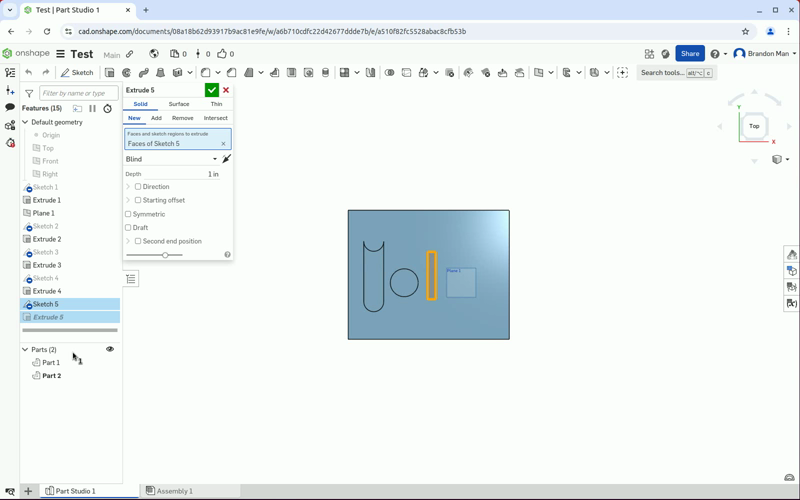
mouse_move(143, 106)
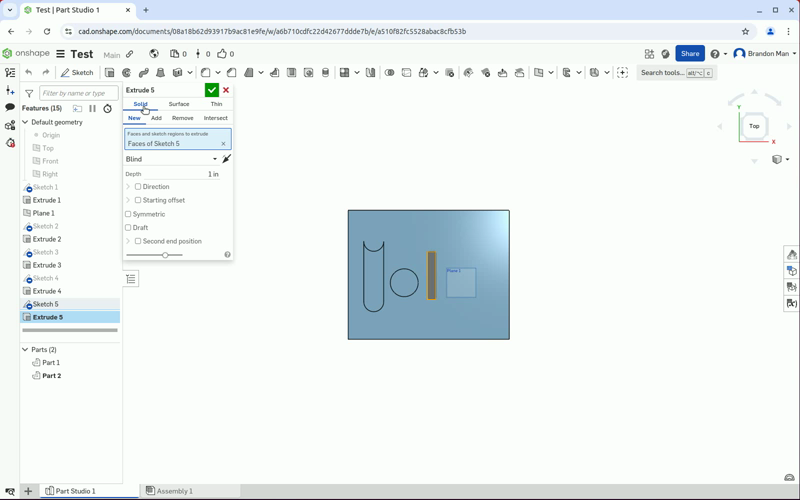
click(143, 106)
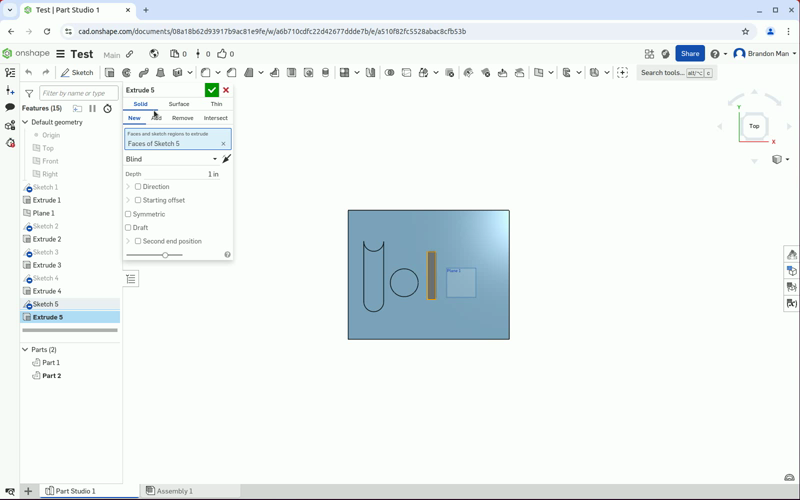
mouse_move(186, 120)
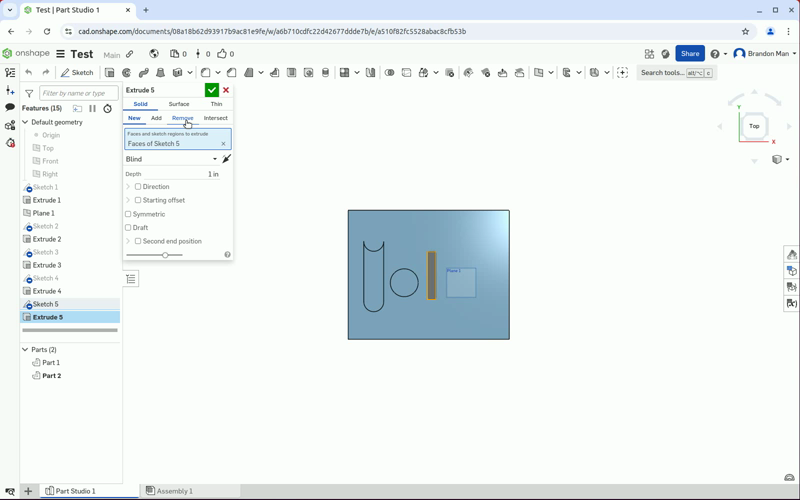
click(186, 120)
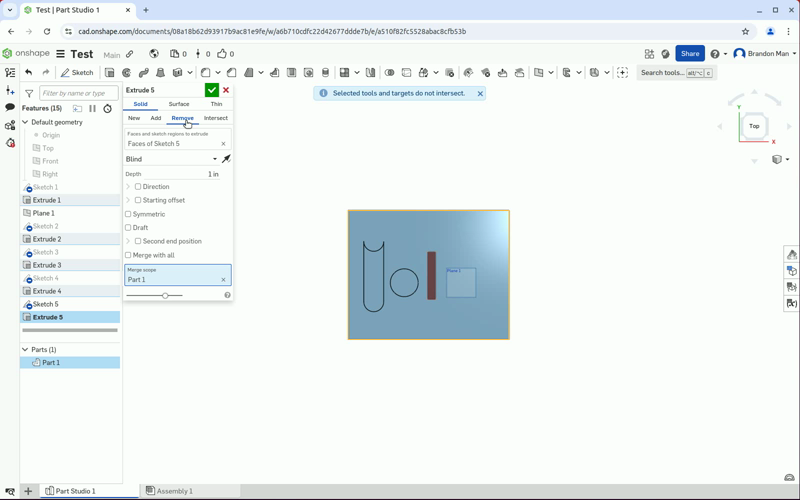
key(tab, 4)
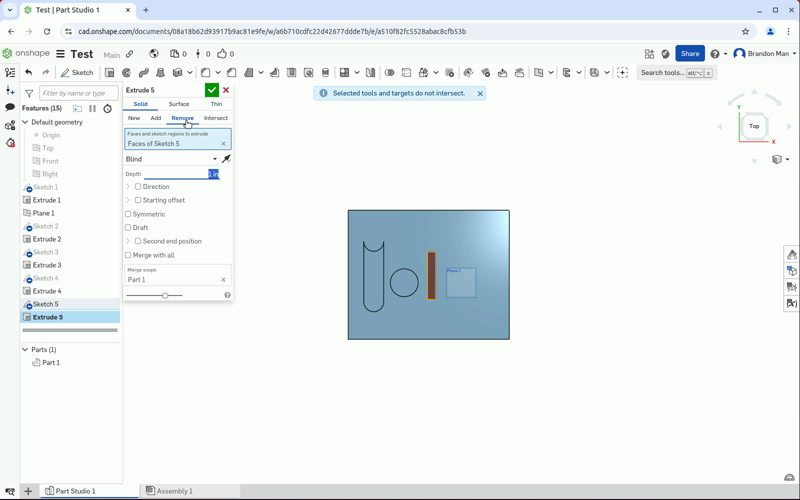
text(3.37)
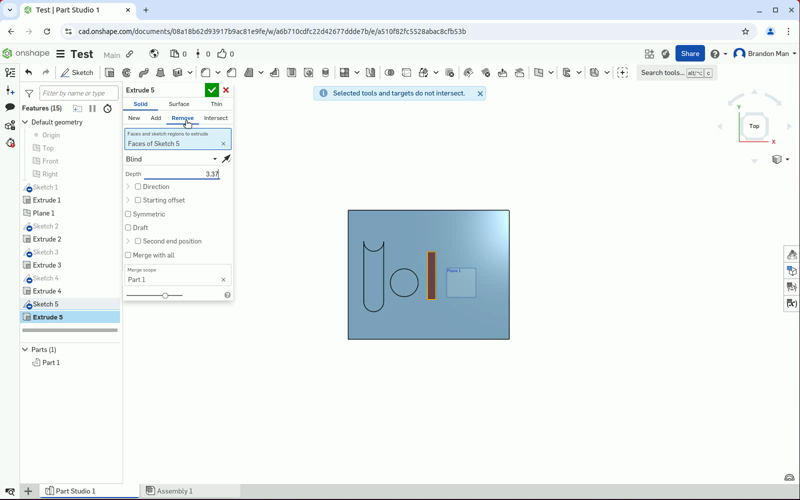
key(tab, 6)
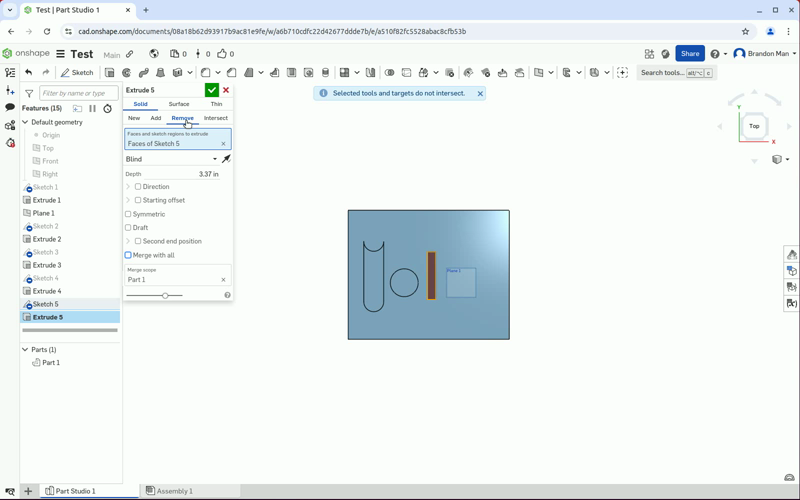
key(space)
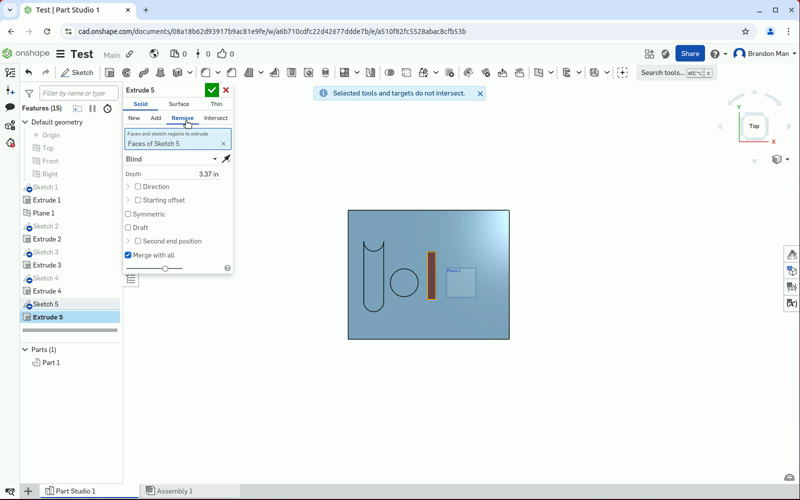
key(enter)
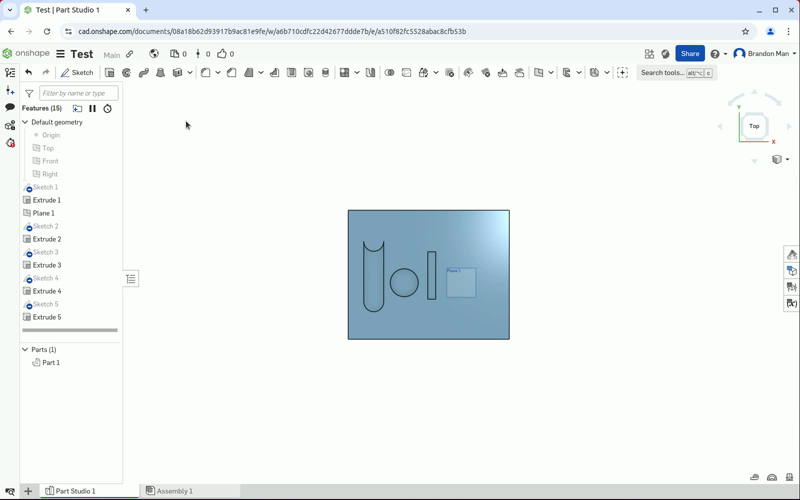
key(shift+h)
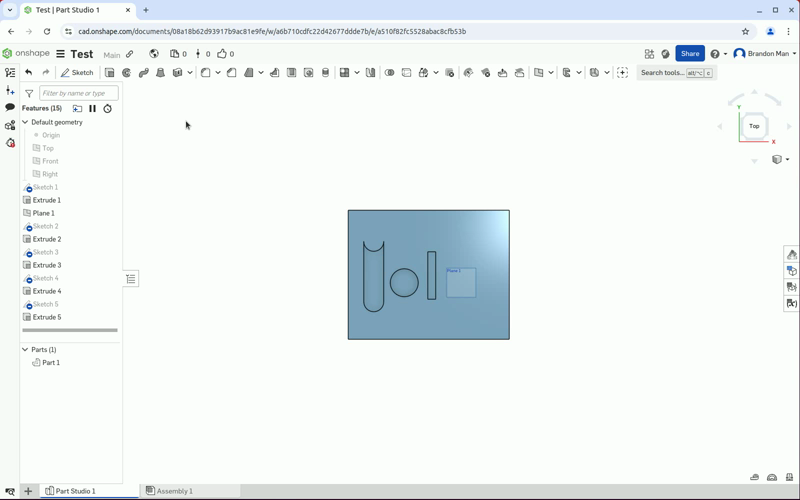
key(shift+h)
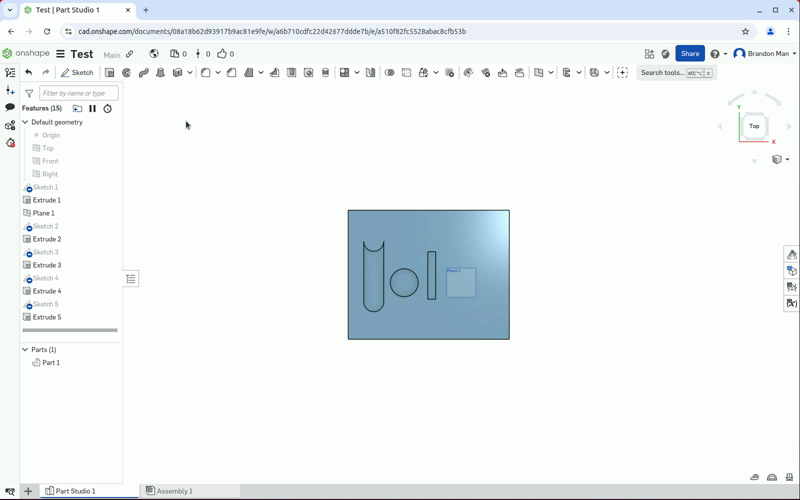
mouse_move(73, 189)
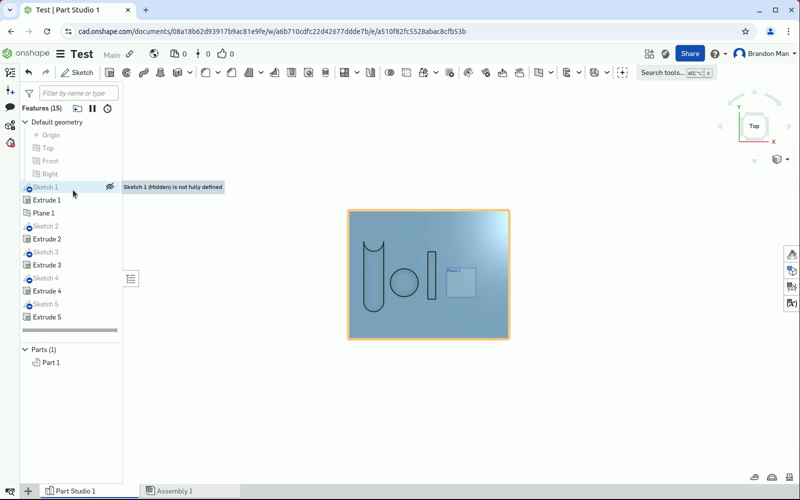
click(73, 189)
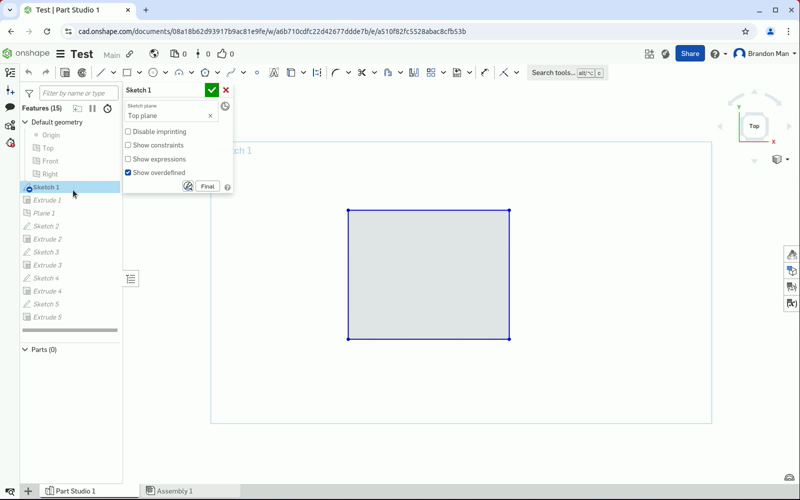
mouse_move(229, 92)
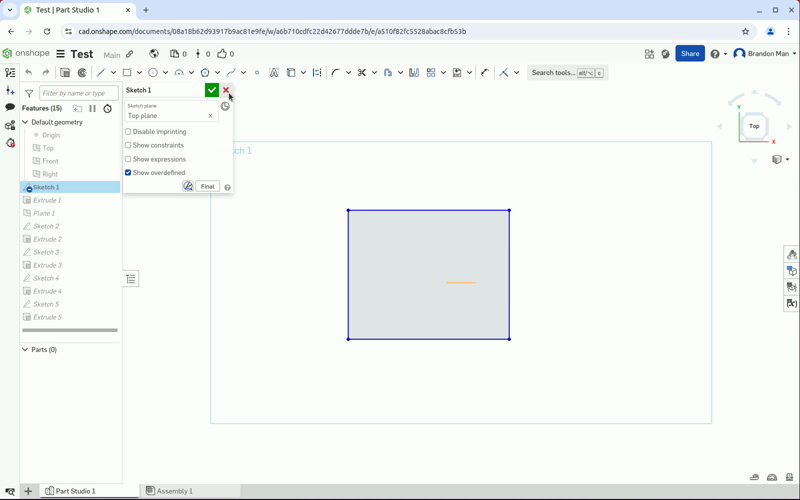
click(229, 92)
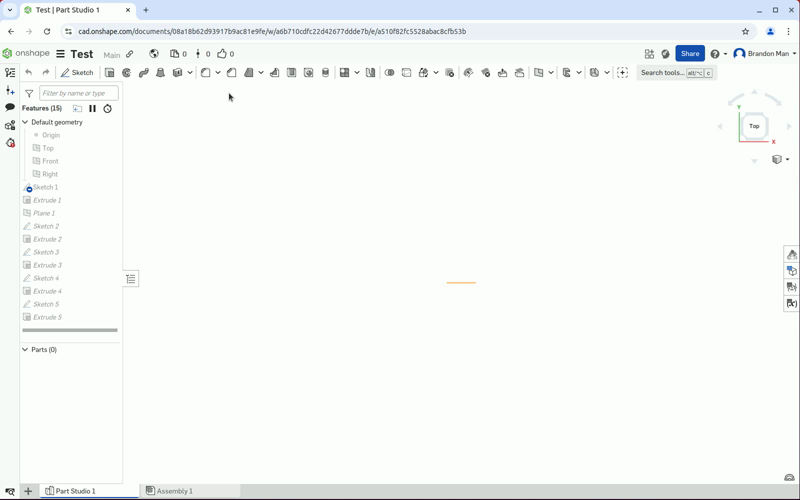
key(shift+s)
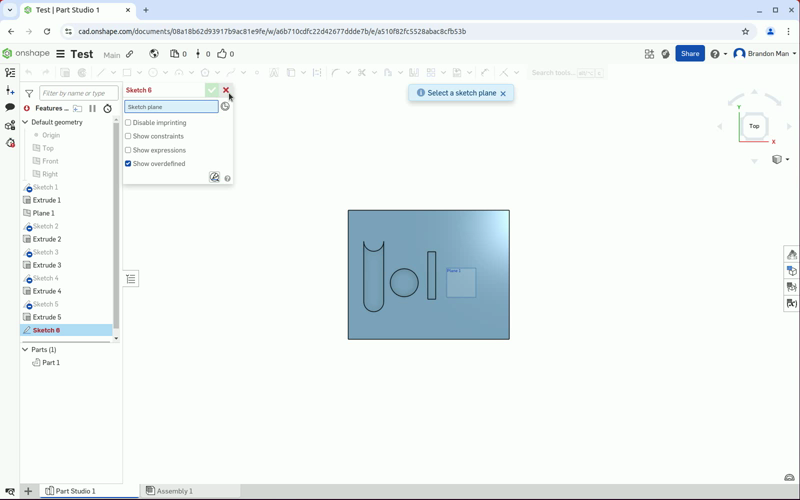
mouse_move(69, 215)
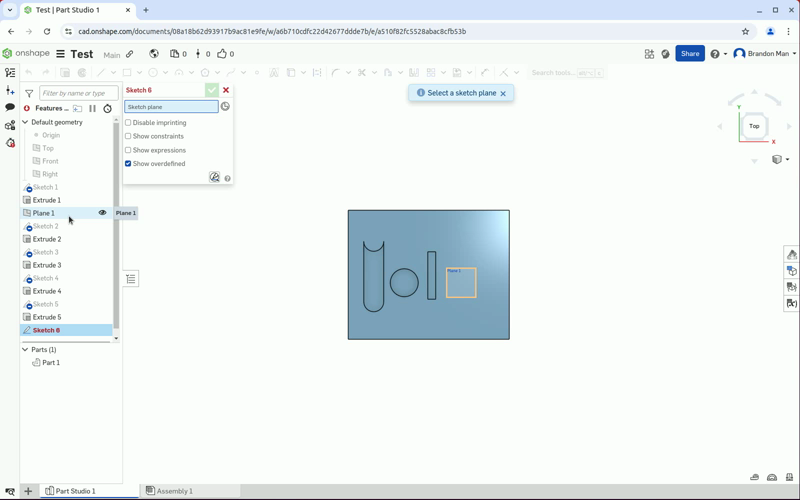
click(69, 215)
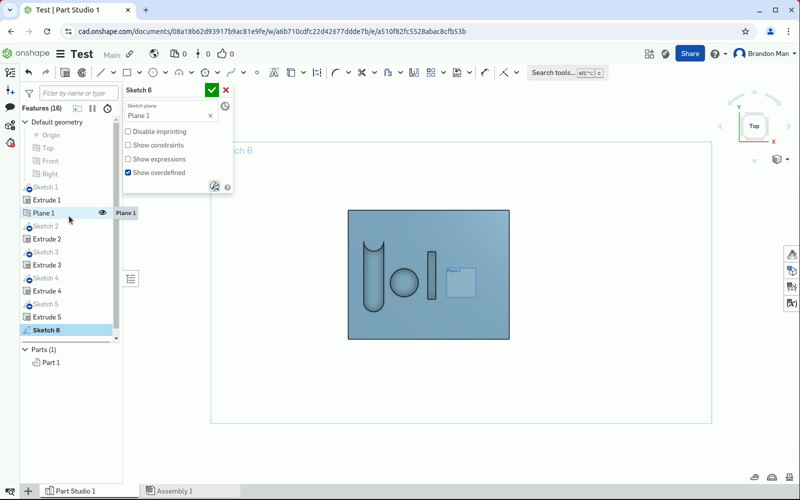
mouse_move(73, 352)
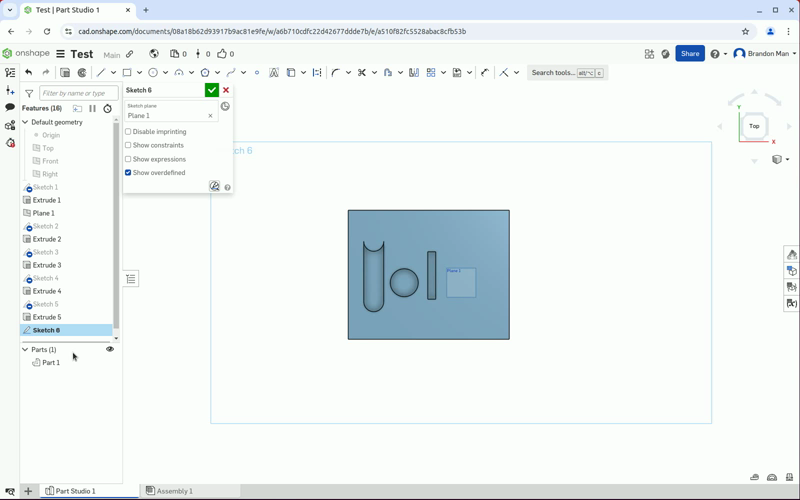
key(y)
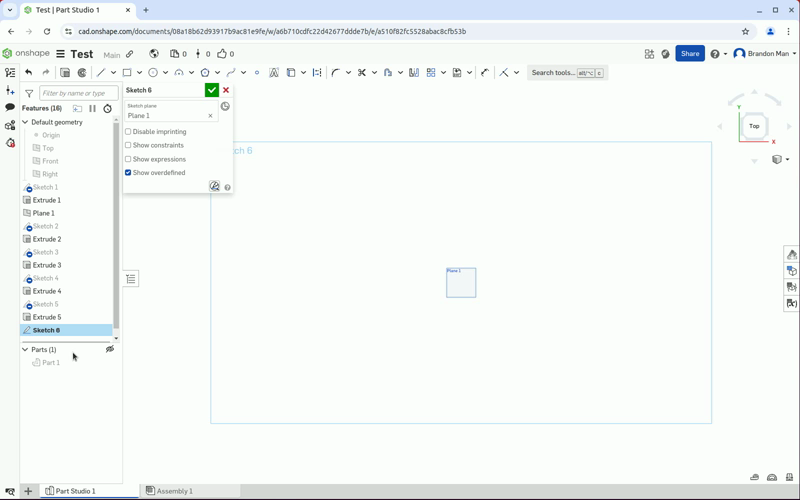
key(l)
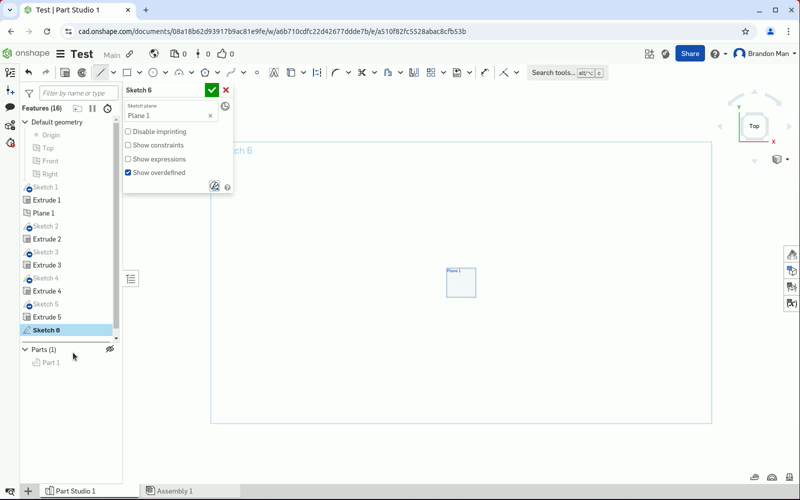
key_down(shift)
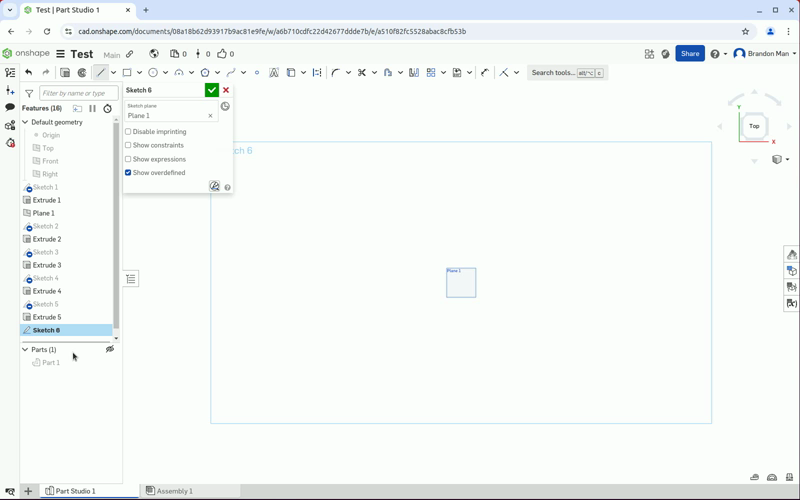
mouse_move(379, 222)
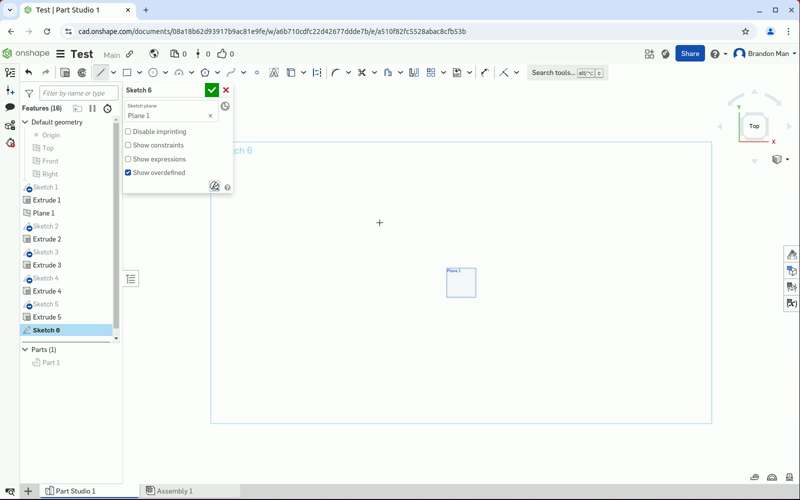
click(379, 222)
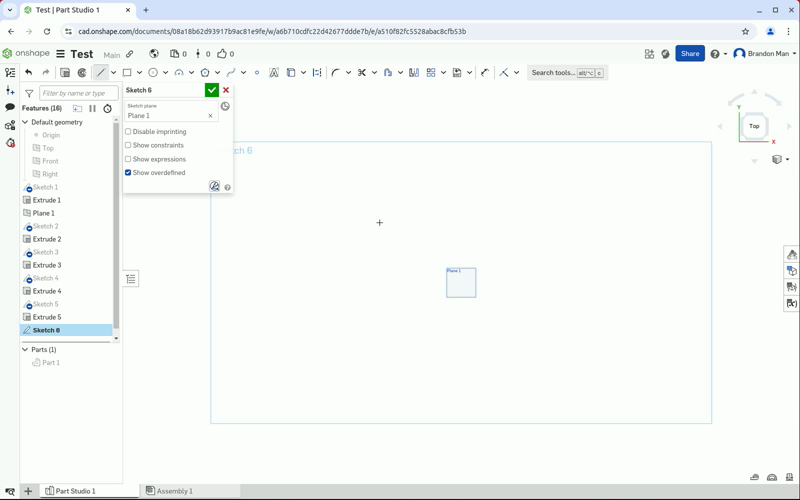
key_up(shift)
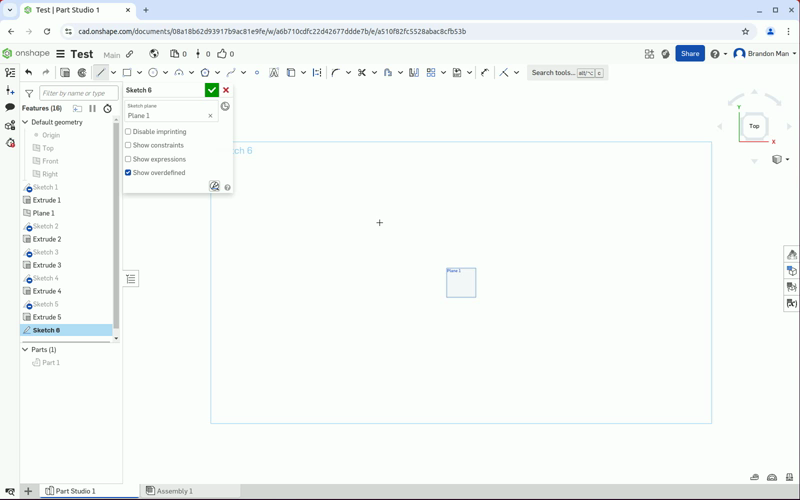
key_down(shift)
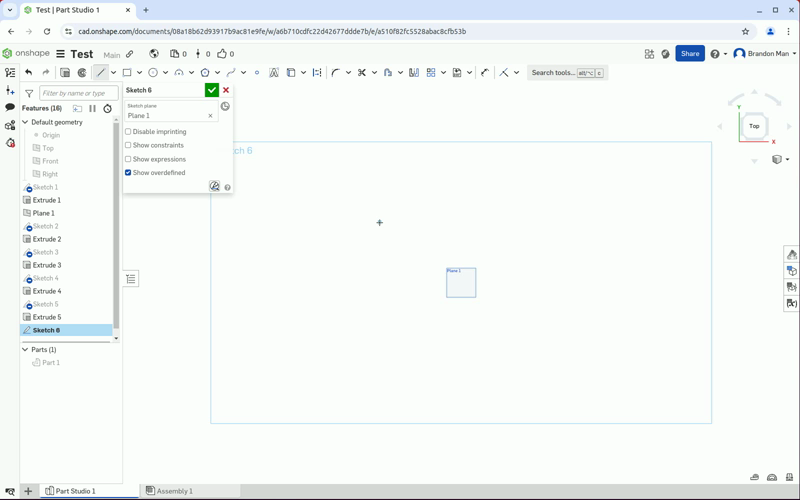
mouse_move(480, 222)
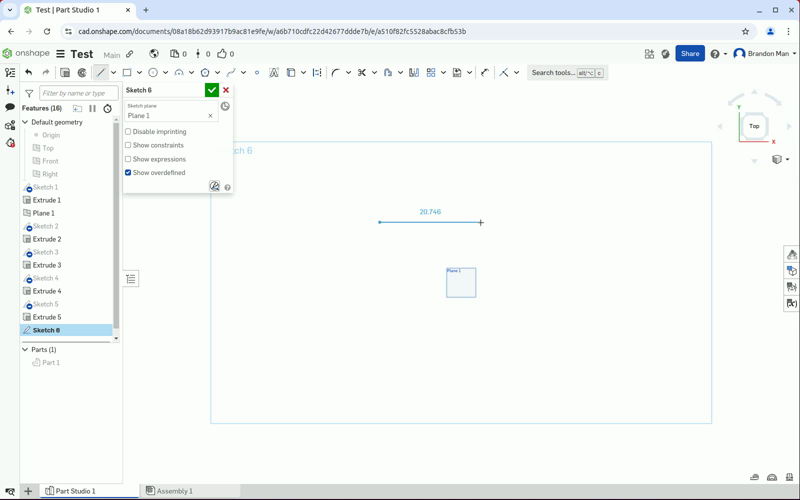
click(480, 222)
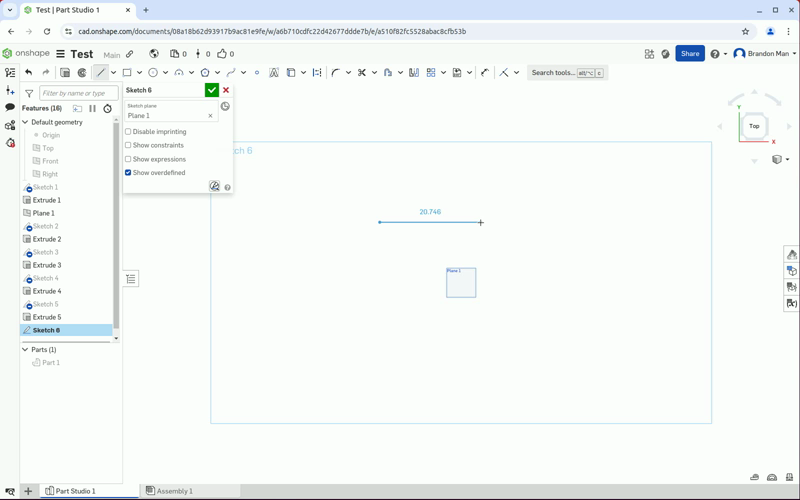
key_up(shift)
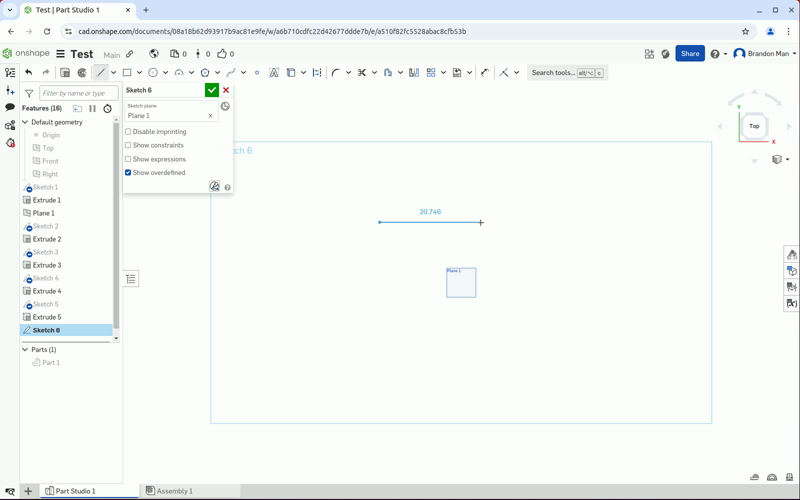
key_down(shift)
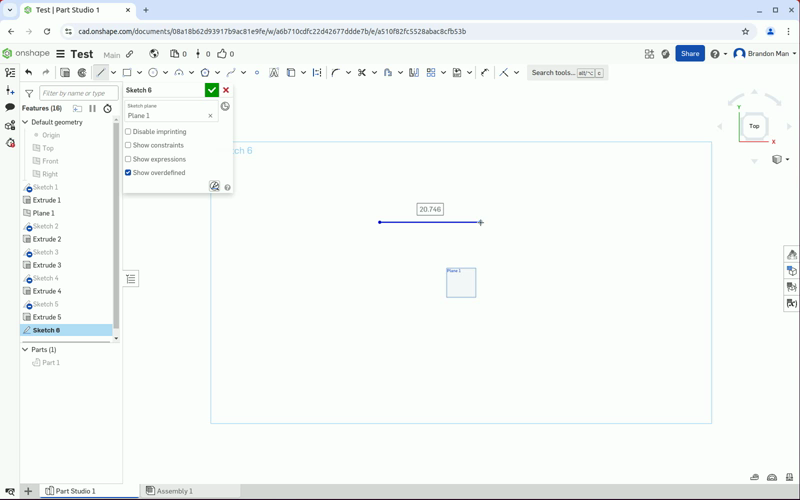
mouse_move(510, 222)
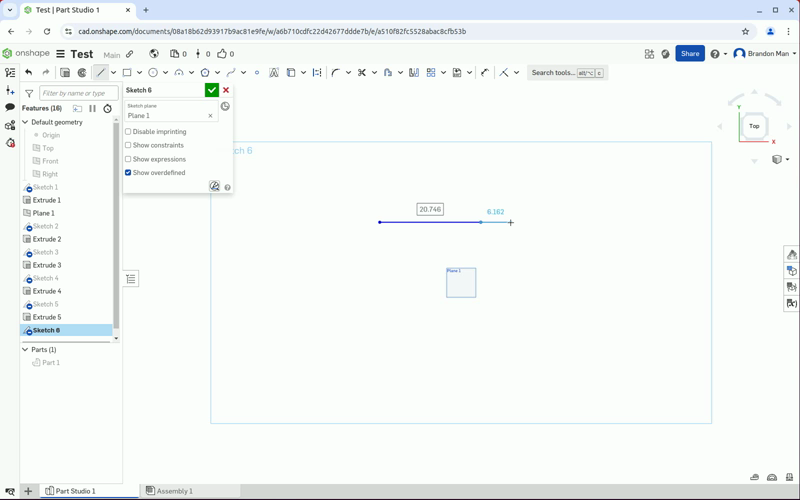
mouse_move(480, 212)
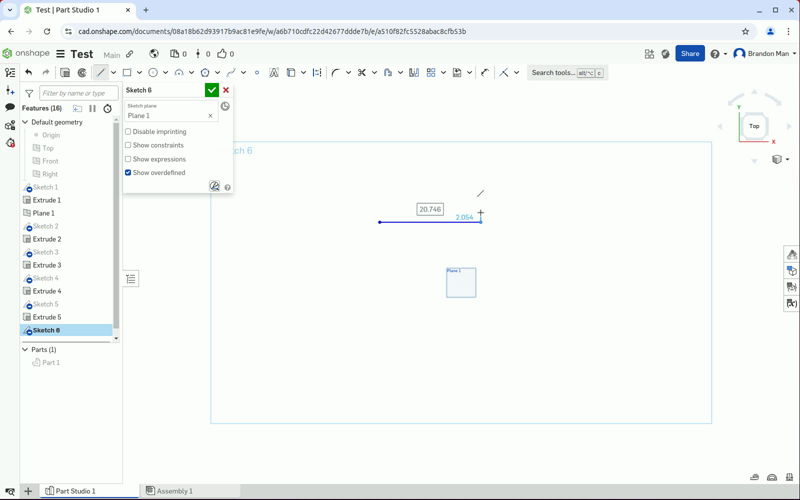
click(480, 212)
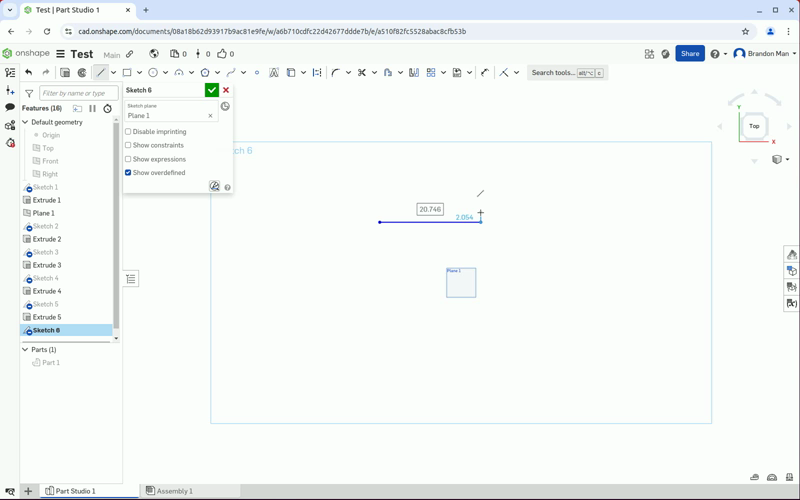
key_up(shift)
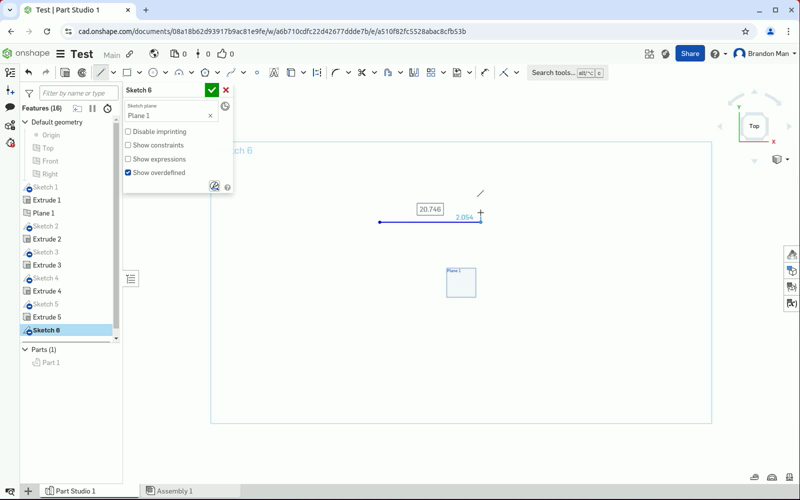
key_down(shift)
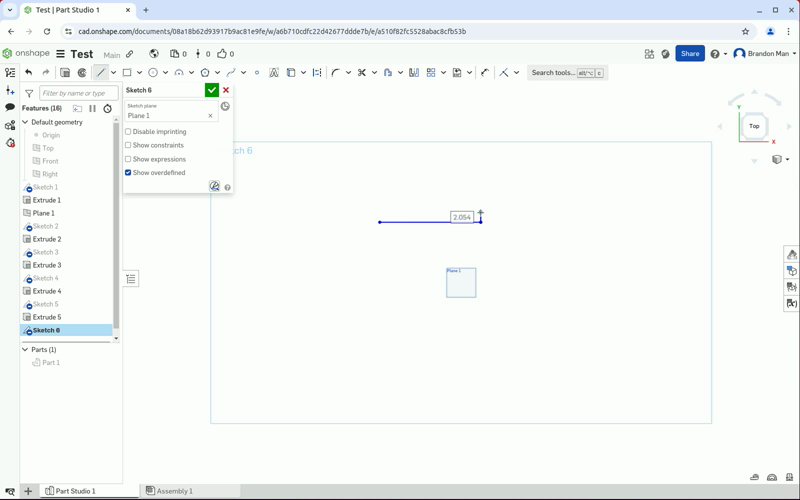
mouse_move(379, 212)
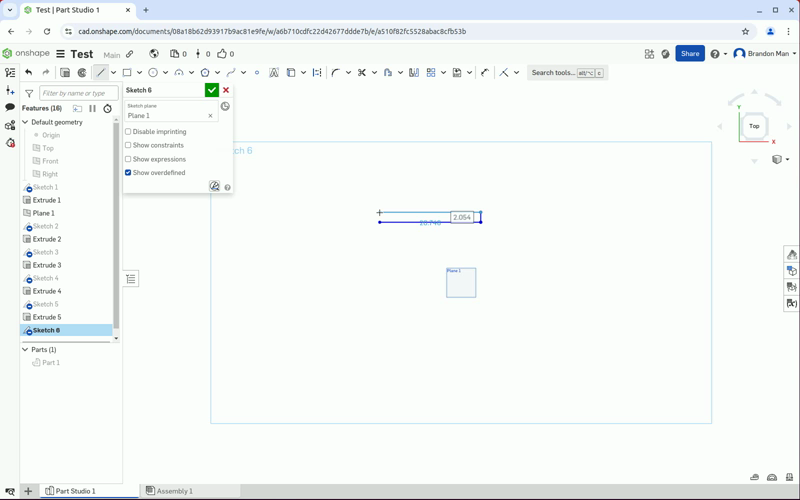
click(379, 212)
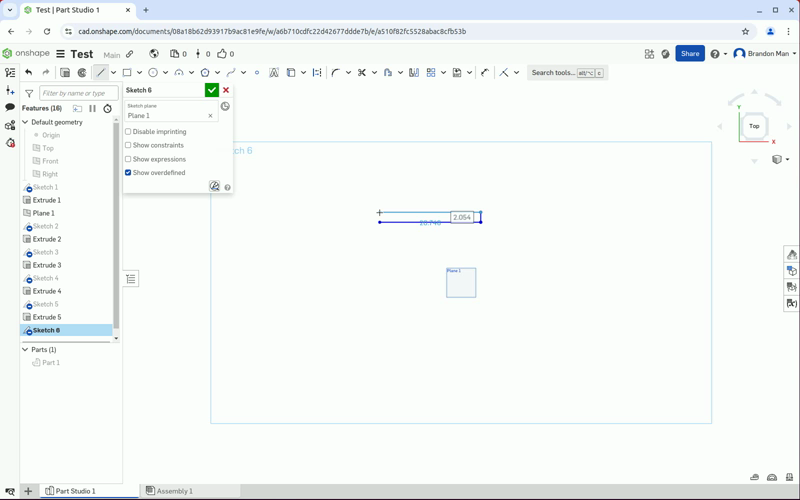
key_up(shift)
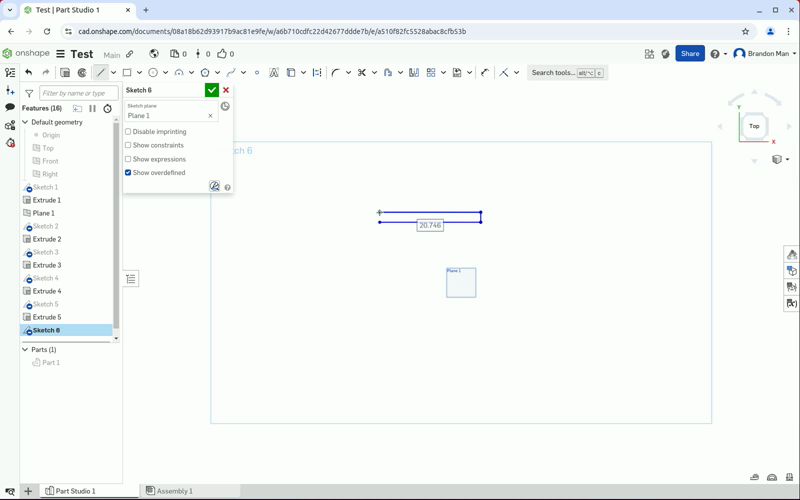
mouse_move(409, 212)
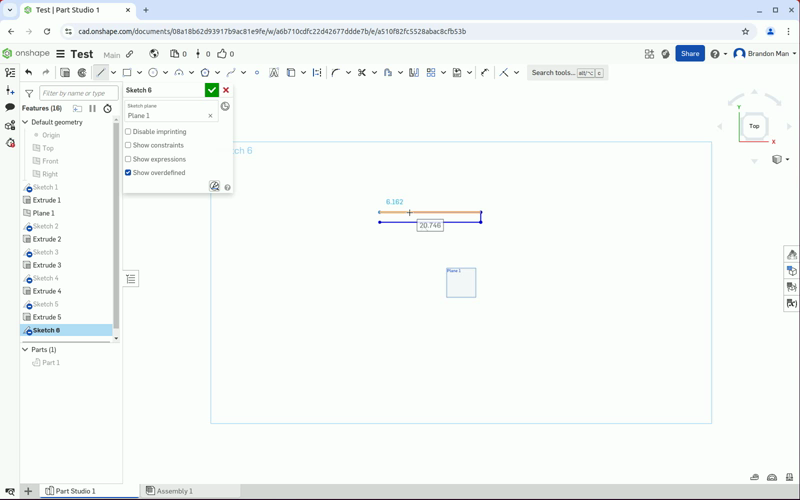
key_down(shift)
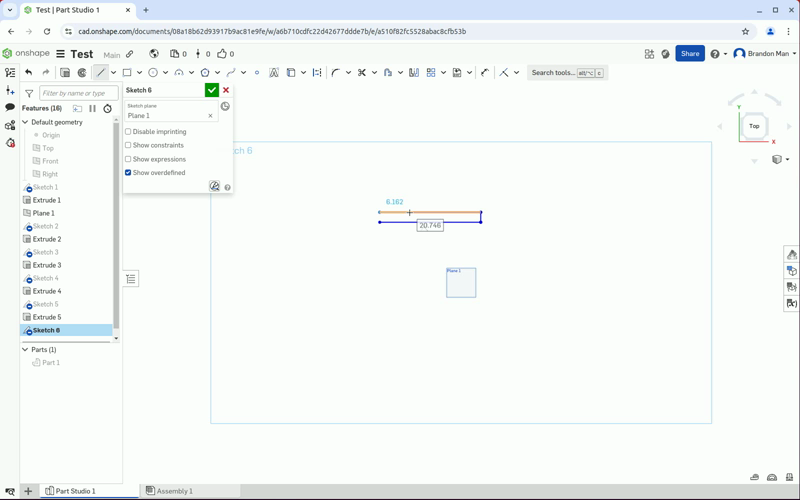
mouse_move(379, 222)
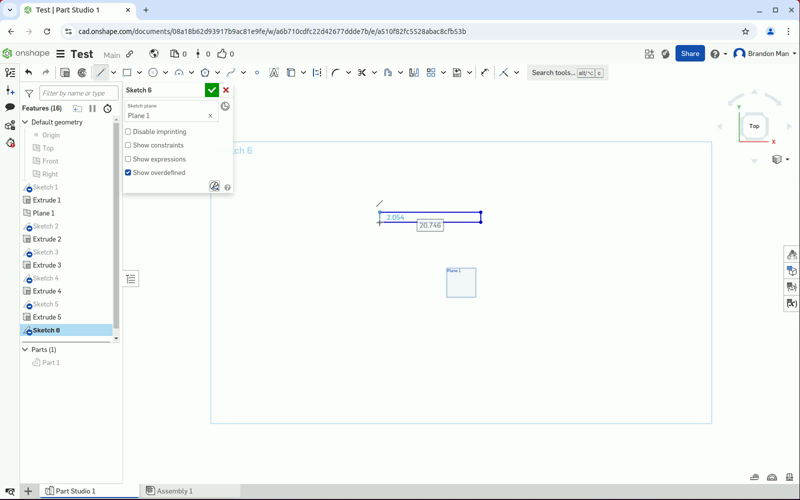
key_up(shift)
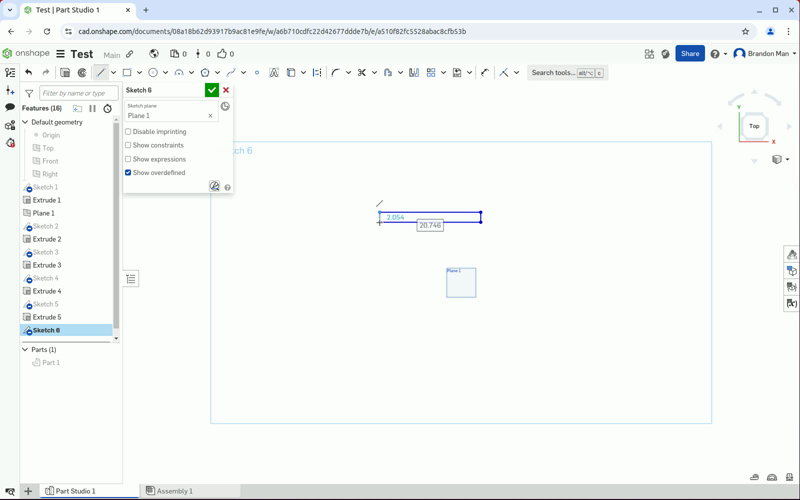
click(379, 222)
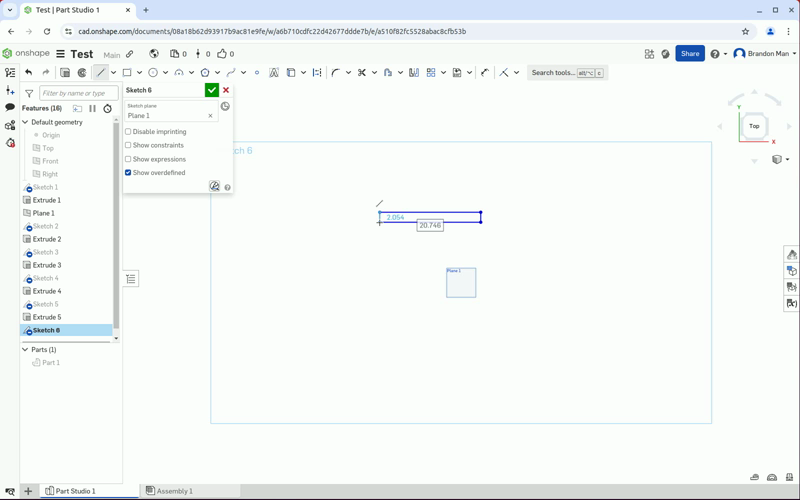
key(esc)
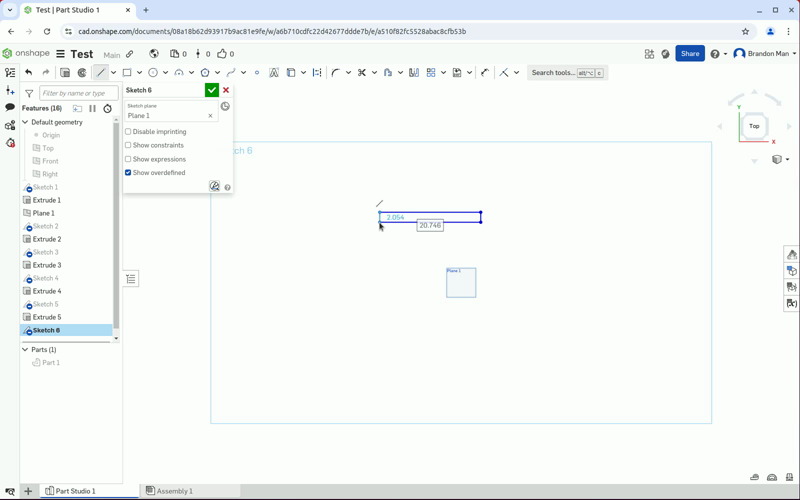
mouse_move(479, 219)
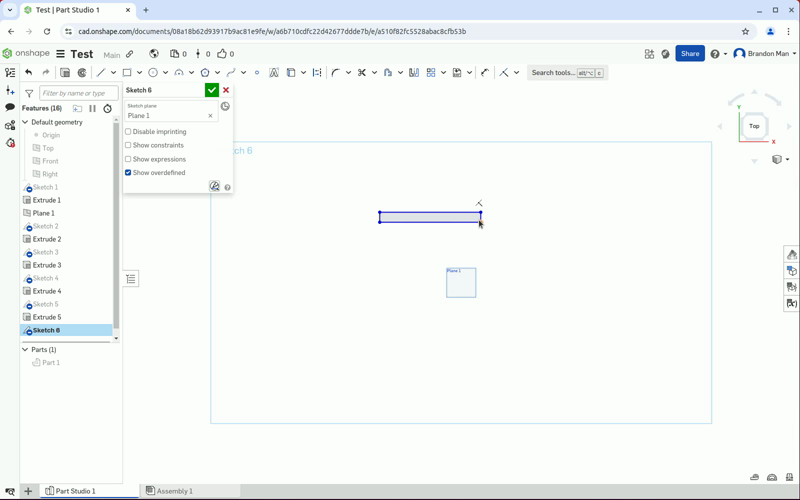
scroll(6)
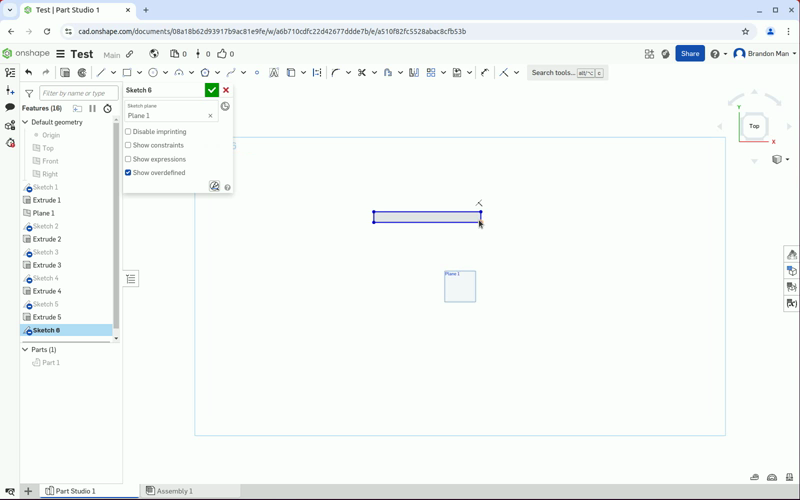
scroll(6)
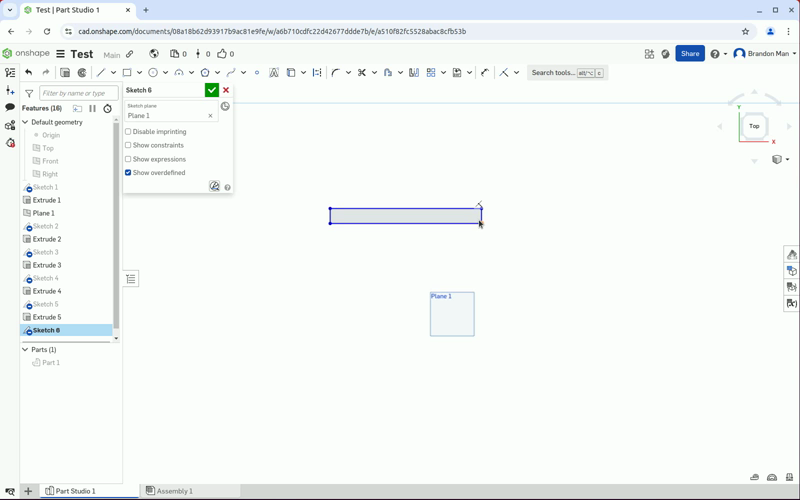
scroll(6)
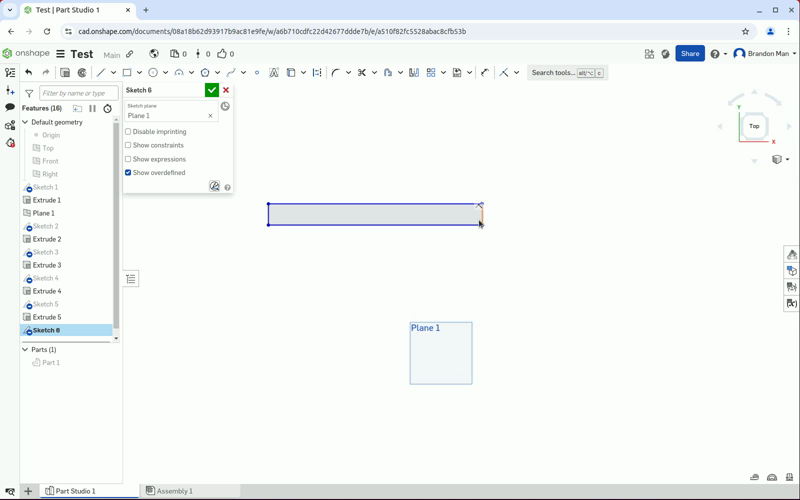
scroll(6)
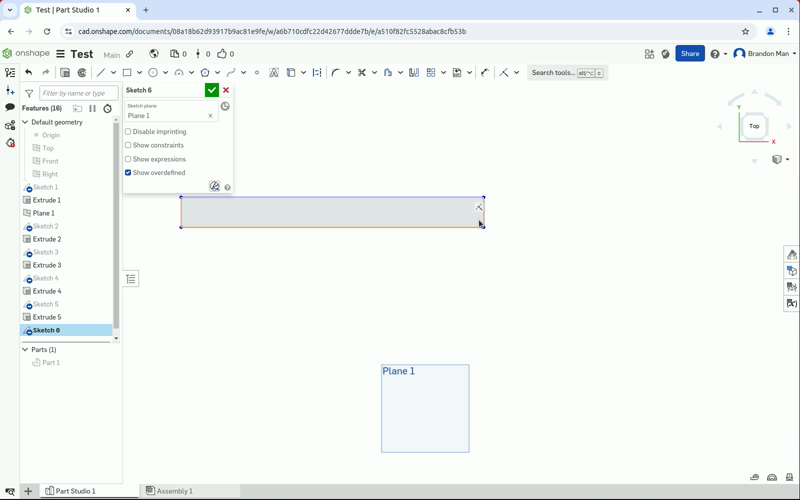
scroll(6)
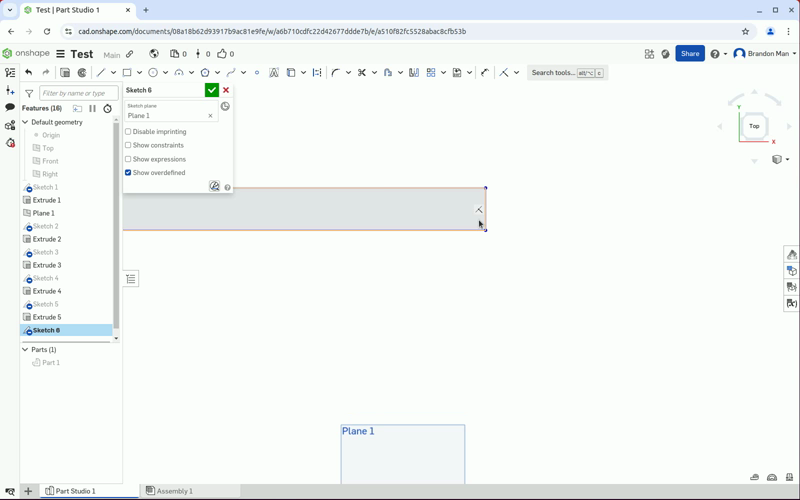
scroll(6)
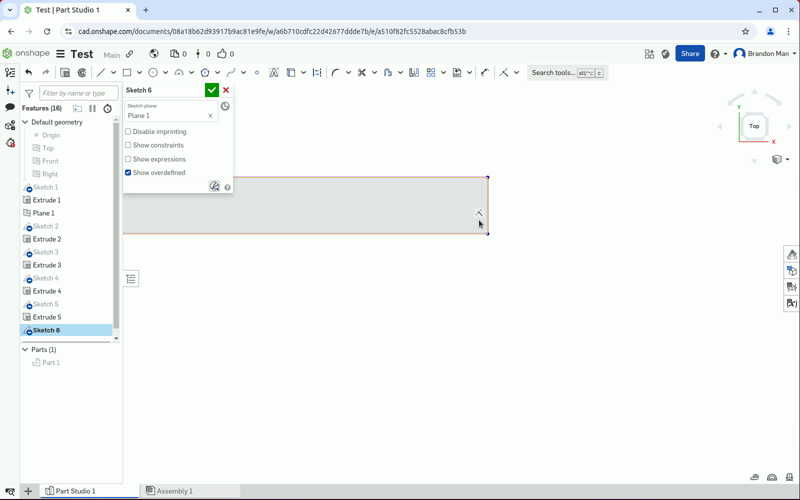
scroll(6)
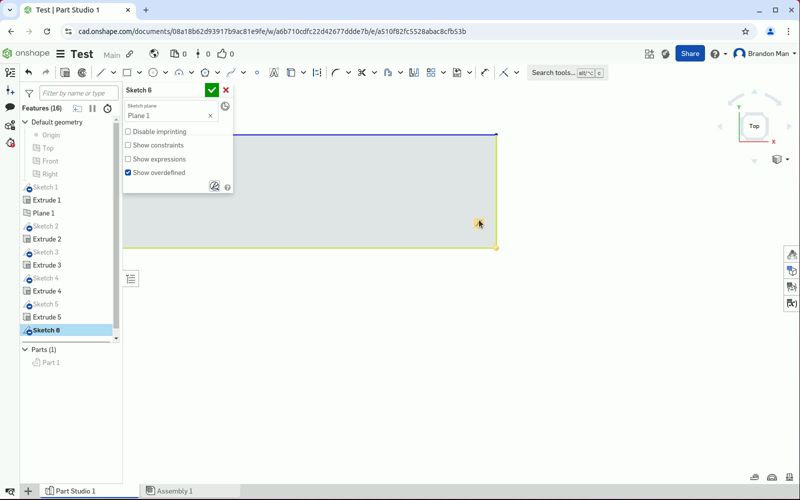
click(479, 219)
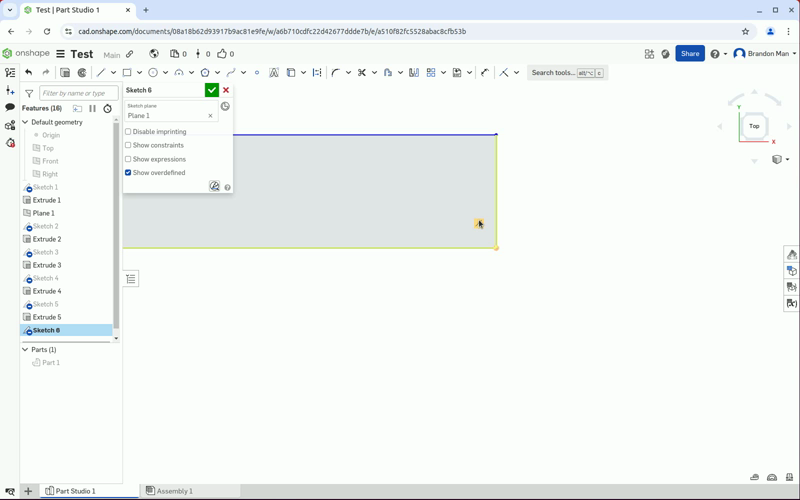
scroll(-6)
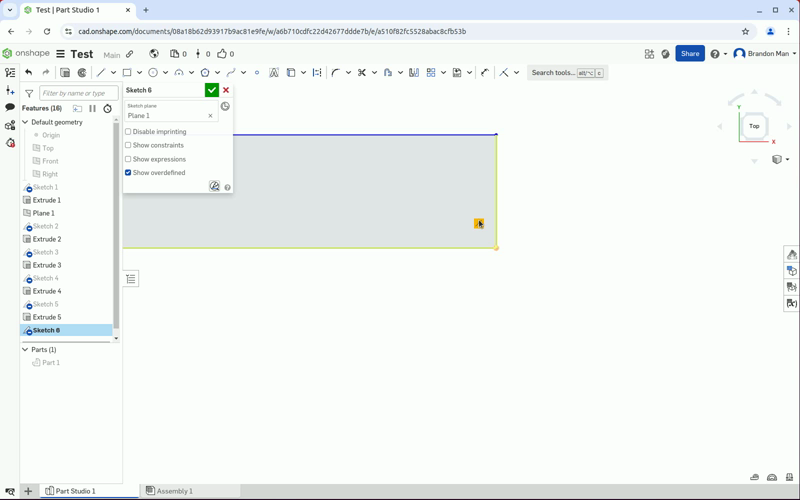
scroll(-6)
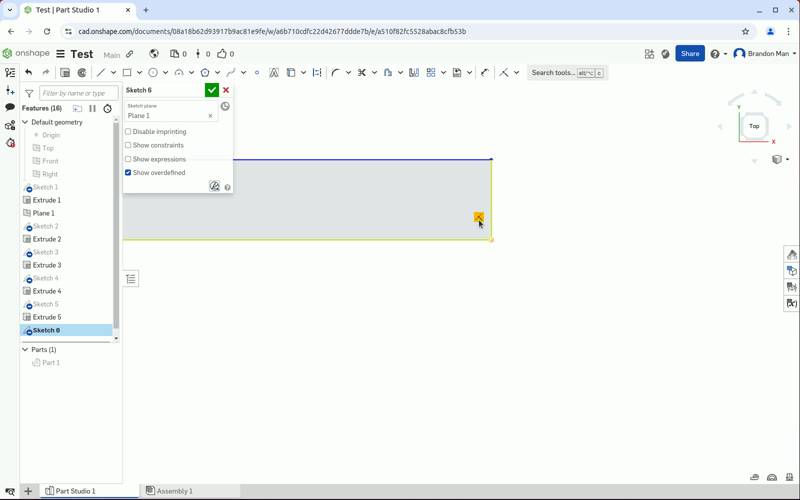
scroll(-6)
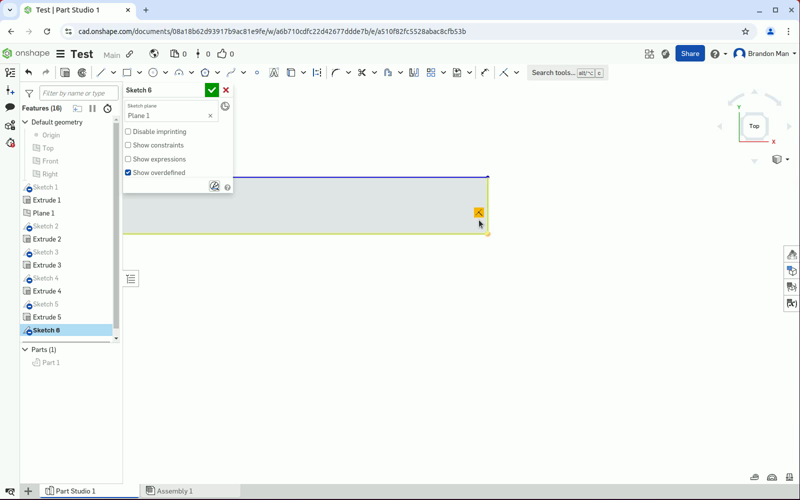
scroll(-6)
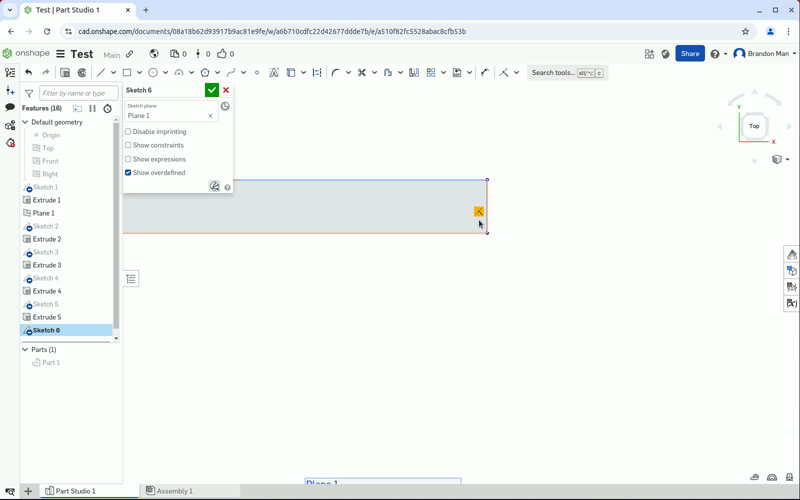
scroll(-6)
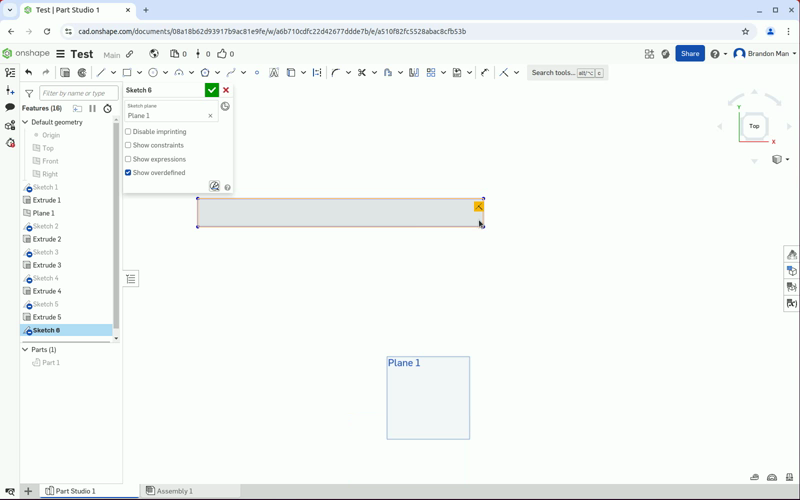
scroll(-6)
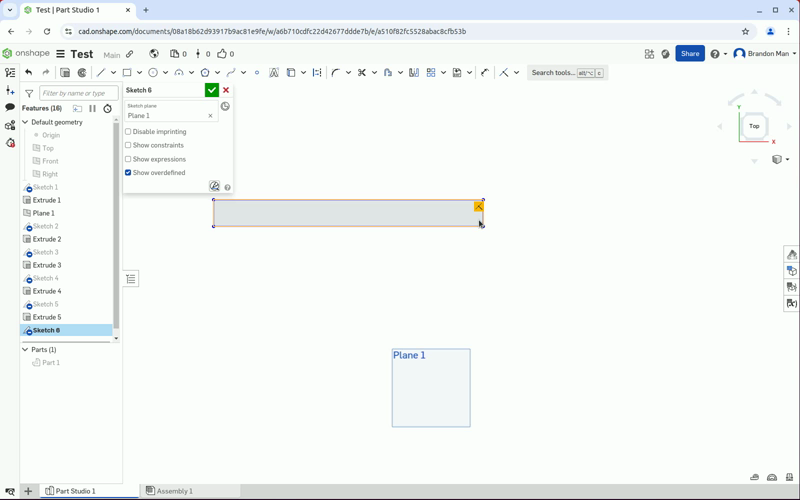
scroll(-6)
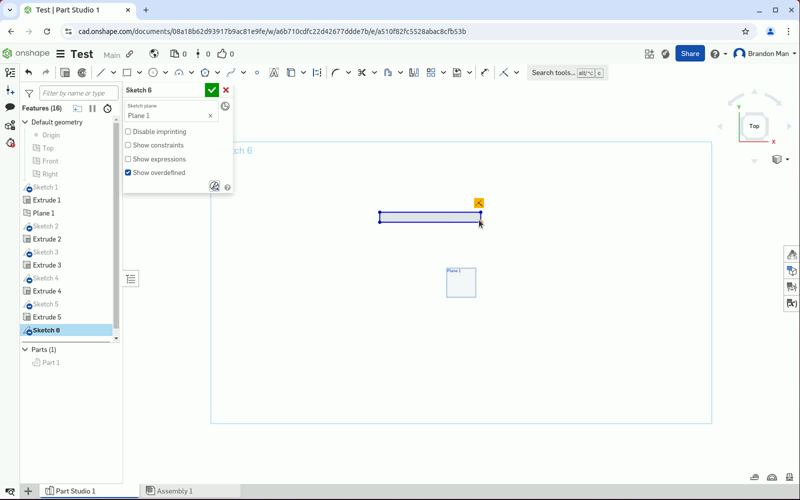
mouse_move(73, 352)
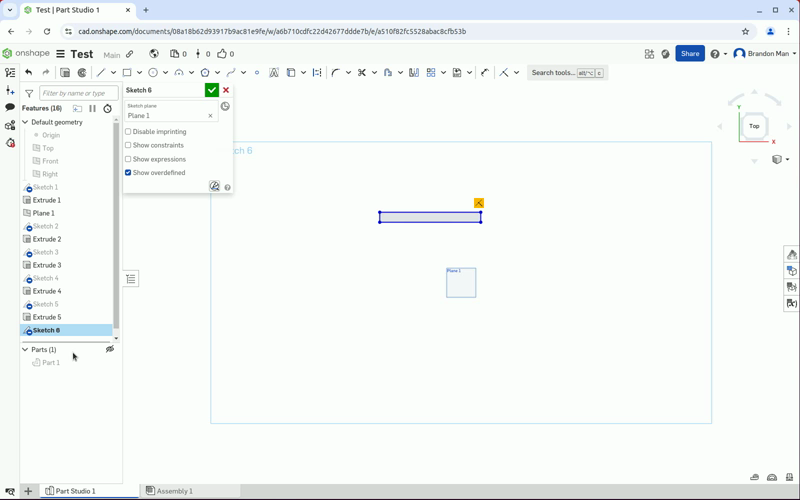
key(shift+y)
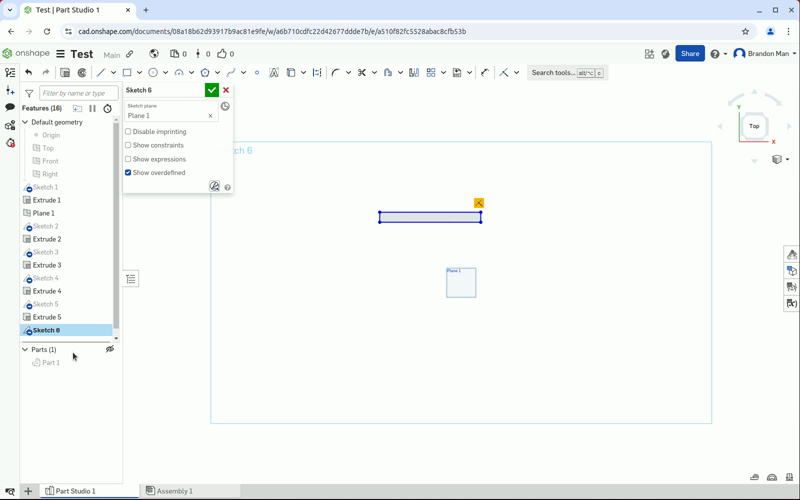
key(shift+e)
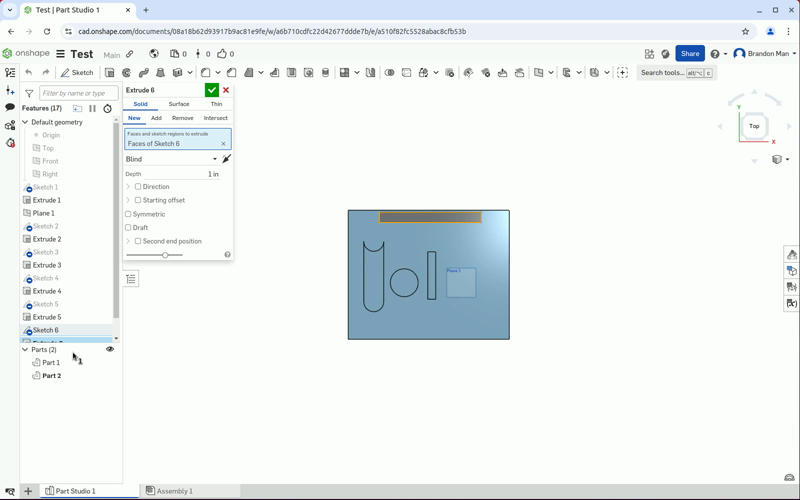
mouse_move(143, 106)
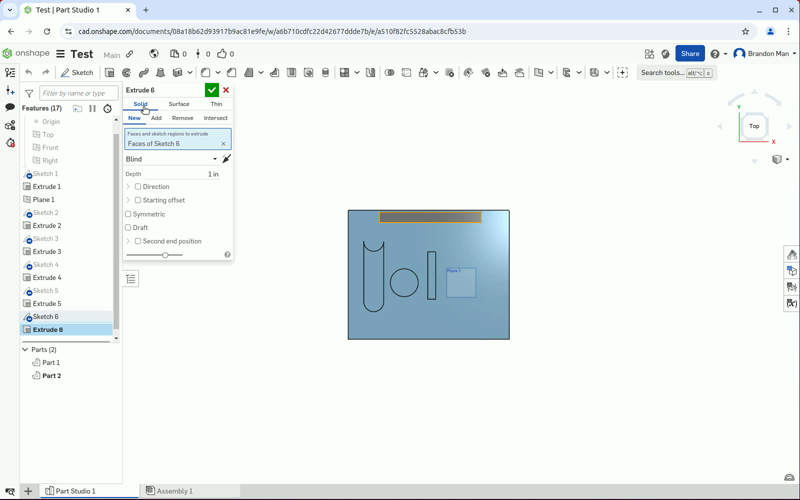
click(143, 106)
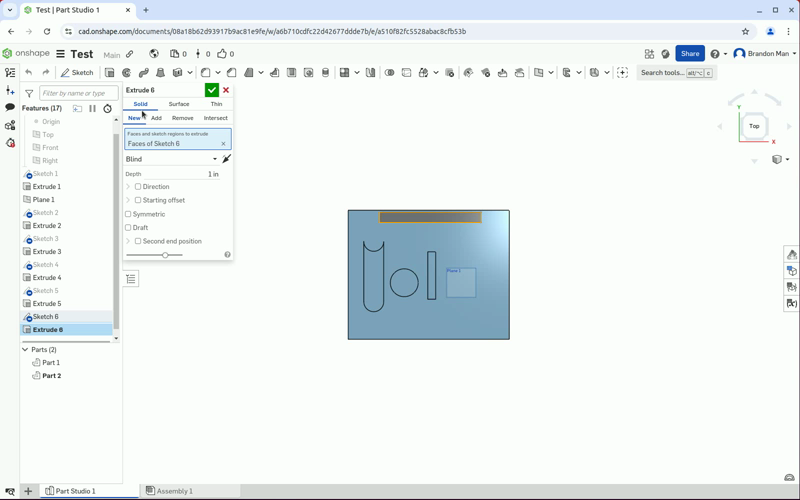
mouse_move(137, 120)
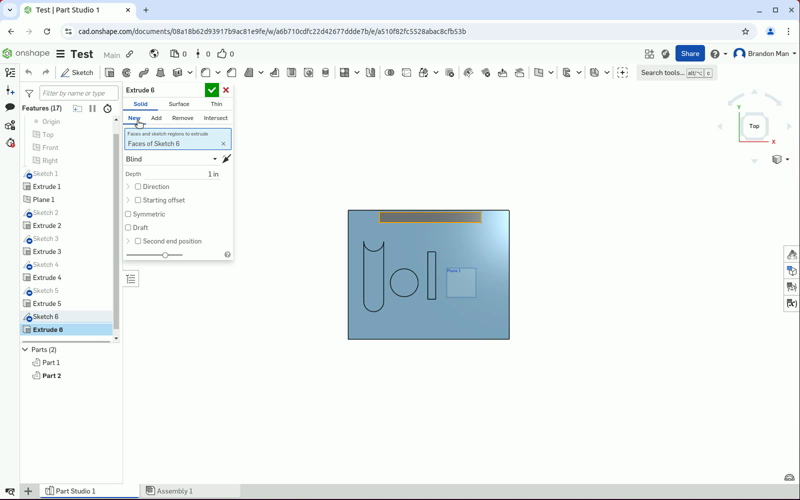
click(137, 120)
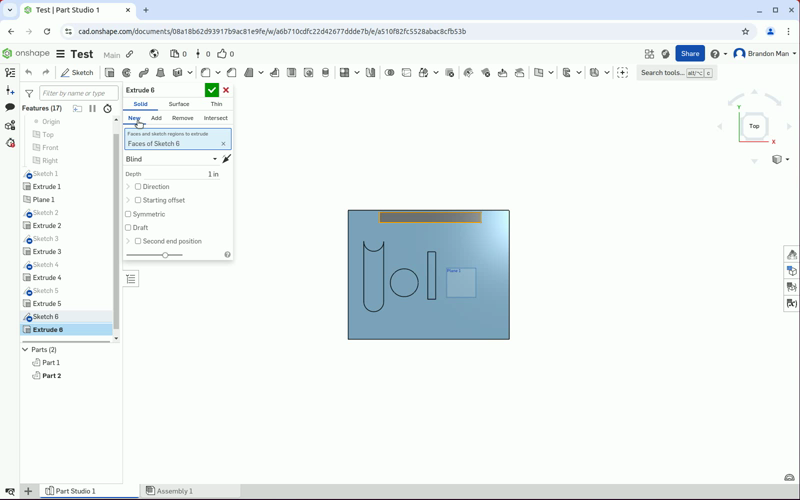
key(tab, 4)
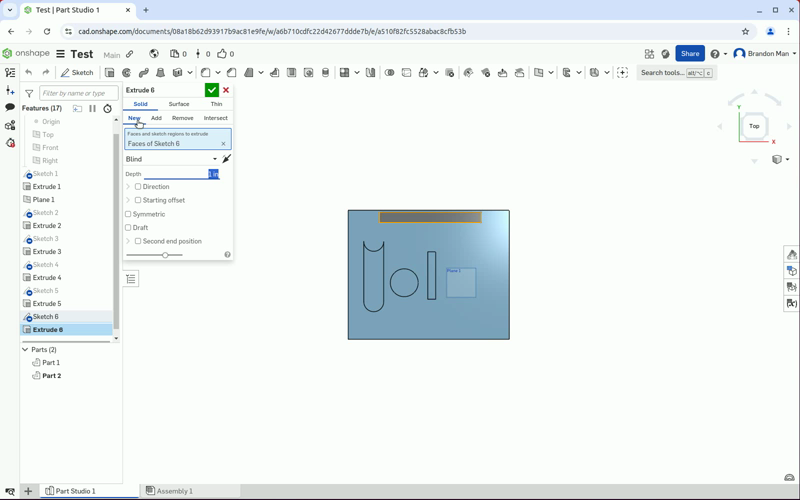
text(3.37)
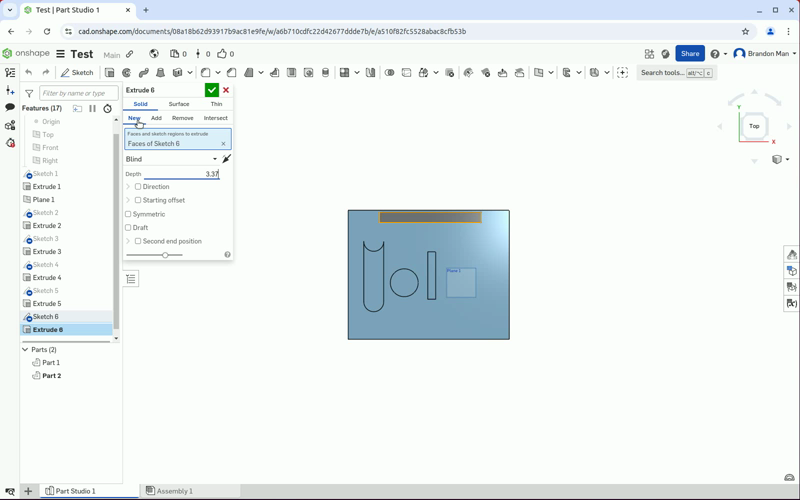
key(enter)
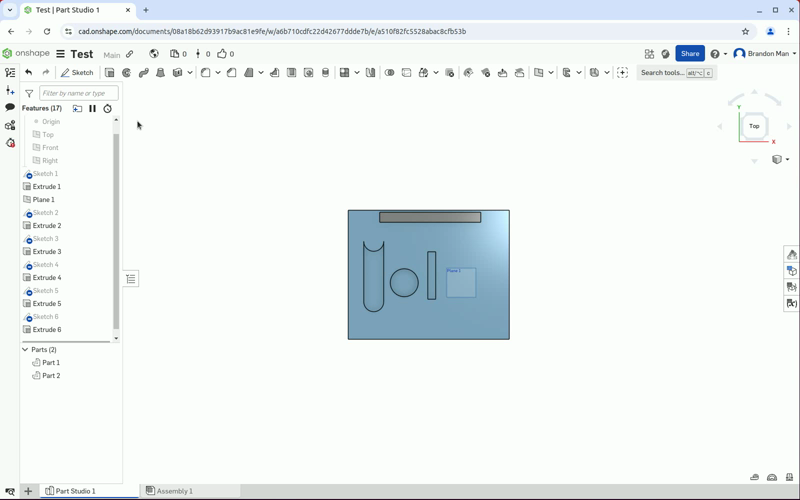
key(shift+h)
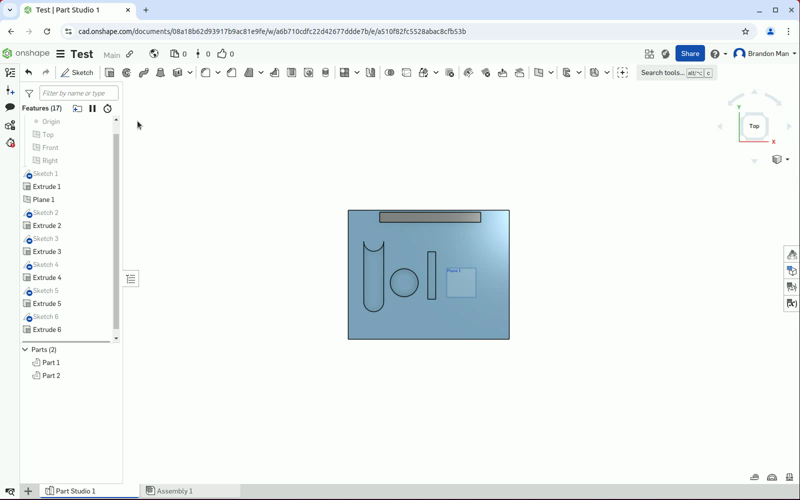
key(shift+h)
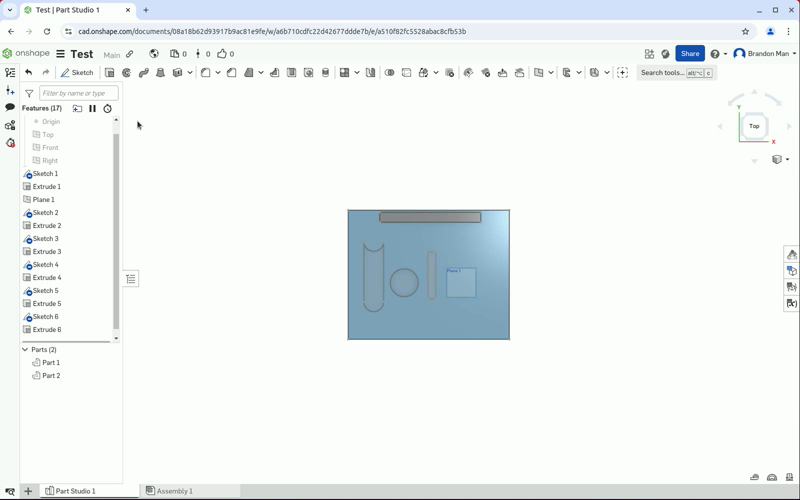
key(shift+7)
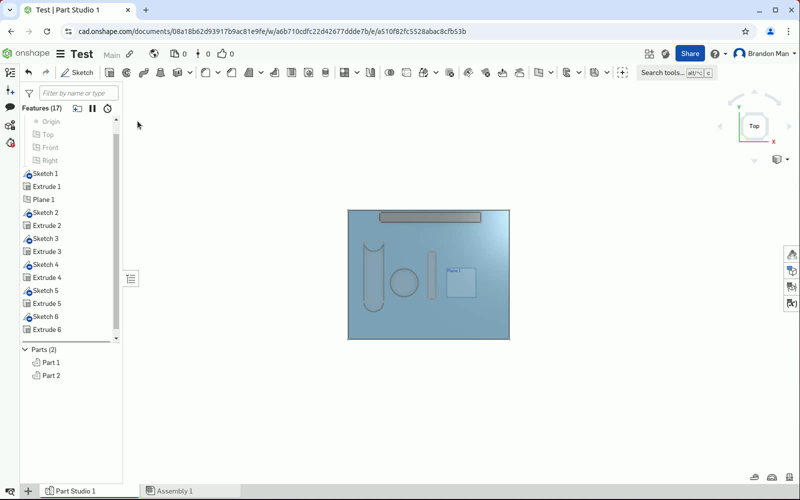
key(up, 3)
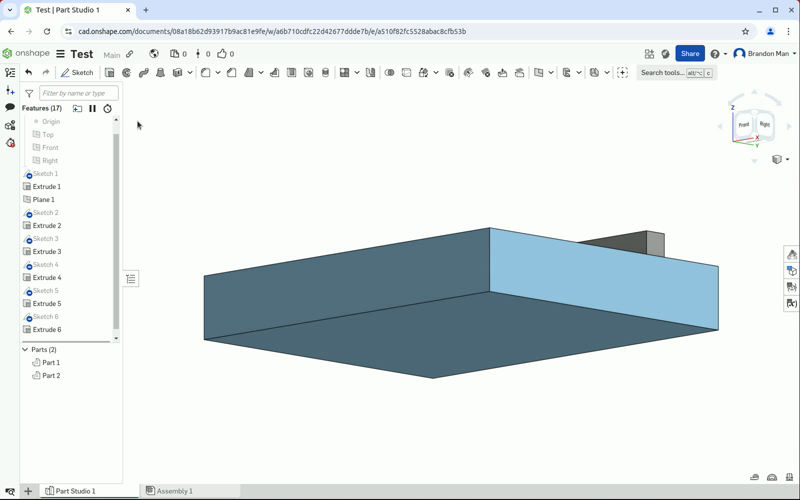
key(left, 3)
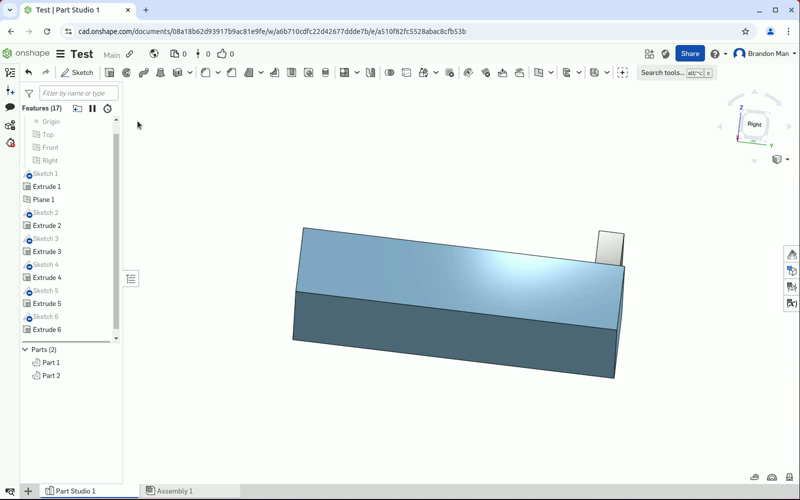
key(right, 3)
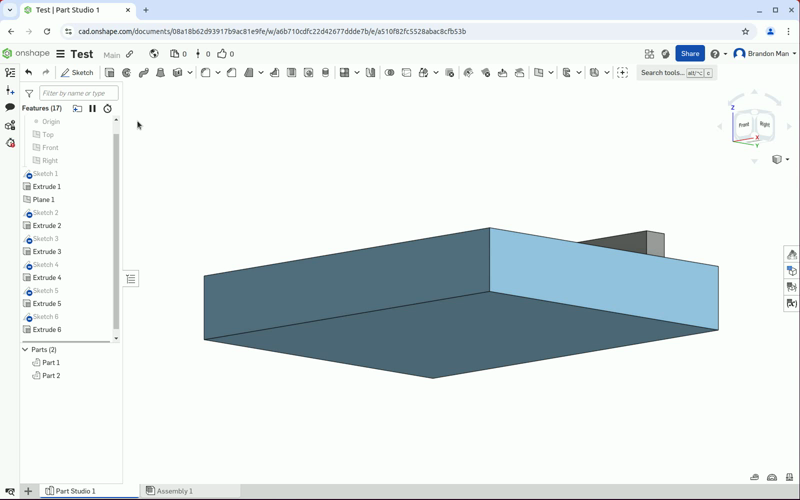
key(down, 3)
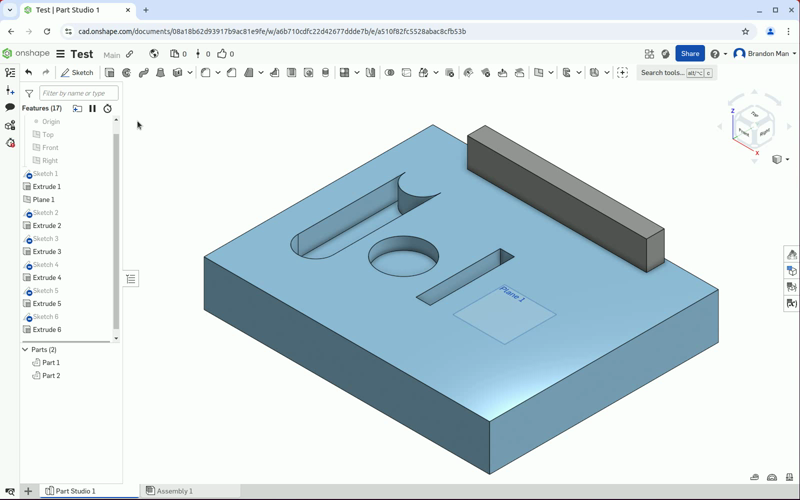
mouse_move(69, 176)
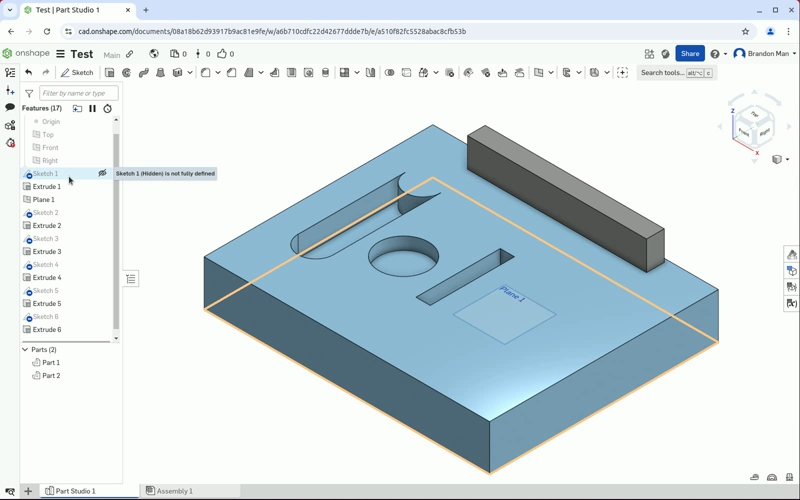
click(69, 176)